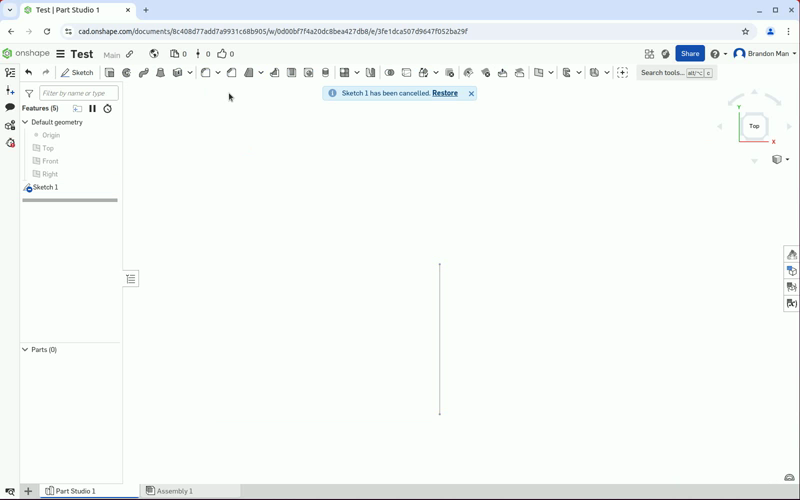
key(shift+h)
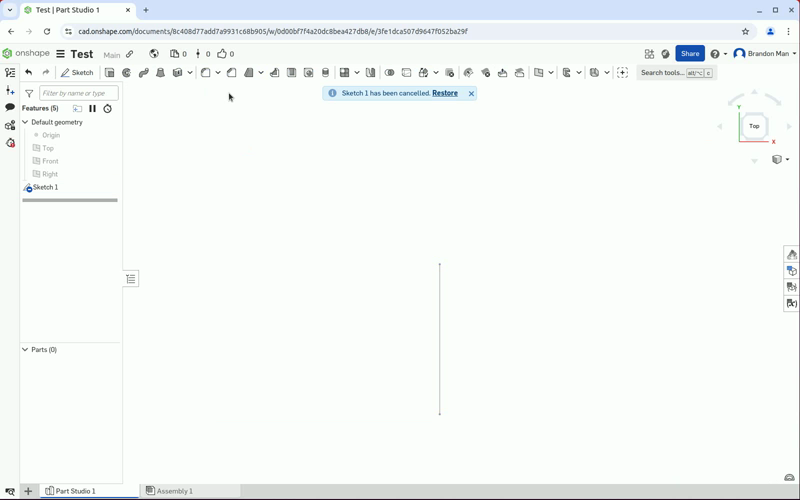
key(shift+s)
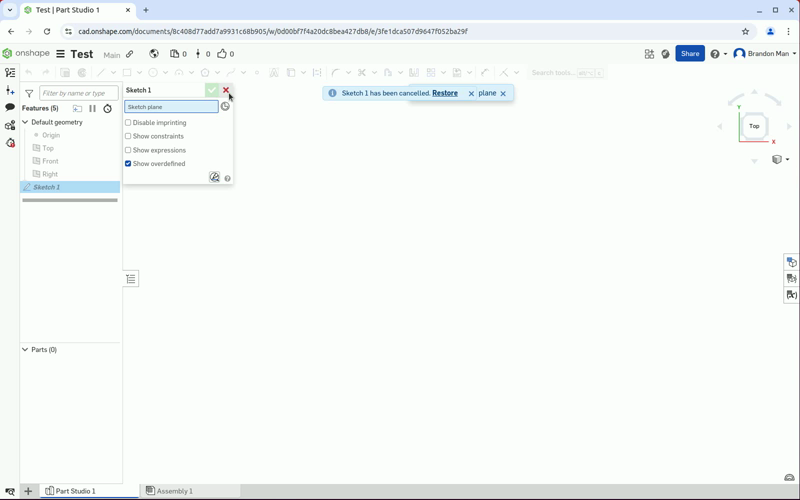
mouse_move(73, 150)
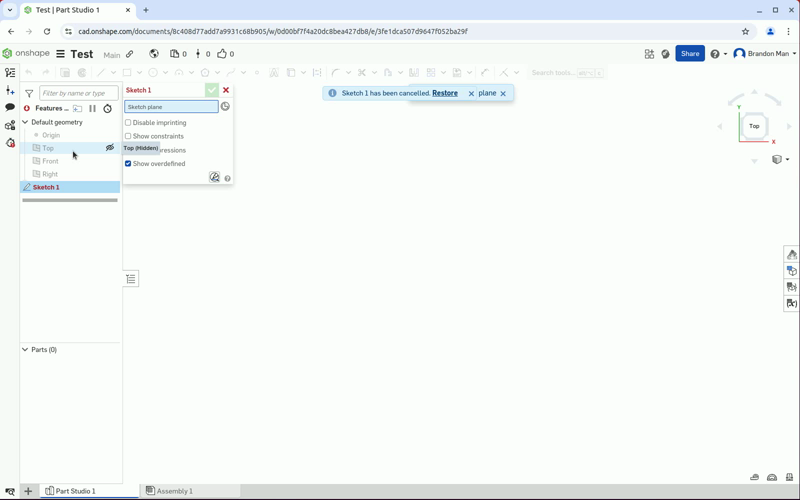
click(73, 150)
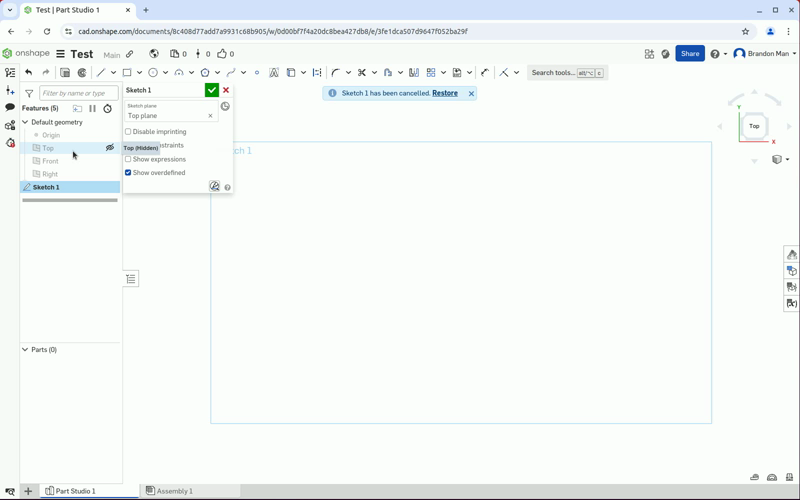
mouse_move(73, 352)
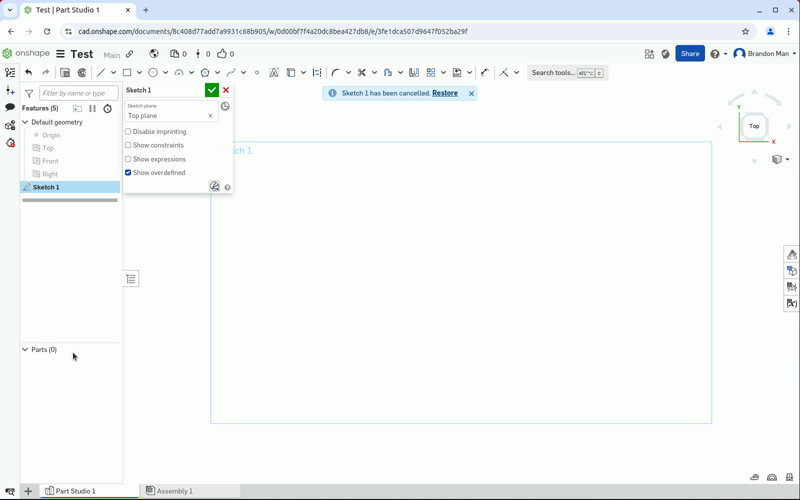
key(y)
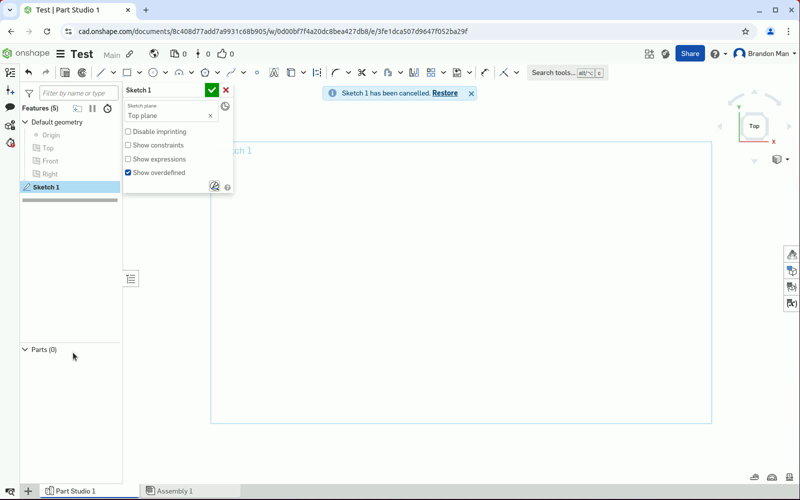
key(a)
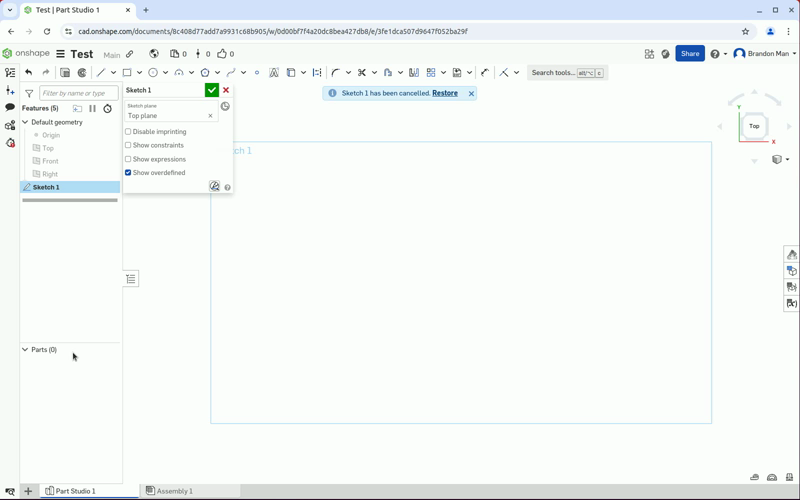
key_down(shift)
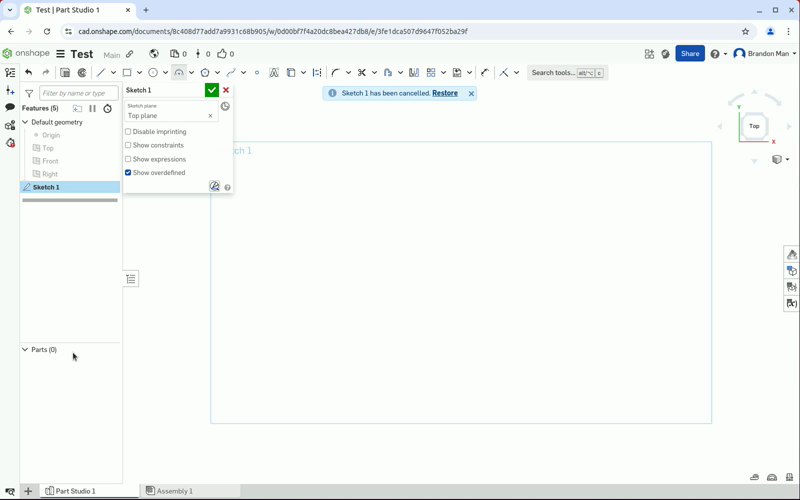
mouse_move(348, 389)
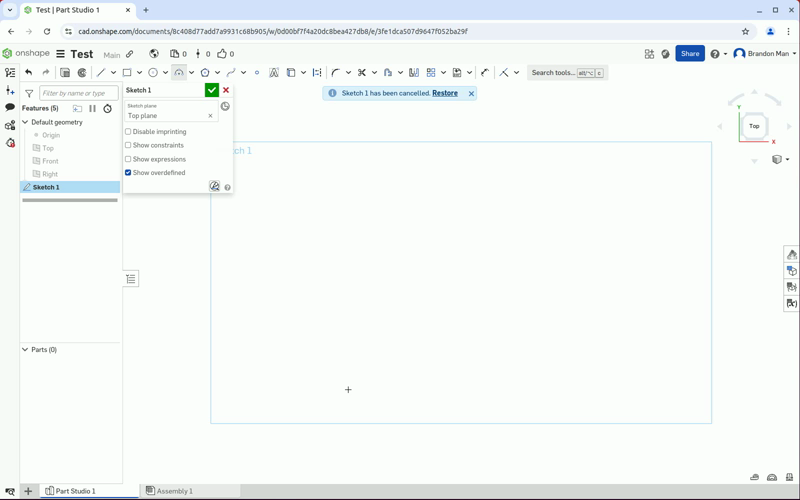
click(348, 389)
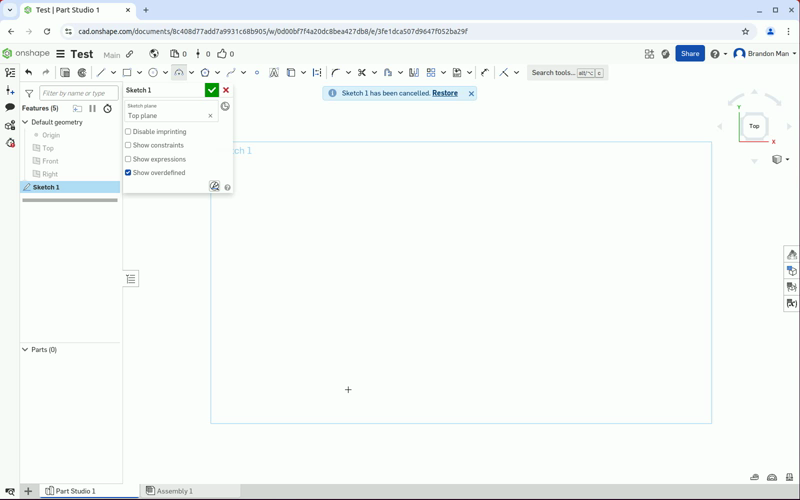
key_up(shift)
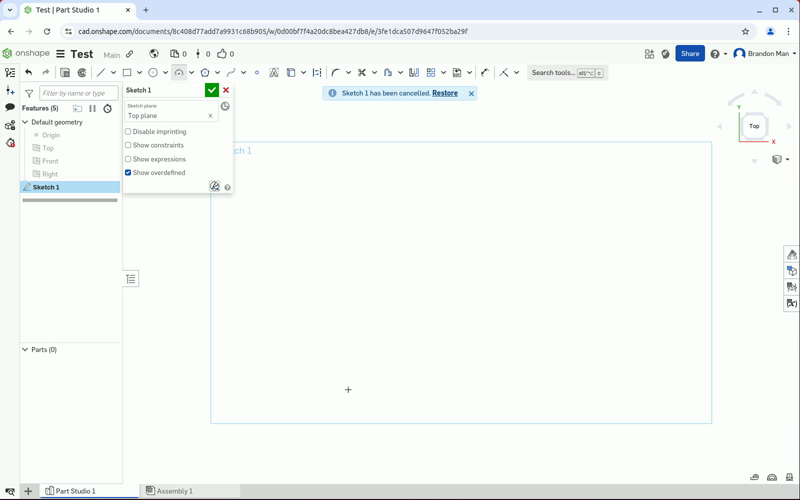
key_down(shift)
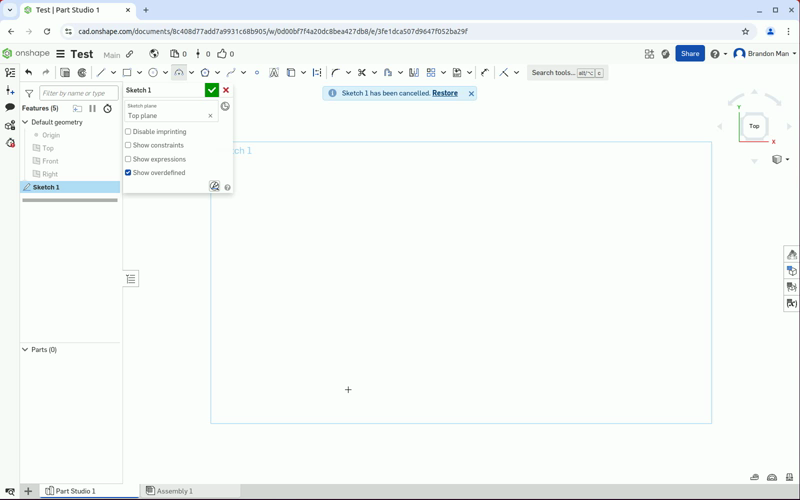
mouse_move(353, 394)
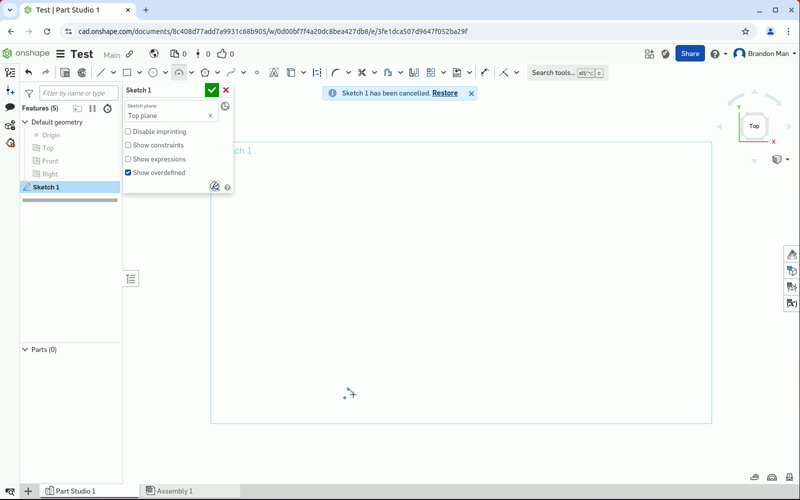
scroll(6)
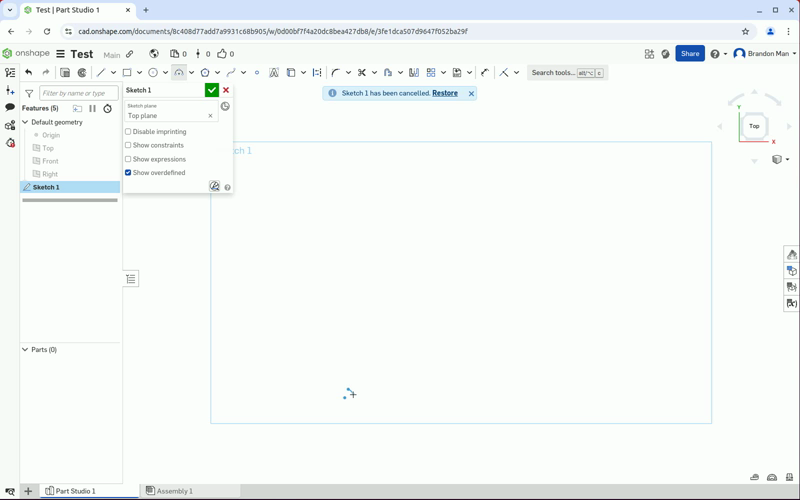
scroll(6)
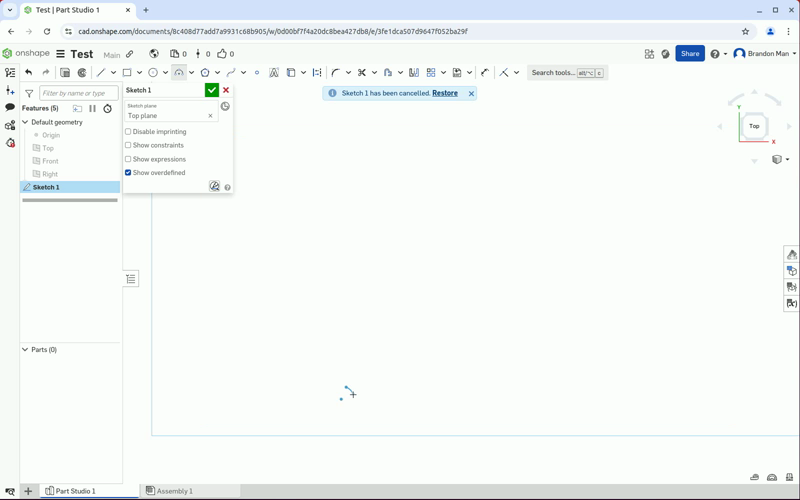
scroll(6)
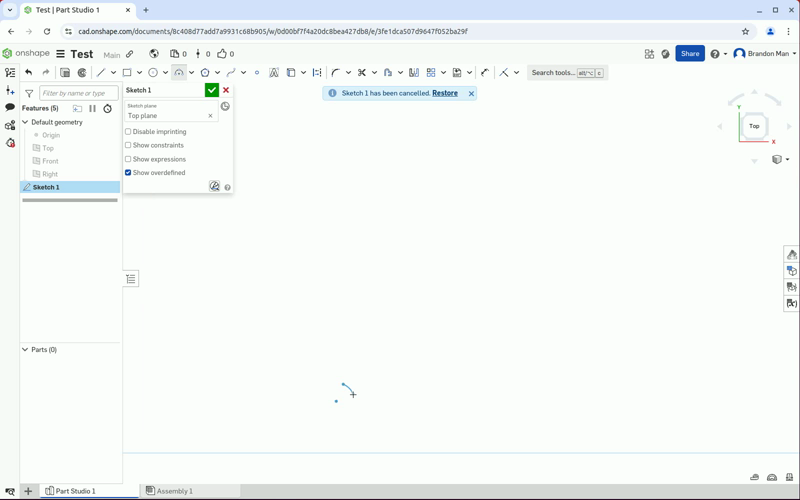
scroll(6)
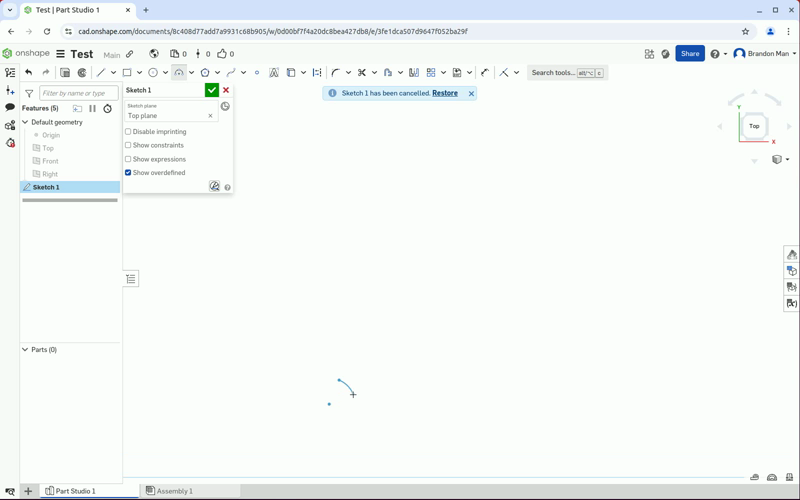
scroll(6)
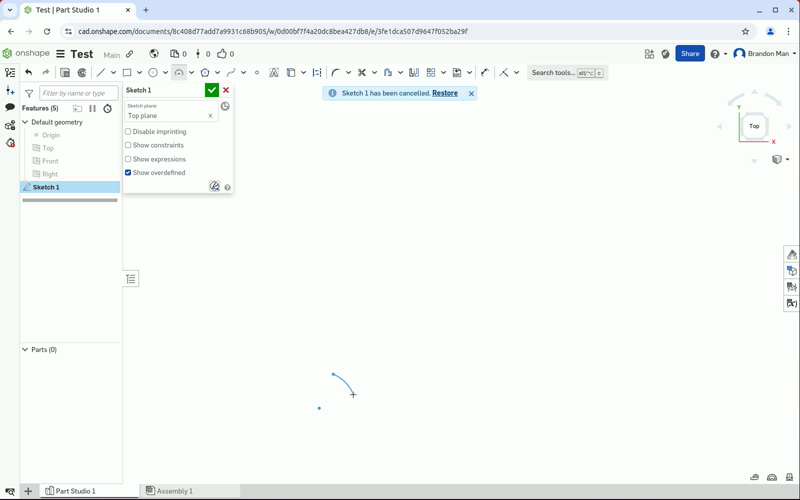
scroll(6)
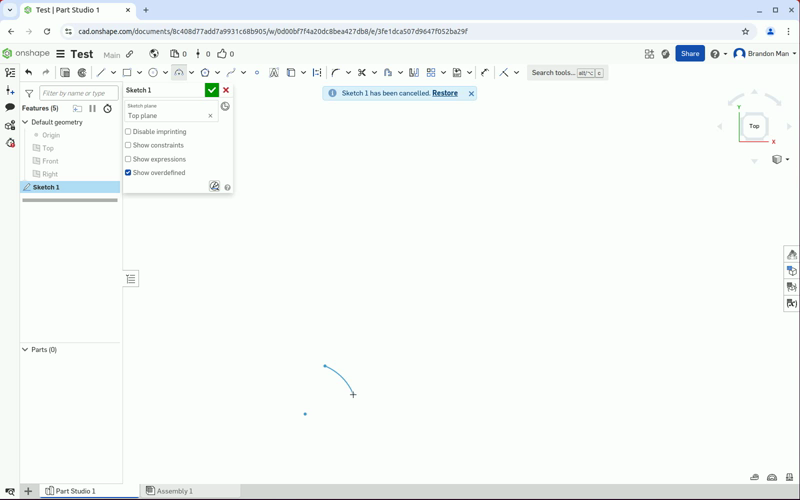
scroll(6)
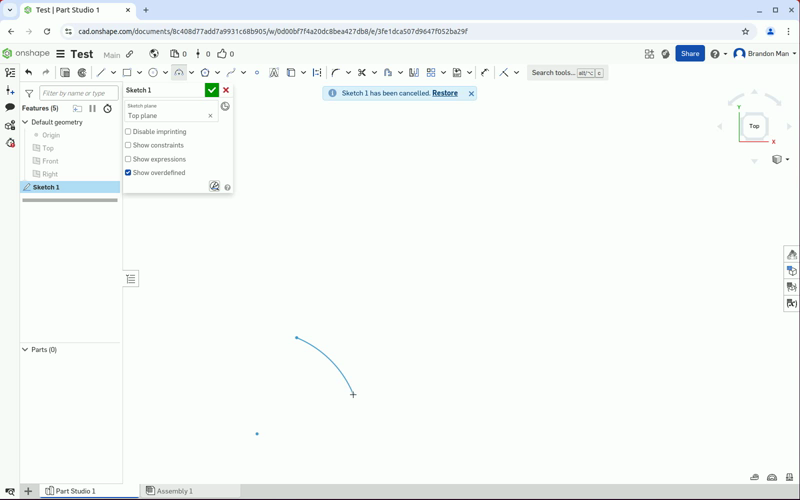
click(353, 394)
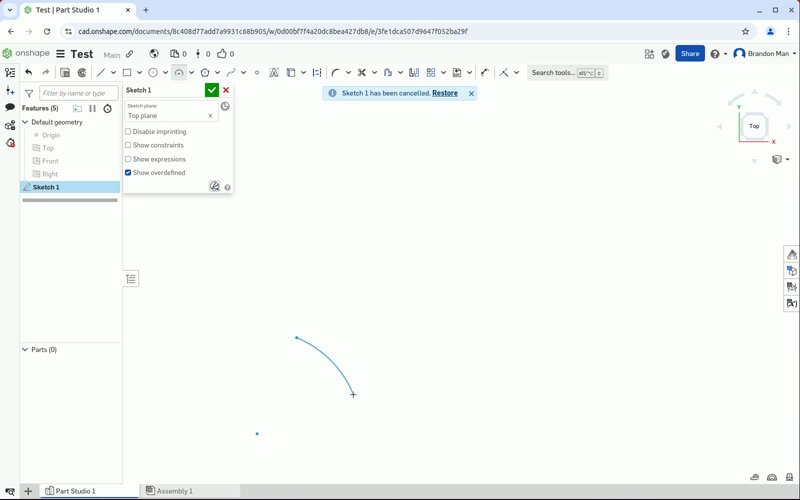
scroll(-6)
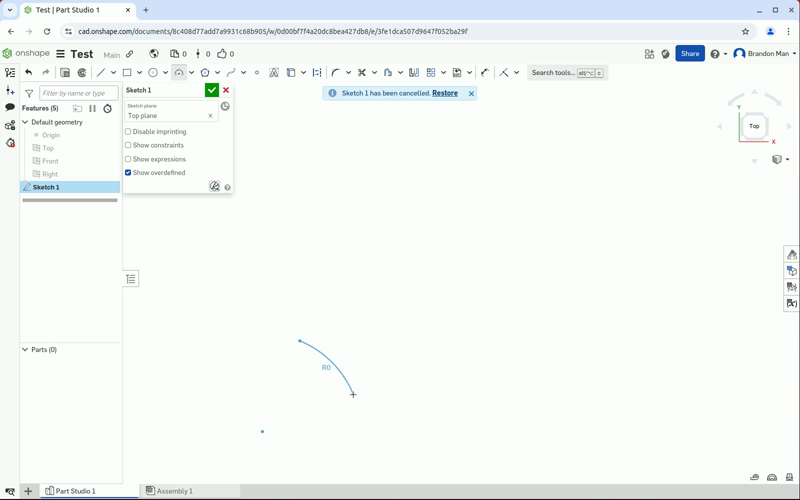
scroll(-6)
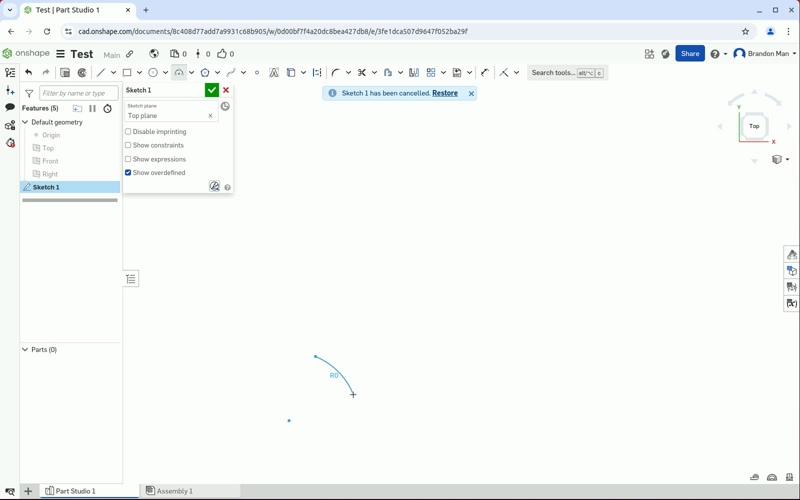
scroll(-6)
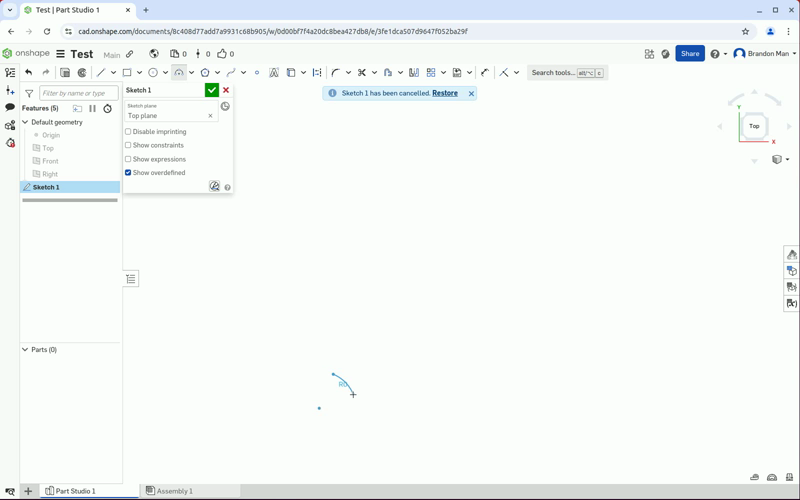
scroll(-6)
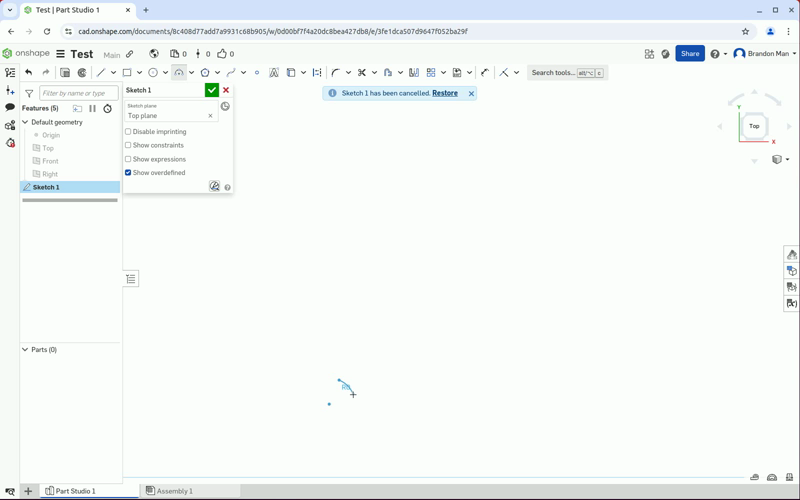
scroll(-6)
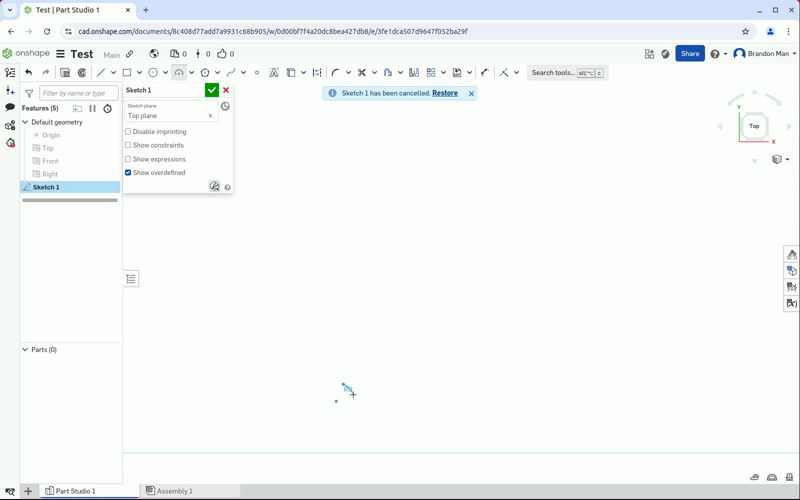
scroll(-6)
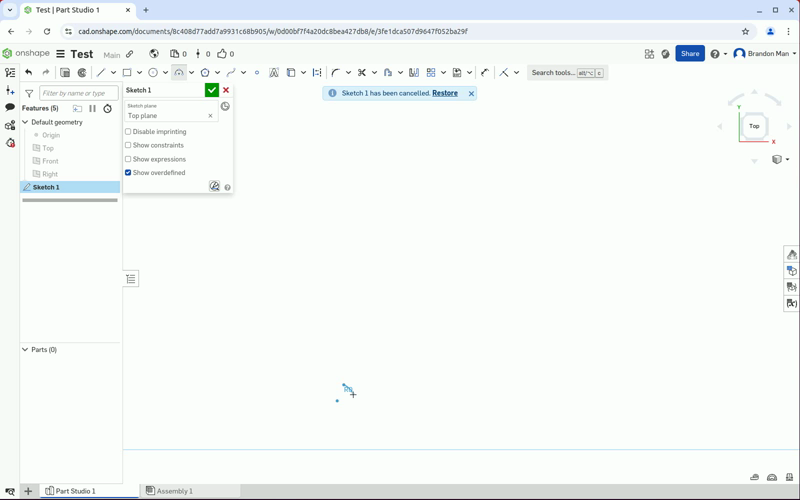
scroll(-6)
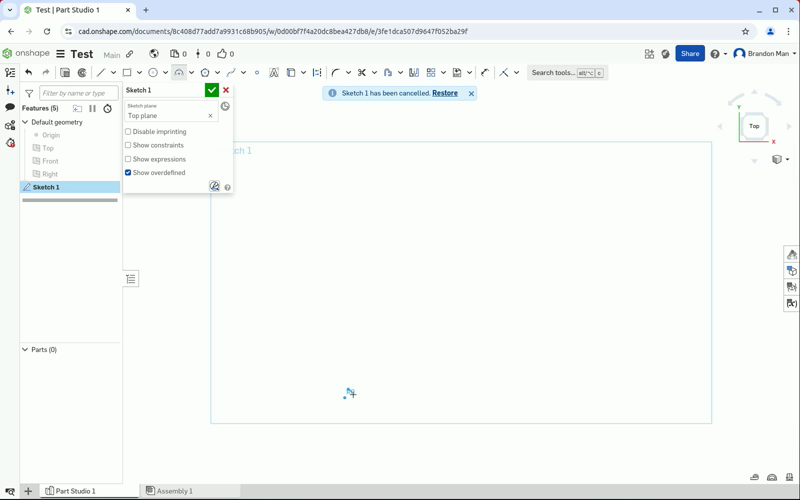
mouse_move(349, 393)
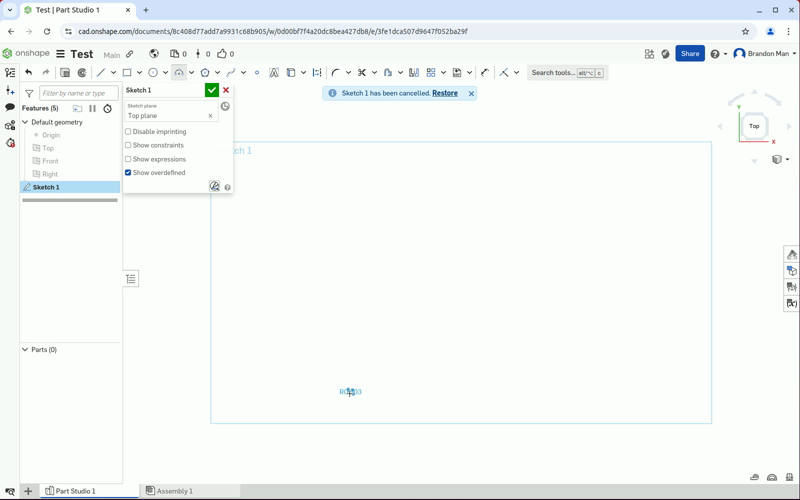
scroll(6)
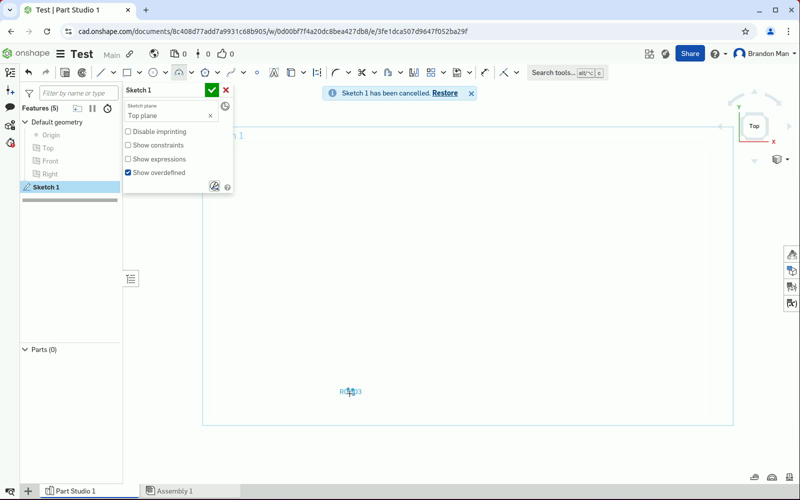
scroll(6)
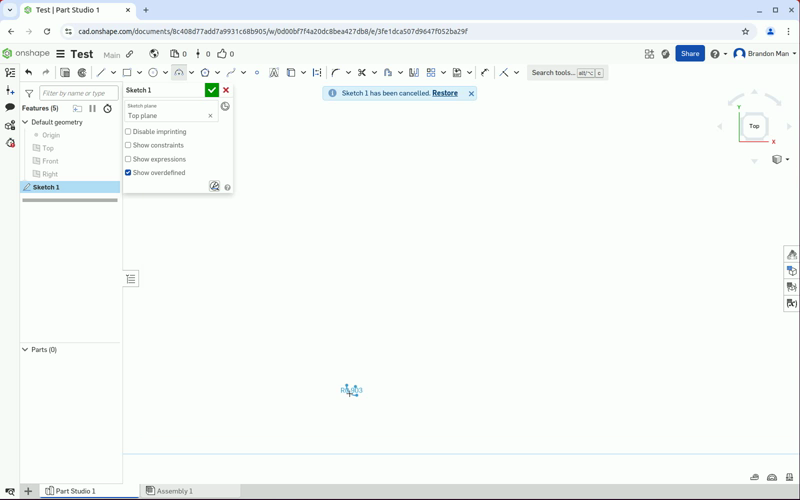
scroll(6)
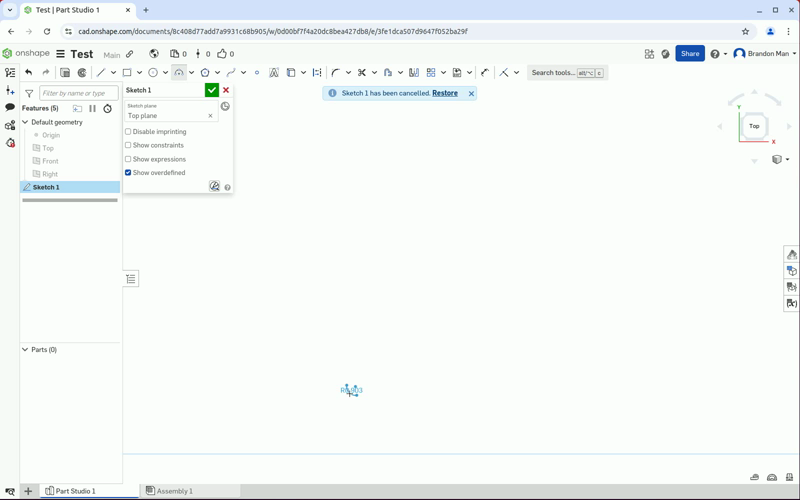
scroll(6)
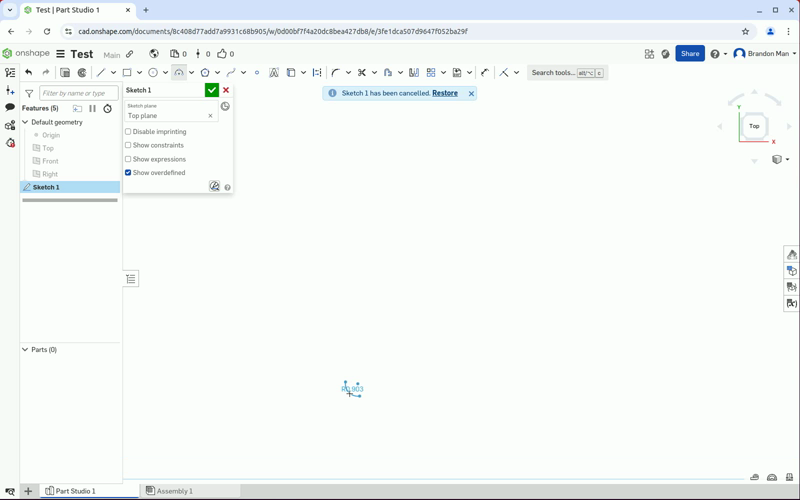
scroll(6)
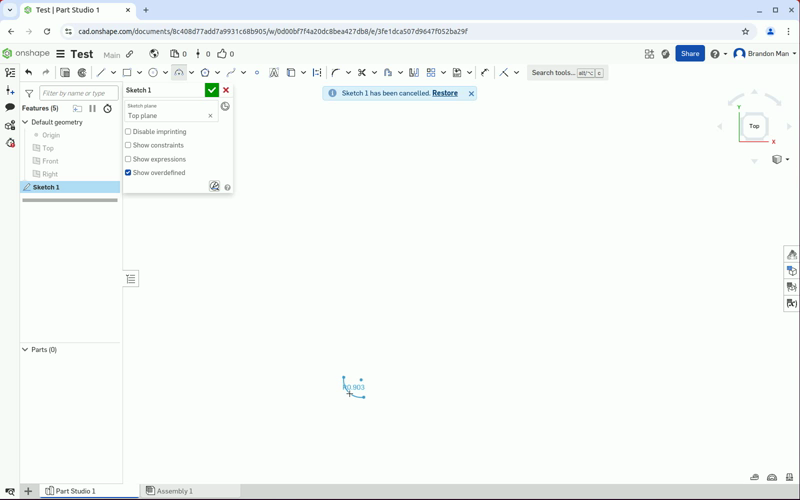
scroll(6)
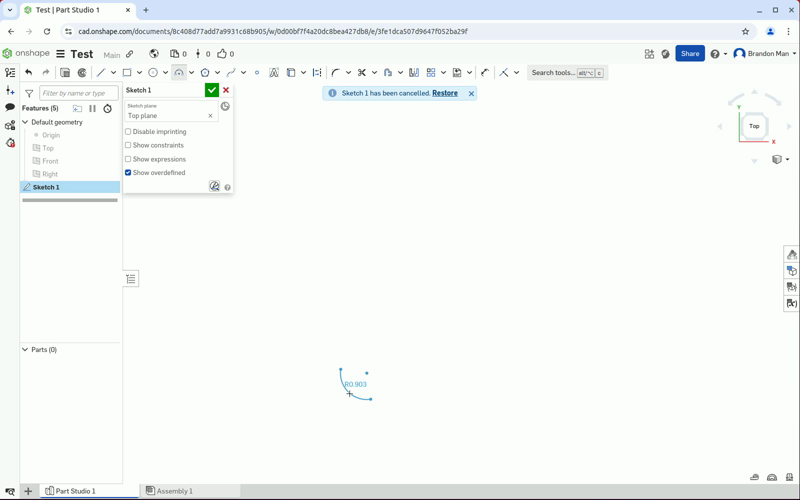
scroll(6)
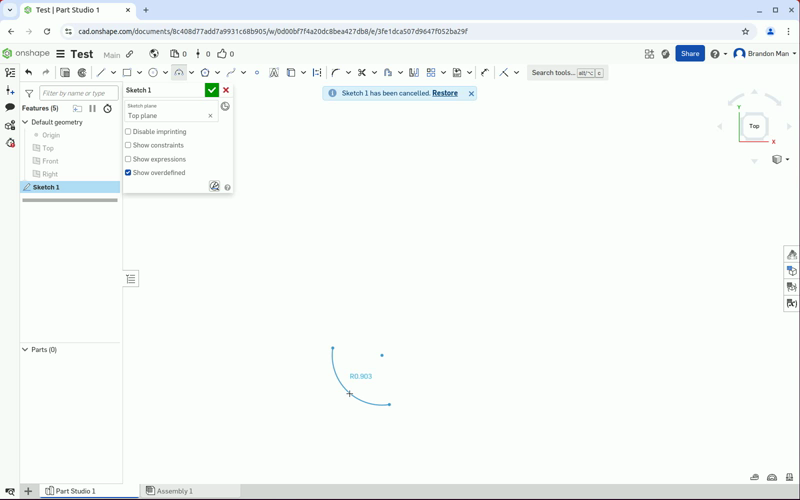
click(349, 393)
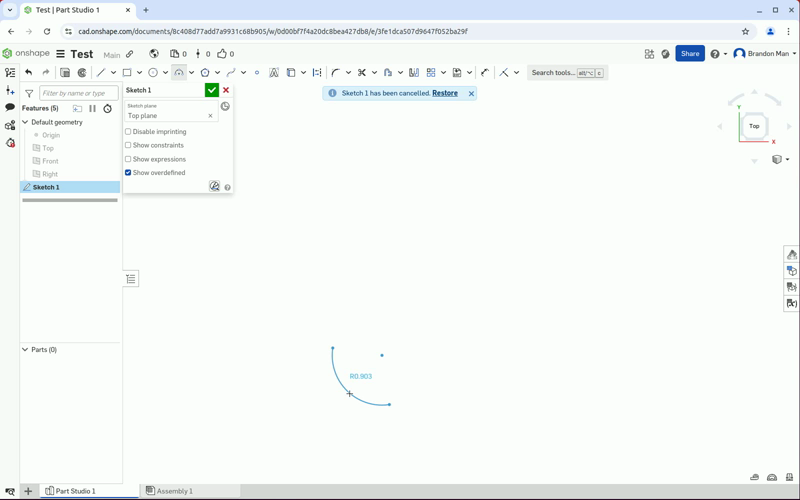
scroll(-6)
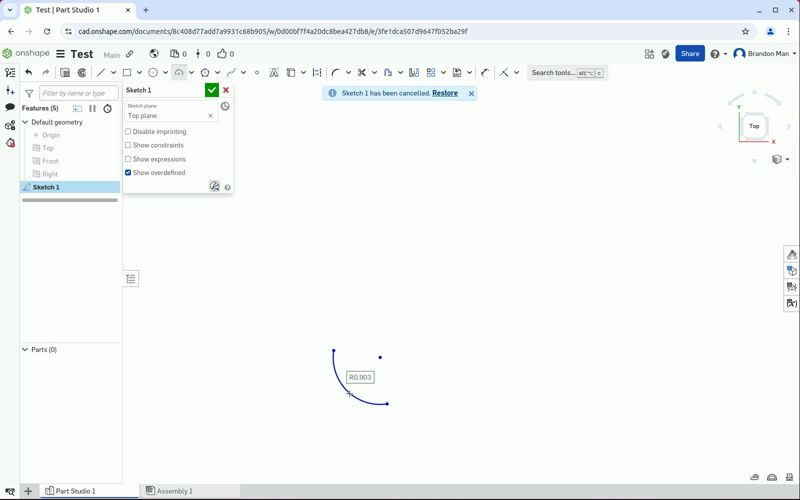
scroll(-6)
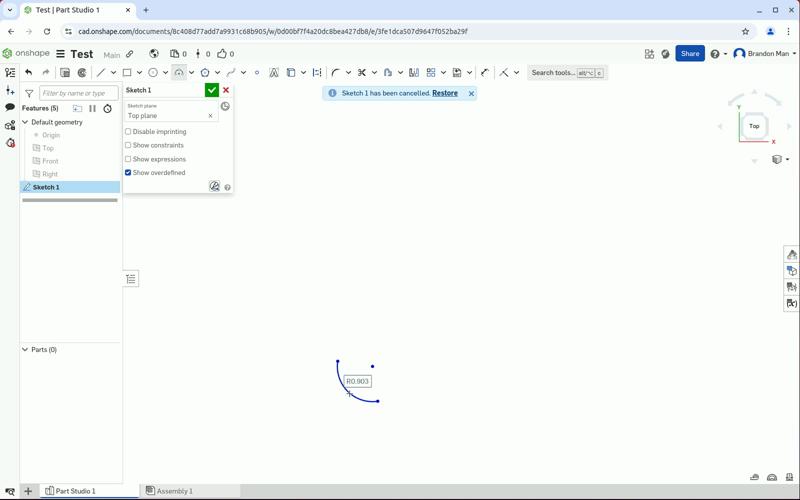
scroll(-6)
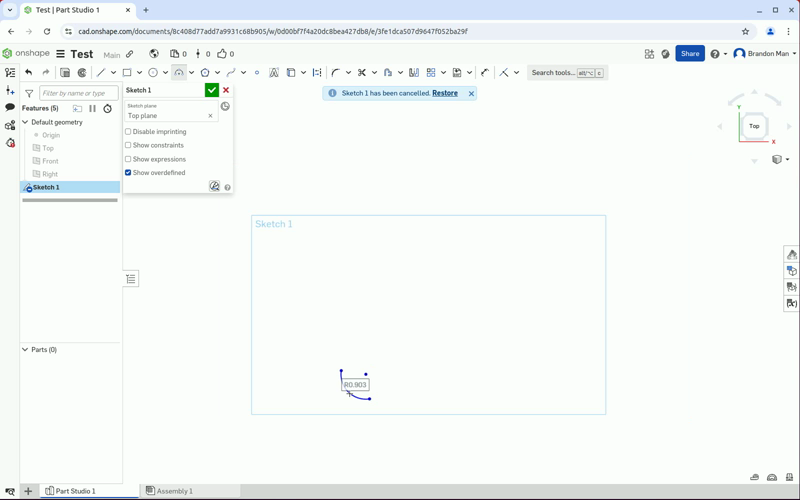
scroll(-6)
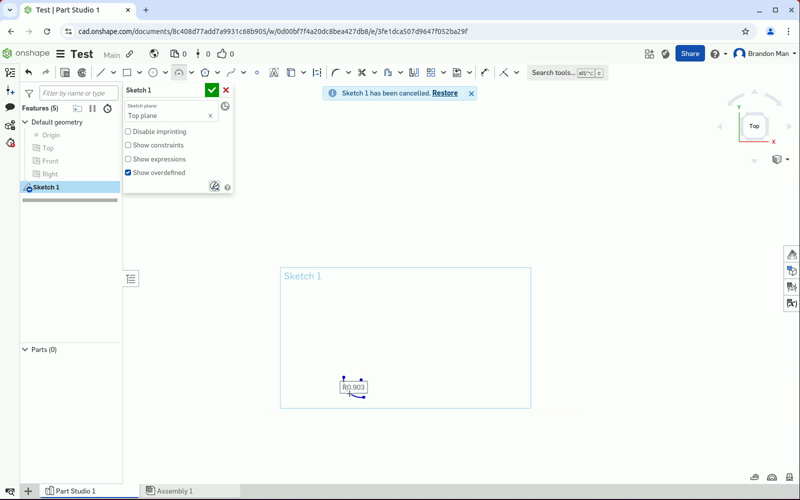
scroll(-6)
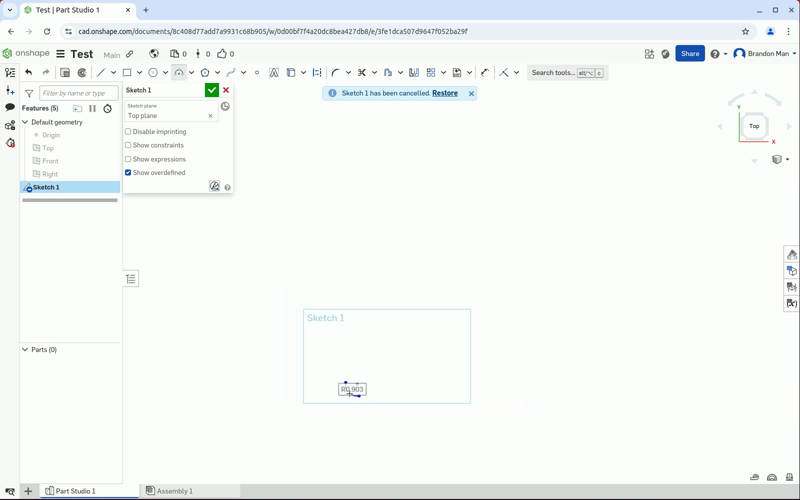
scroll(-6)
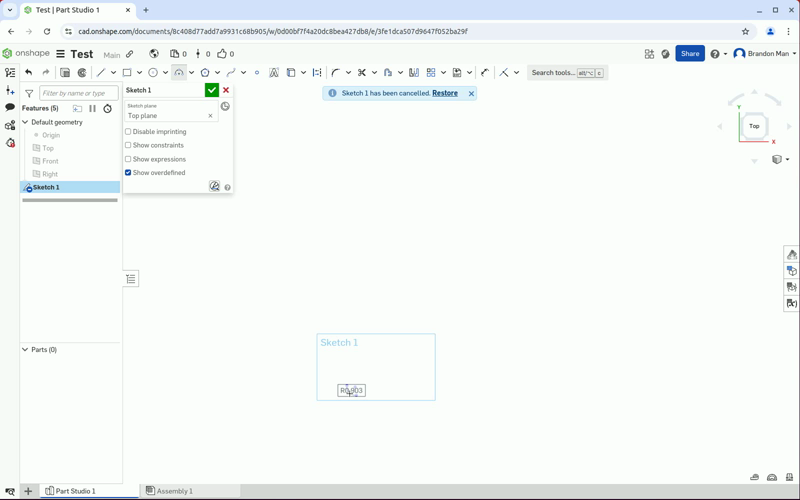
scroll(-6)
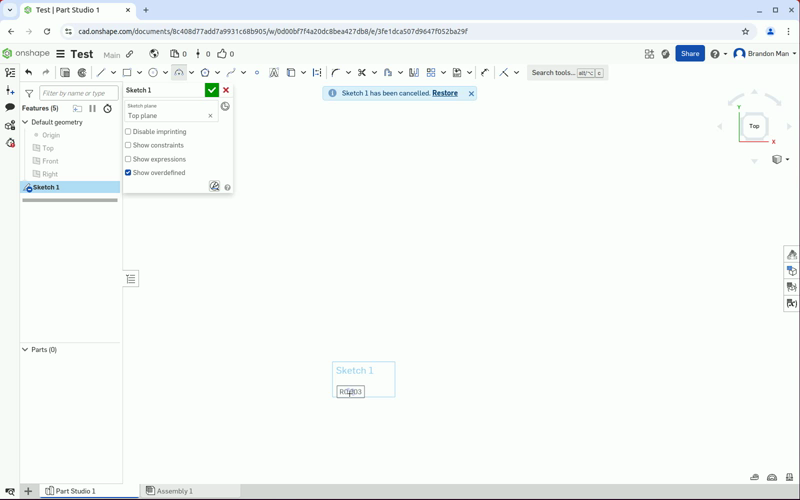
key_up(shift)
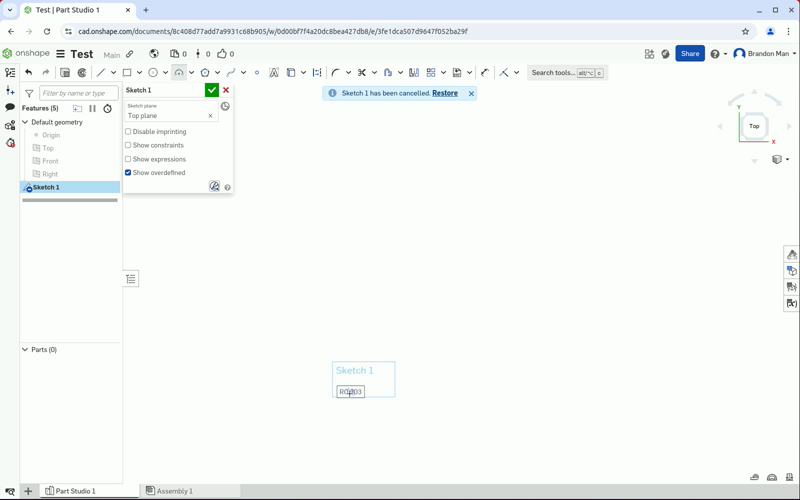
key(esc)
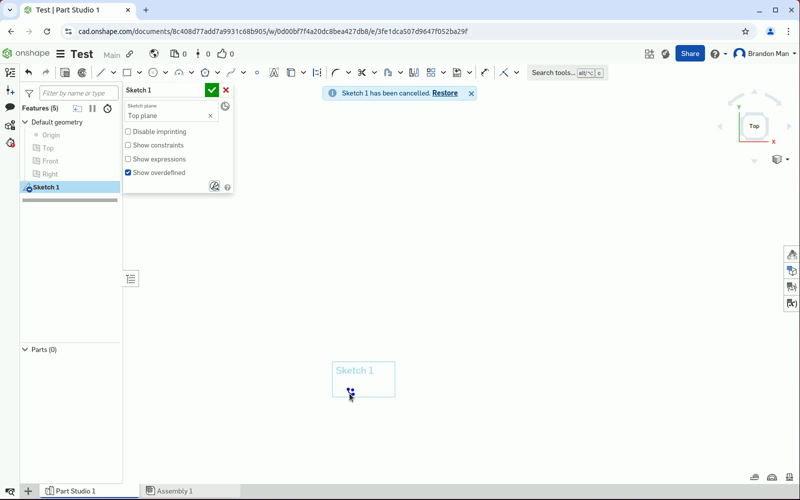
key(l)
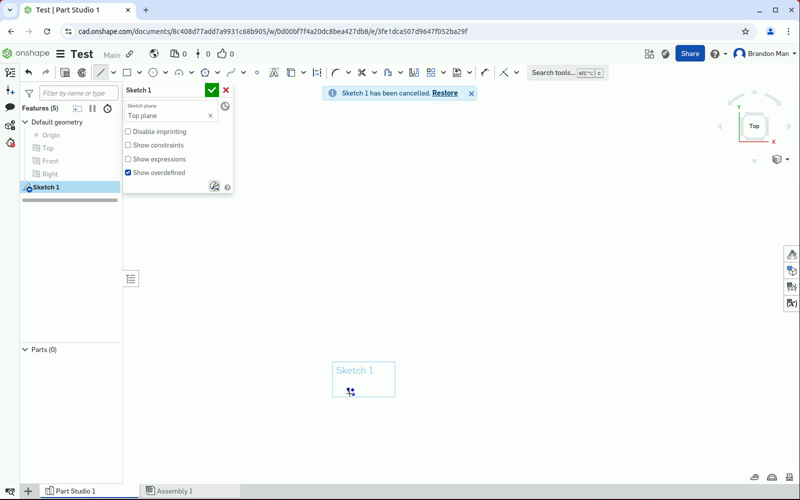
mouse_move(353, 394)
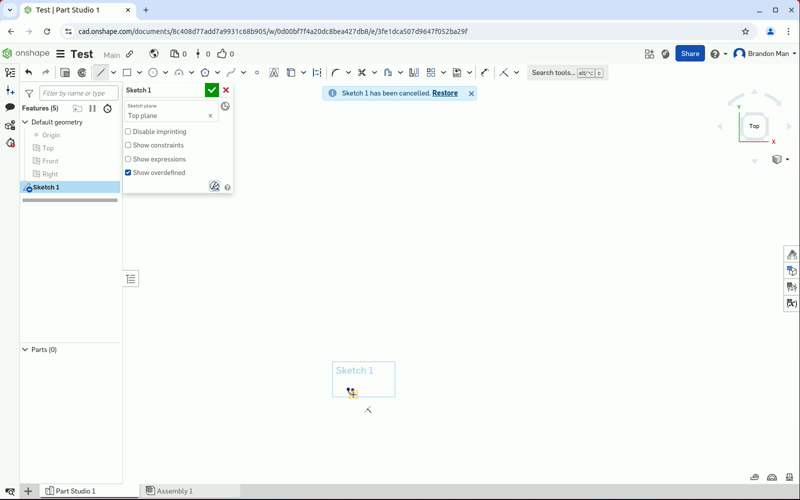
scroll(6)
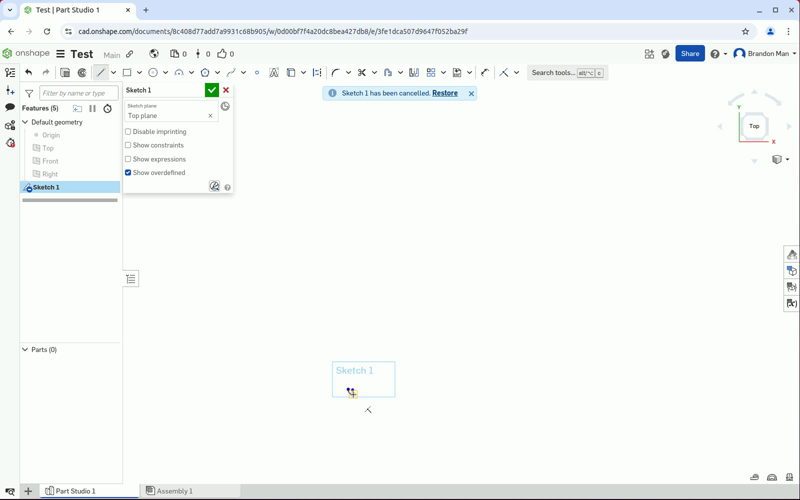
scroll(6)
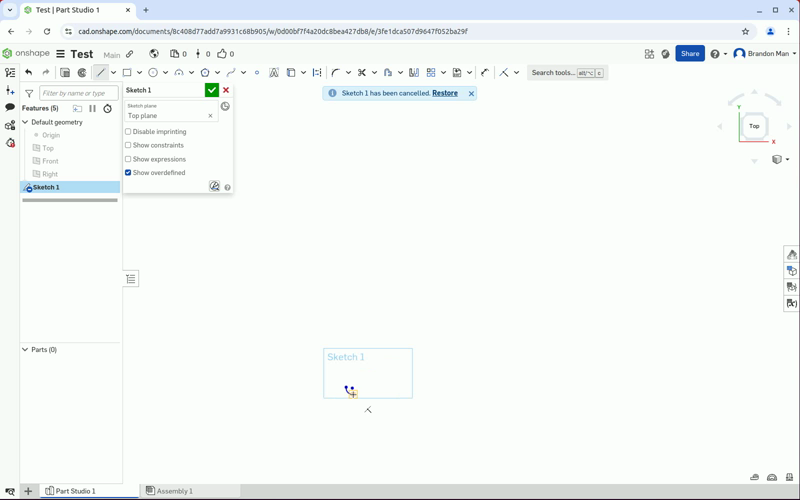
scroll(6)
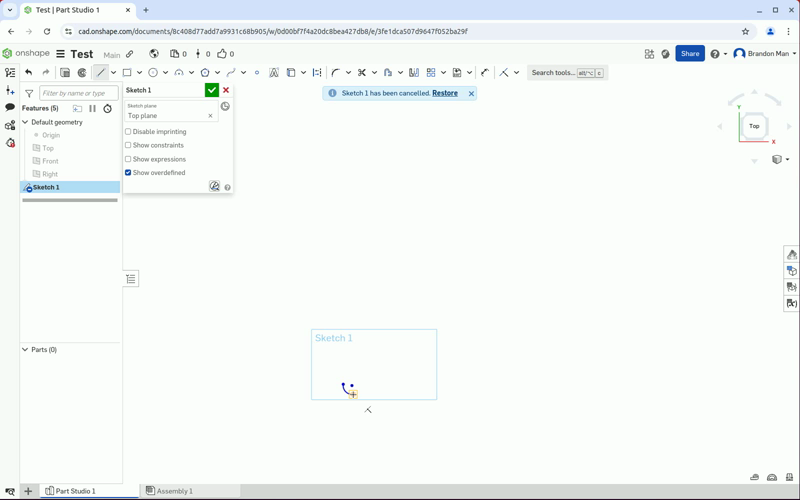
scroll(6)
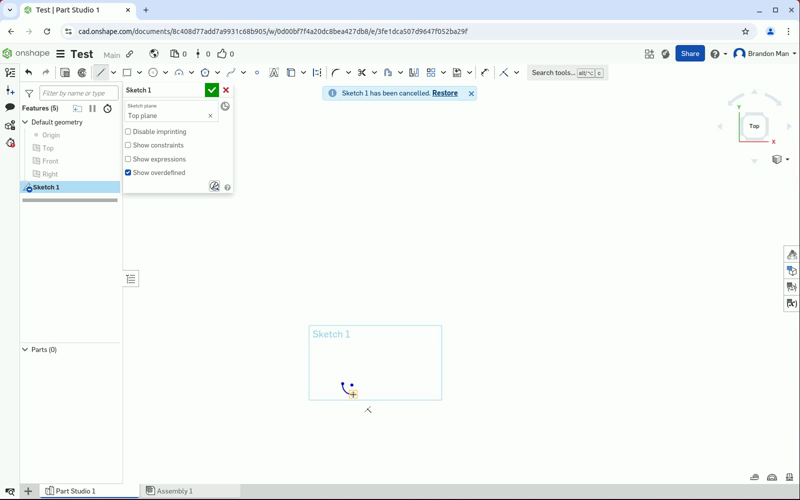
scroll(6)
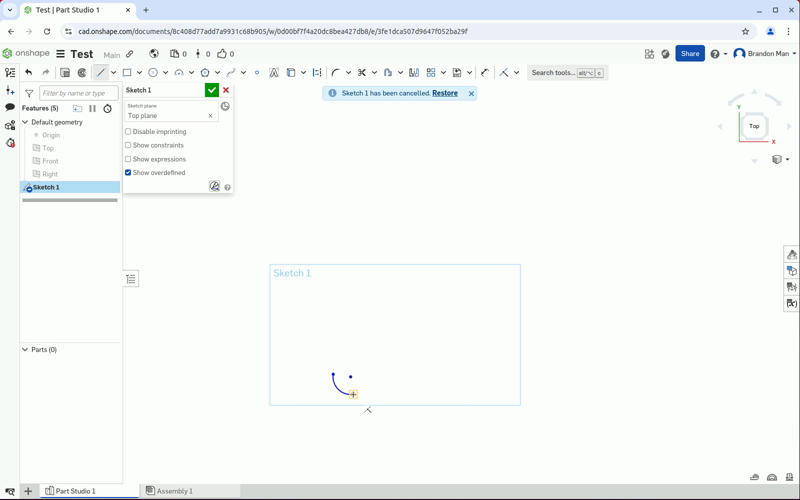
scroll(6)
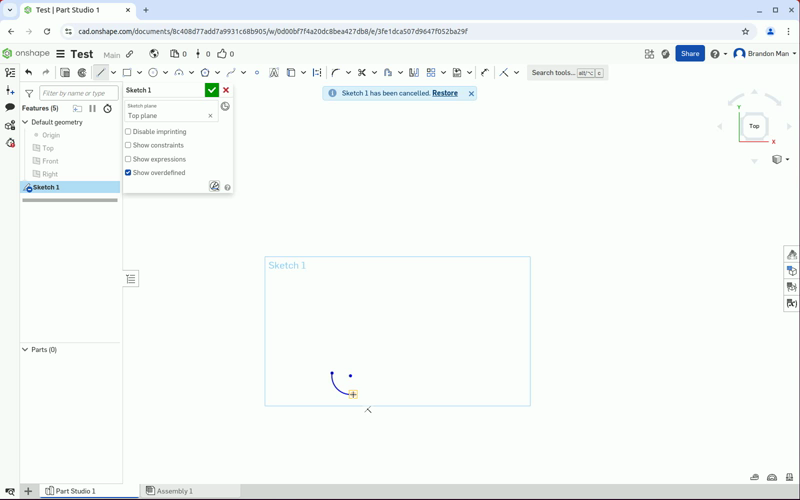
scroll(6)
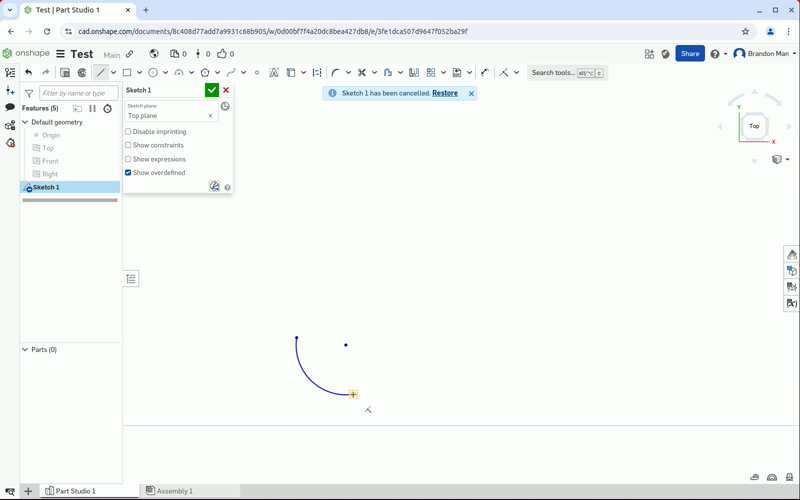
click(353, 394)
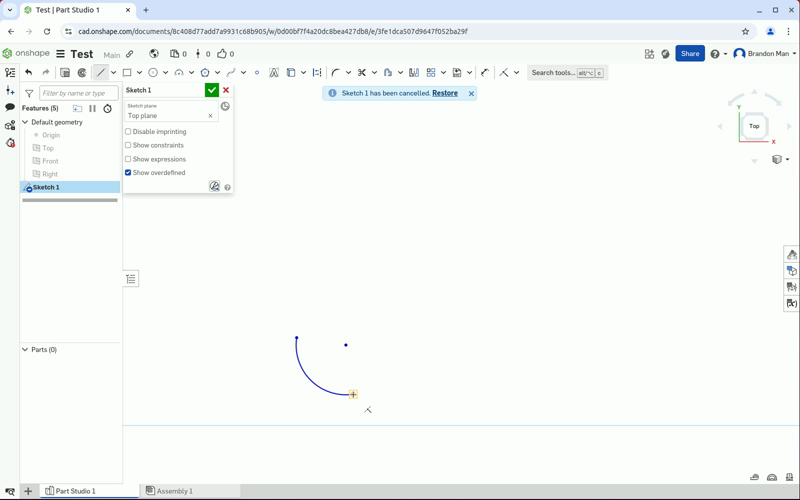
scroll(-6)
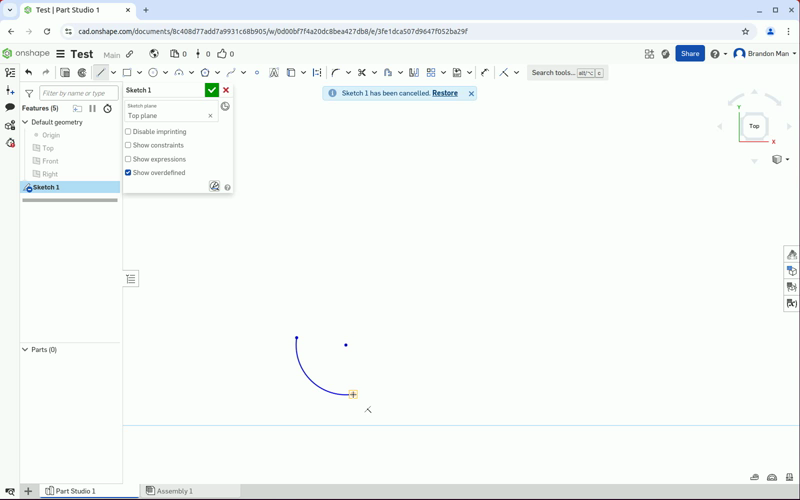
scroll(-6)
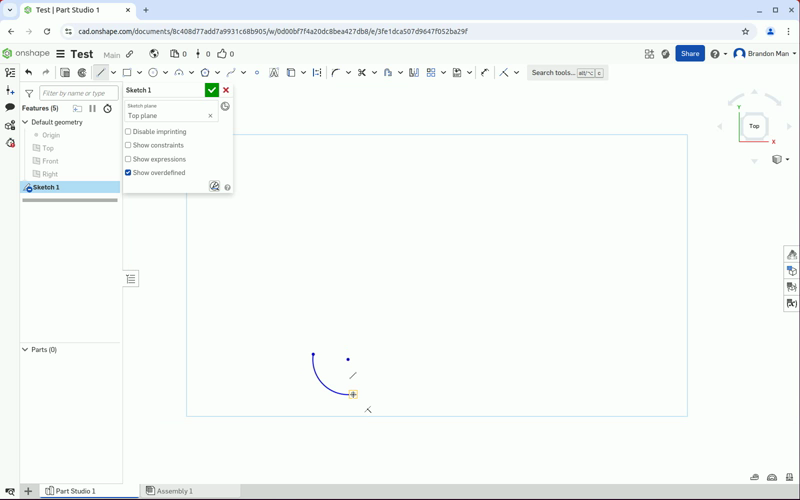
scroll(-6)
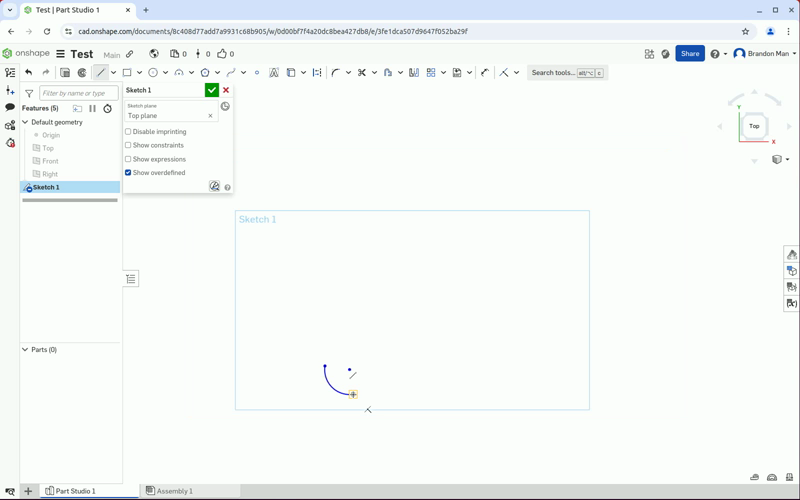
scroll(-6)
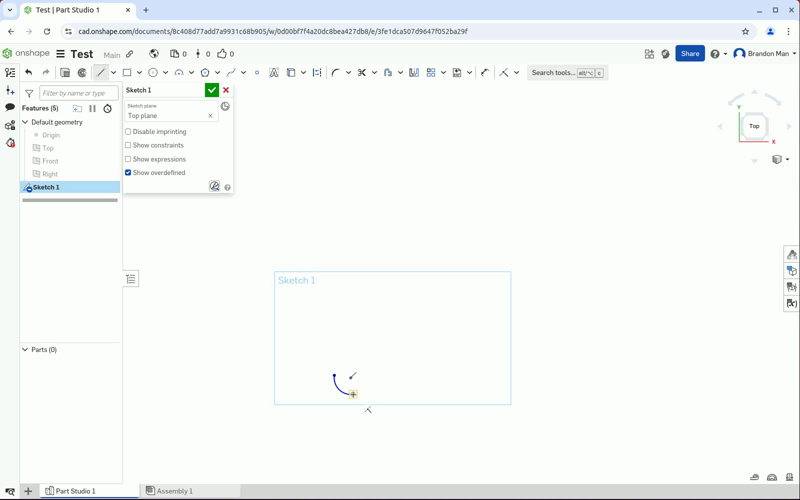
scroll(-6)
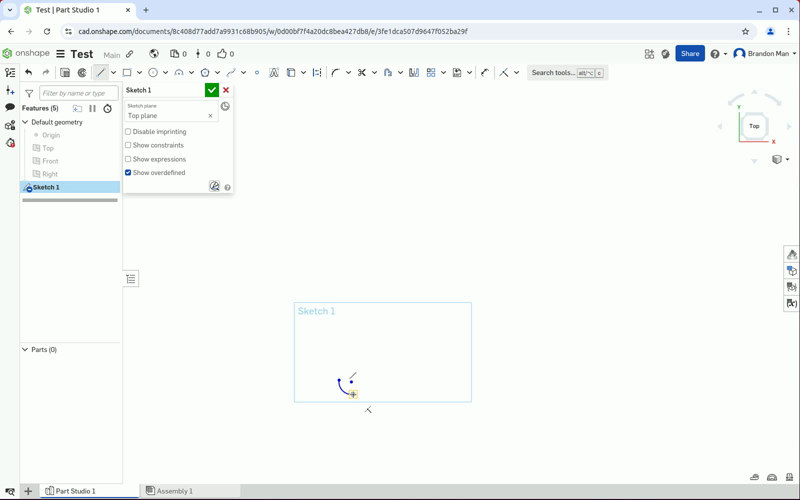
scroll(-6)
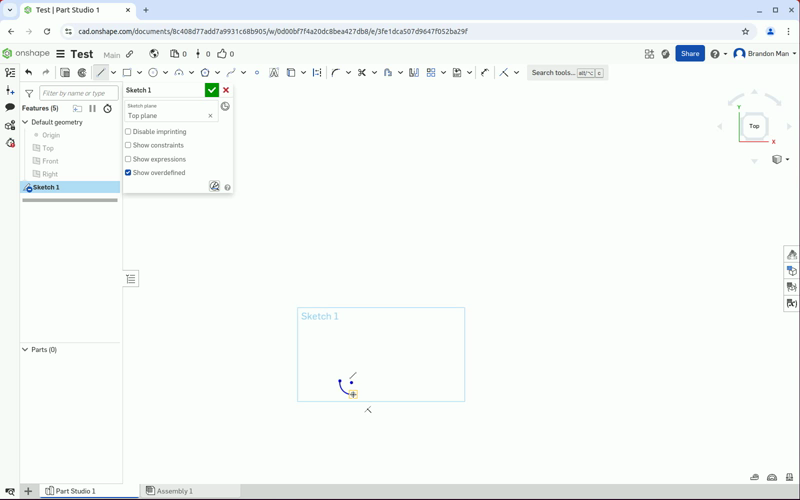
scroll(-6)
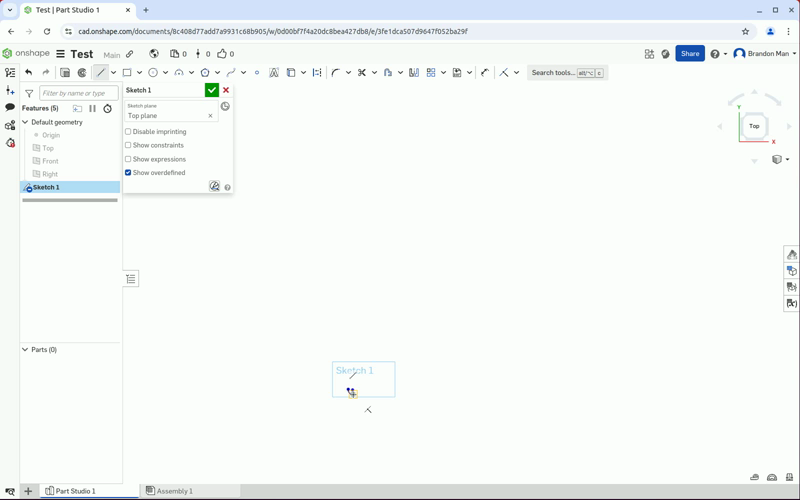
key_down(shift)
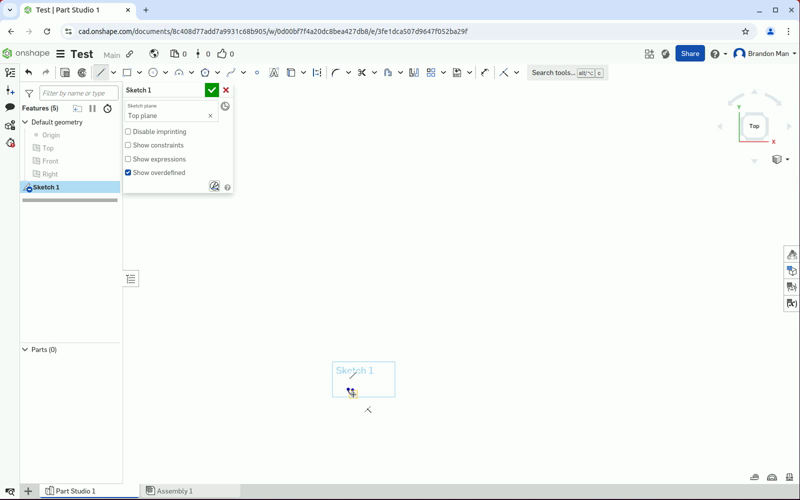
mouse_move(567, 394)
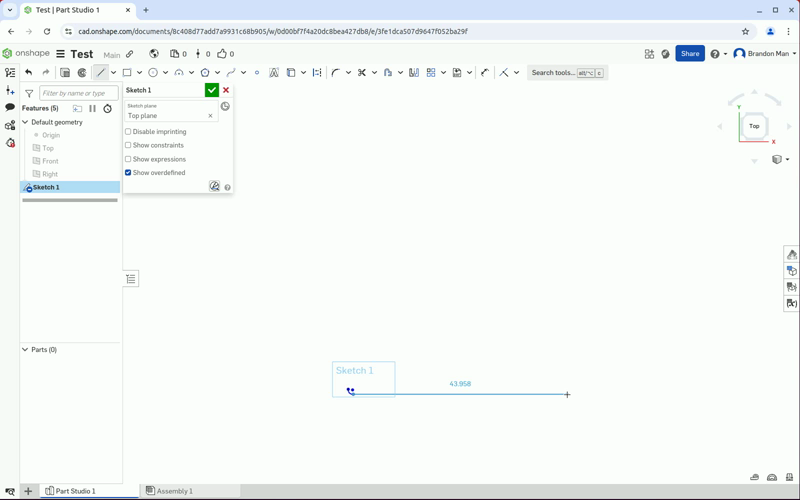
click(567, 394)
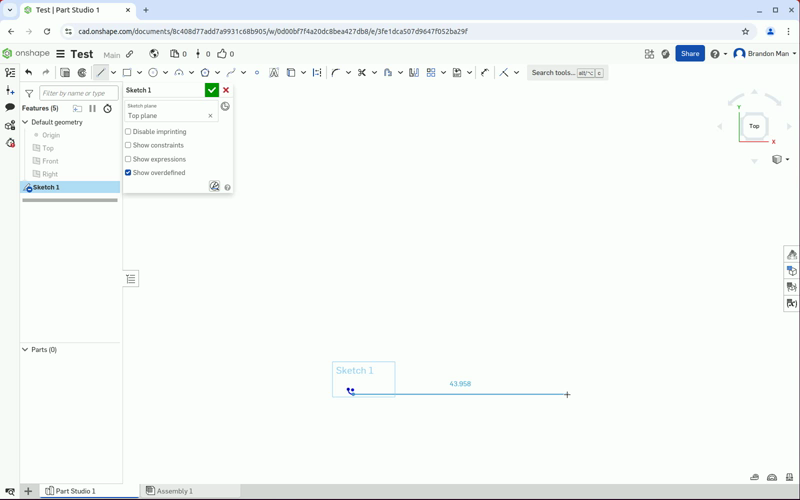
key_up(shift)
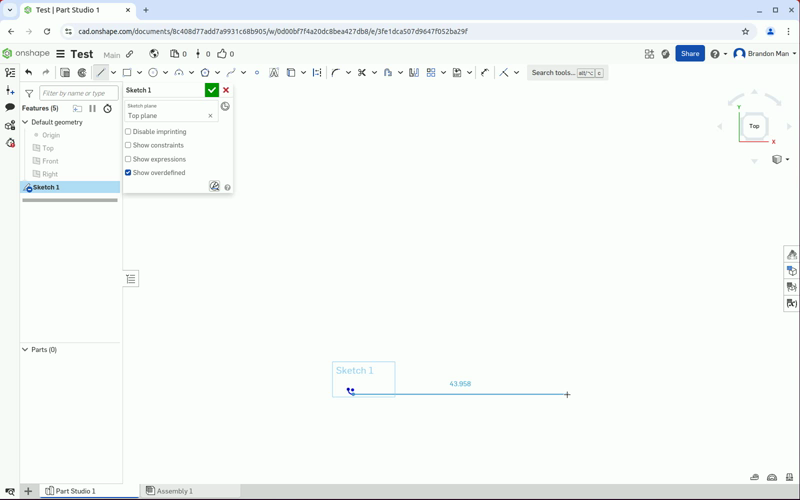
key(esc)
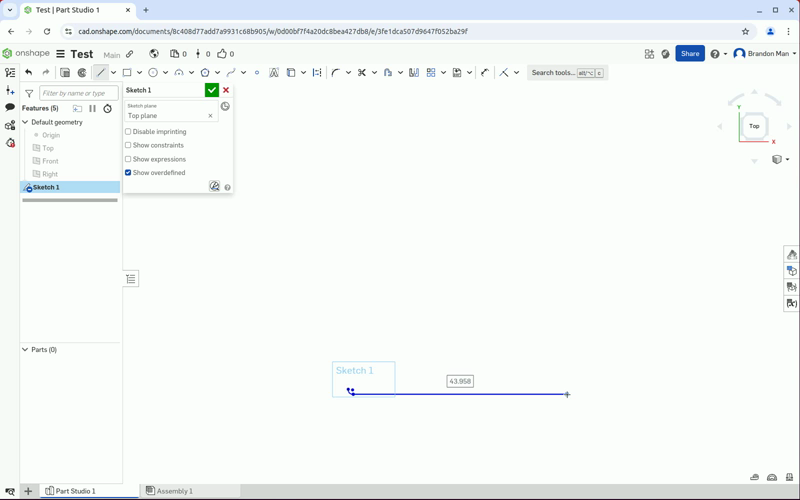
key(a)
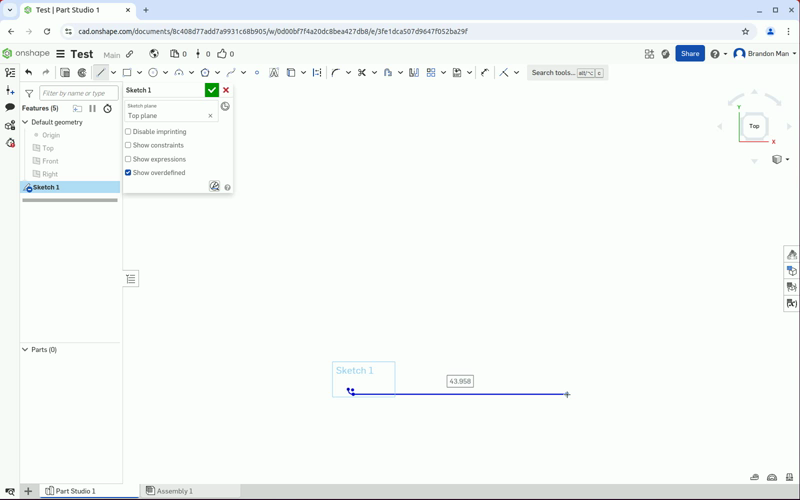
mouse_move(567, 394)
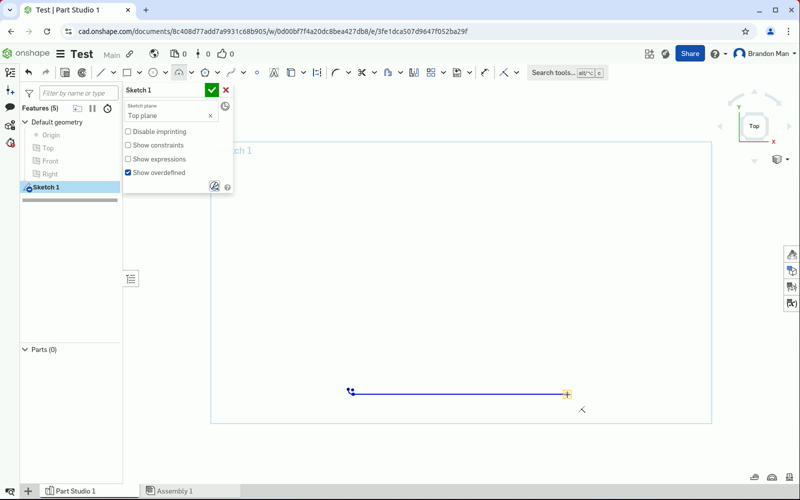
click(567, 394)
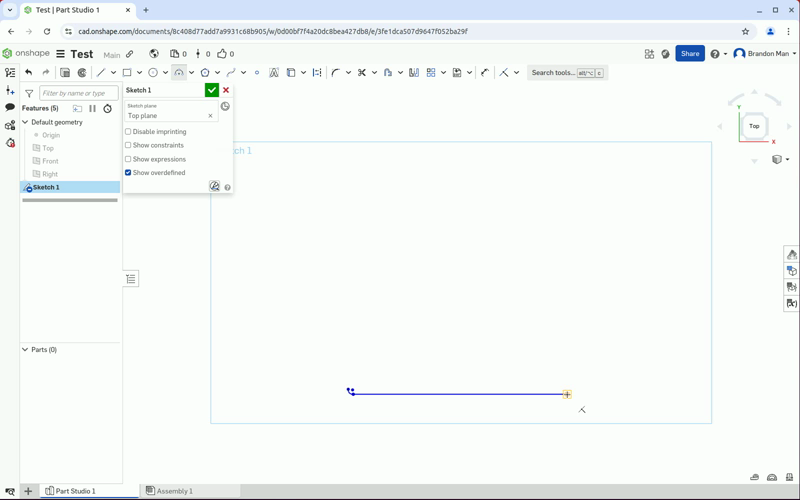
key_down(shift)
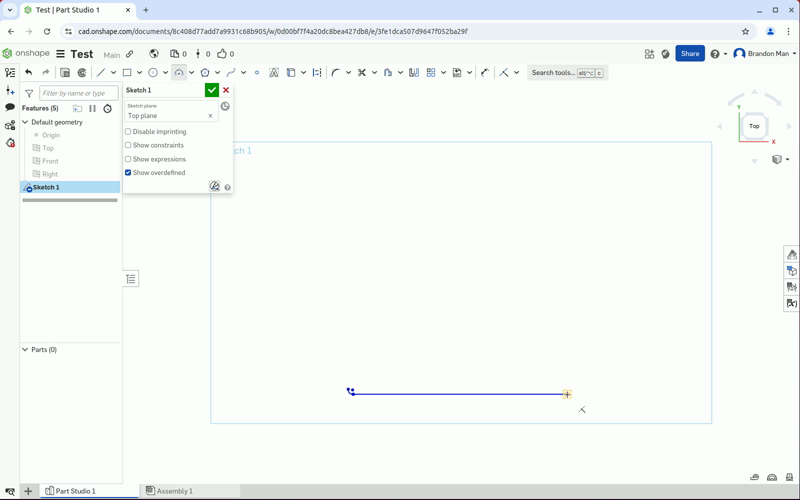
mouse_move(572, 389)
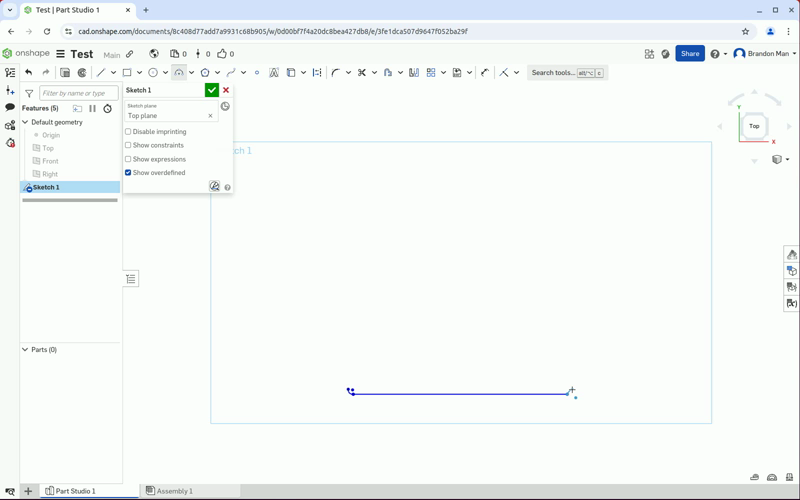
scroll(6)
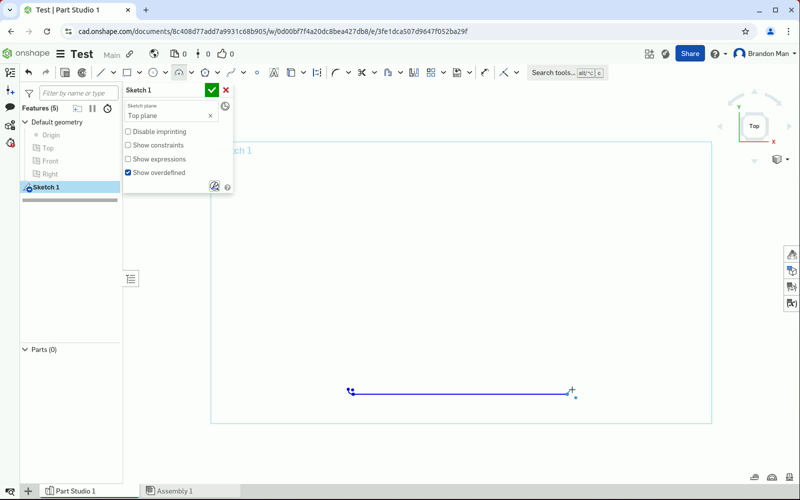
scroll(6)
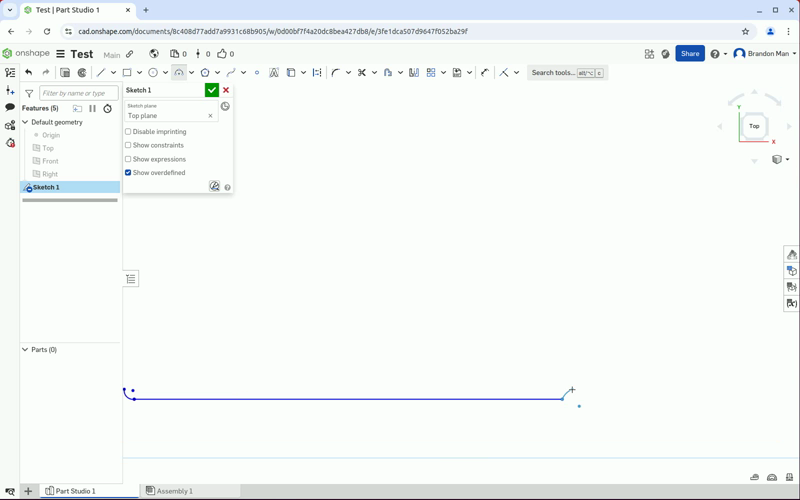
scroll(6)
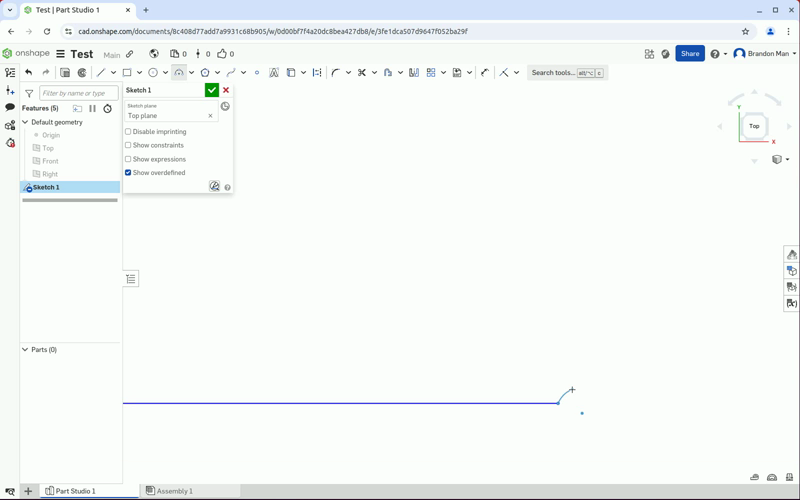
scroll(6)
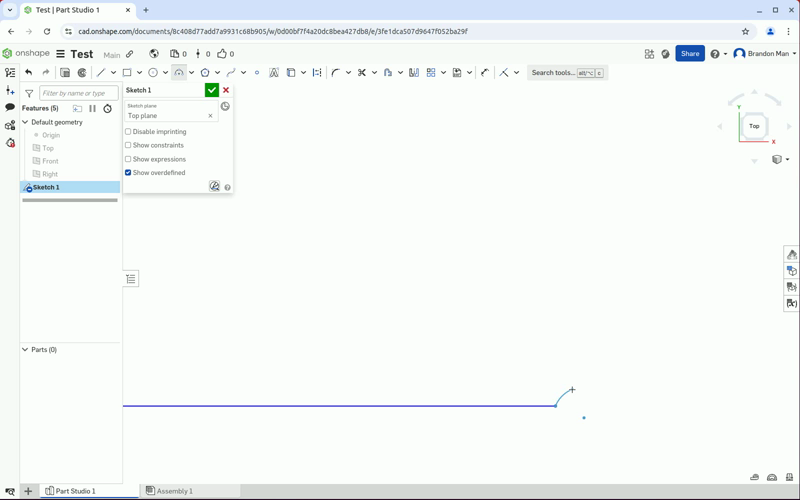
scroll(6)
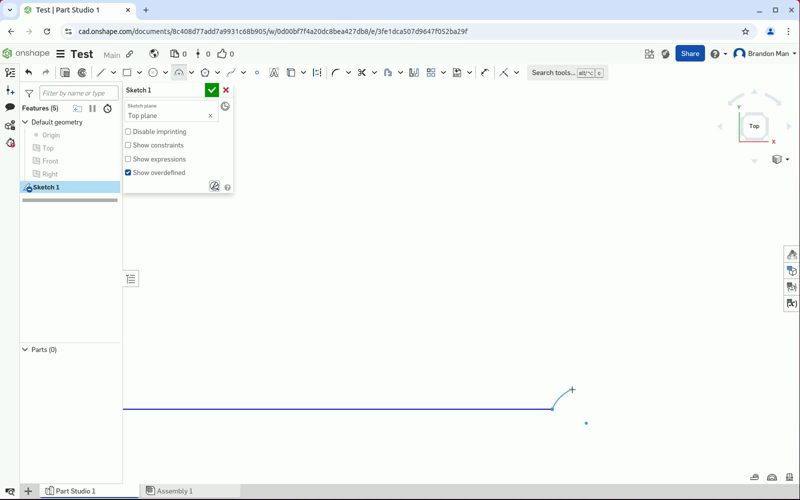
scroll(6)
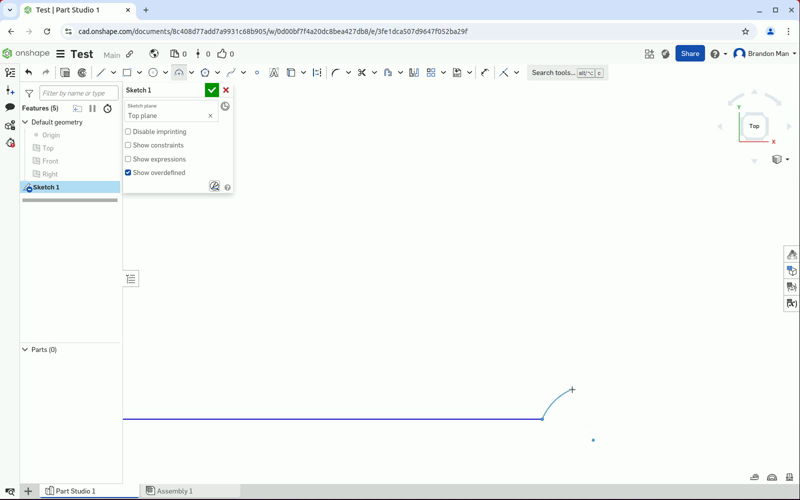
scroll(6)
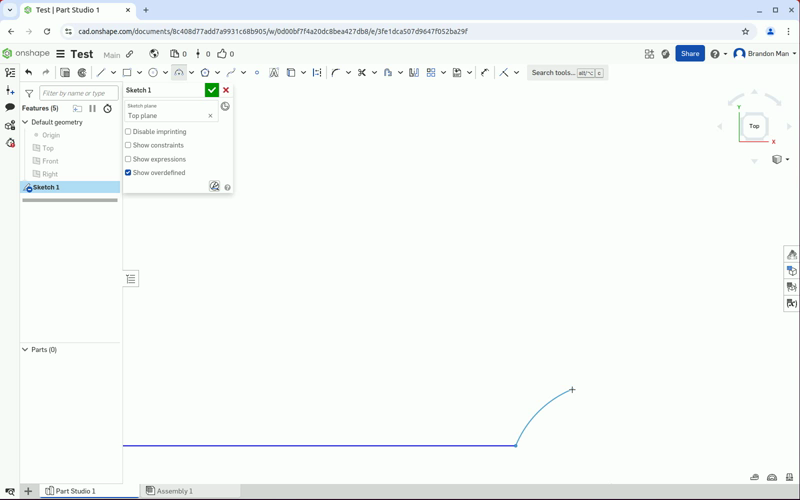
click(572, 389)
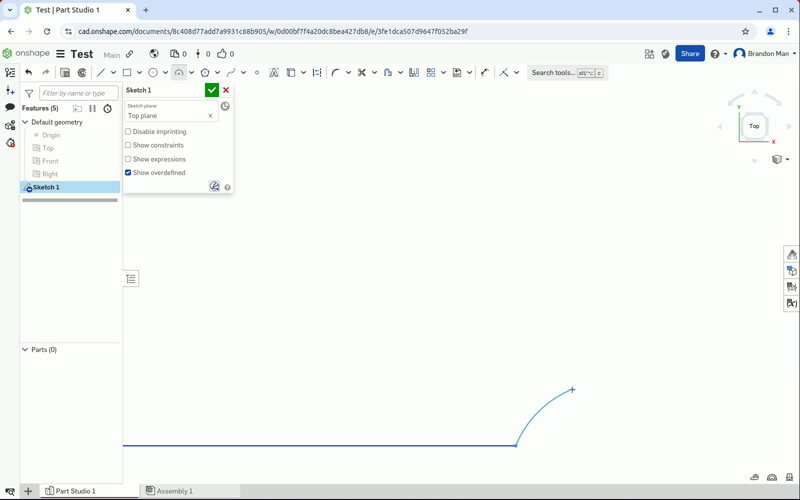
scroll(-6)
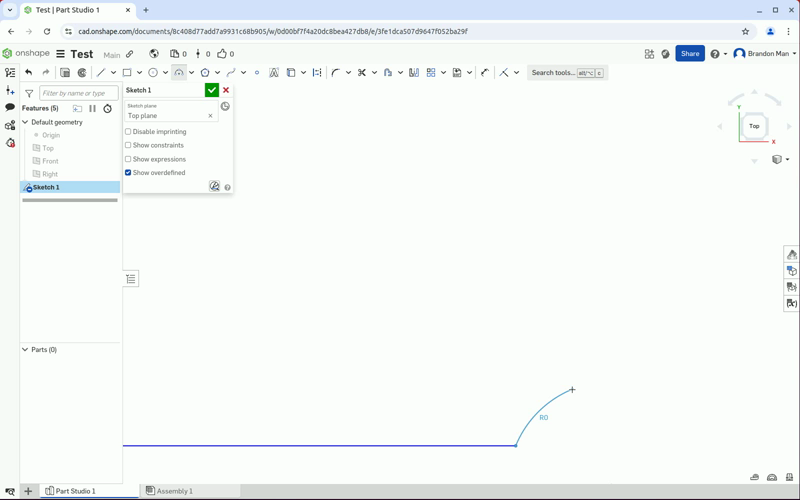
scroll(-6)
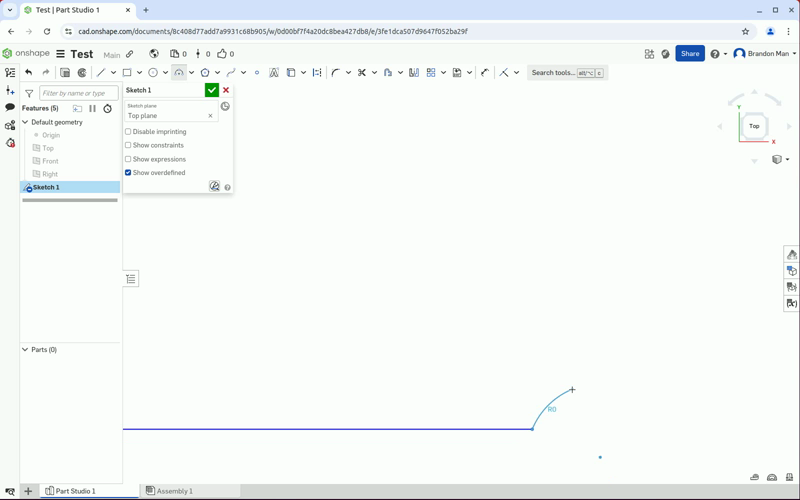
scroll(-6)
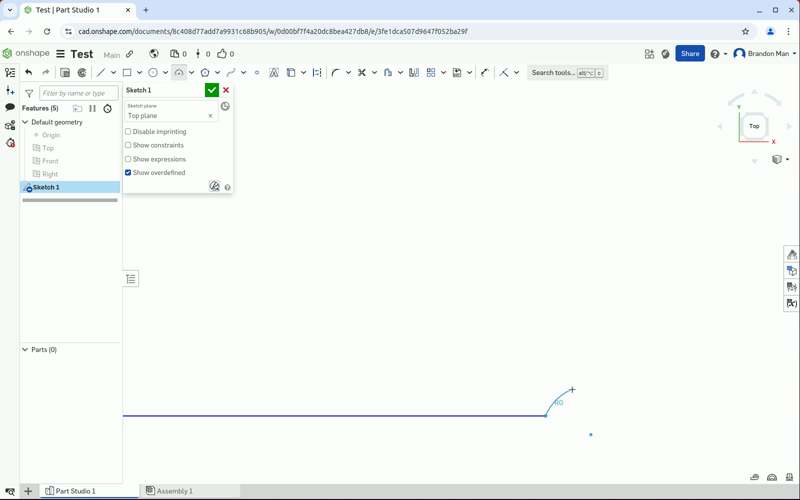
scroll(-6)
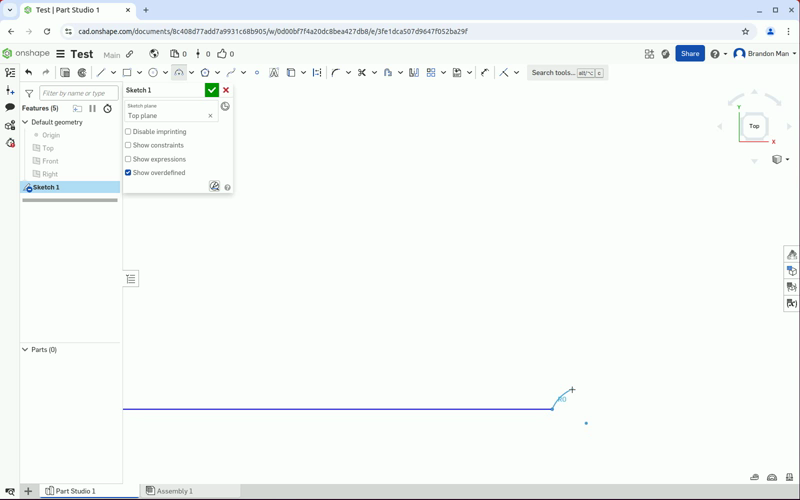
scroll(-6)
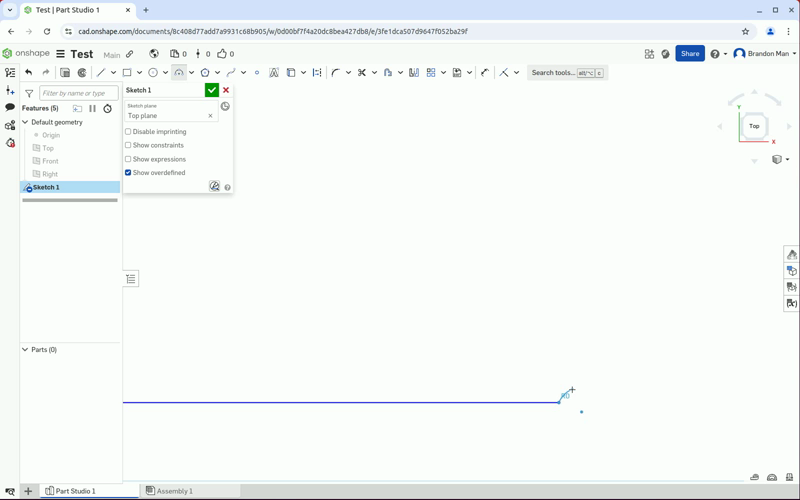
scroll(-6)
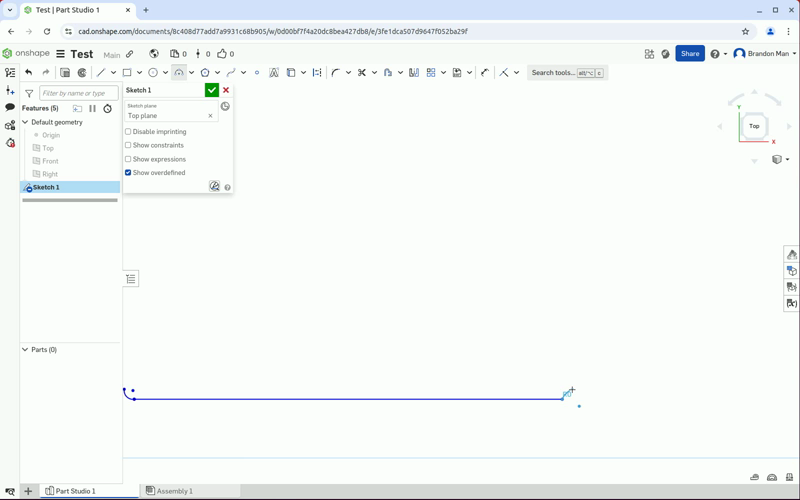
scroll(-6)
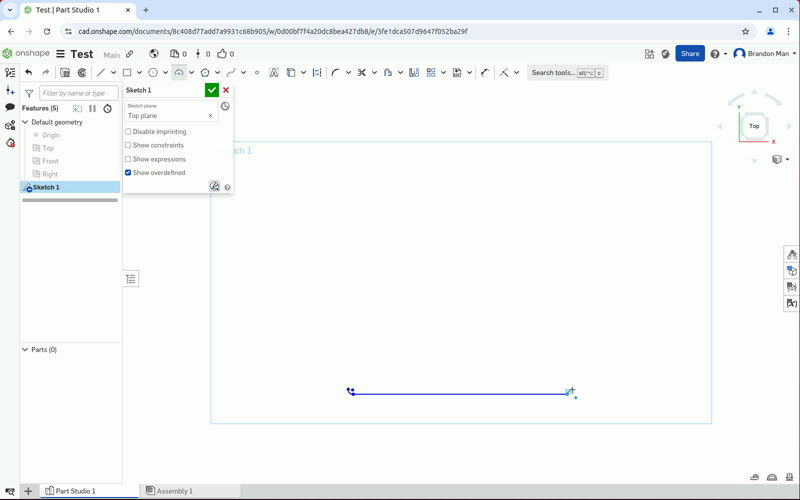
mouse_move(570, 393)
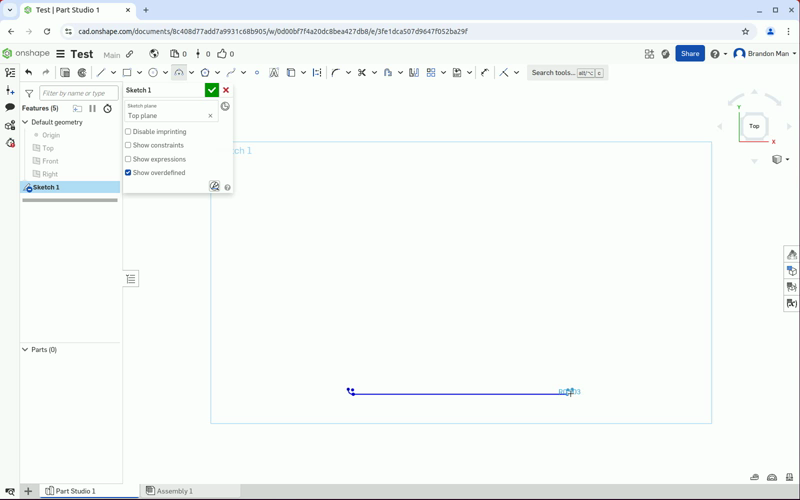
scroll(6)
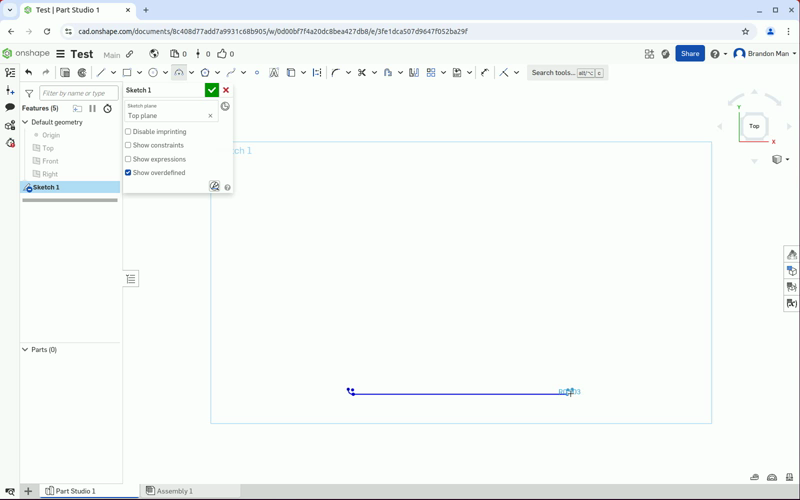
scroll(6)
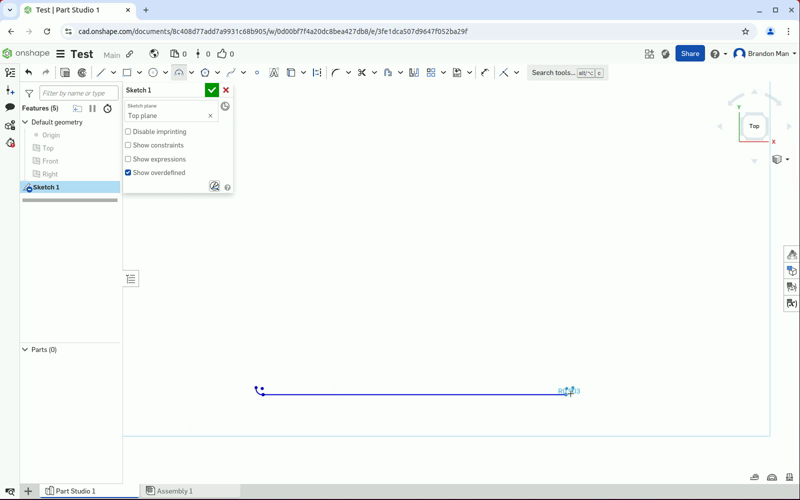
scroll(6)
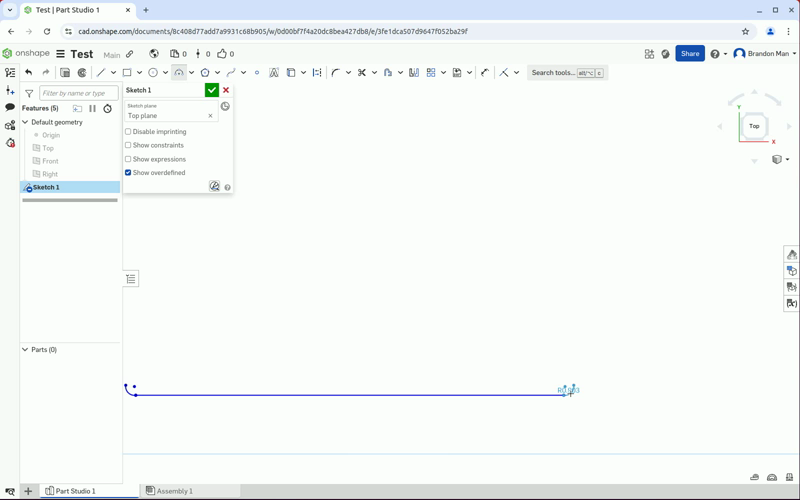
scroll(6)
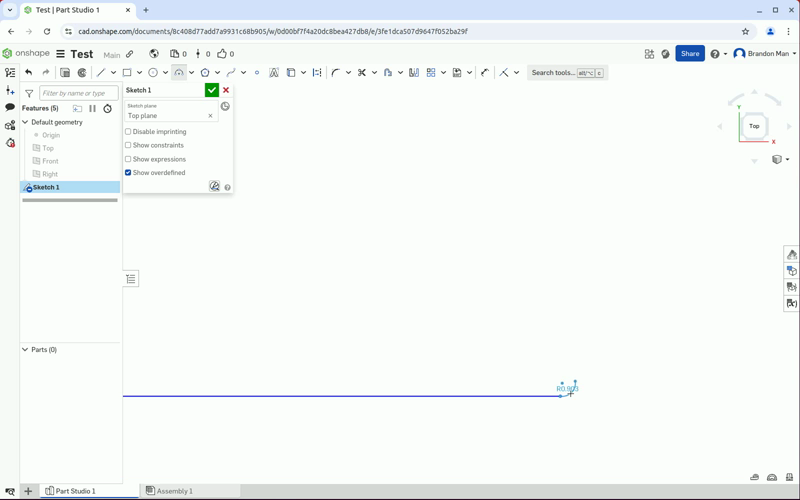
scroll(6)
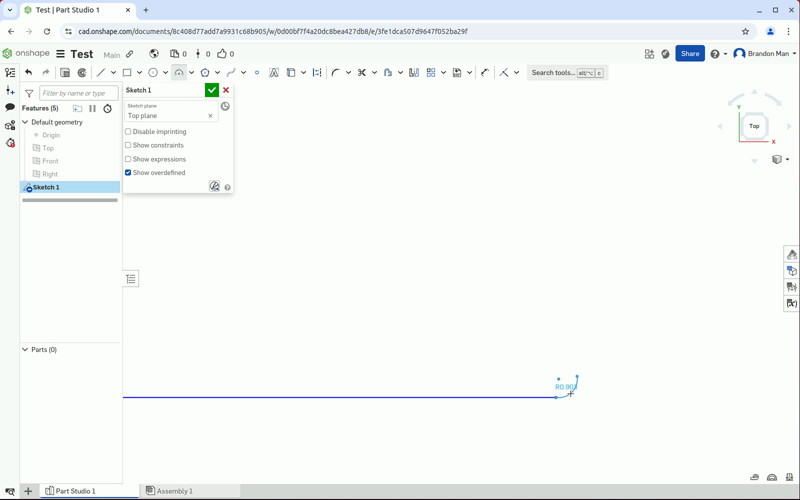
scroll(6)
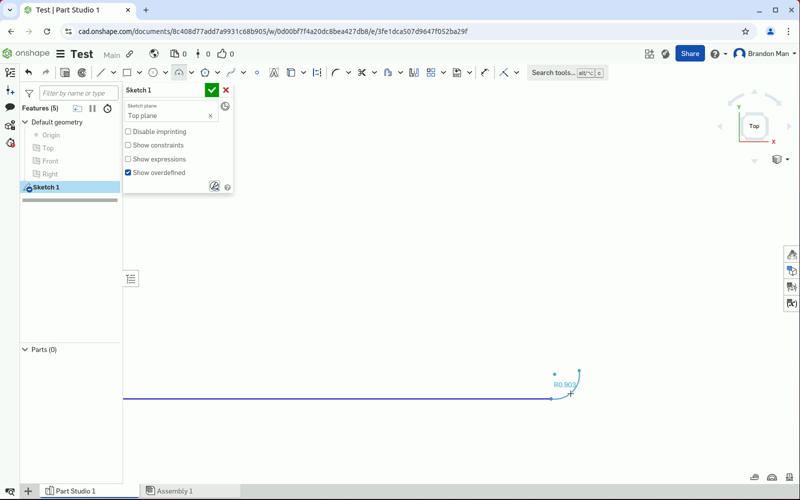
scroll(6)
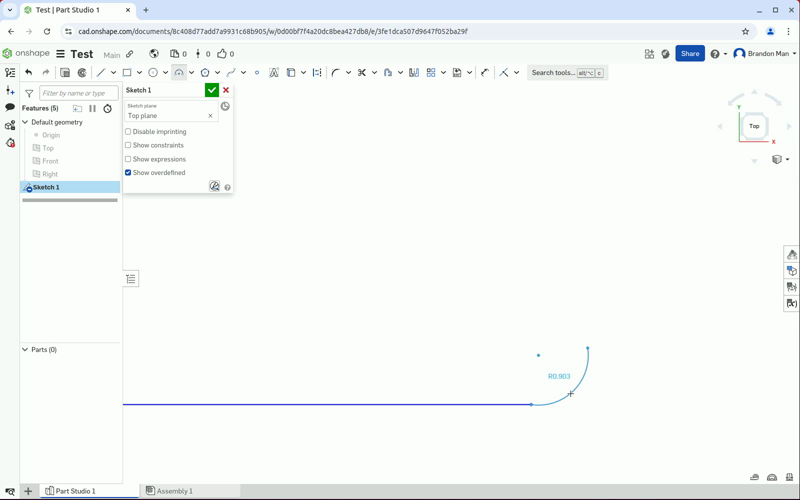
click(570, 393)
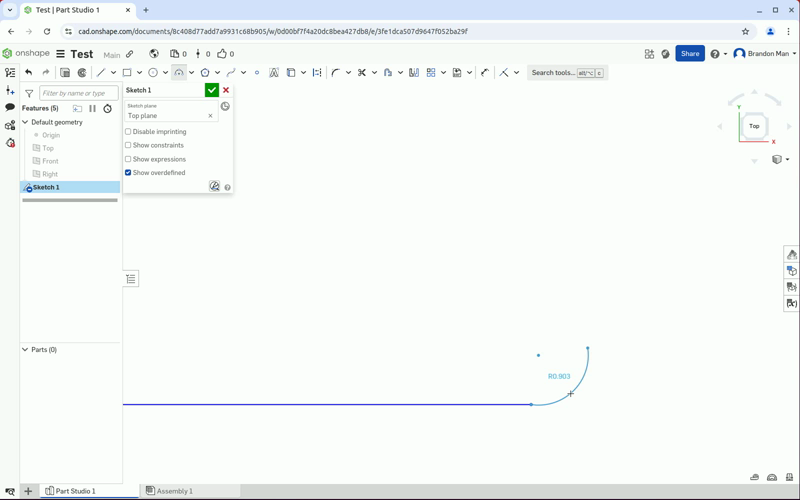
scroll(-6)
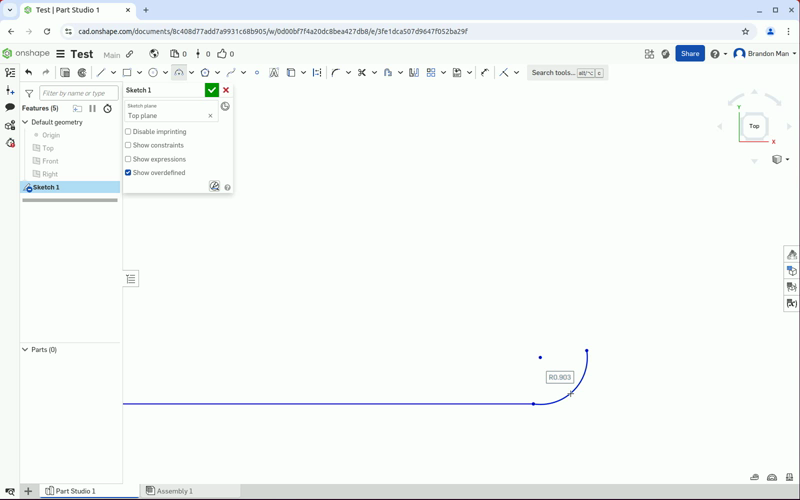
scroll(-6)
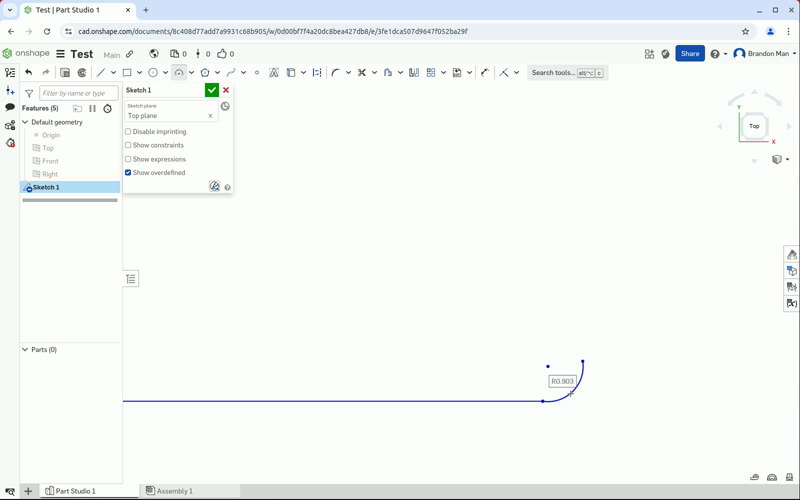
scroll(-6)
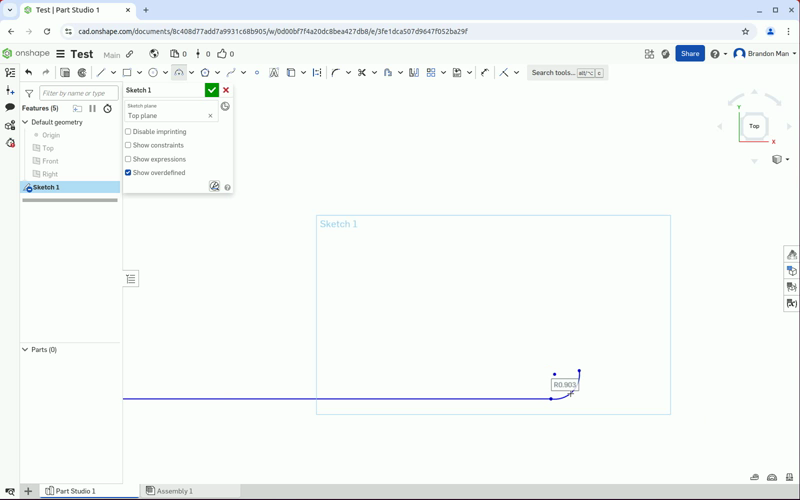
scroll(-6)
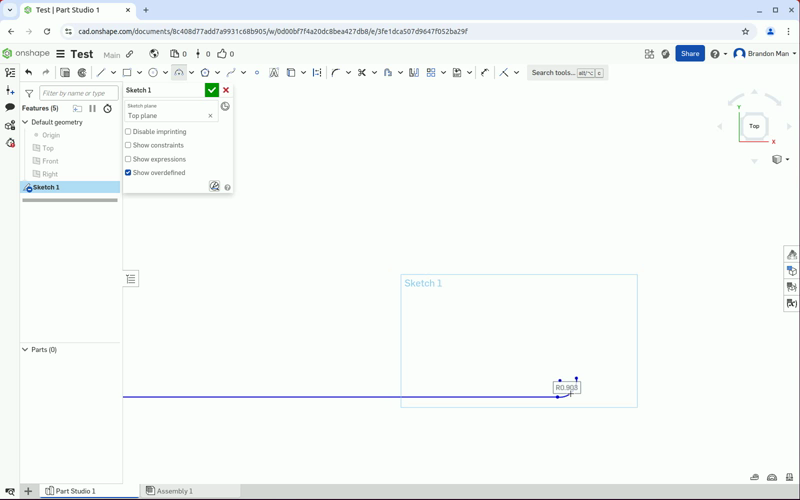
scroll(-6)
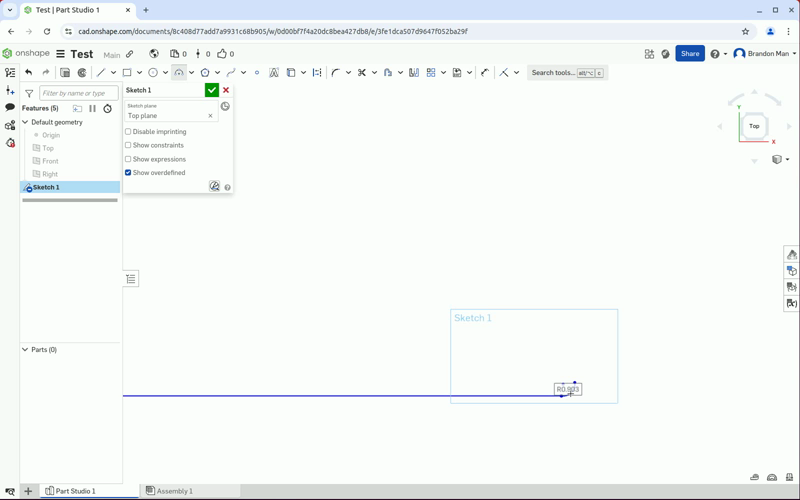
scroll(-6)
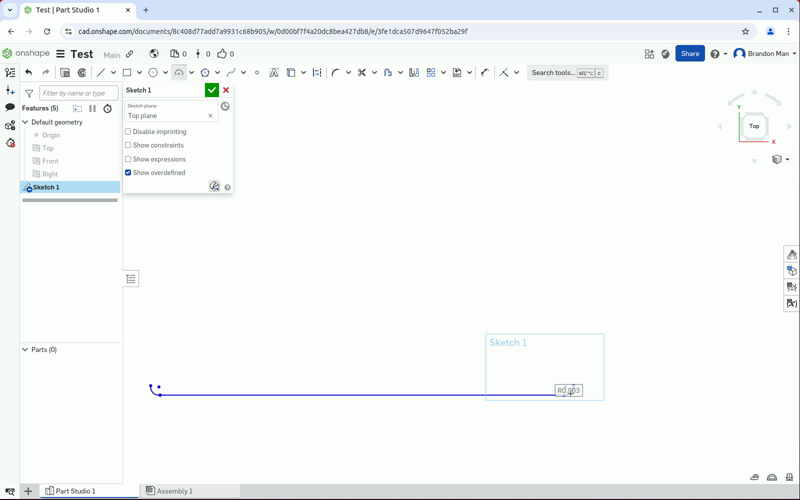
scroll(-6)
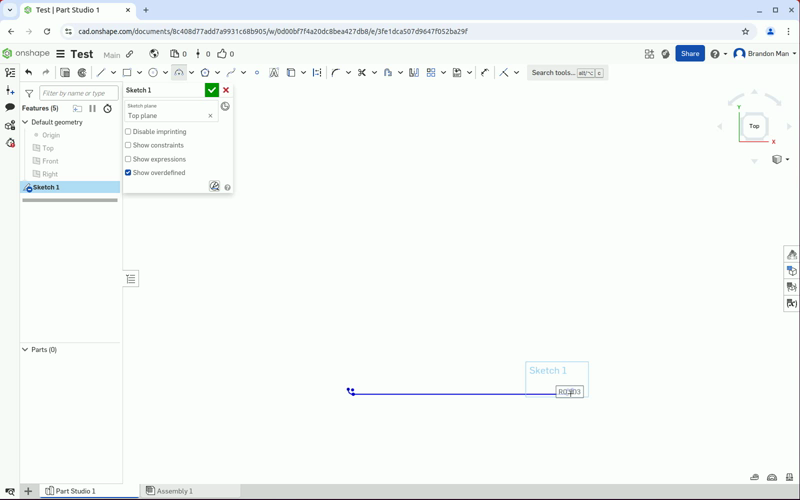
key_up(shift)
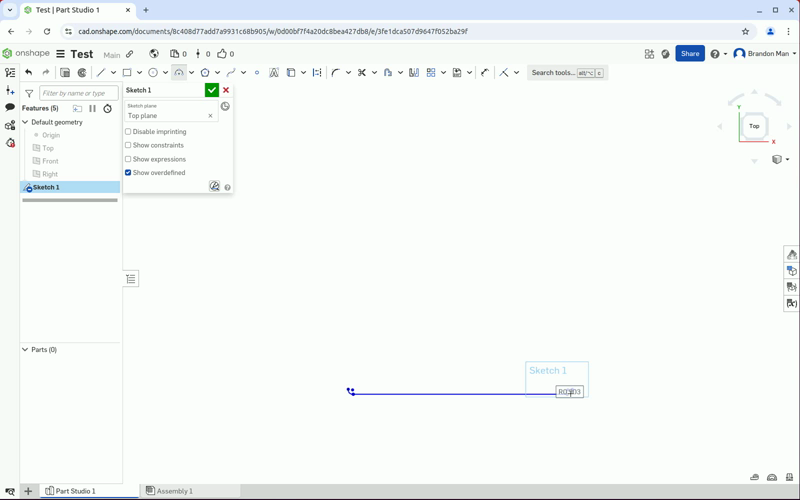
key(esc)
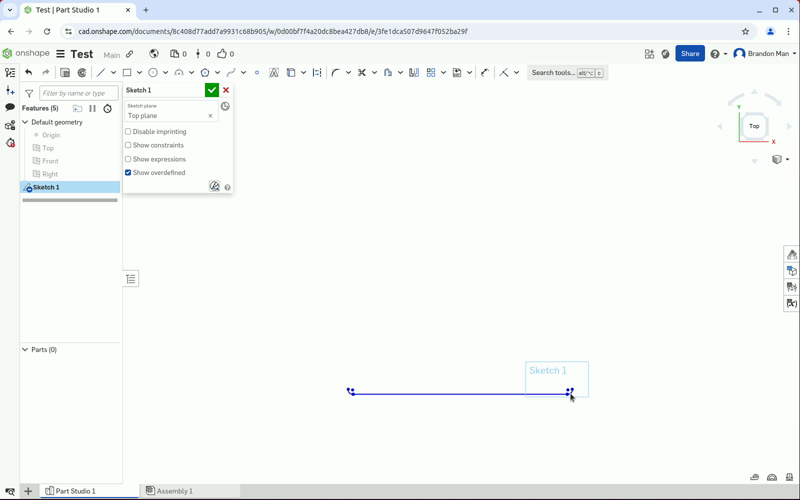
key(l)
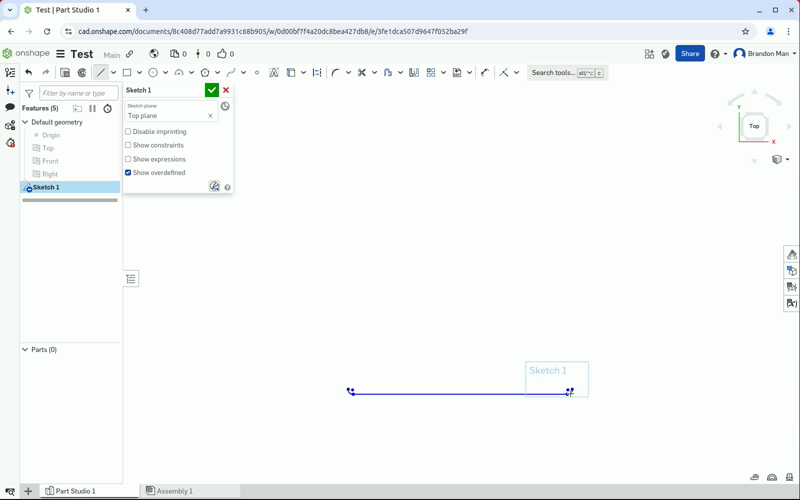
mouse_move(572, 389)
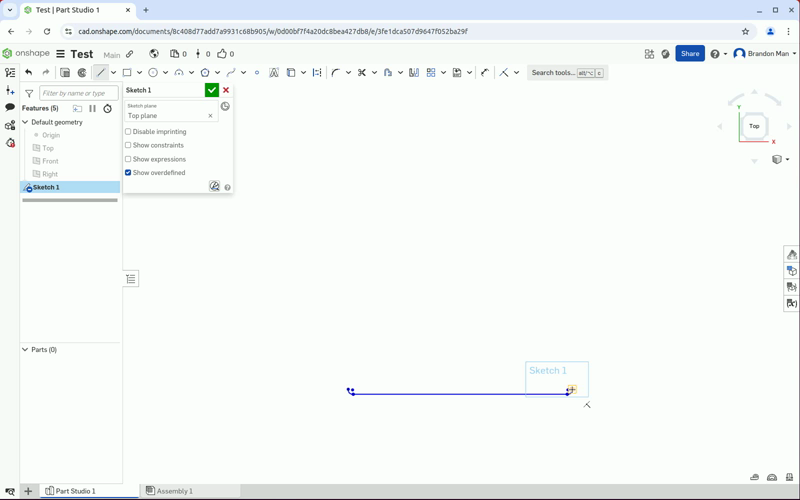
scroll(6)
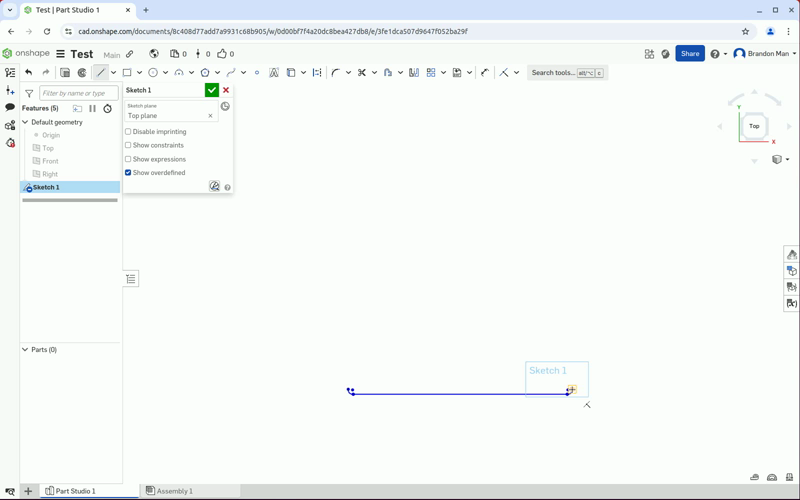
scroll(6)
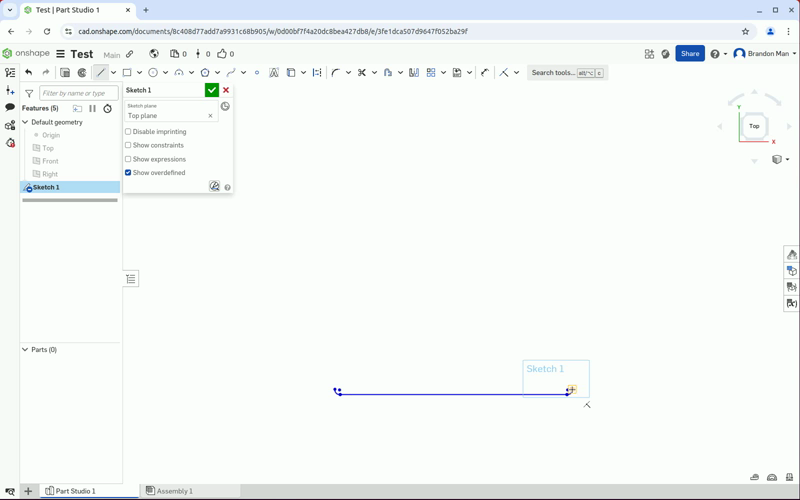
scroll(6)
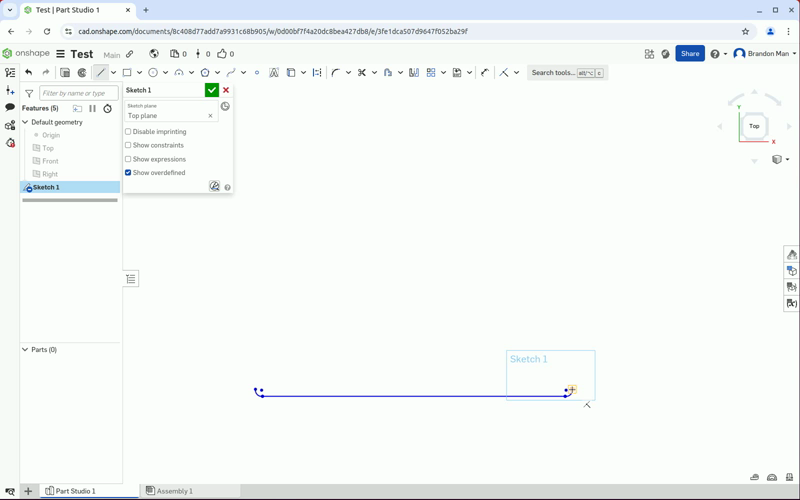
scroll(6)
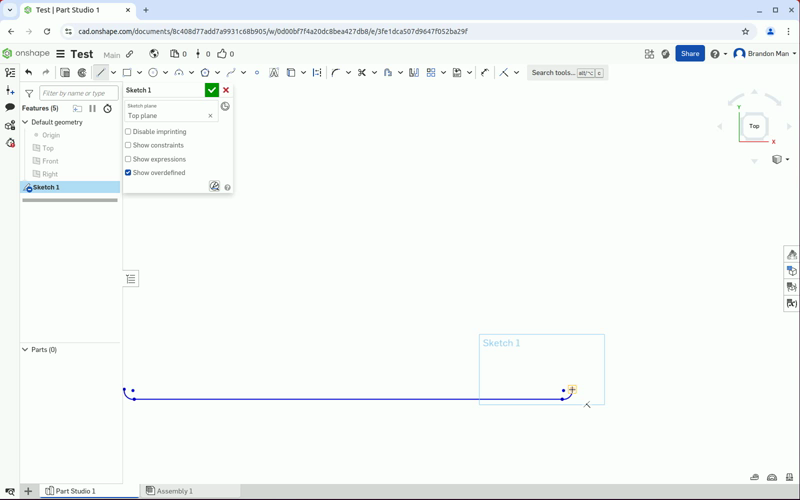
scroll(6)
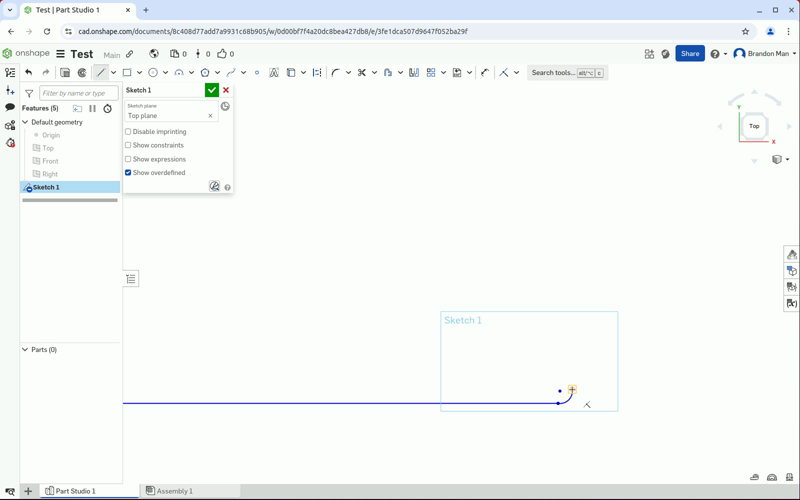
scroll(6)
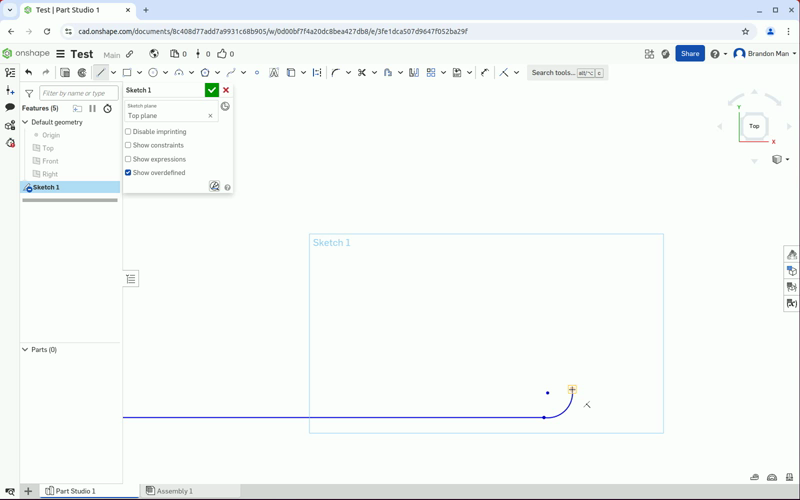
scroll(6)
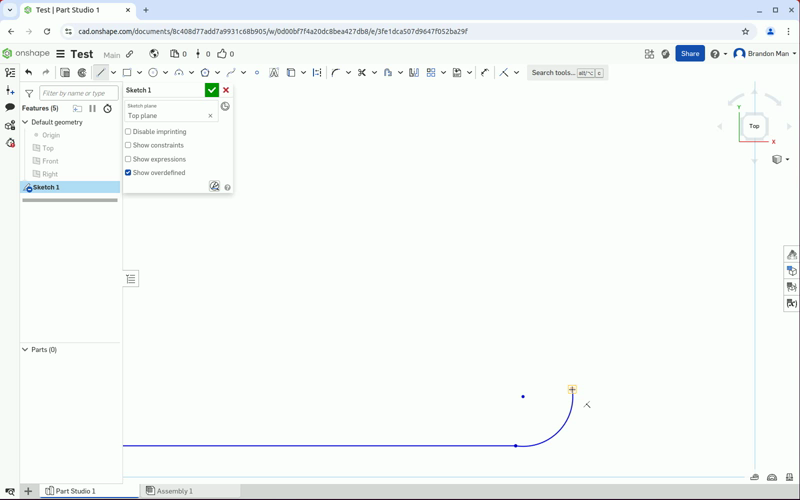
click(572, 389)
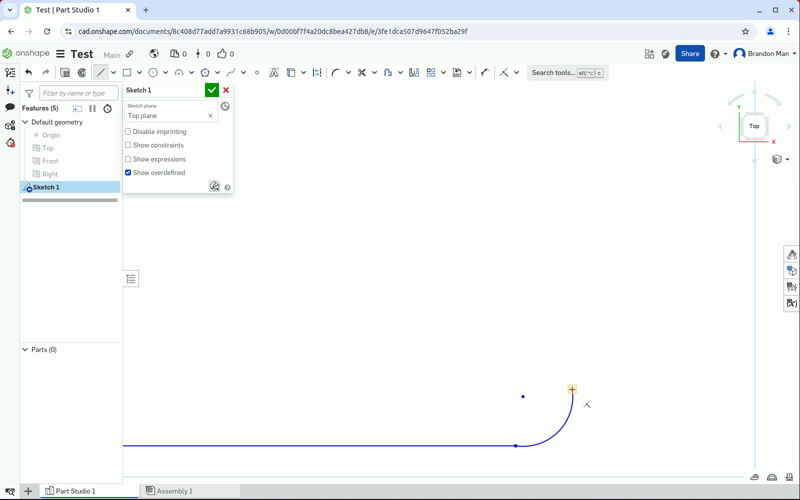
scroll(-6)
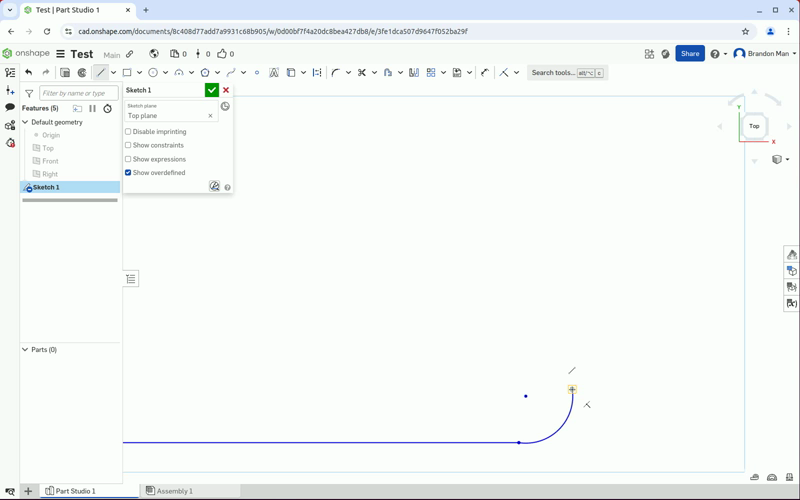
scroll(-6)
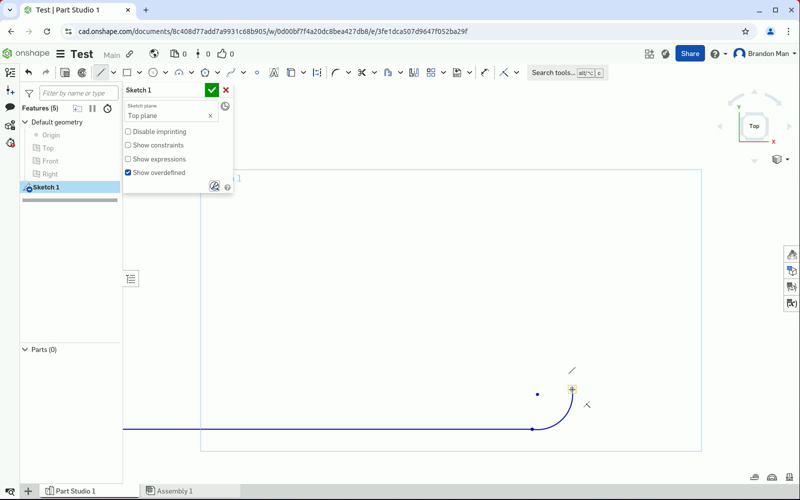
scroll(-6)
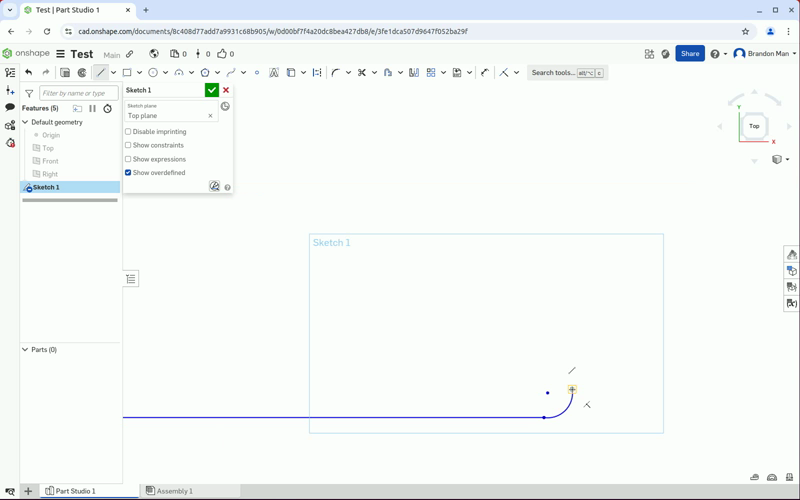
scroll(-6)
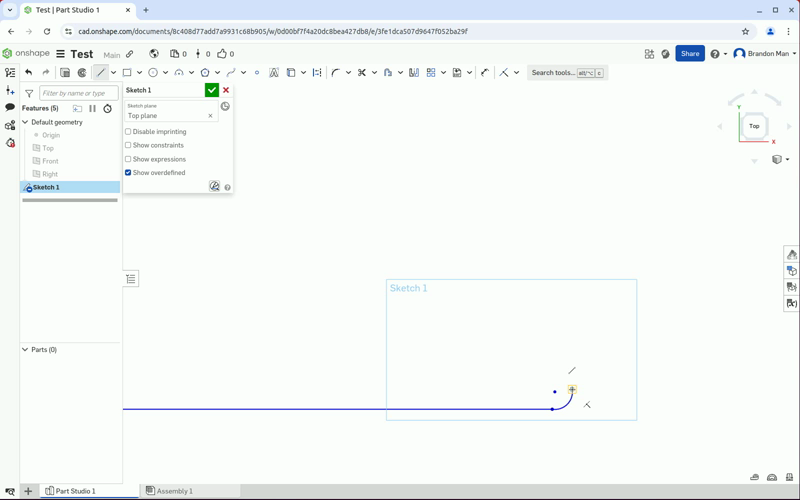
scroll(-6)
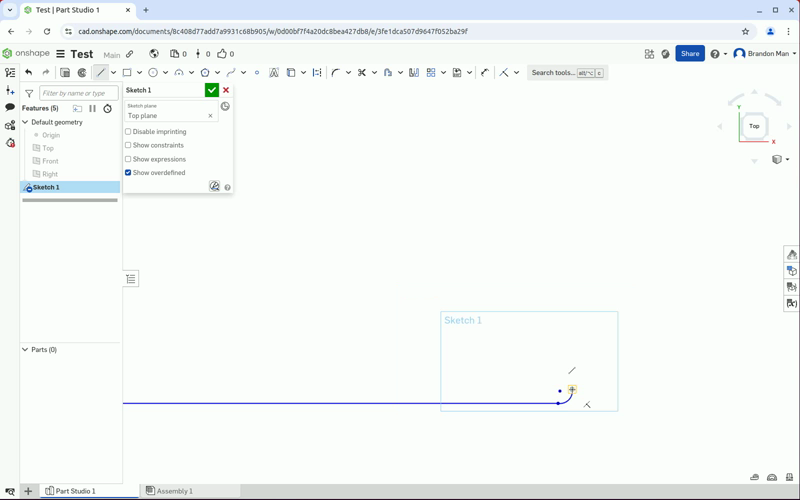
scroll(-6)
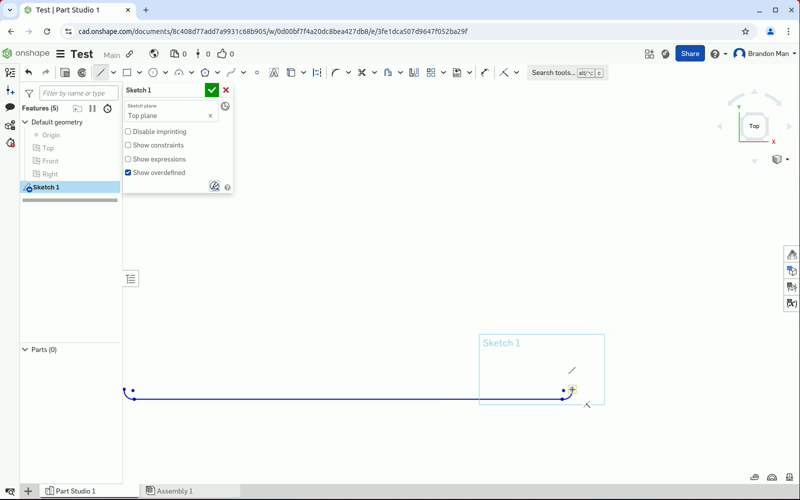
scroll(-6)
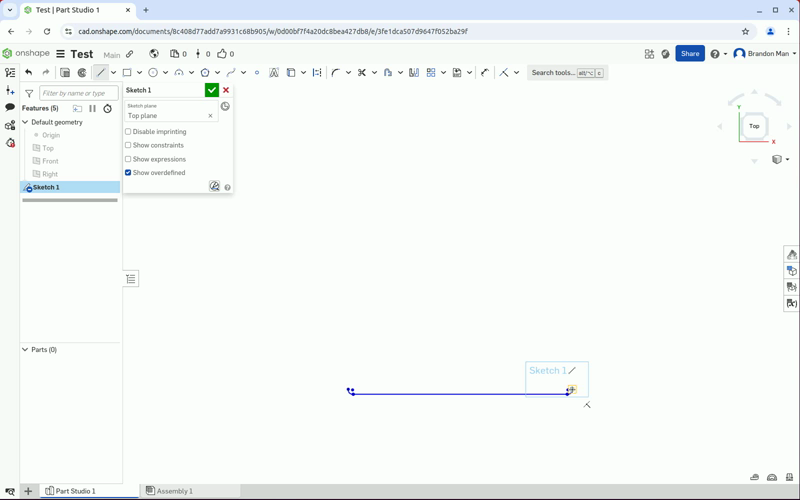
key_down(shift)
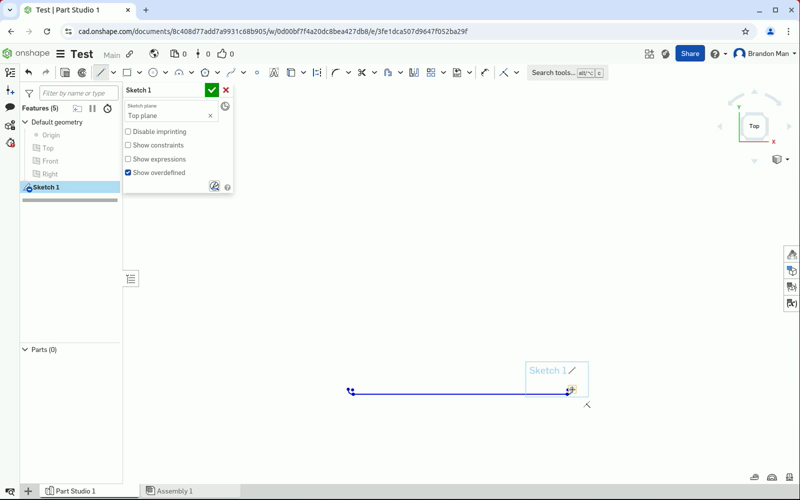
mouse_move(572, 177)
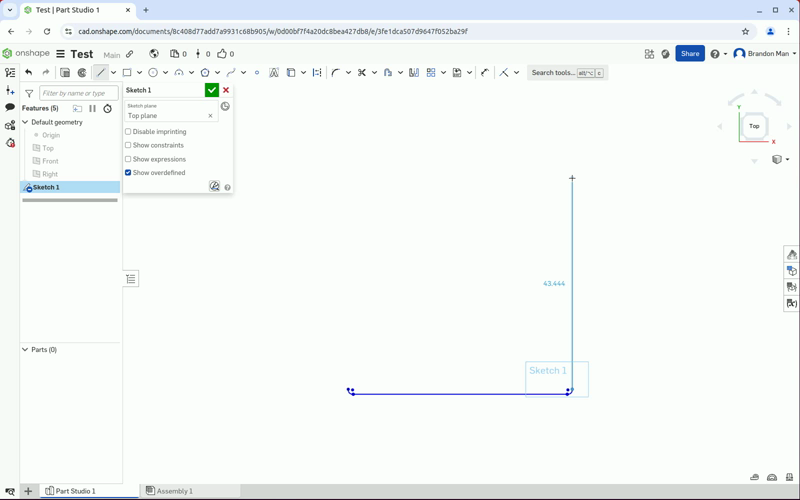
click(572, 177)
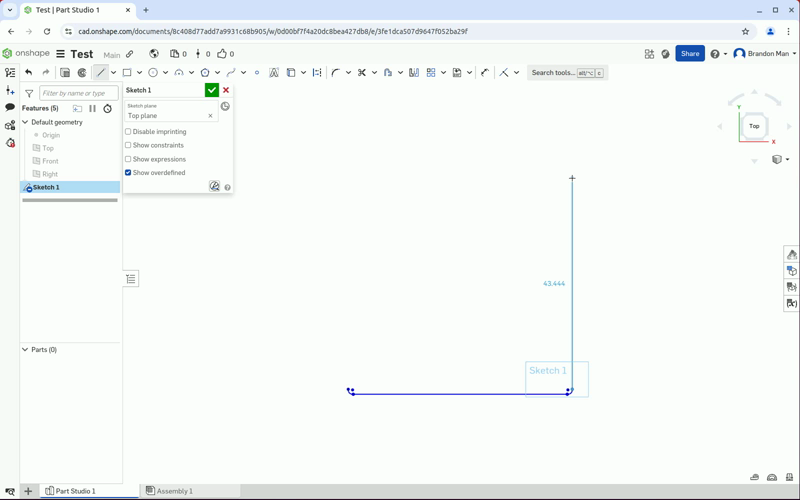
key_up(shift)
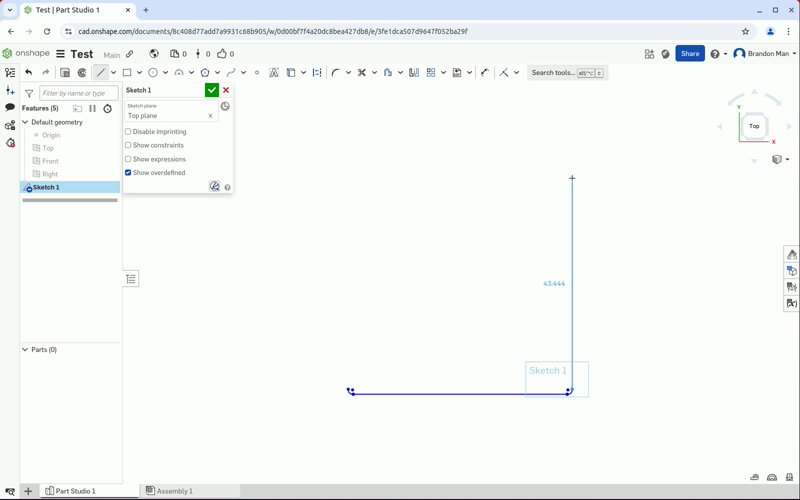
key(esc)
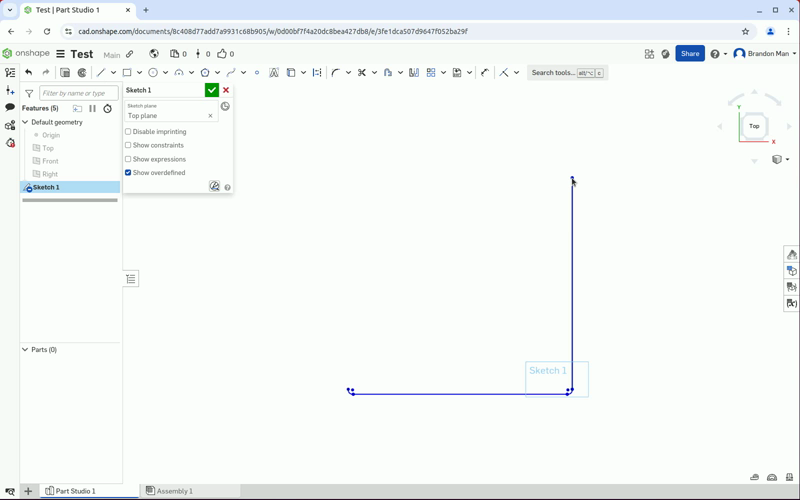
key(a)
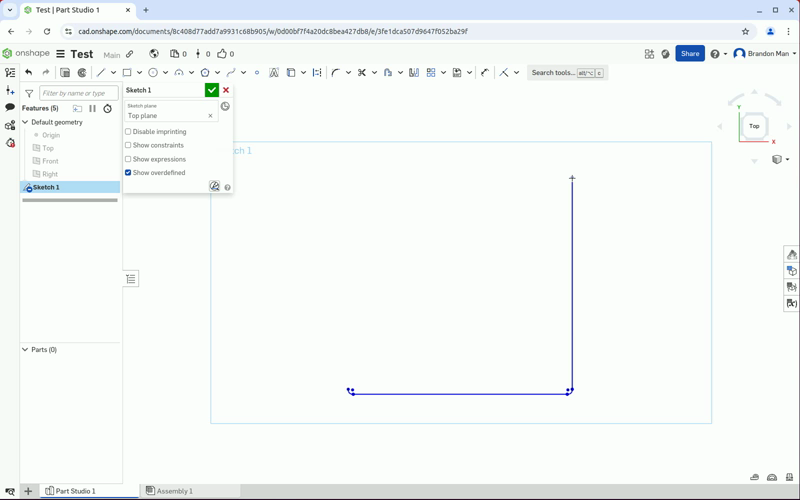
mouse_move(572, 177)
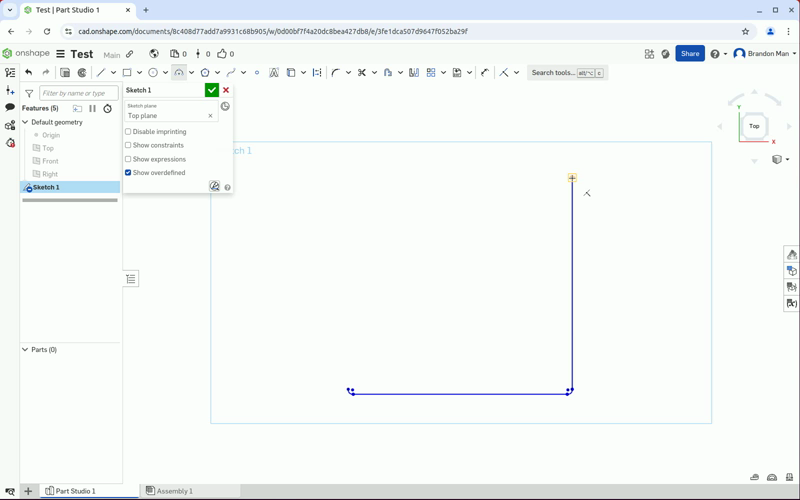
click(572, 177)
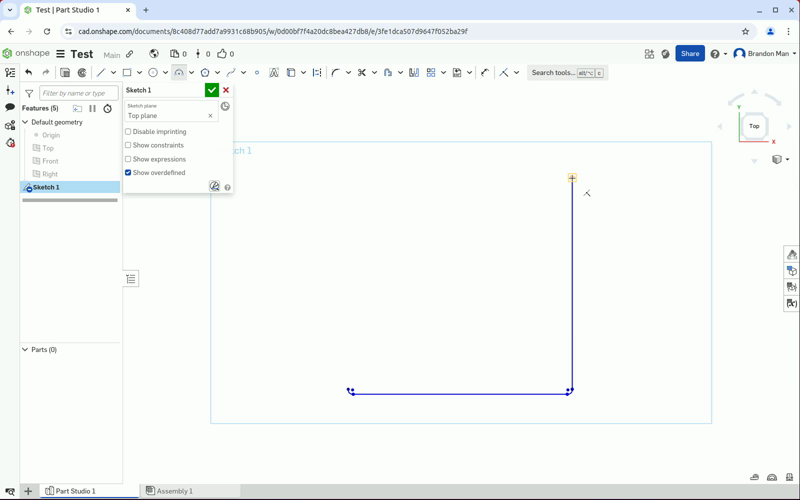
key_down(shift)
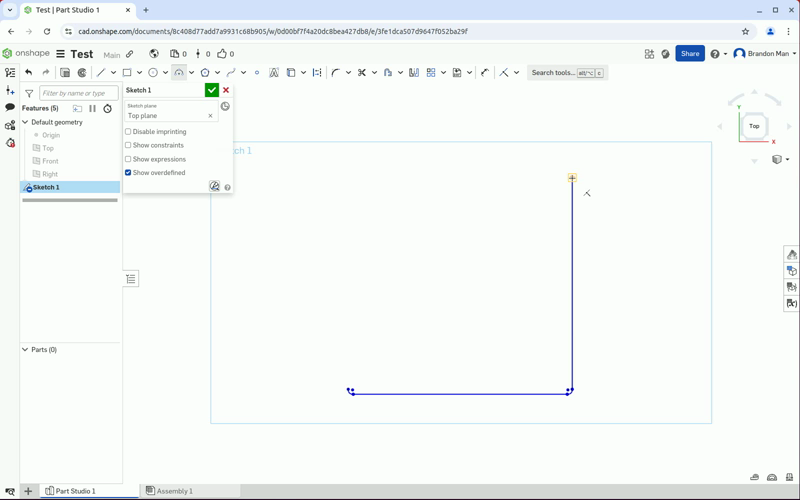
mouse_move(567, 170)
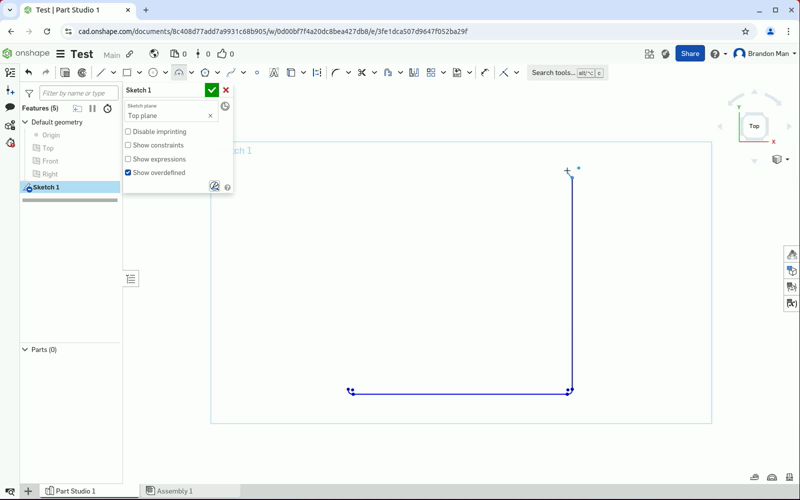
click(567, 170)
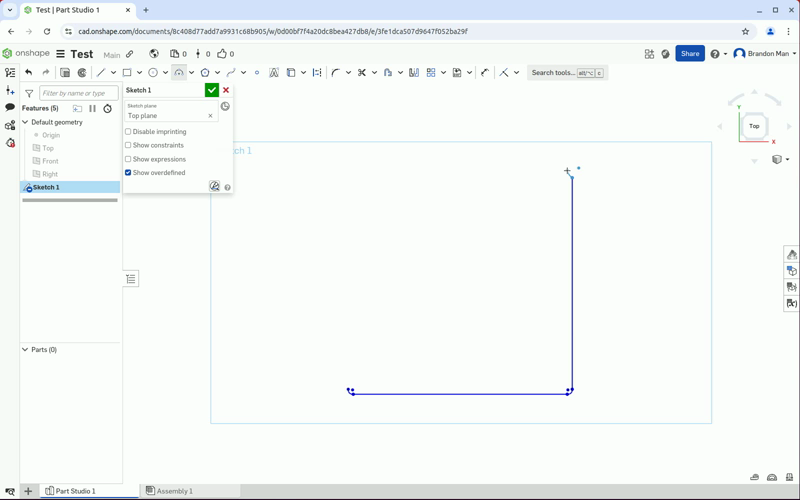
mouse_move(571, 173)
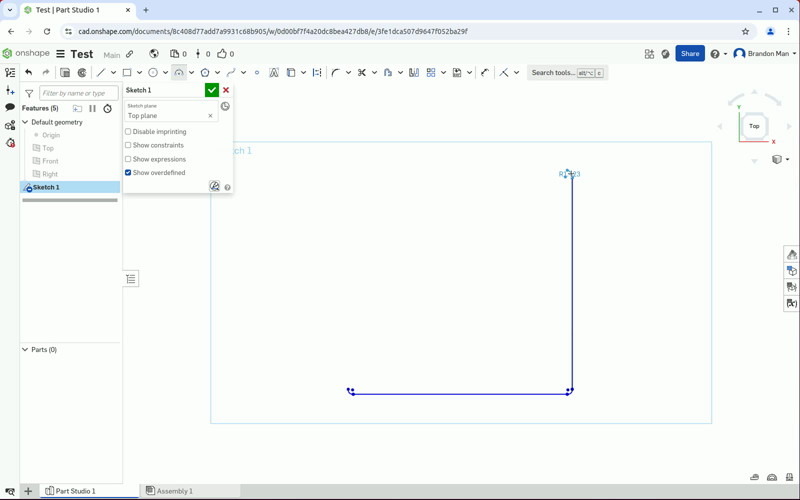
click(571, 173)
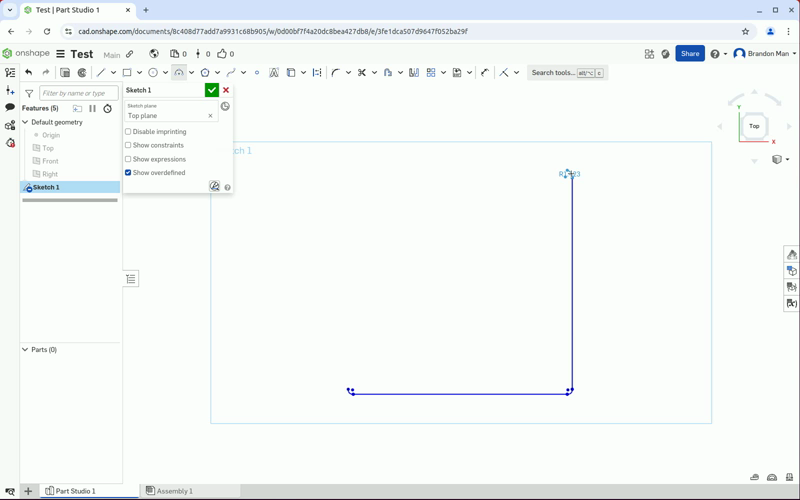
key_up(shift)
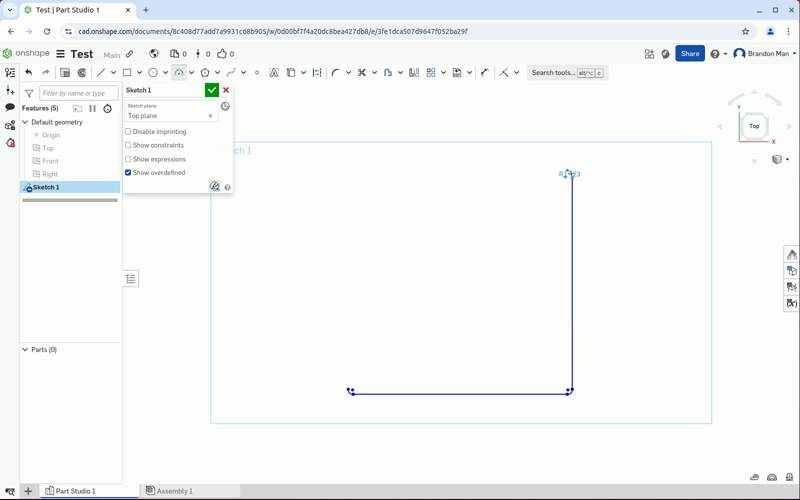
key(esc)
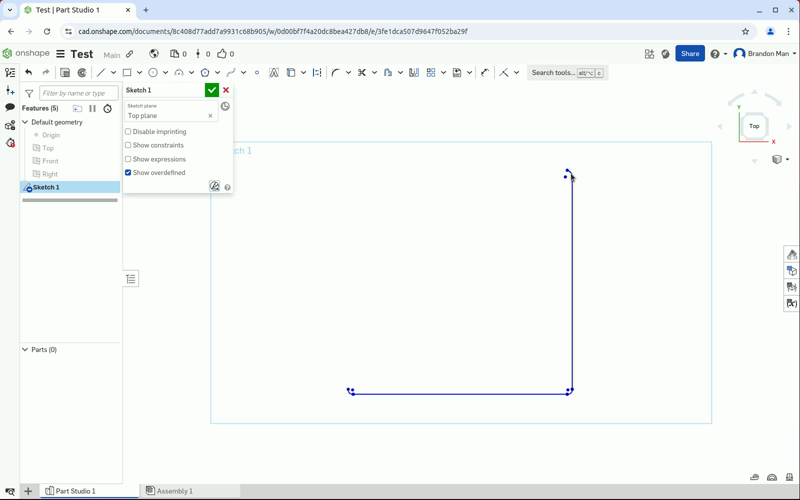
key(l)
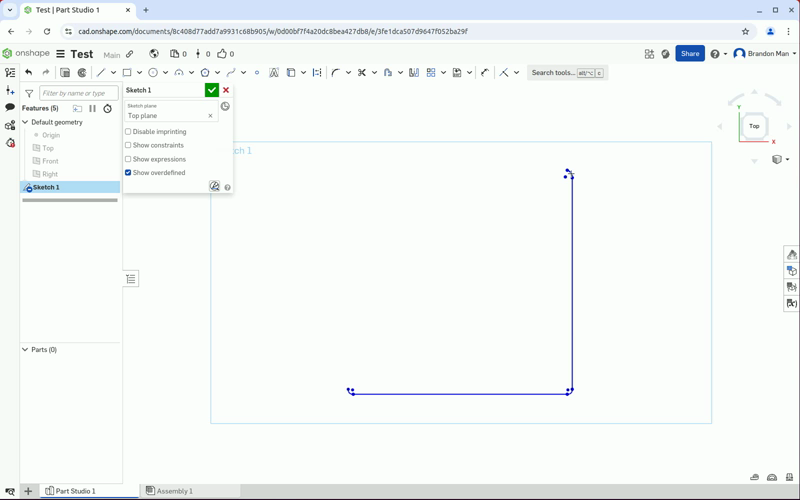
mouse_move(567, 170)
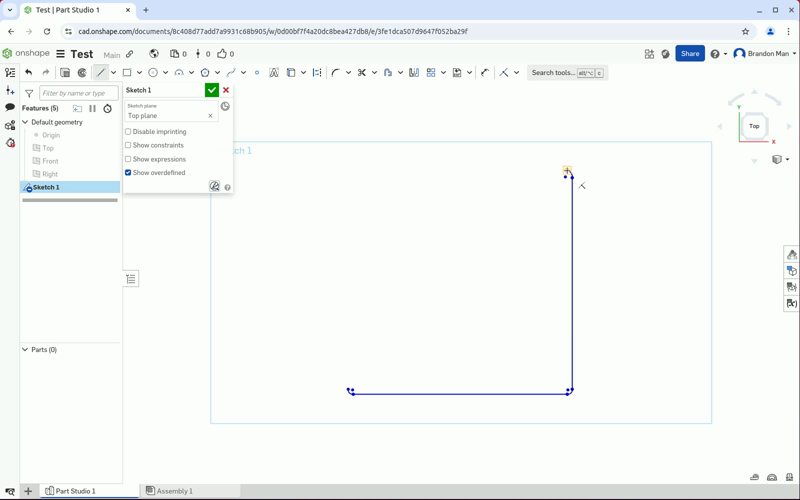
click(567, 170)
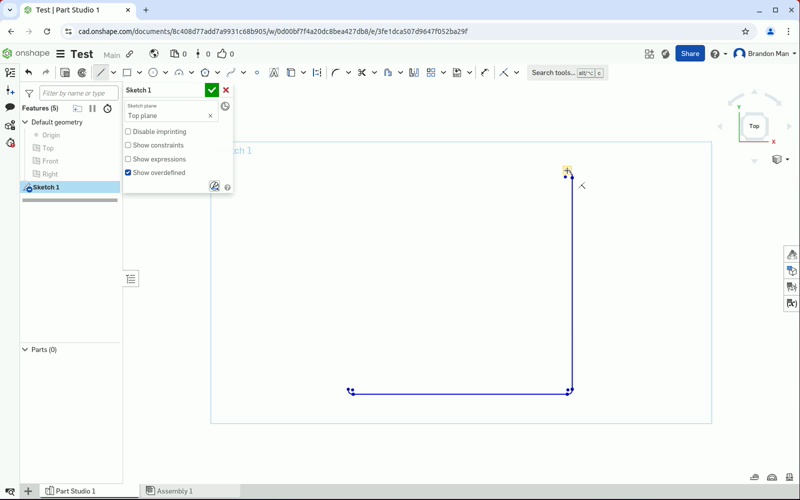
key_down(shift)
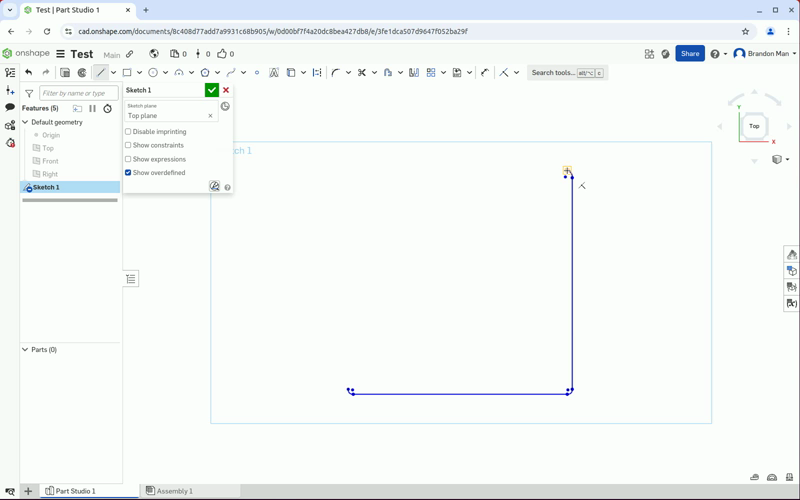
mouse_move(353, 170)
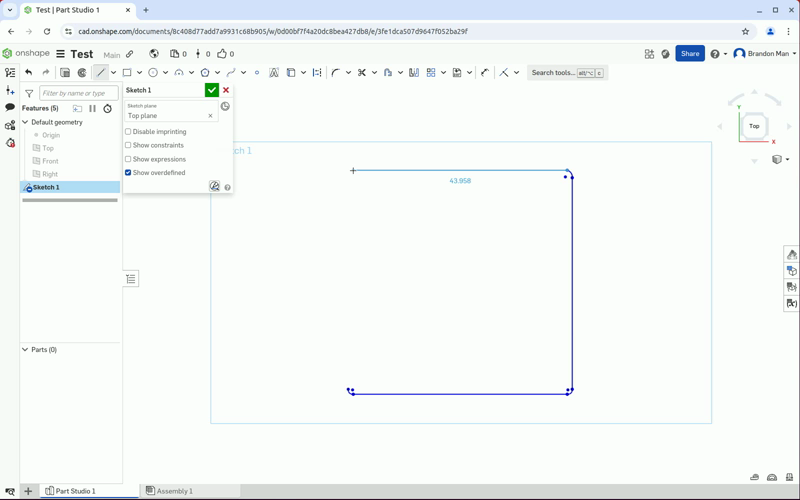
click(353, 170)
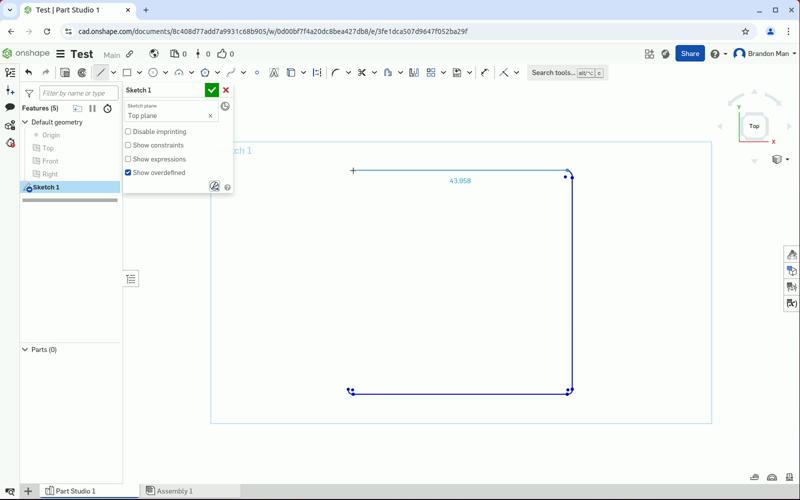
key_up(shift)
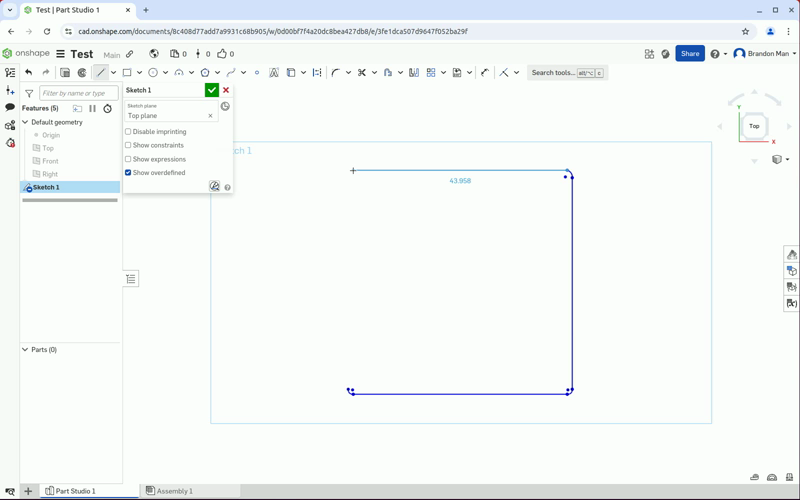
key(esc)
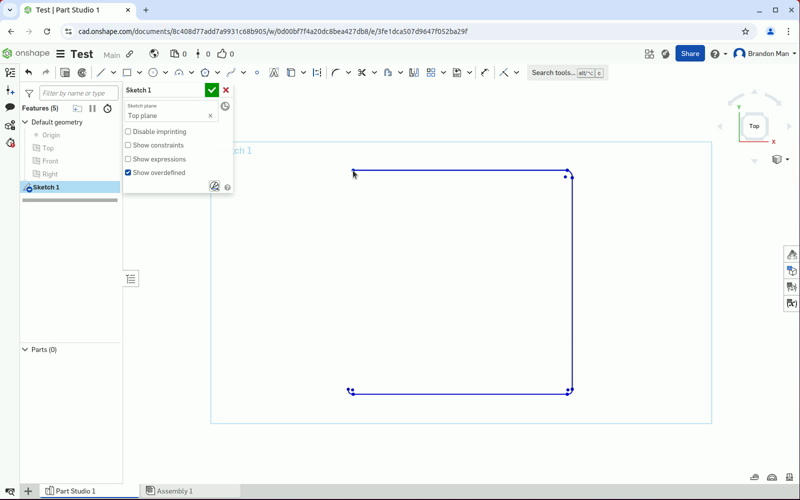
key(a)
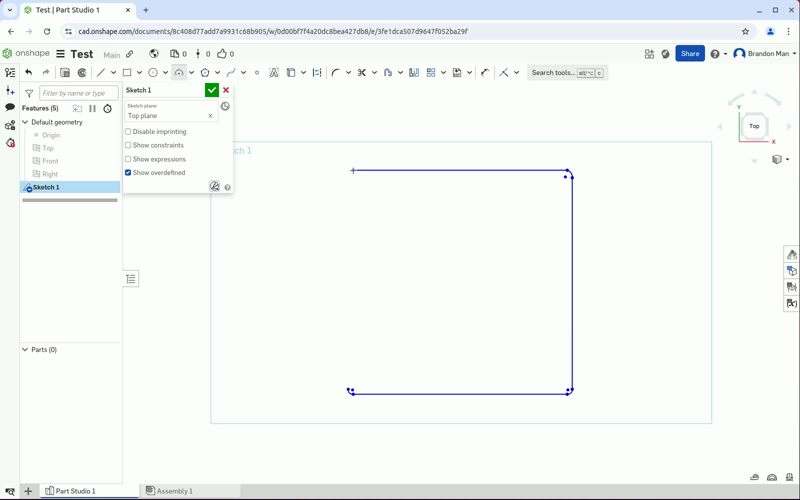
mouse_move(353, 170)
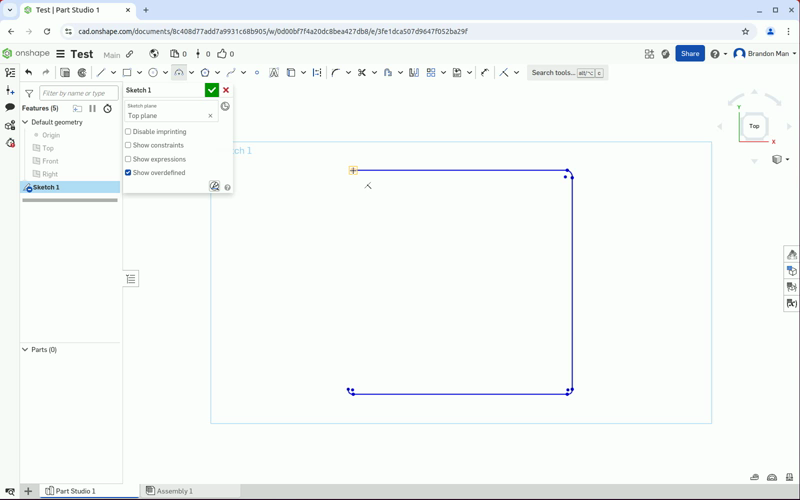
click(353, 170)
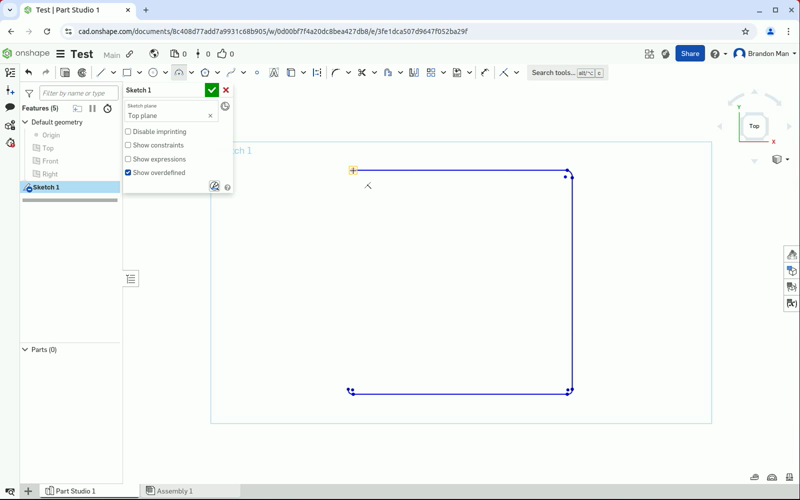
key_down(shift)
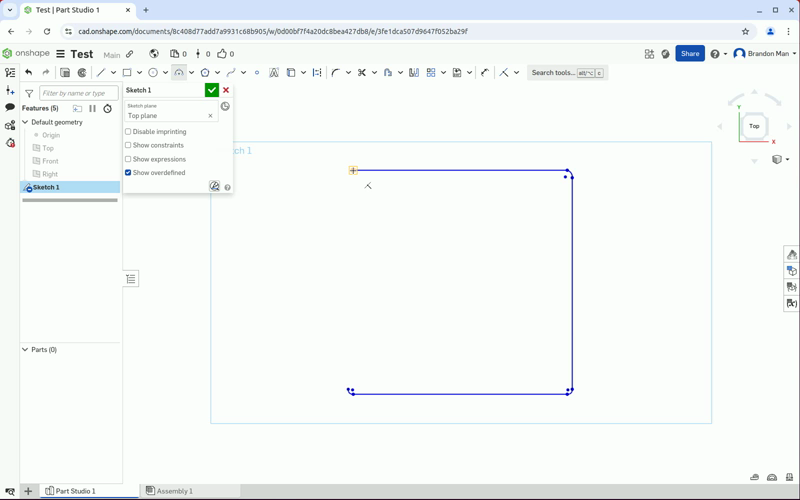
mouse_move(348, 177)
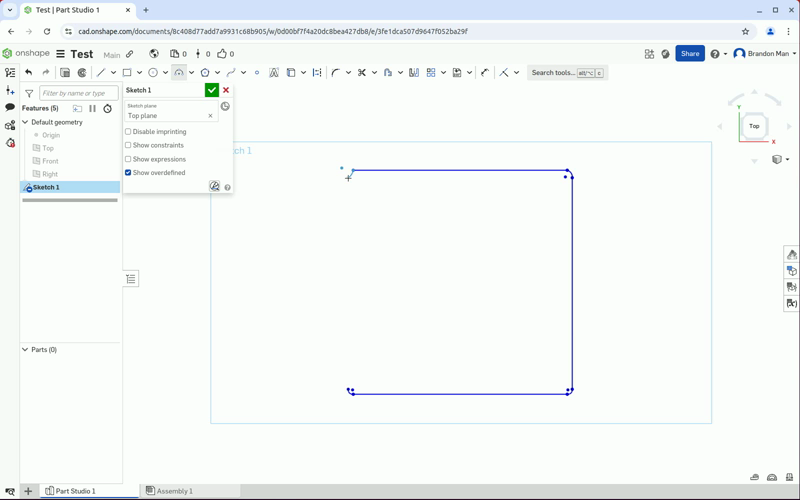
click(348, 177)
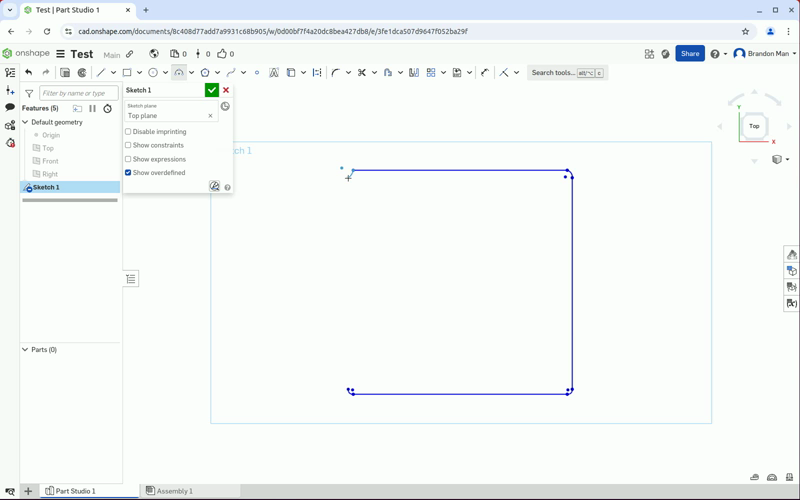
mouse_move(349, 173)
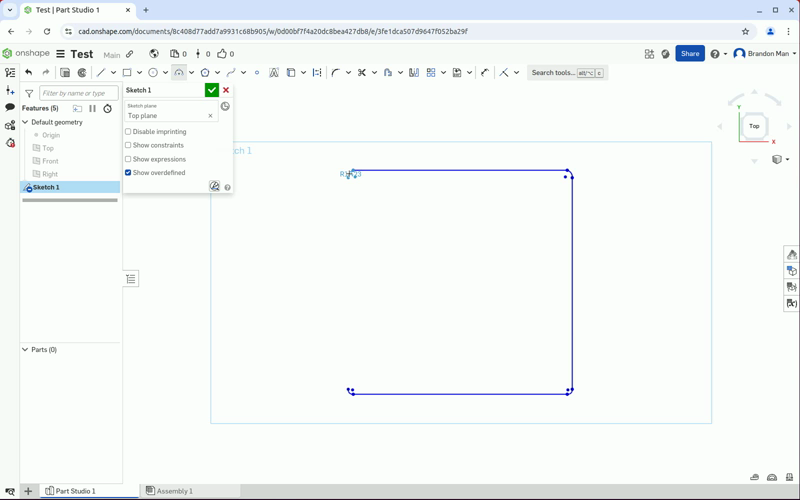
click(349, 173)
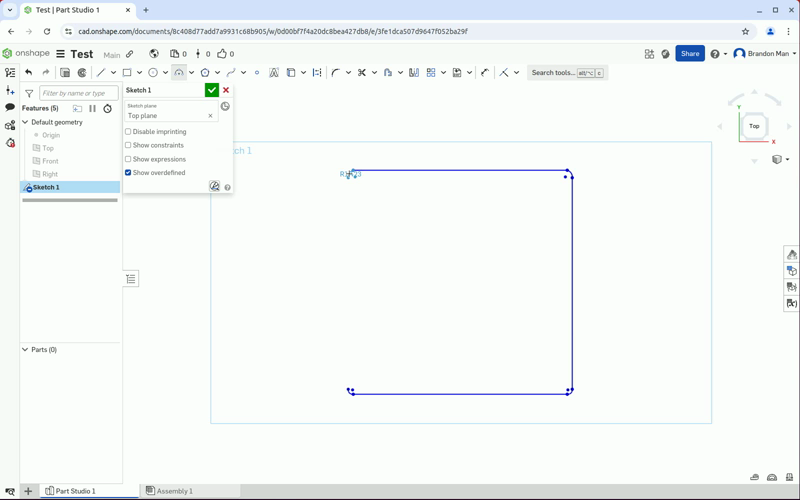
key_up(shift)
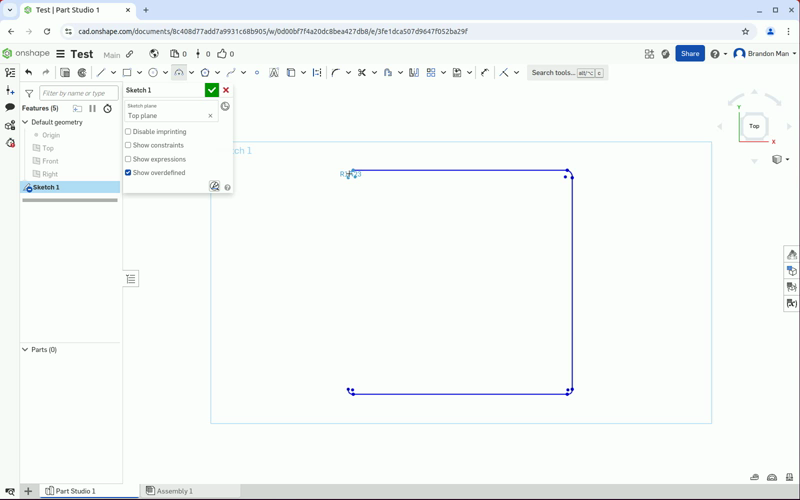
key(esc)
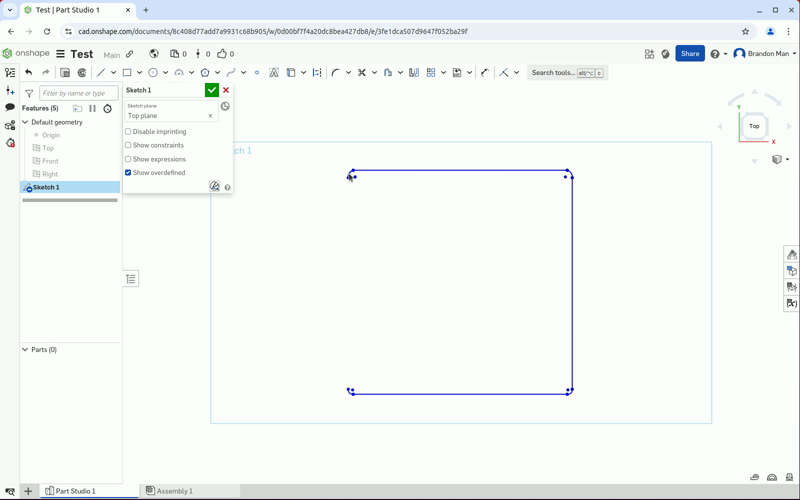
key(l)
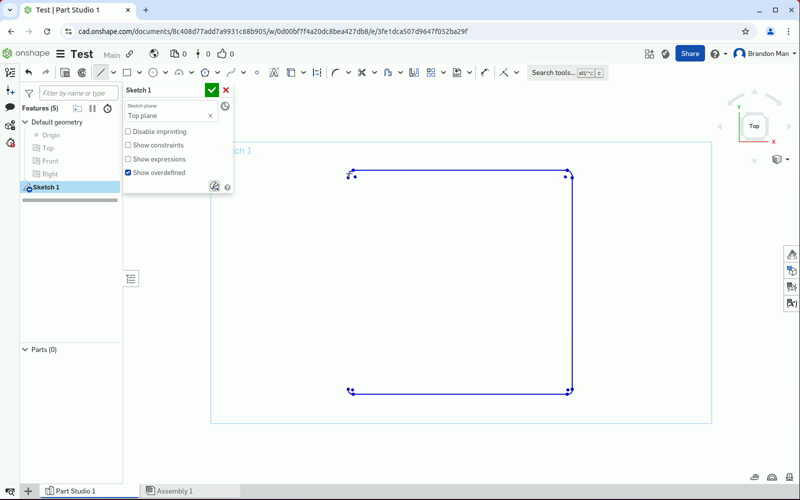
mouse_move(348, 177)
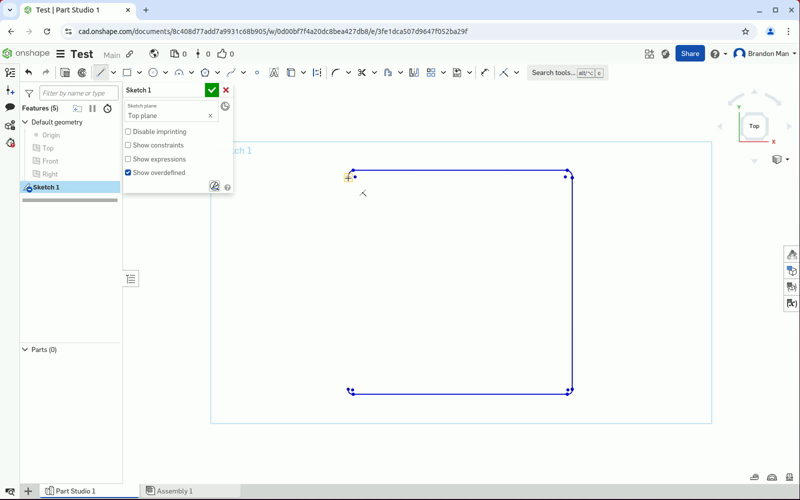
click(348, 177)
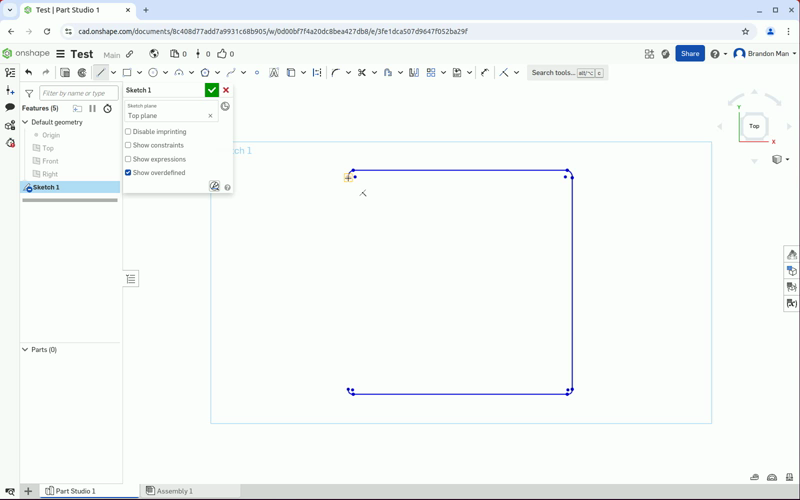
key_down(shift)
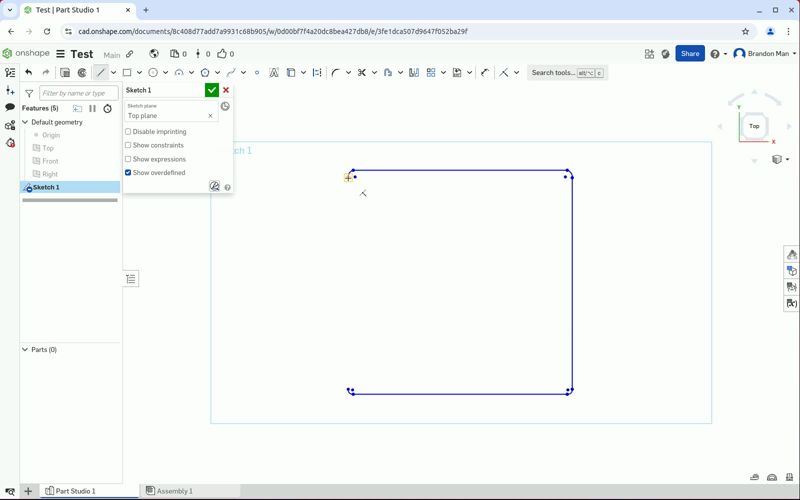
mouse_move(348, 389)
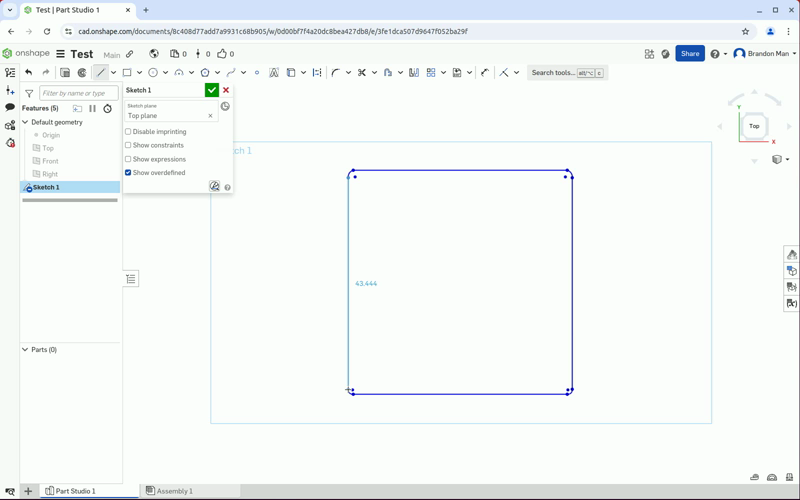
scroll(6)
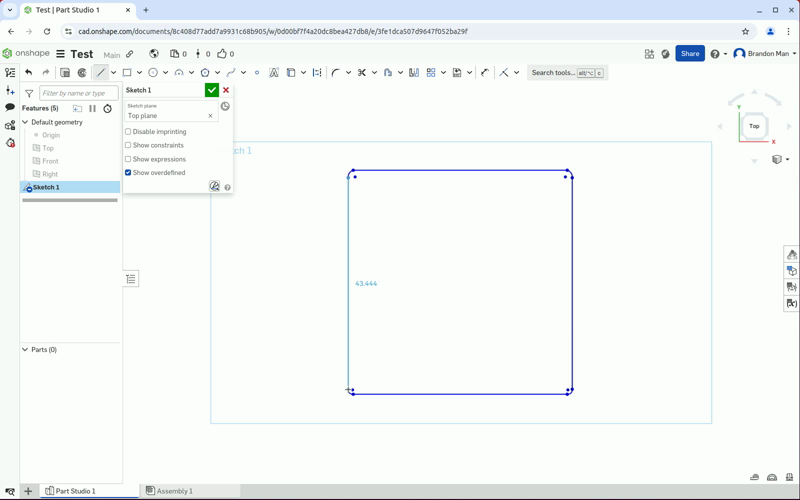
scroll(6)
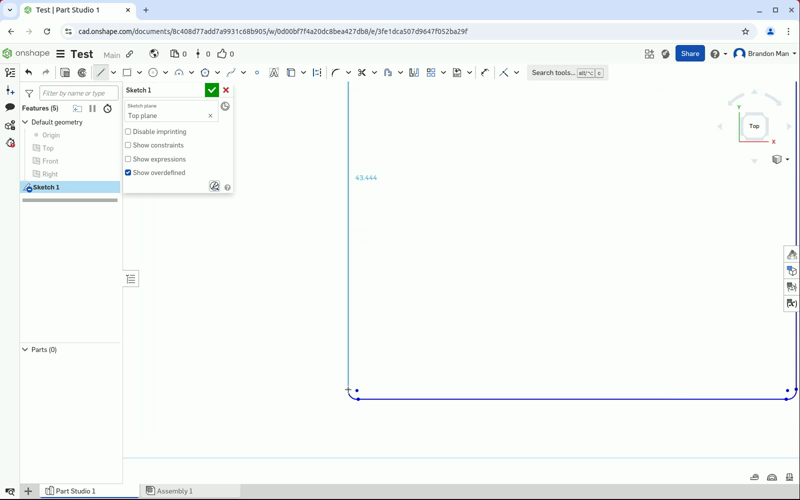
scroll(6)
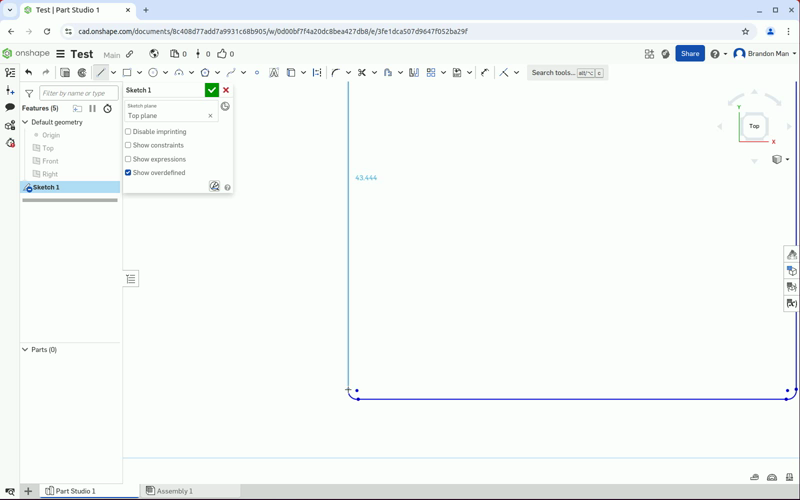
scroll(6)
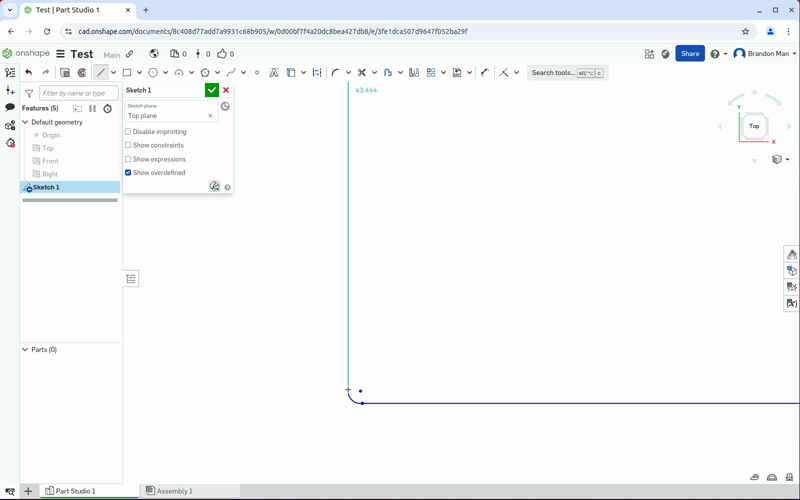
scroll(6)
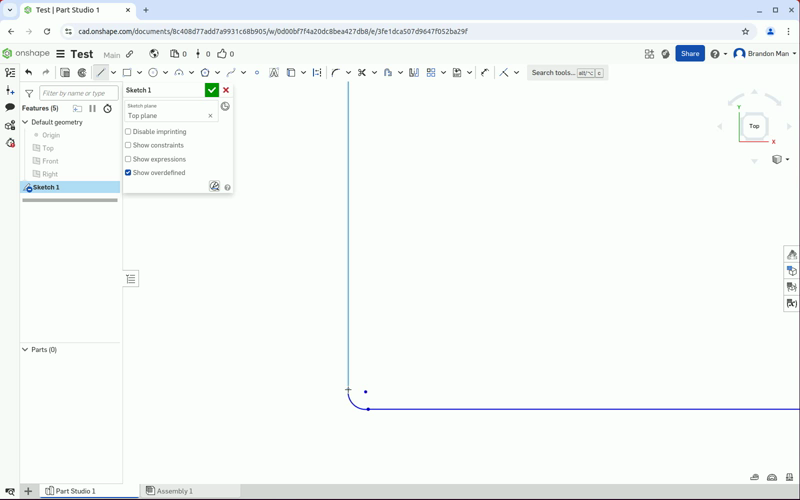
scroll(6)
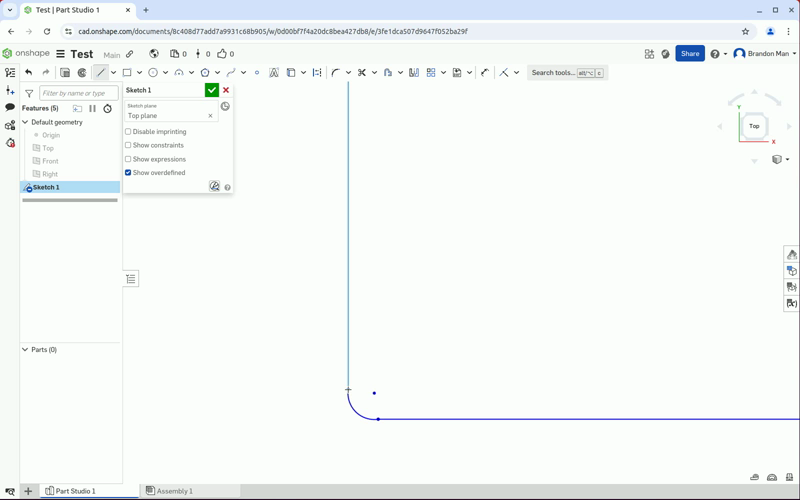
scroll(6)
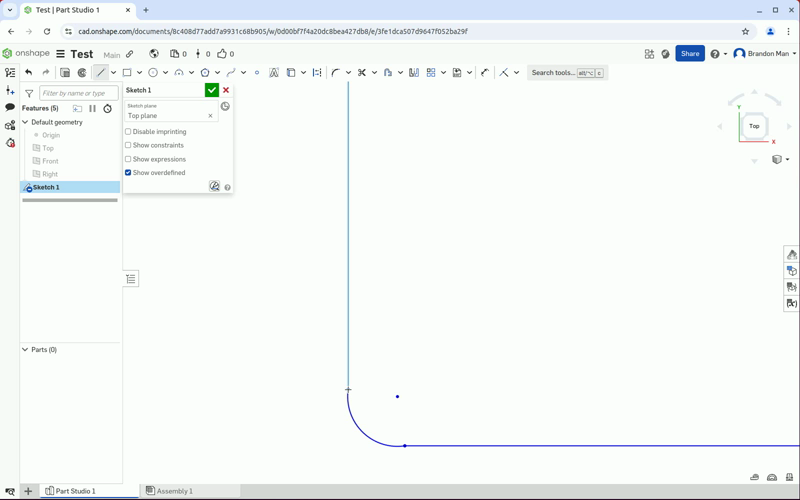
key_up(shift)
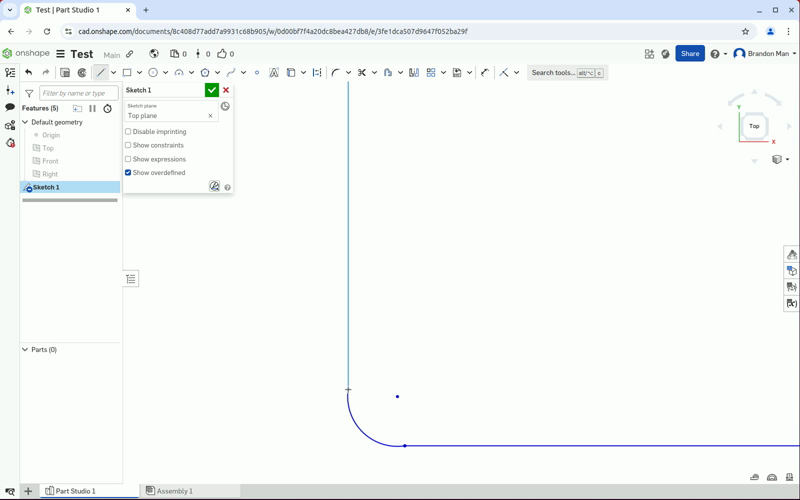
click(348, 389)
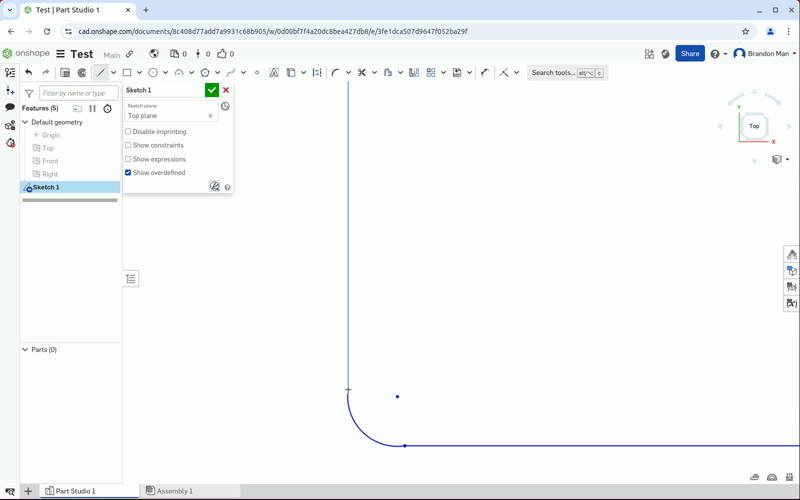
scroll(-6)
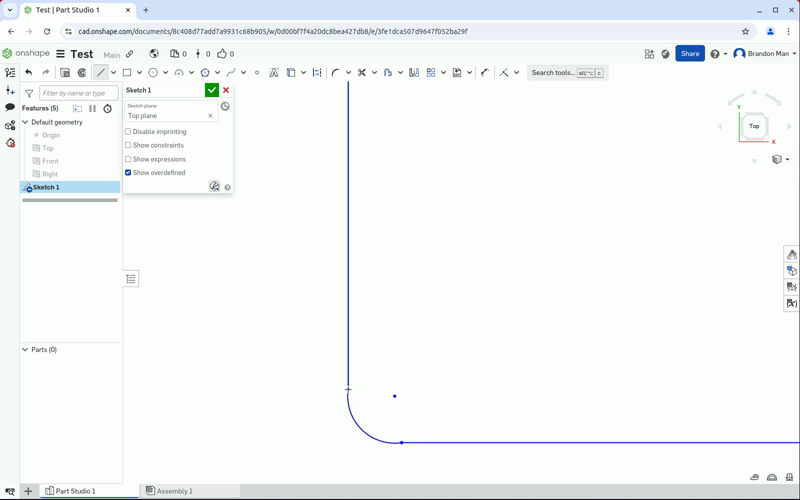
scroll(-6)
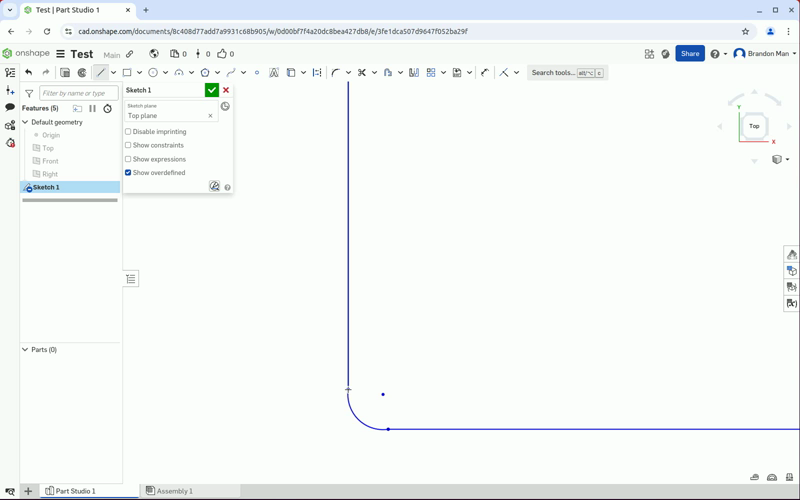
scroll(-6)
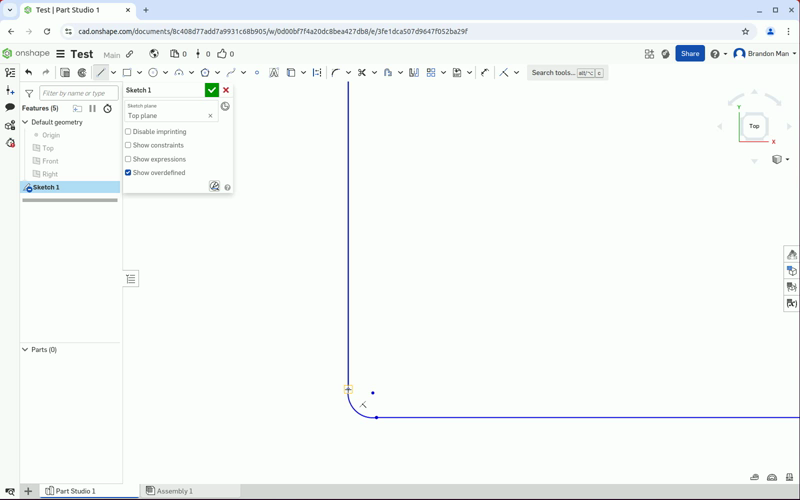
scroll(-6)
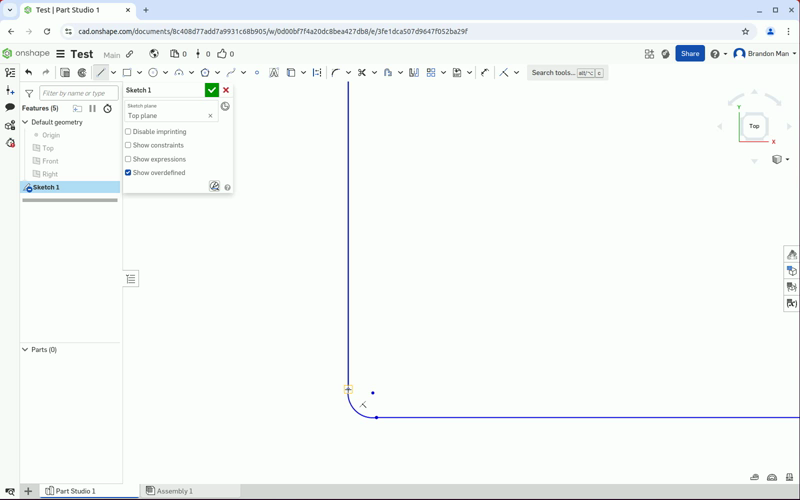
scroll(-6)
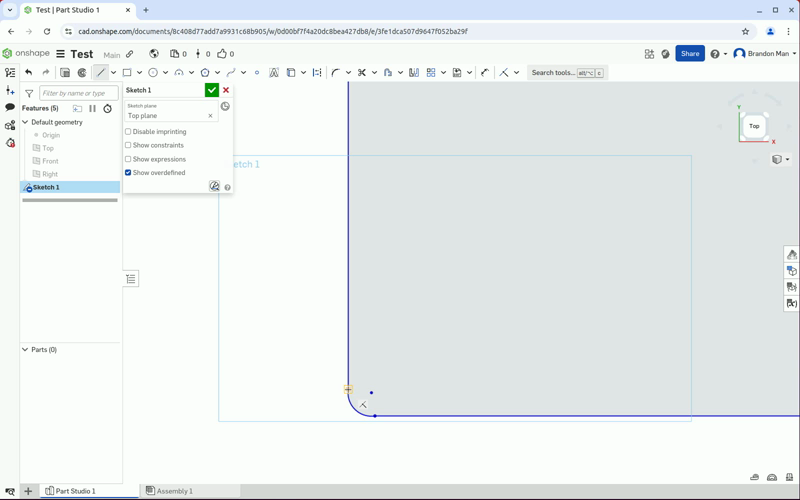
scroll(-6)
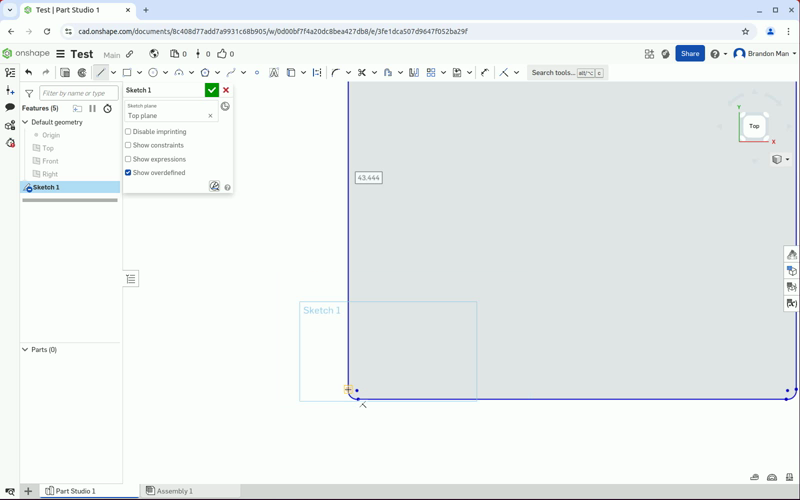
scroll(-6)
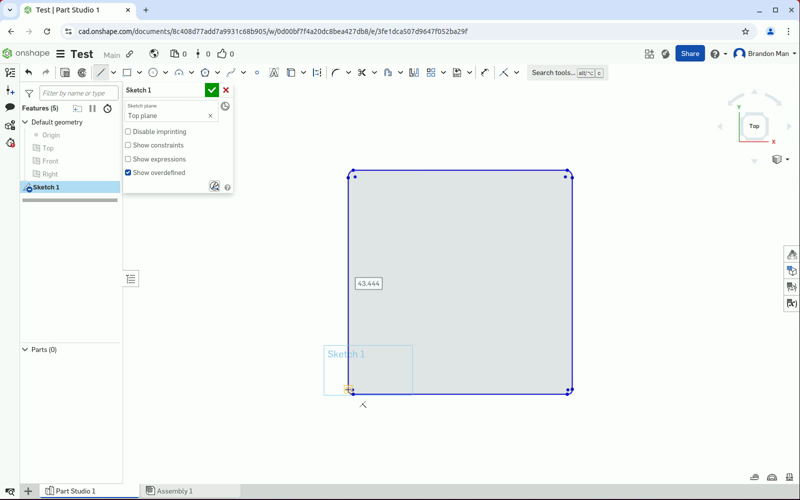
key(esc)
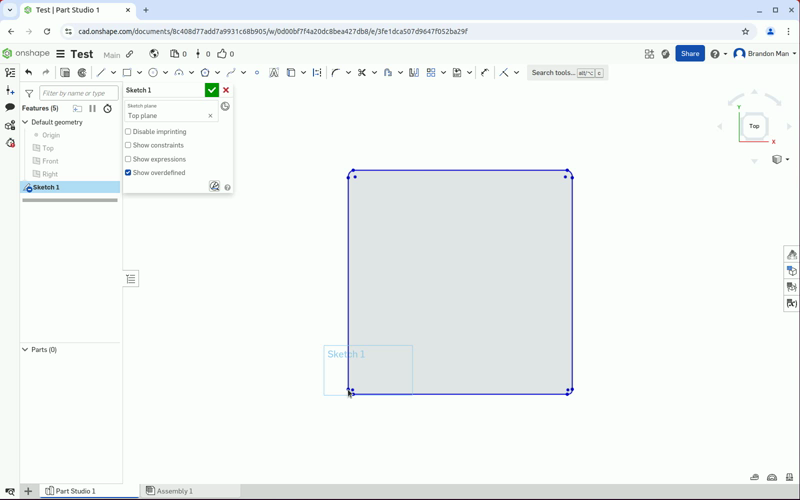
mouse_move(462, 218)
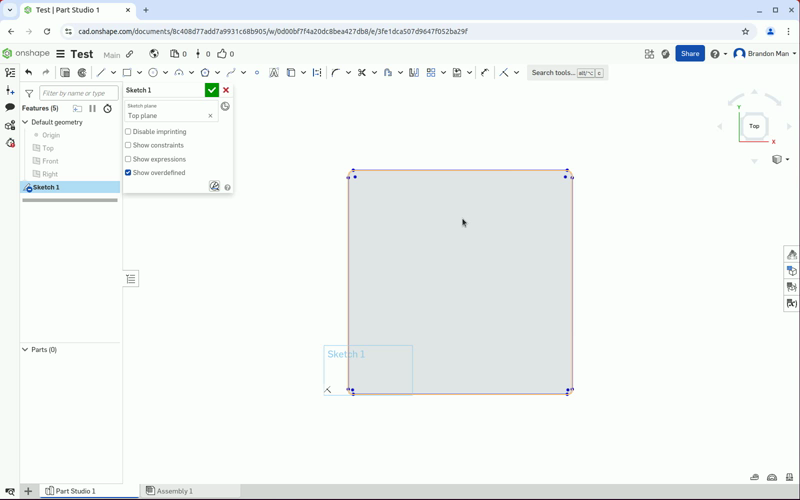
click(462, 218)
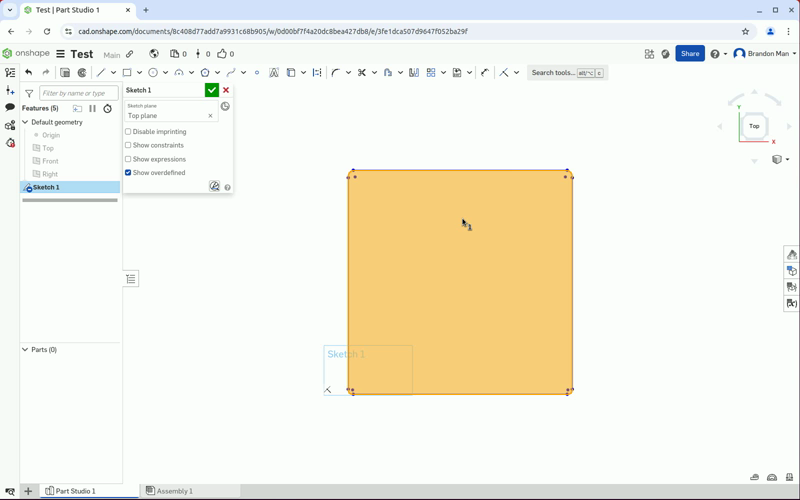
mouse_move(73, 352)
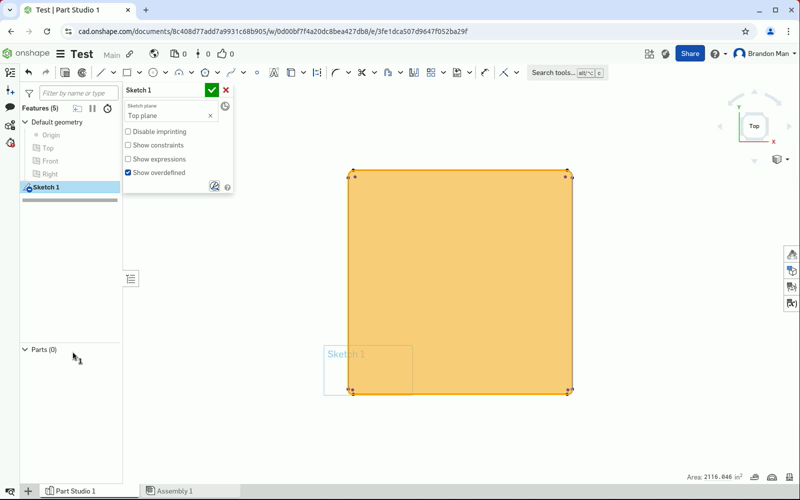
key(shift+y)
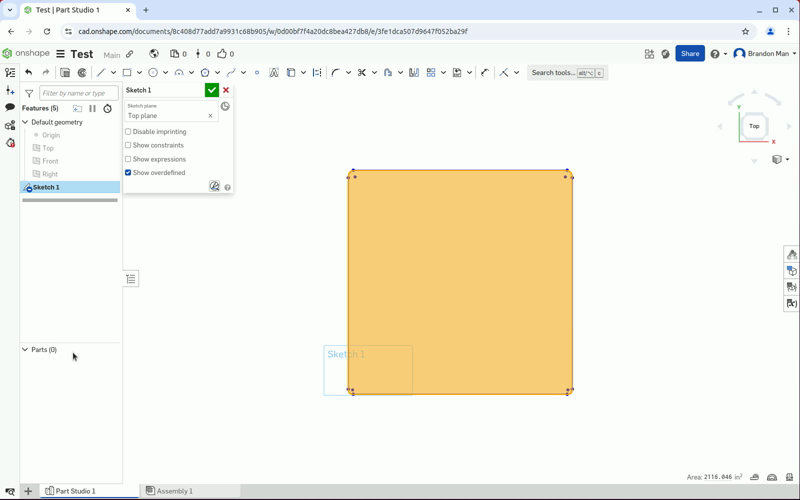
key(shift+e)
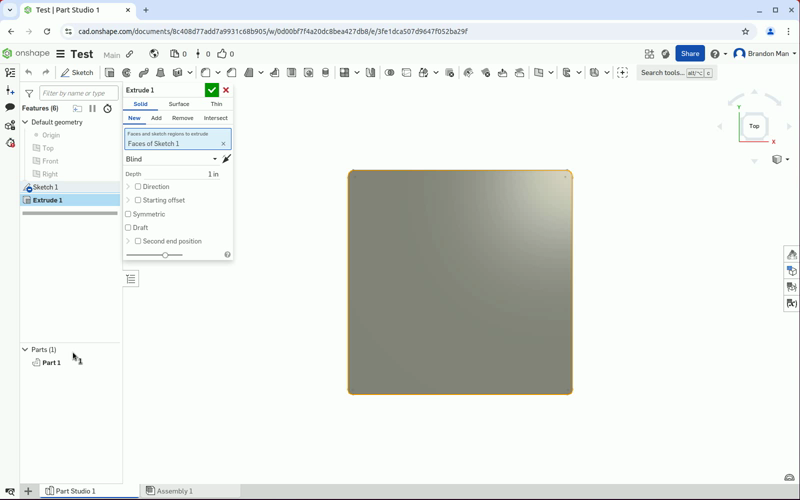
mouse_move(143, 106)
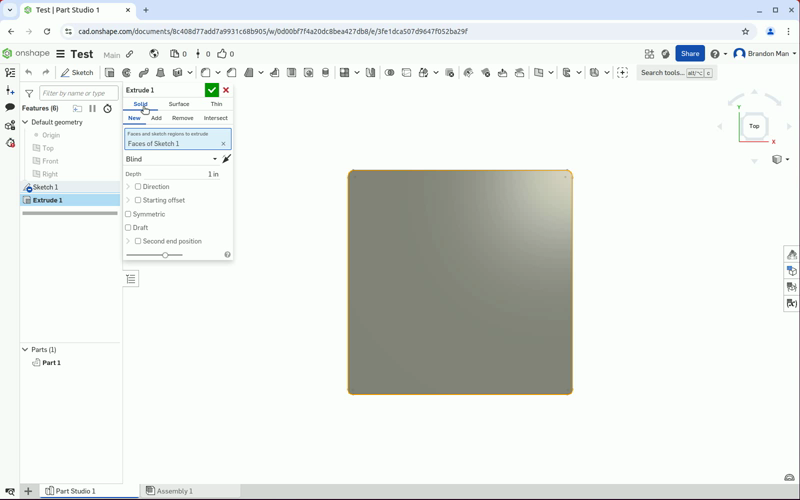
click(143, 106)
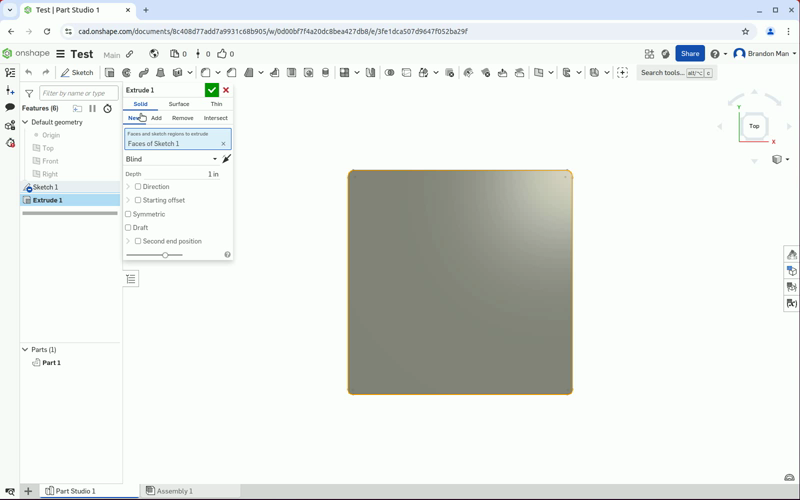
mouse_move(137, 120)
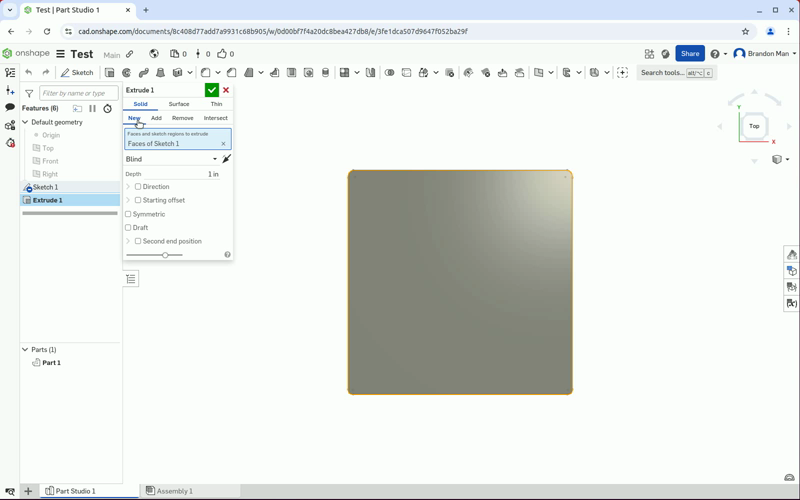
click(137, 120)
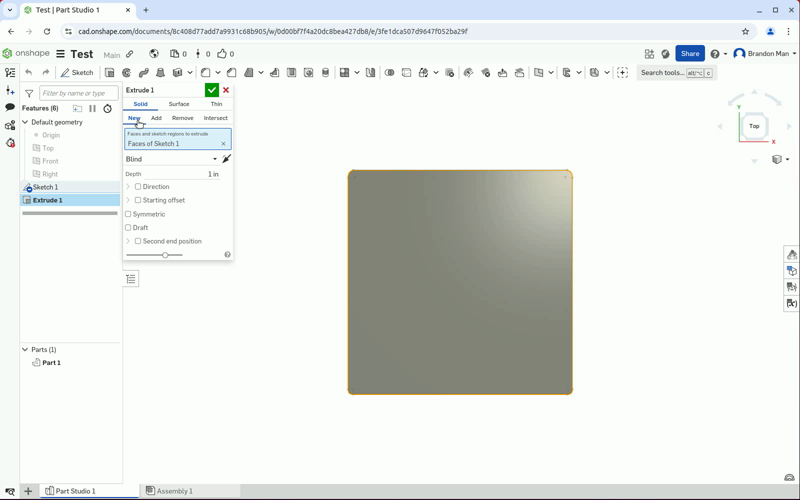
key(tab, 4)
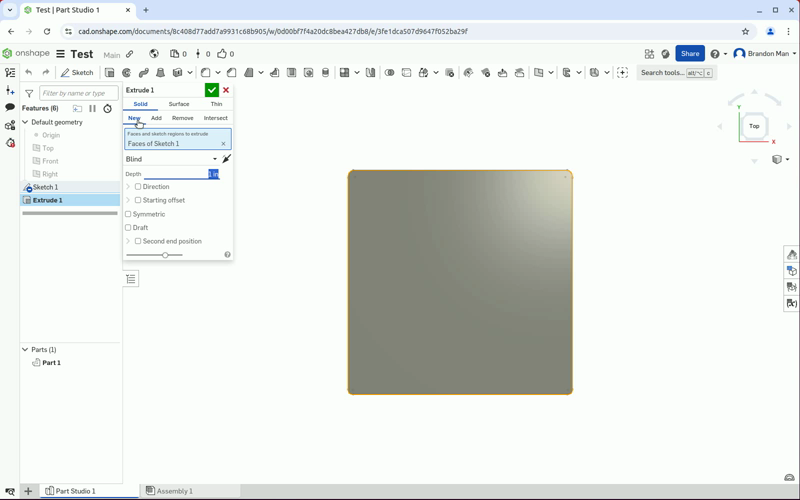
text(2.889)
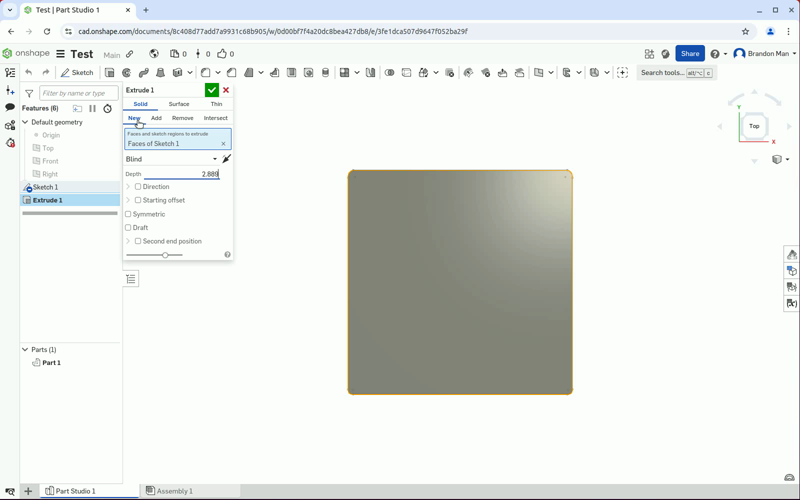
key(enter)
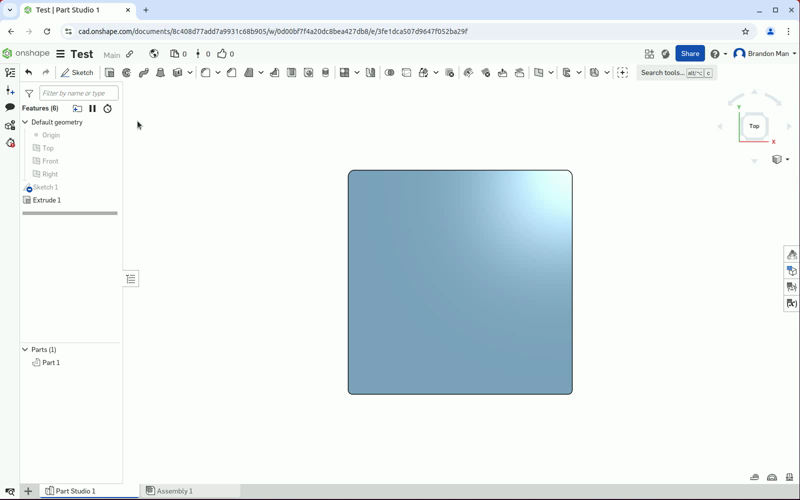
key(shift+h)
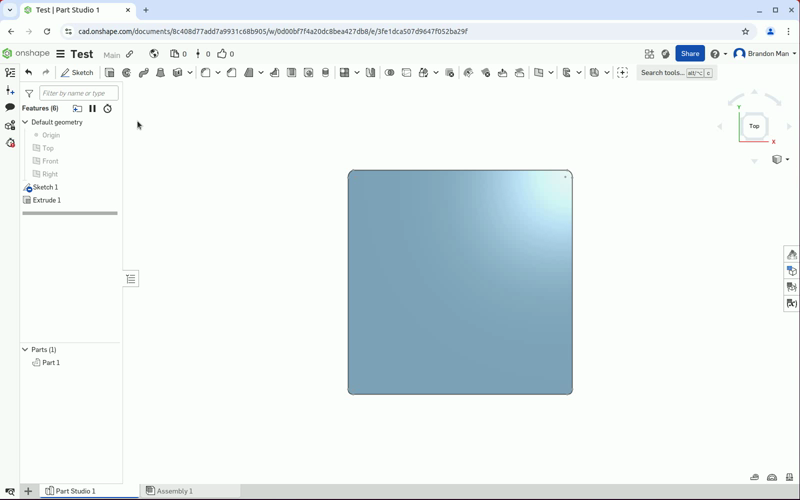
key(shift+h)
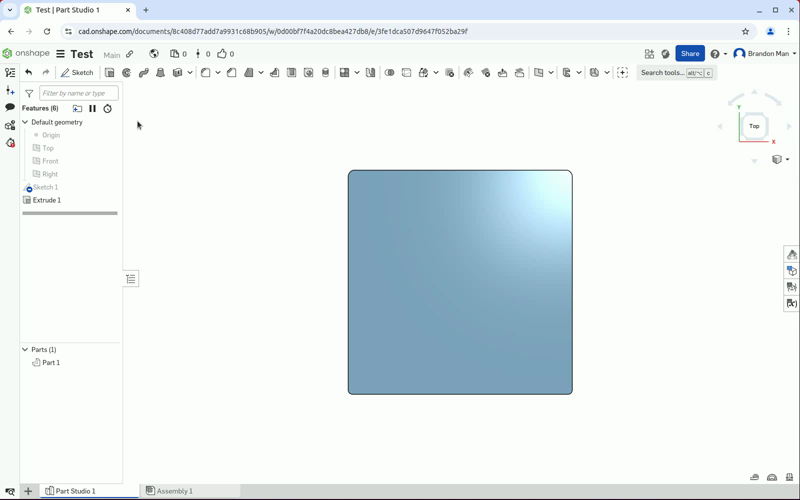
mouse_move(73, 189)
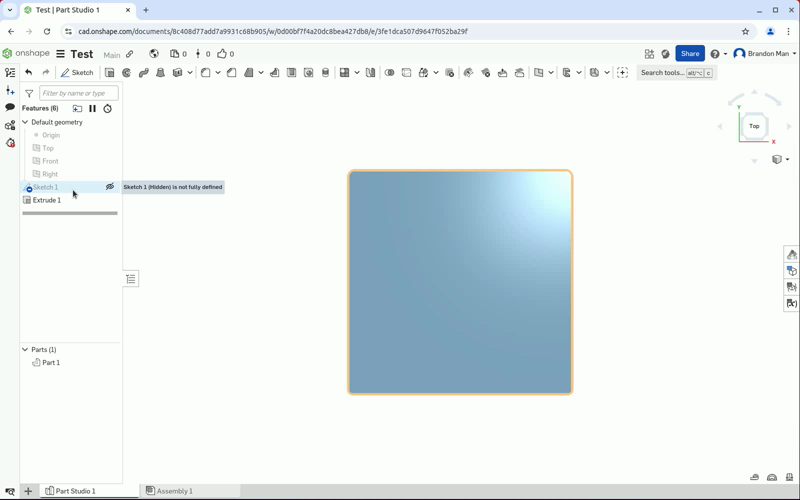
click(73, 189)
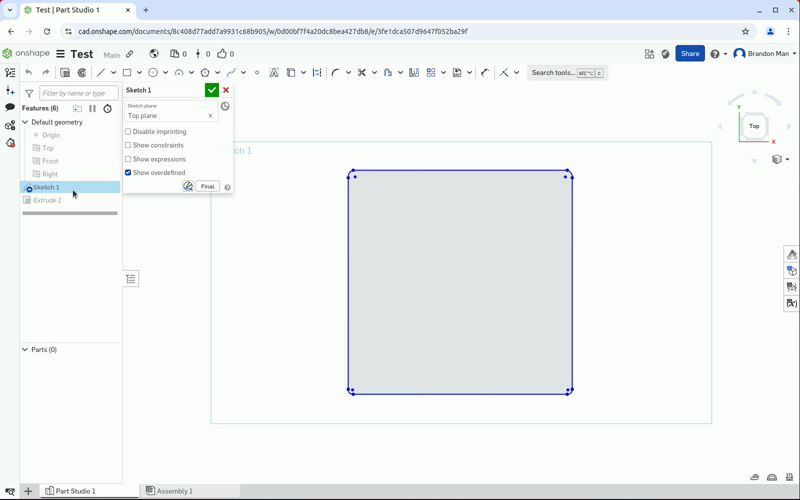
mouse_move(229, 92)
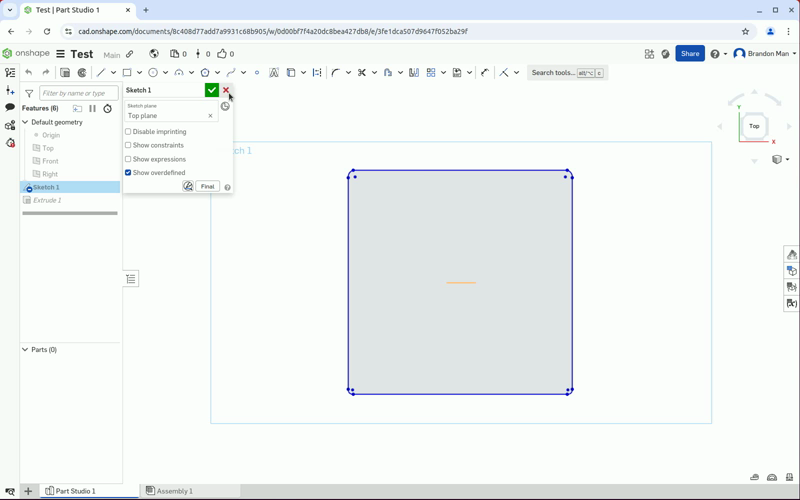
click(229, 92)
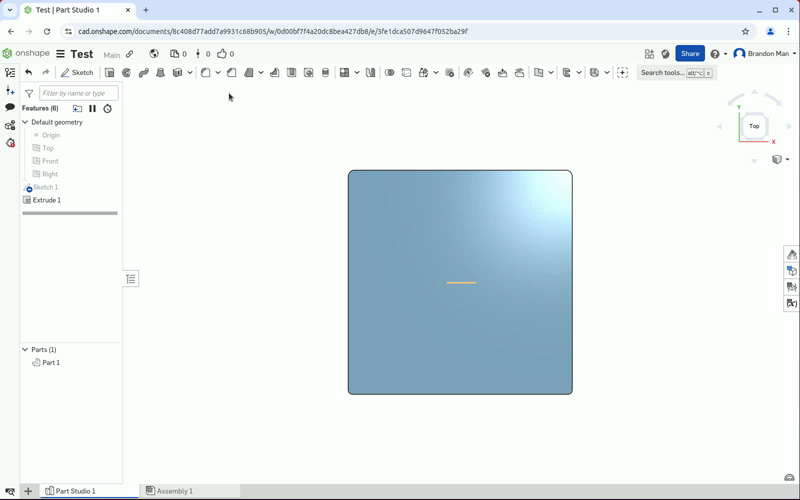
mouse_move(541, 75)
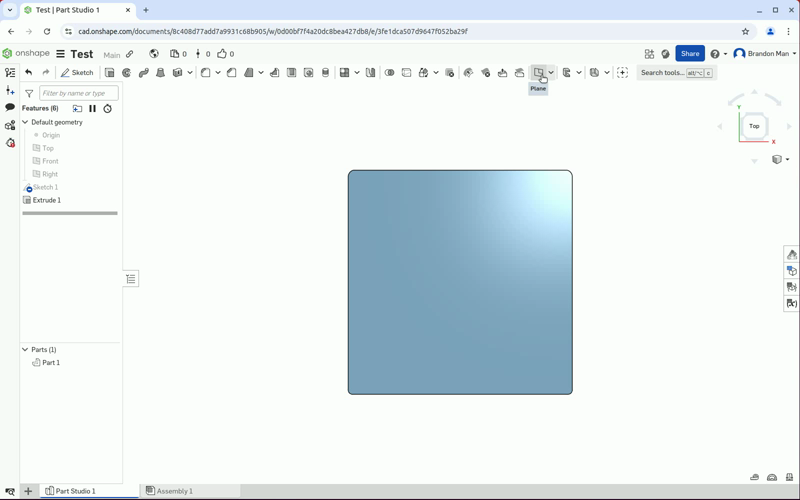
click(541, 75)
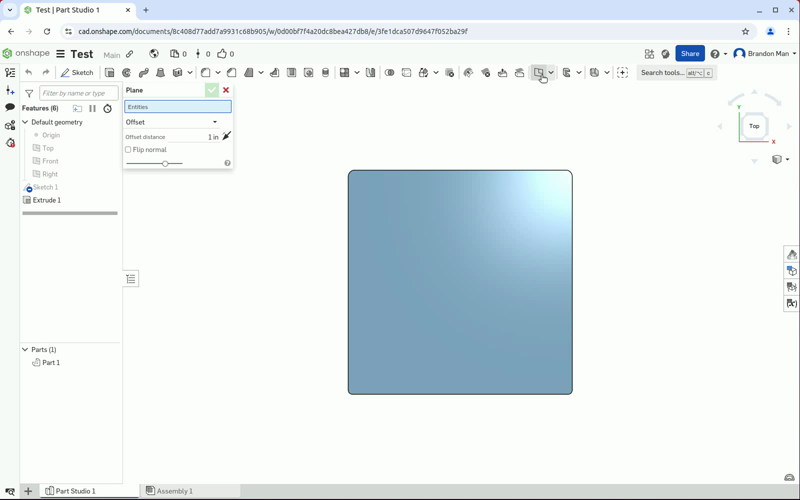
mouse_move(73, 150)
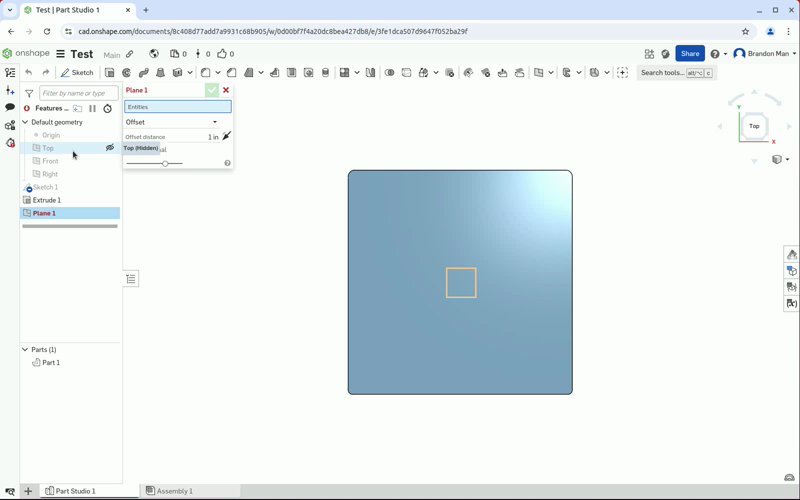
click(73, 150)
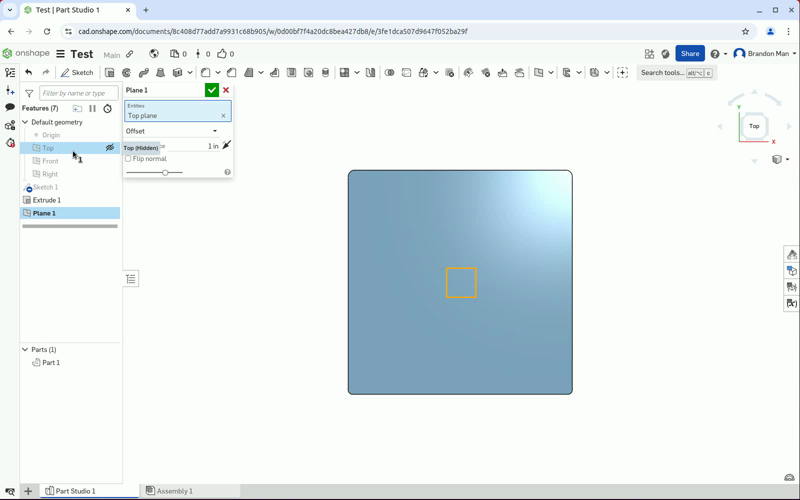
key(tab, 2)
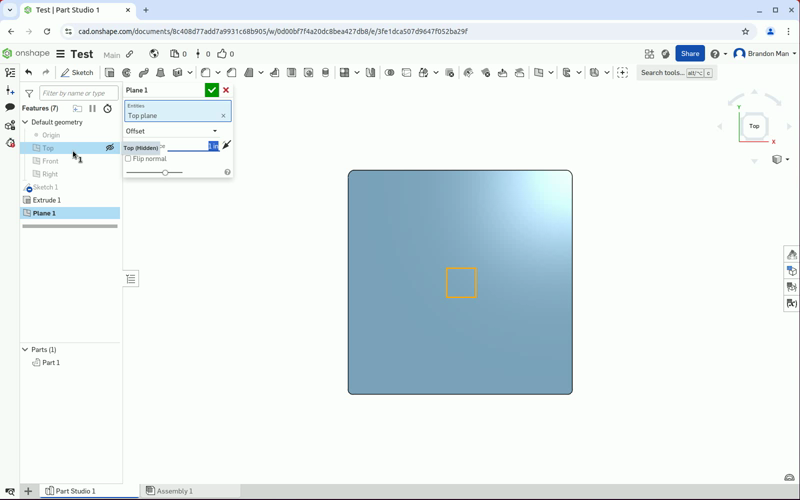
text(2.896)
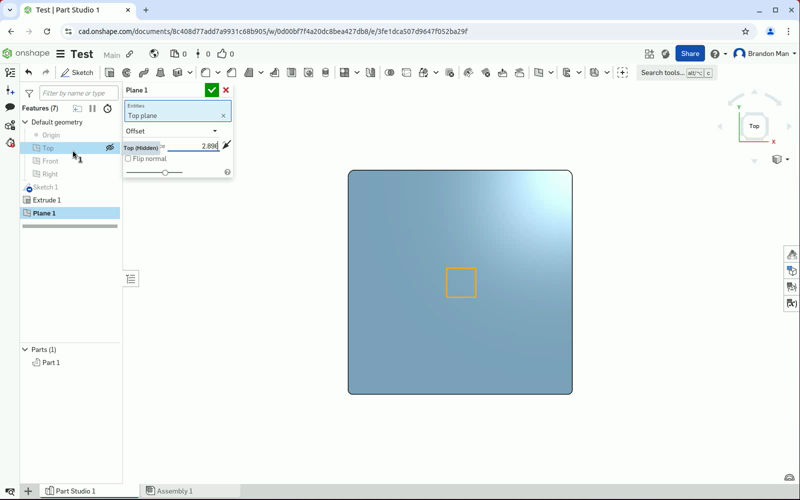
key(enter, 2)
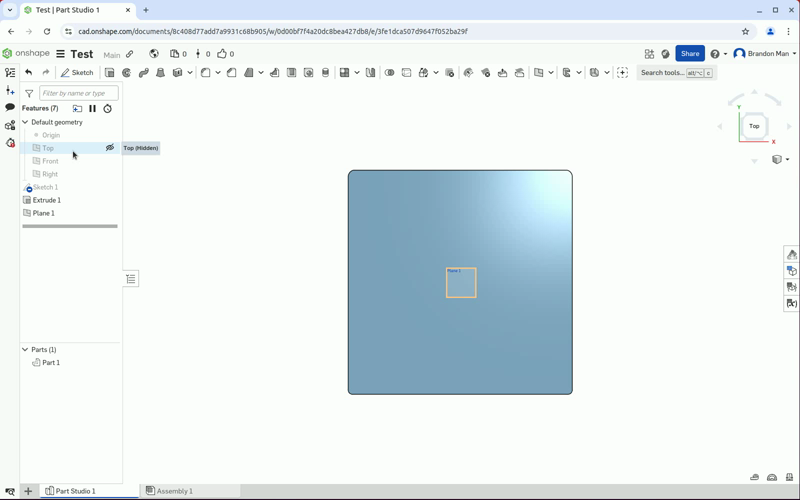
key(shift+s)
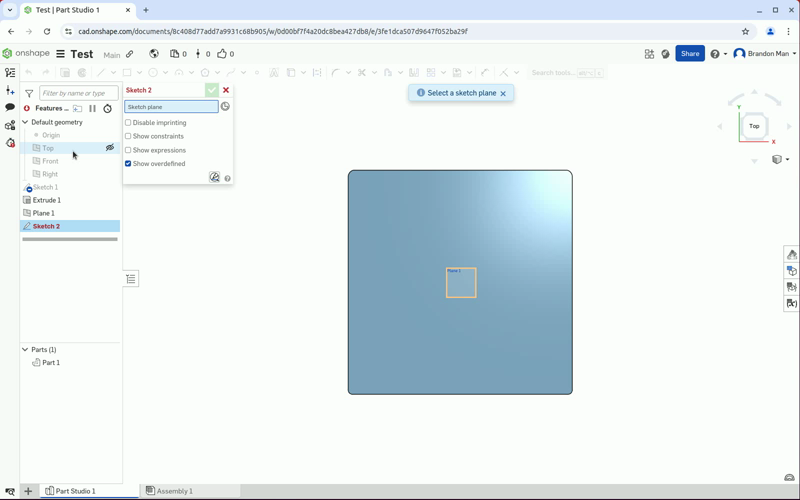
mouse_move(73, 215)
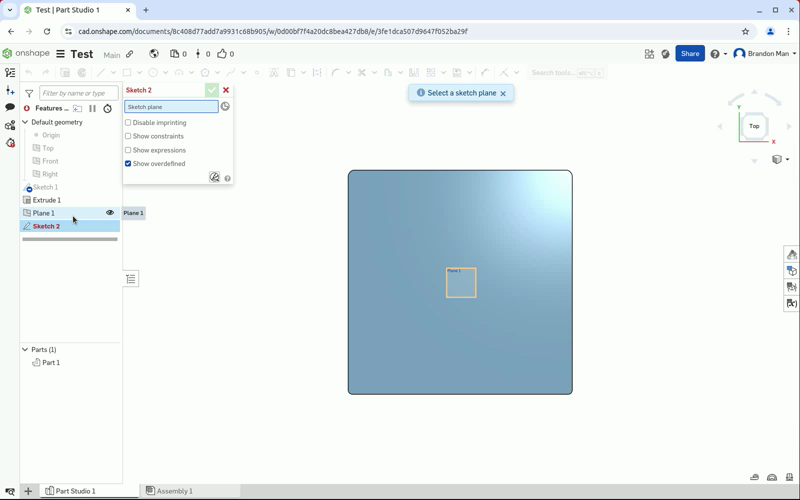
click(73, 215)
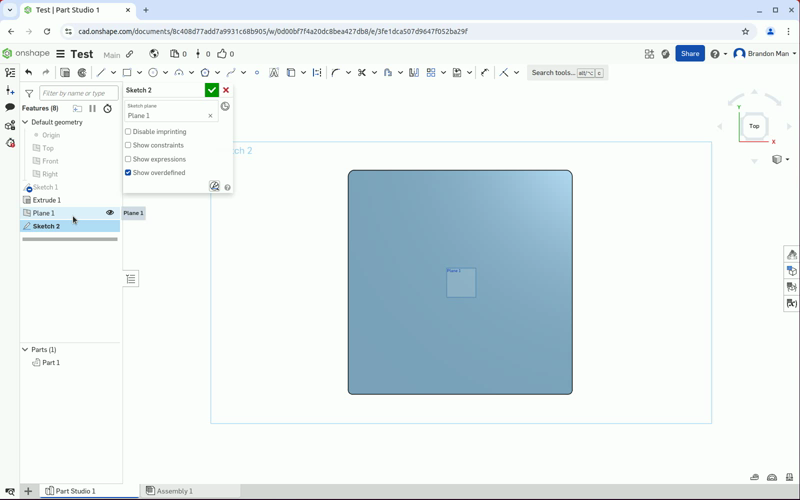
mouse_move(73, 352)
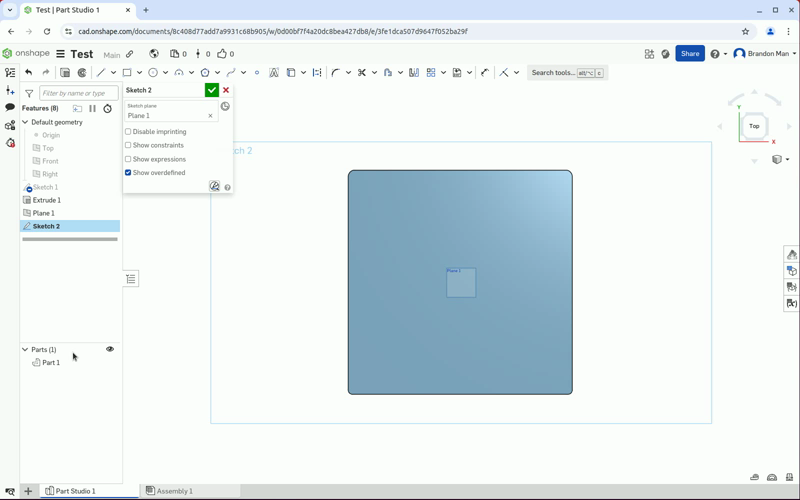
key(y)
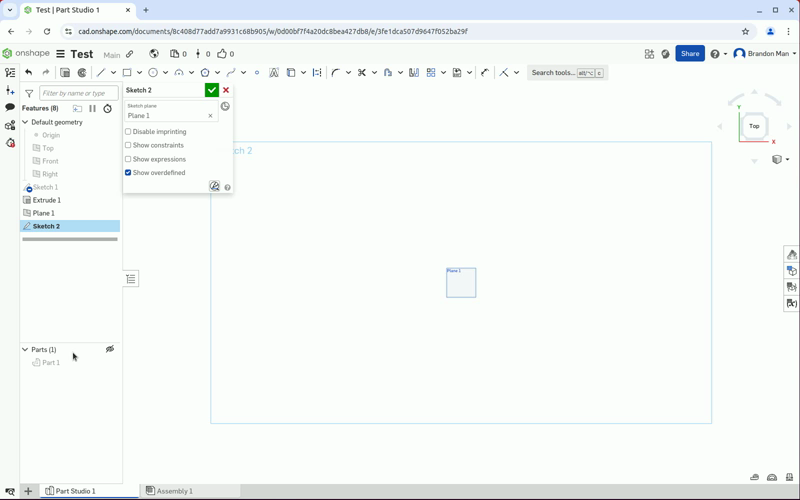
key(a)
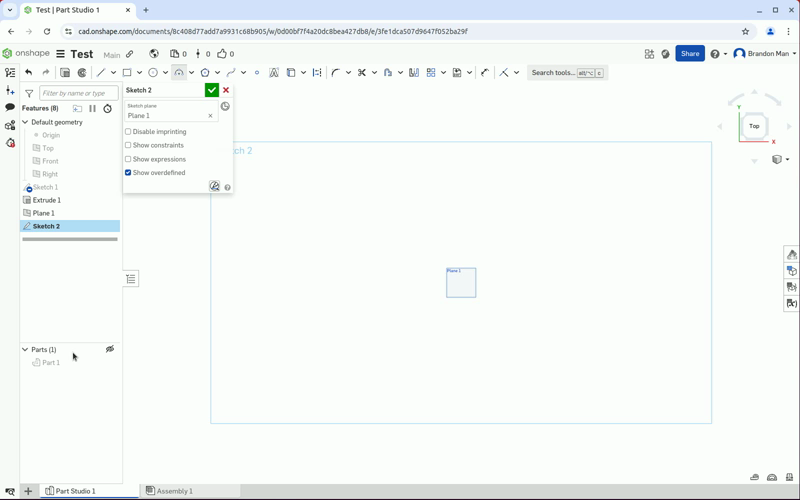
key_down(shift)
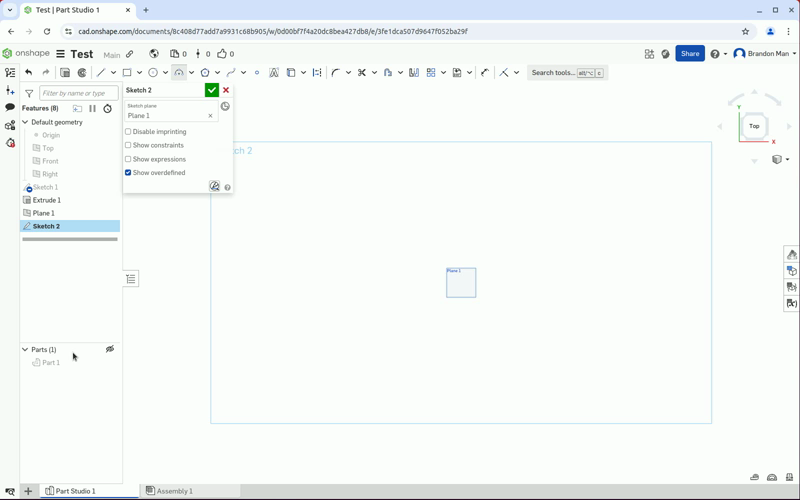
mouse_move(376, 366)
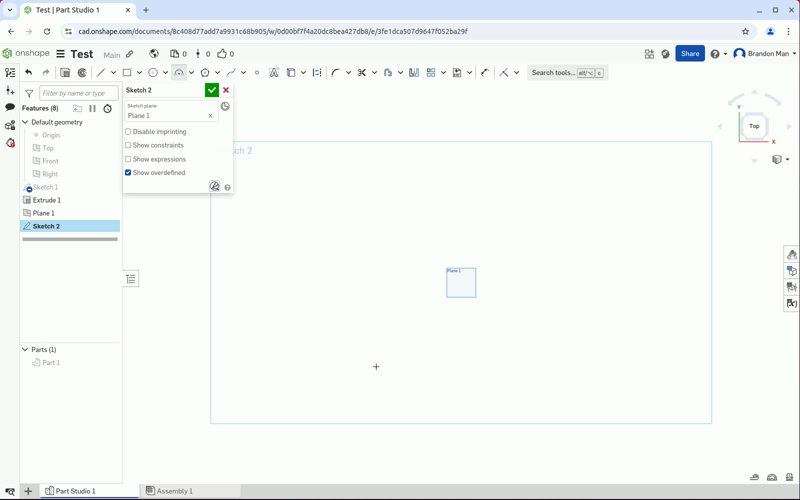
click(376, 366)
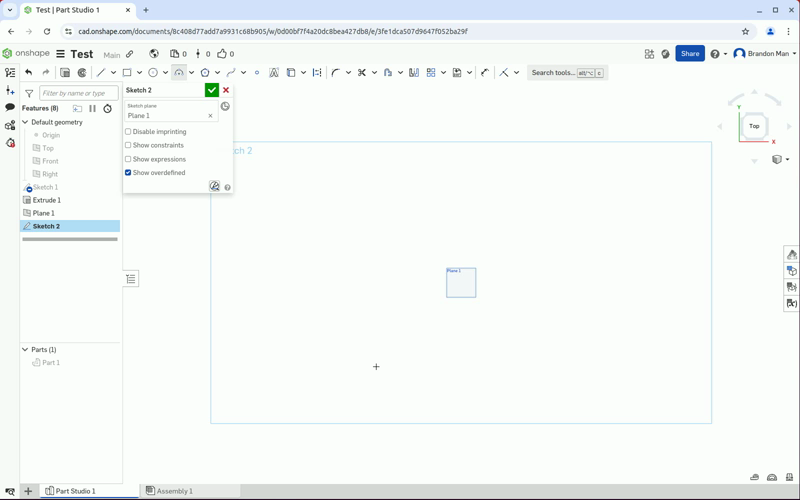
key_up(shift)
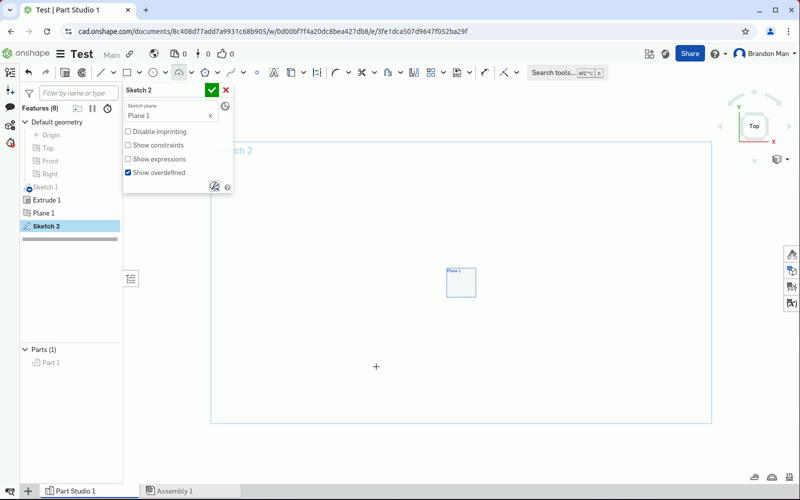
key_down(shift)
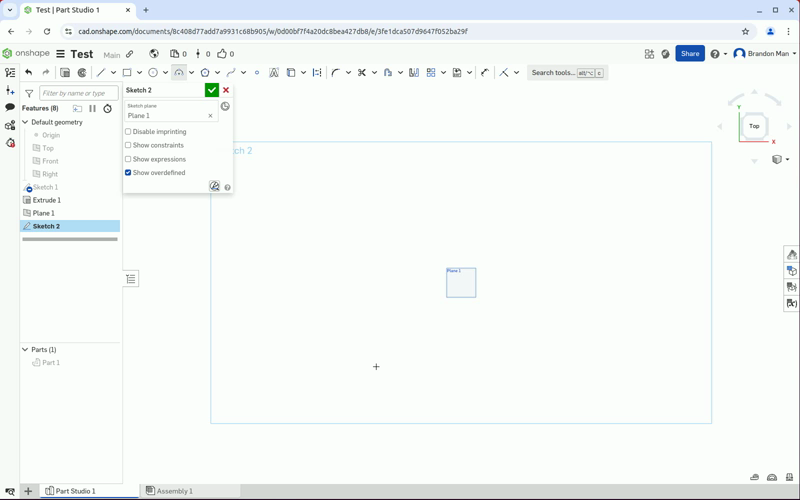
mouse_move(381, 371)
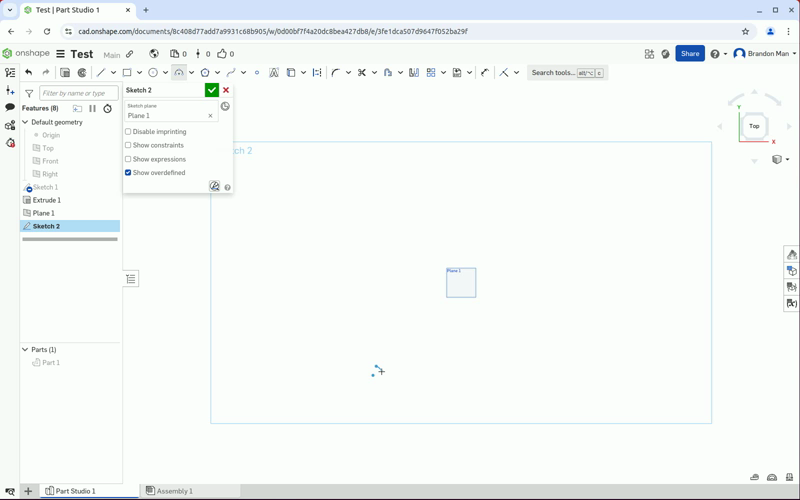
scroll(6)
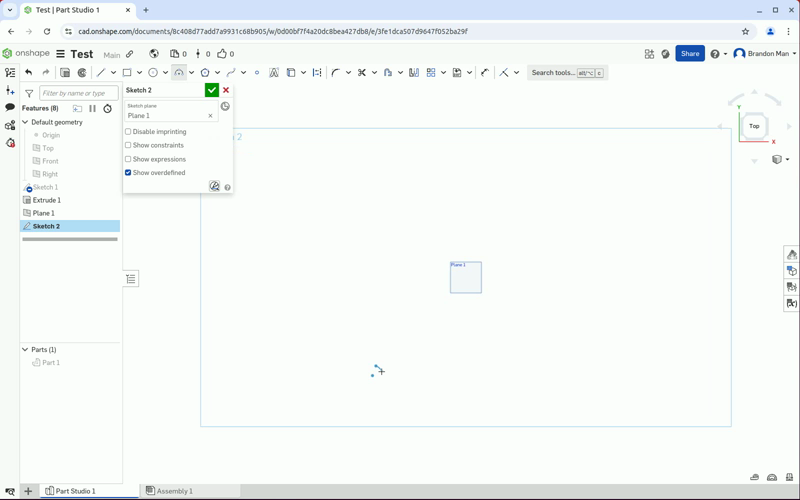
scroll(6)
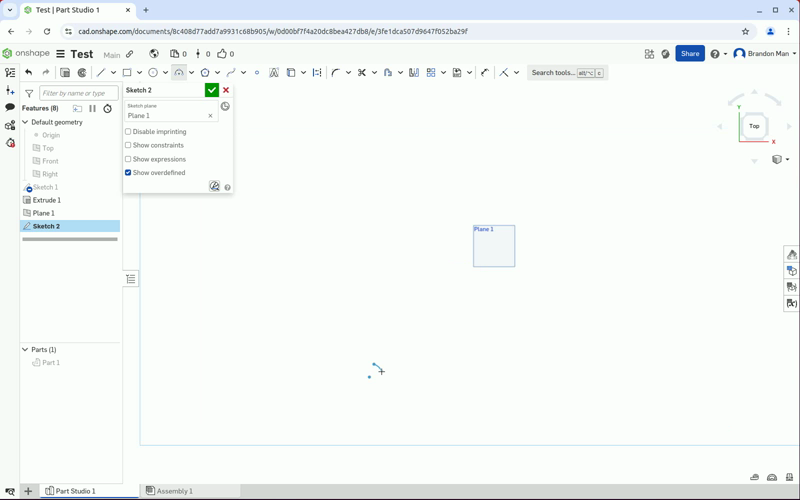
scroll(6)
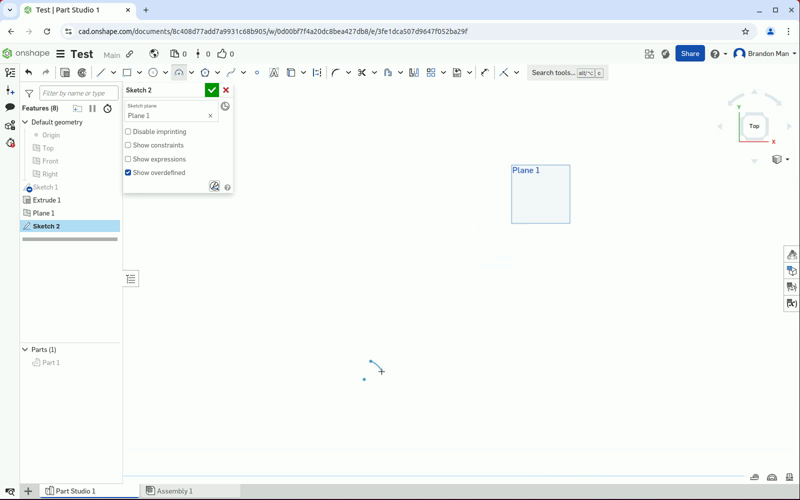
scroll(6)
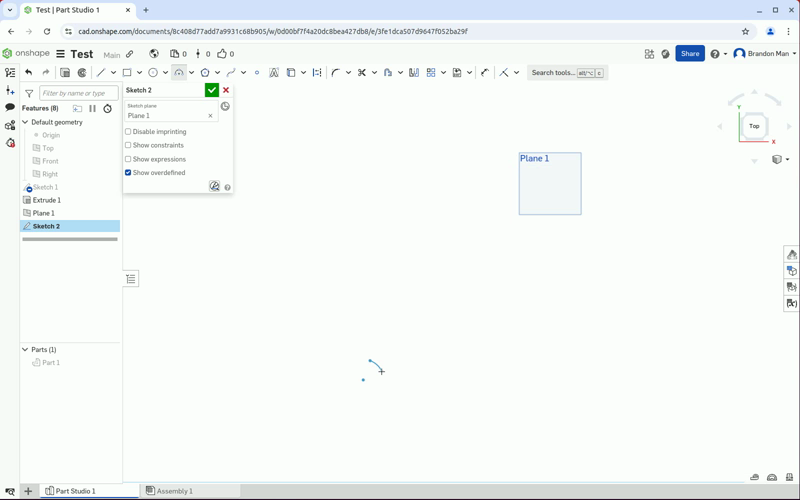
scroll(6)
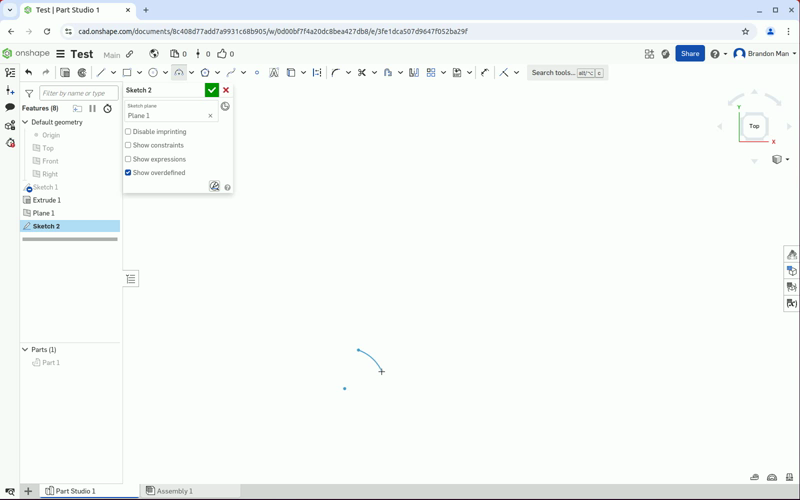
scroll(6)
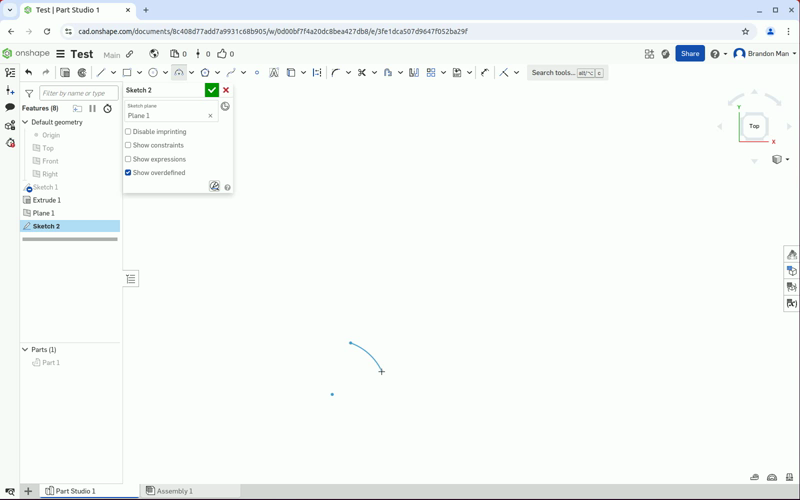
scroll(6)
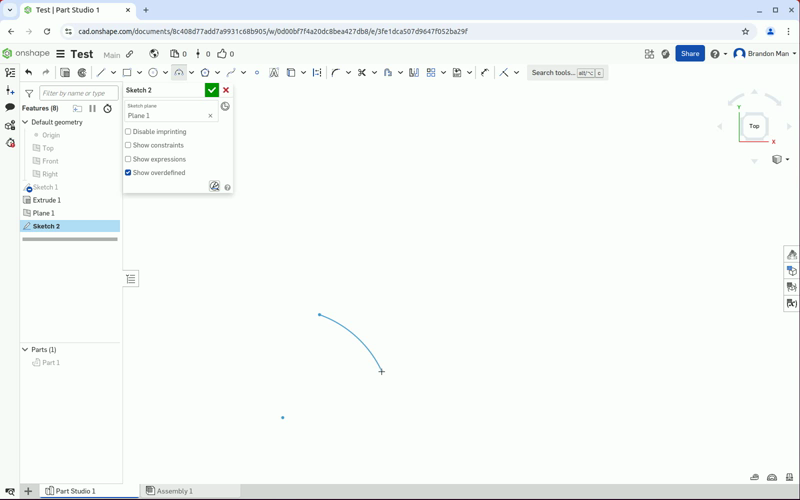
click(381, 371)
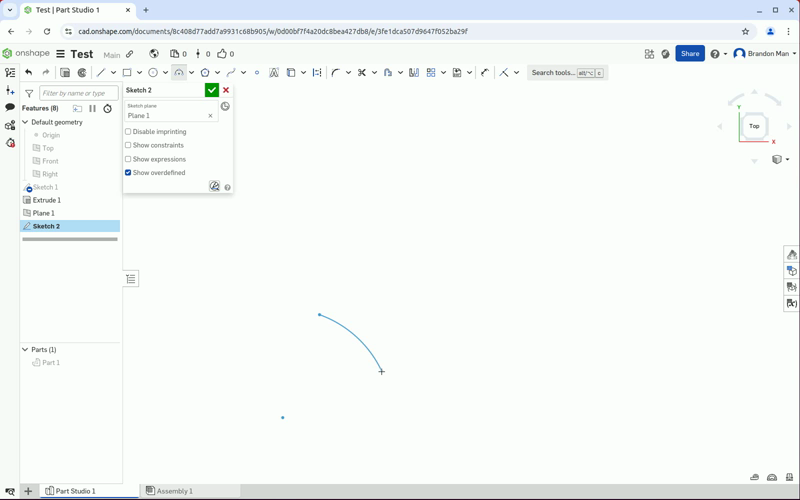
scroll(-6)
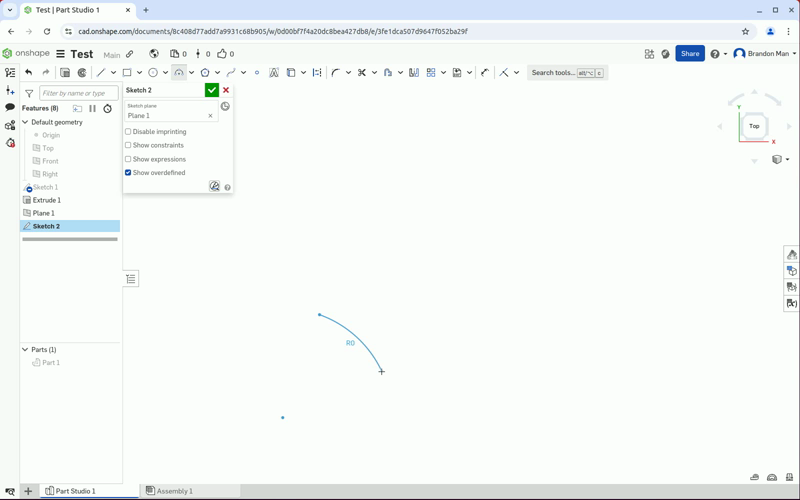
scroll(-6)
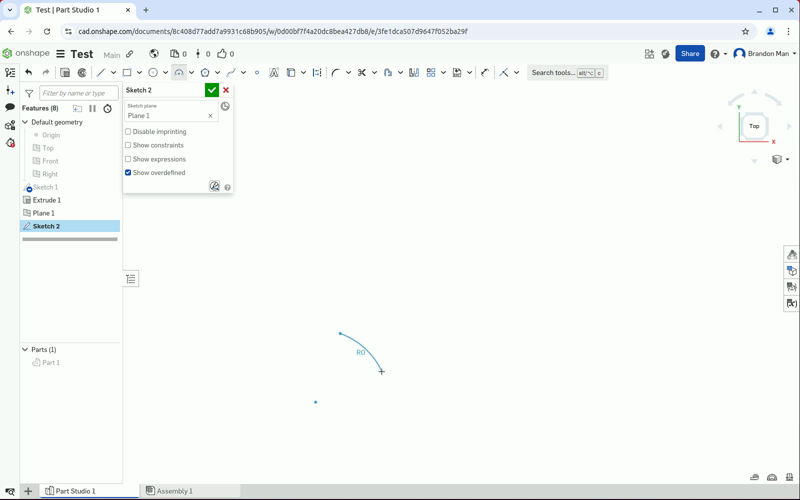
scroll(-6)
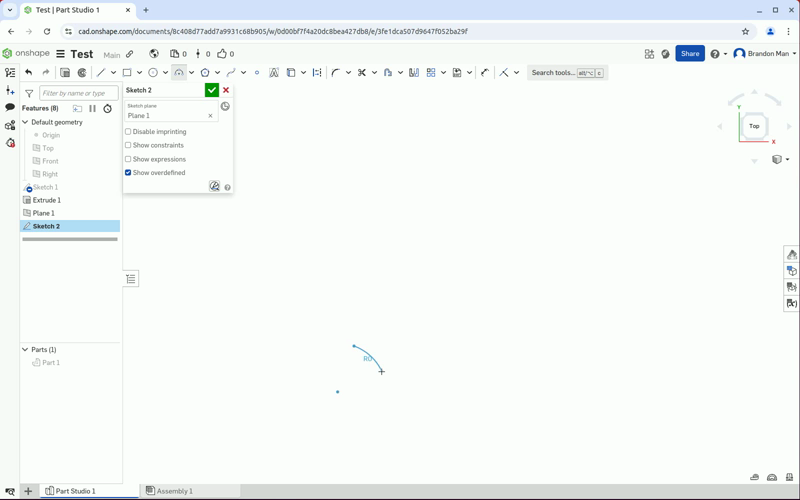
scroll(-6)
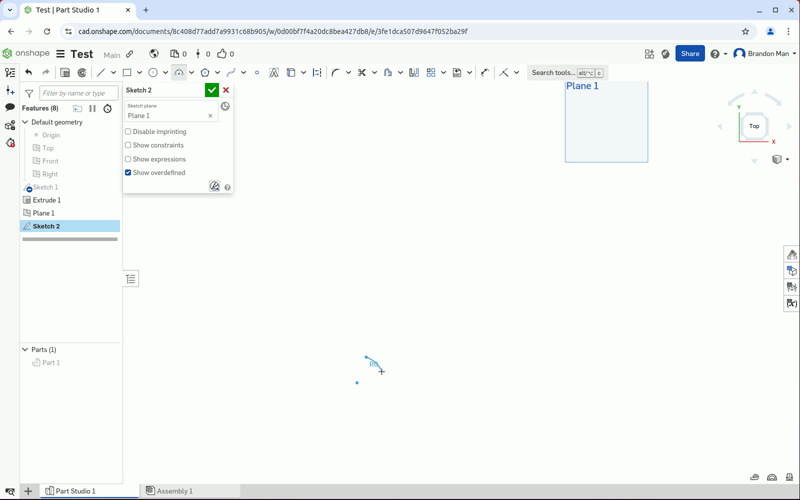
scroll(-6)
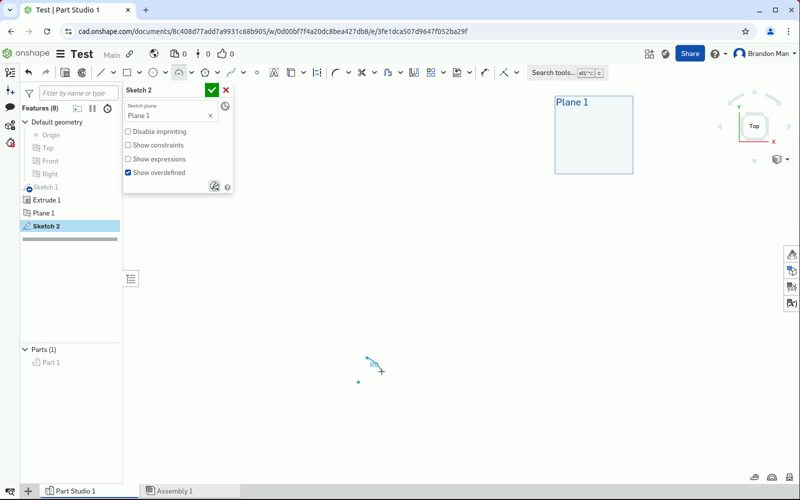
scroll(-6)
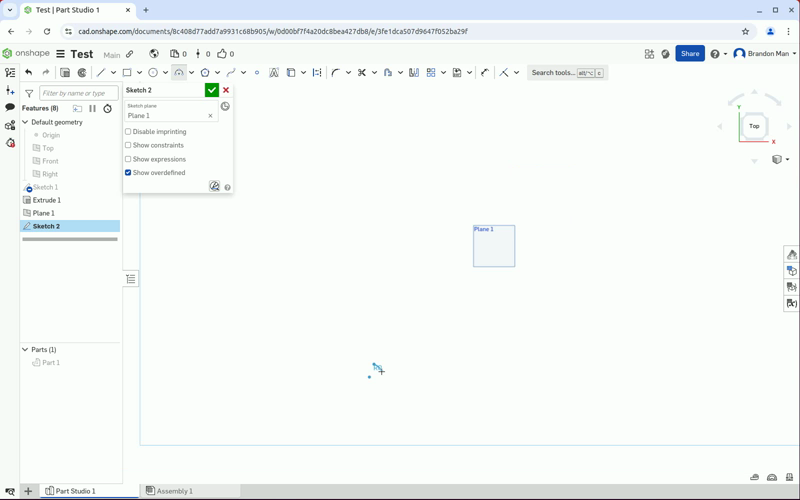
scroll(-6)
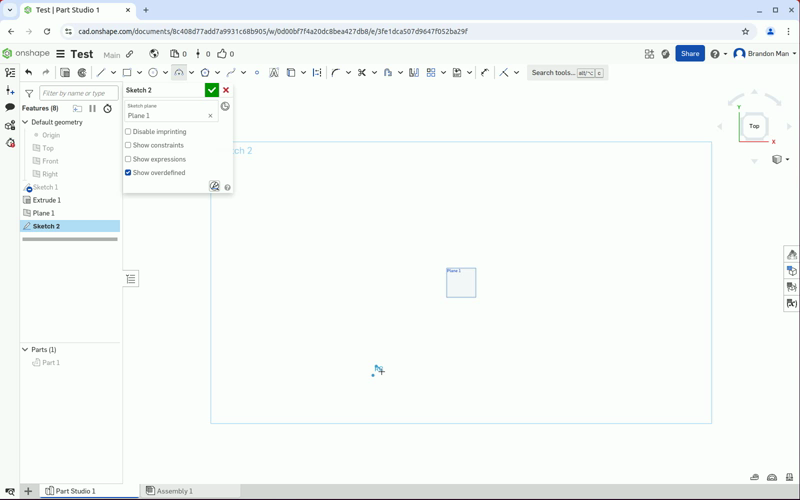
mouse_move(377, 369)
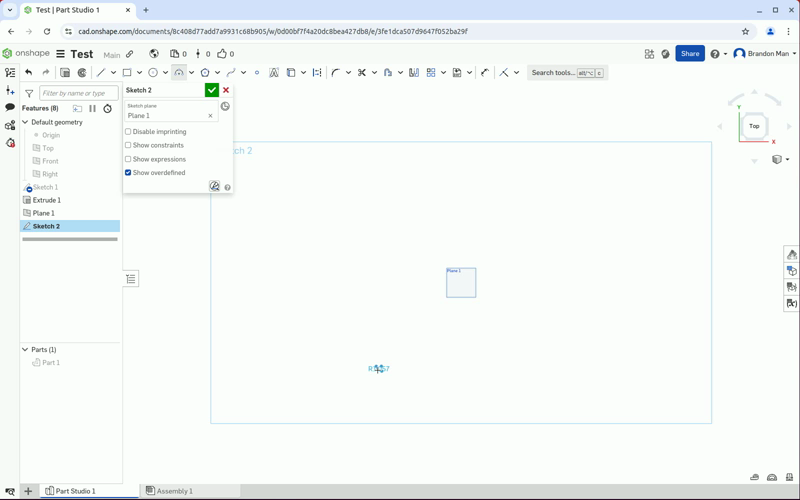
scroll(6)
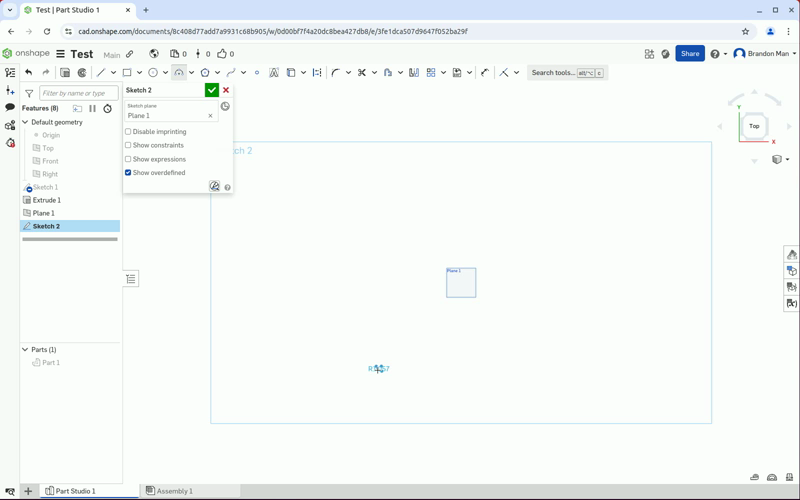
scroll(6)
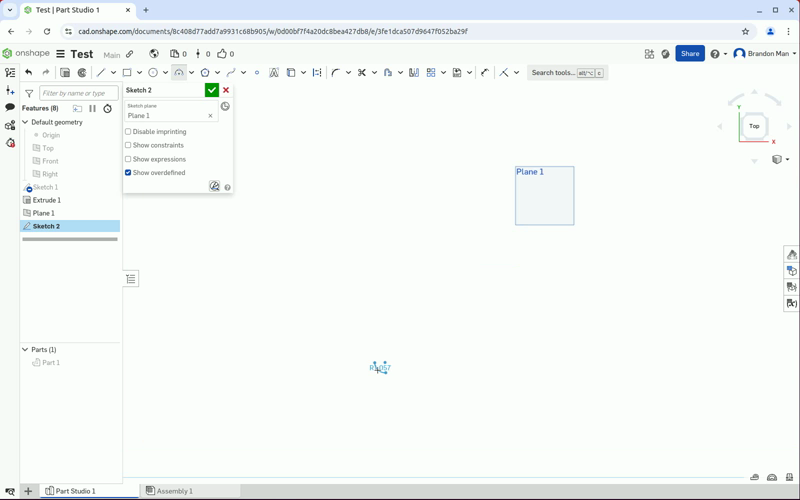
scroll(6)
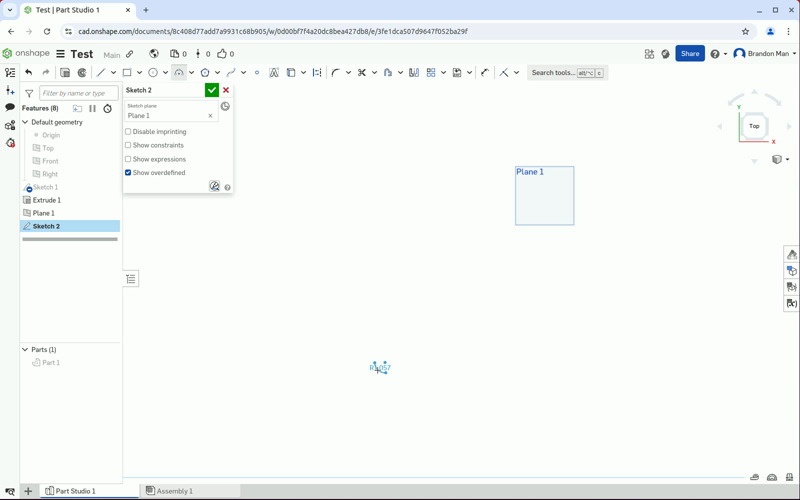
scroll(6)
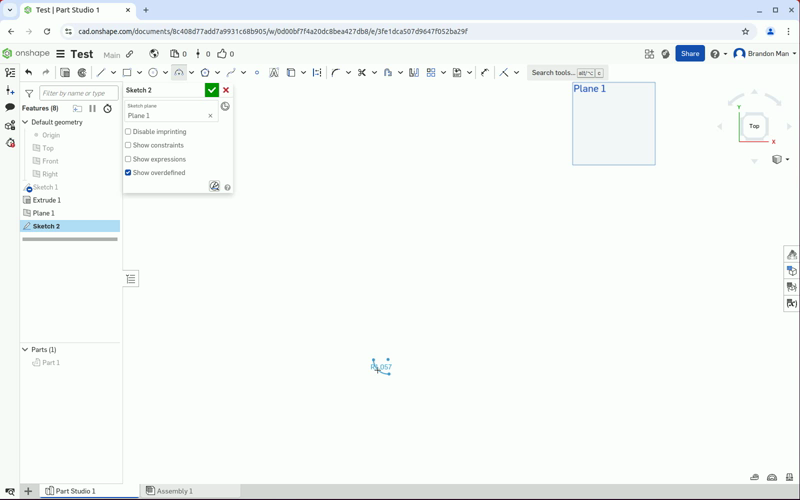
scroll(6)
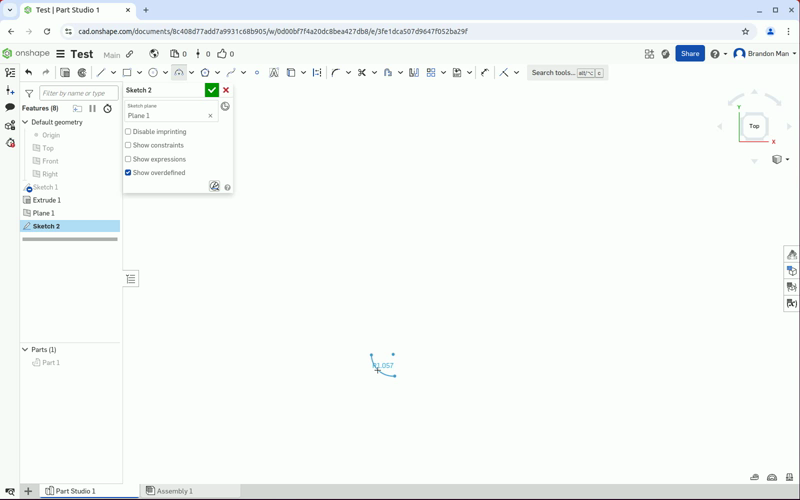
scroll(6)
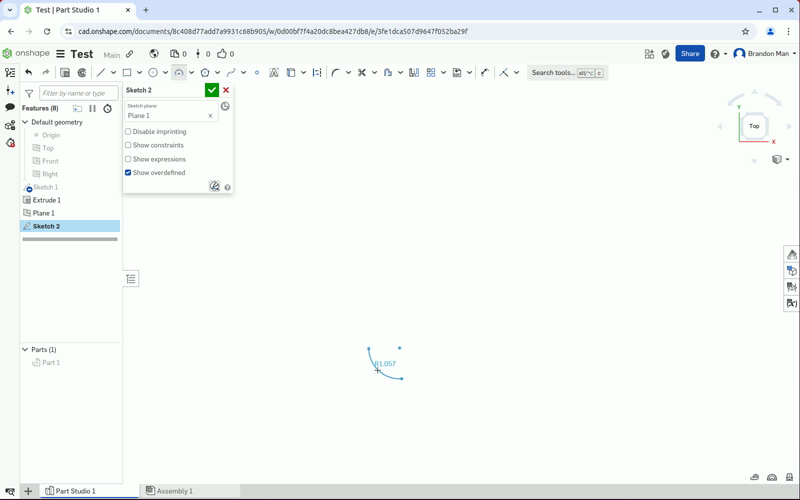
scroll(6)
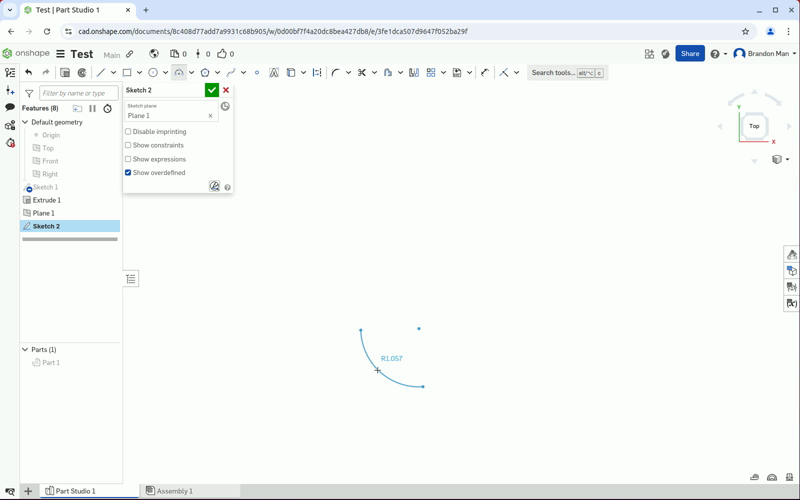
click(377, 369)
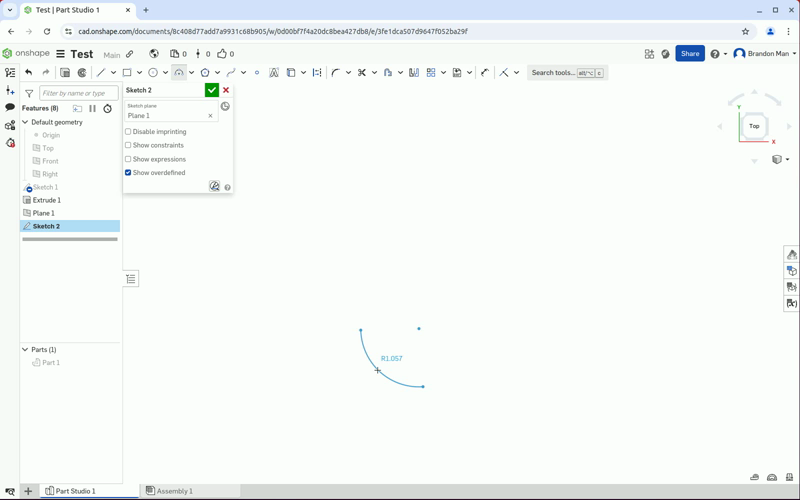
scroll(-6)
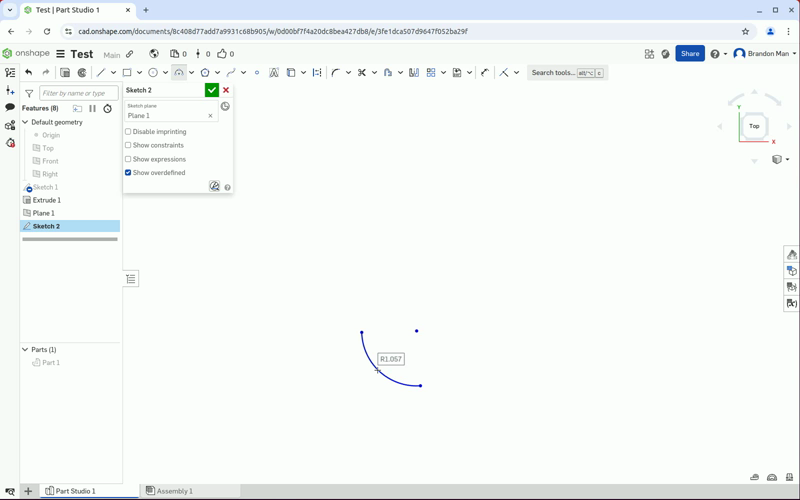
scroll(-6)
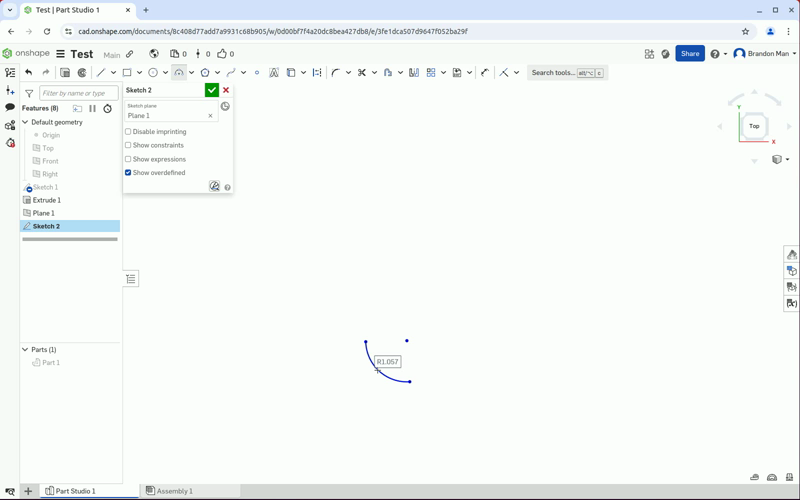
scroll(-6)
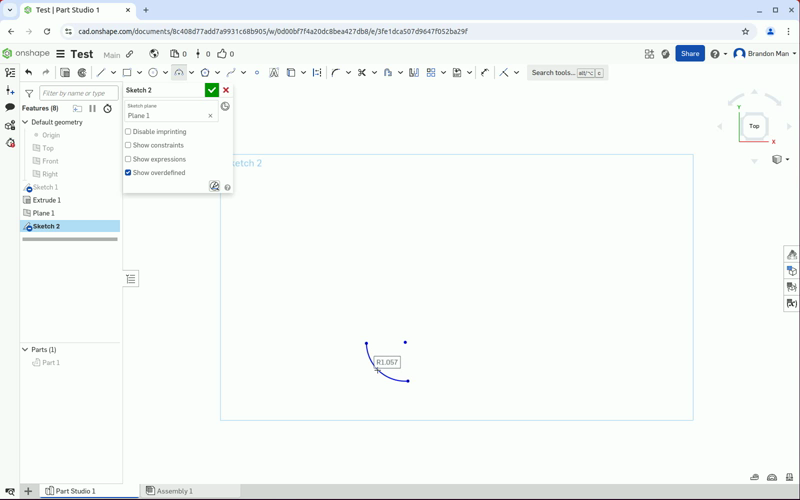
scroll(-6)
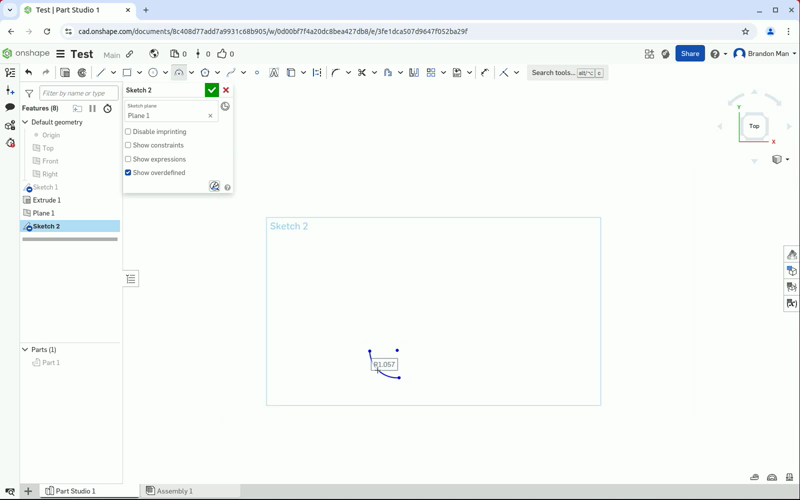
scroll(-6)
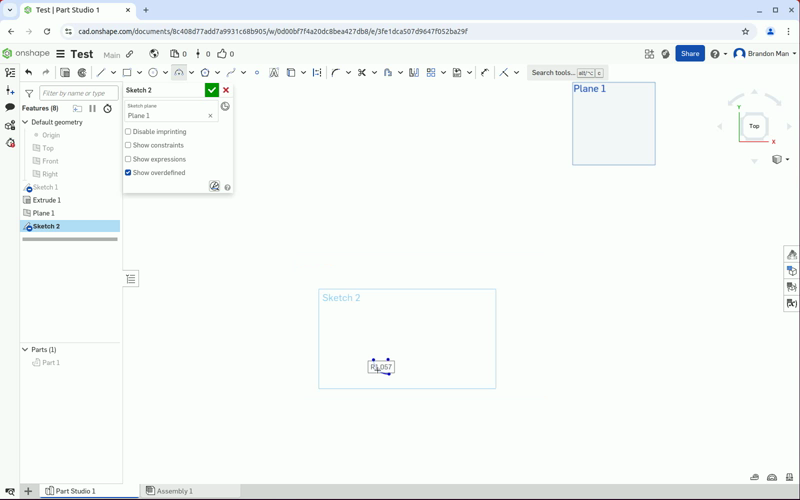
scroll(-6)
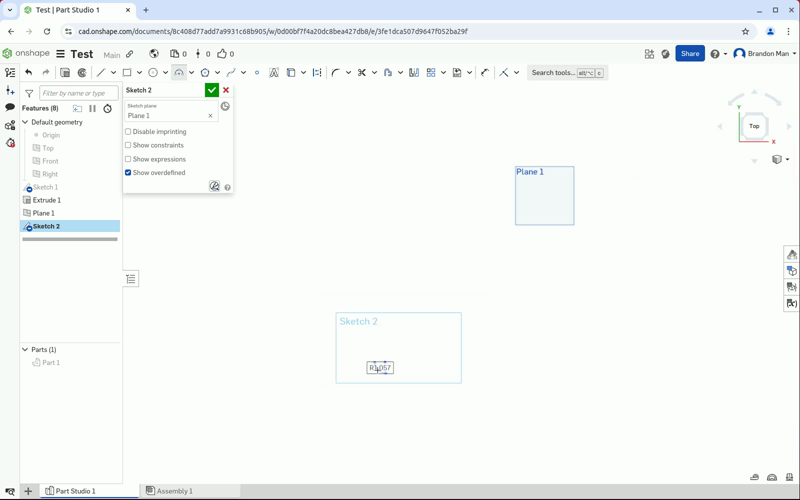
scroll(-6)
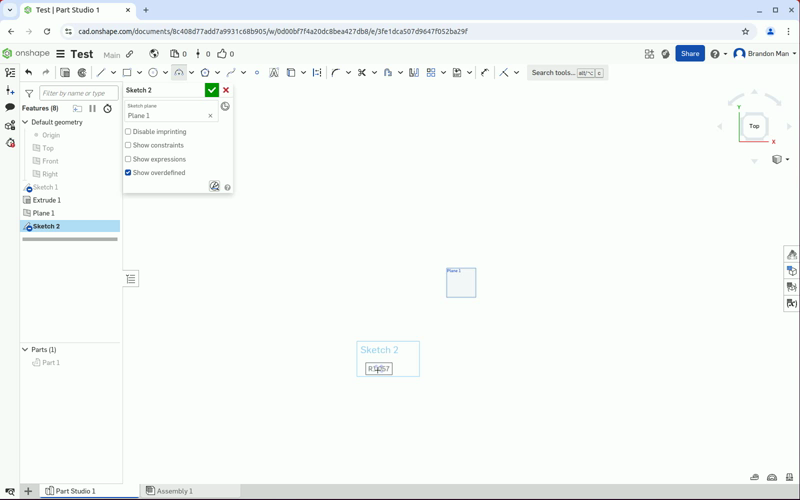
key_up(shift)
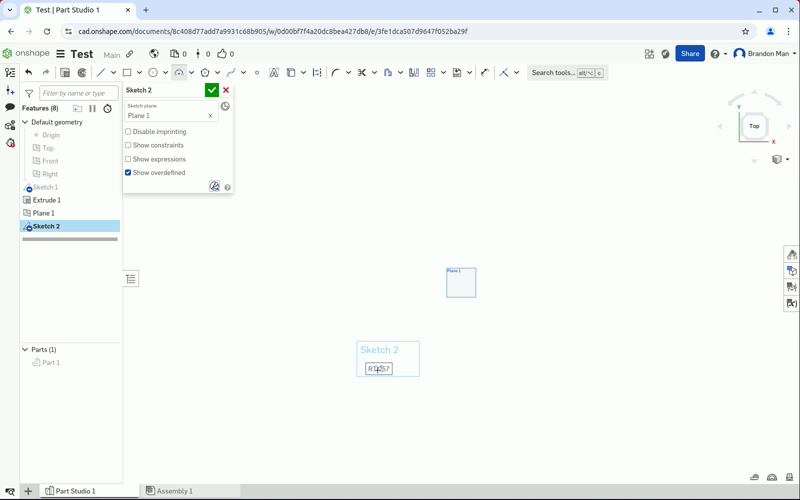
key(esc)
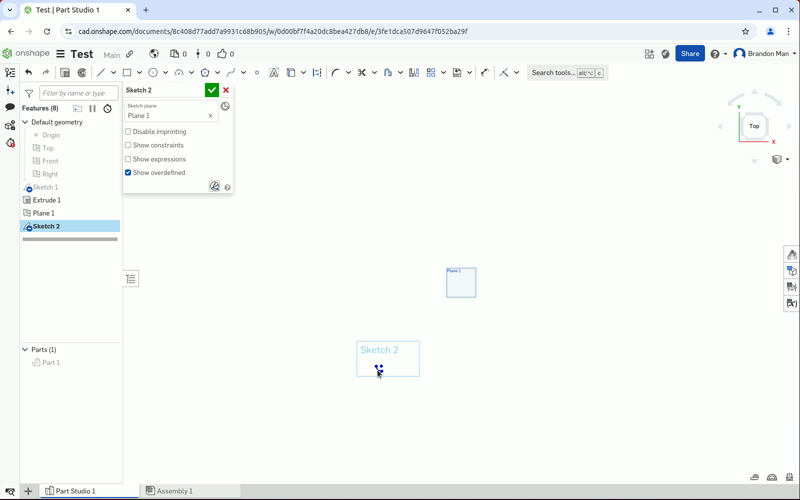
key(l)
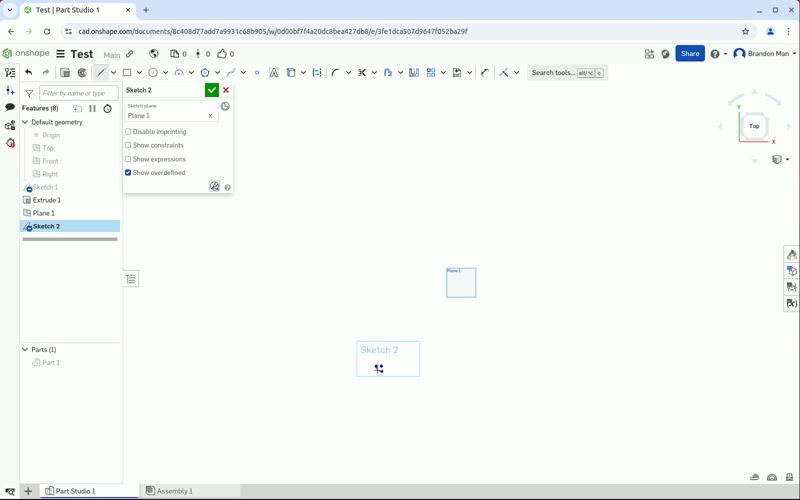
mouse_move(381, 371)
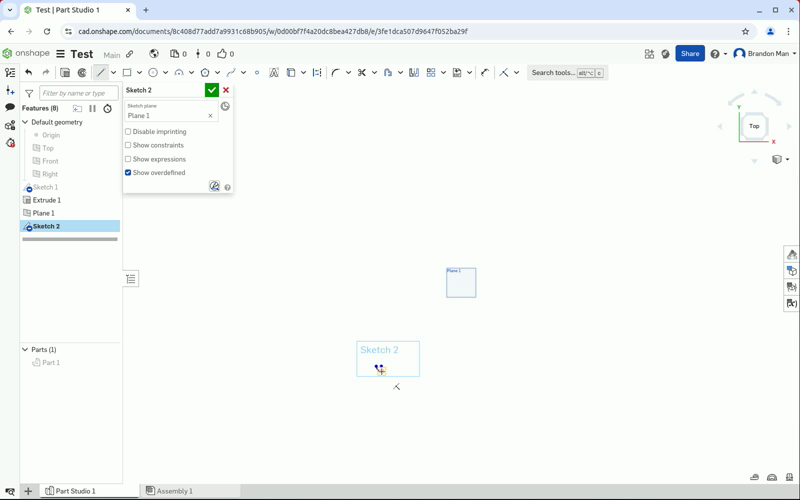
scroll(6)
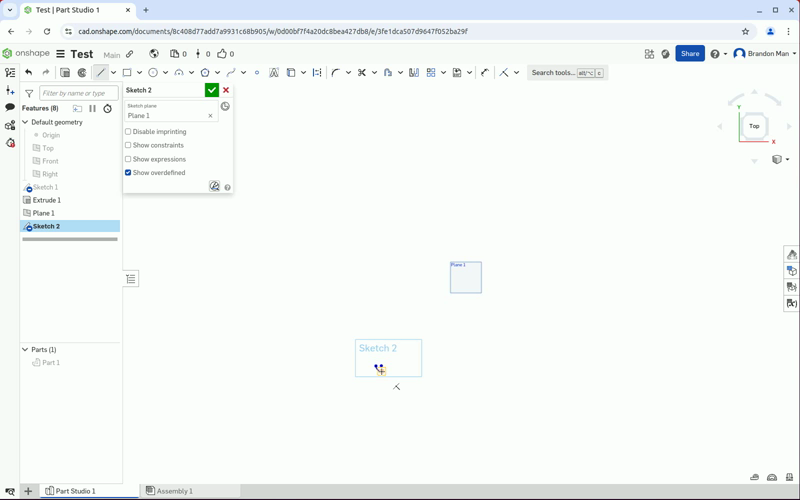
scroll(6)
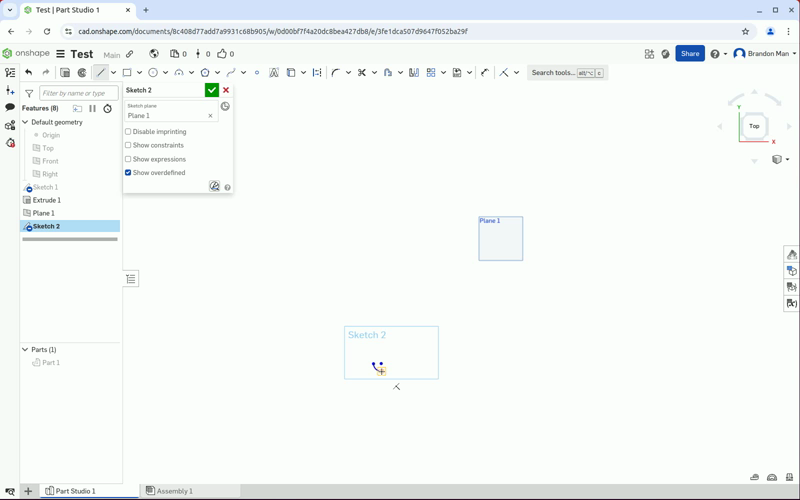
scroll(6)
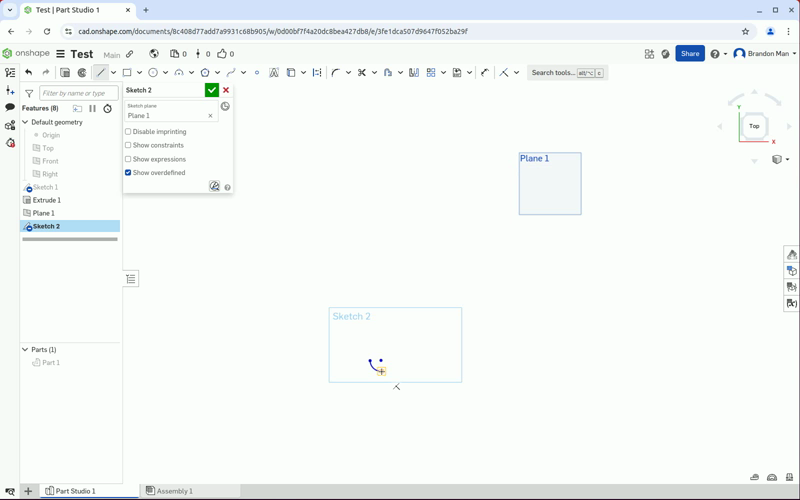
scroll(6)
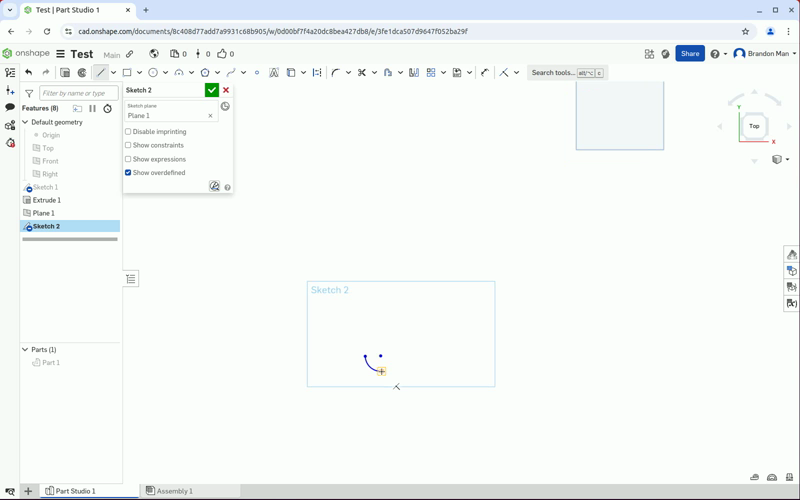
scroll(6)
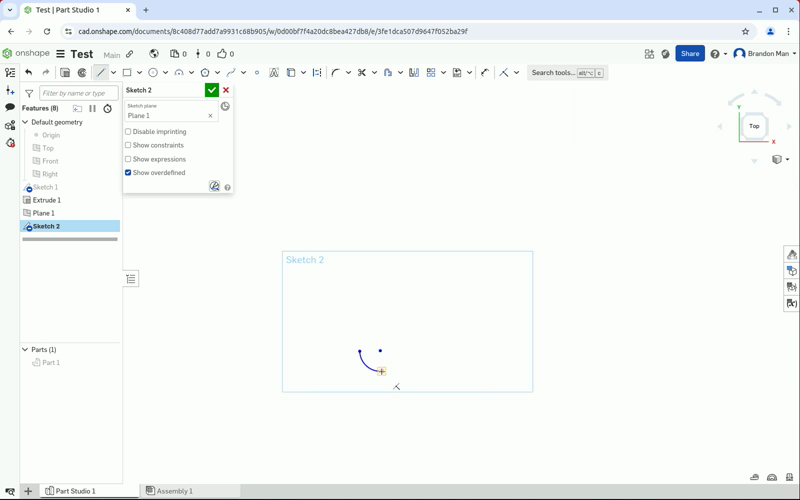
scroll(6)
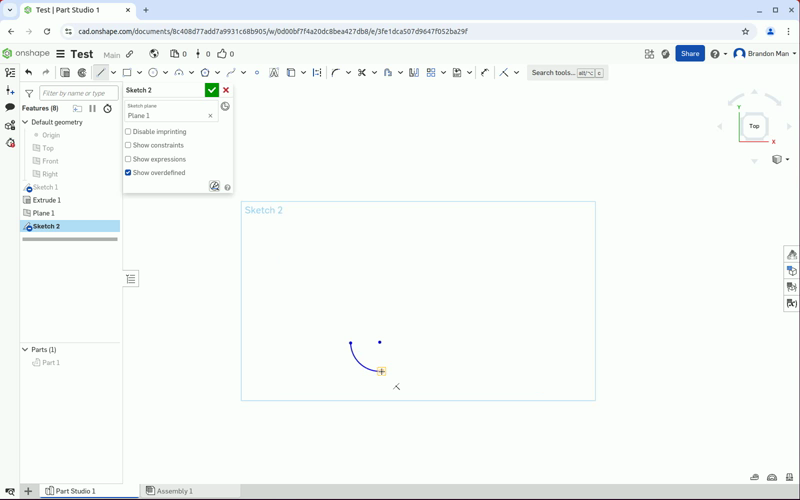
scroll(6)
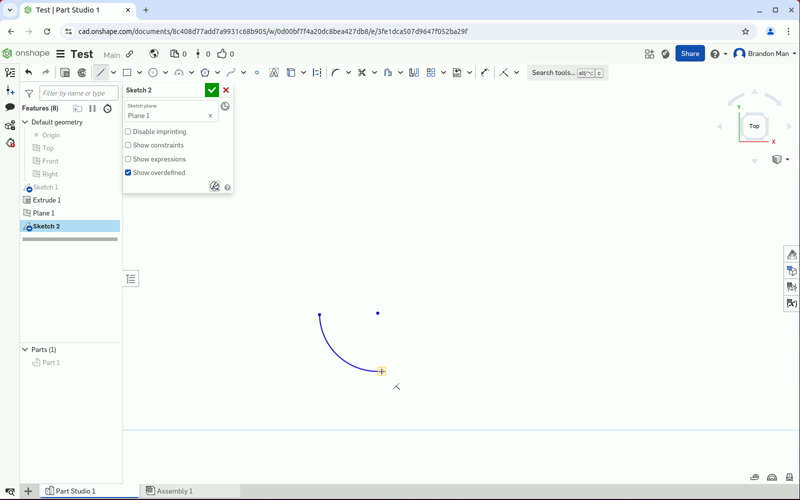
click(381, 371)
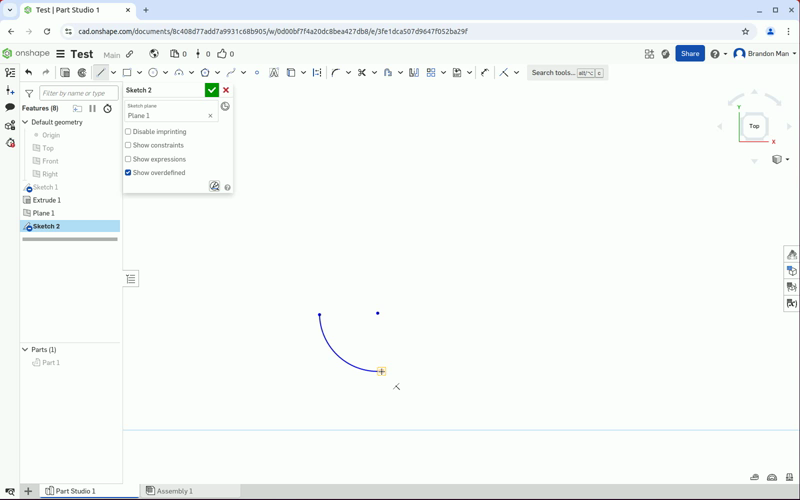
scroll(-6)
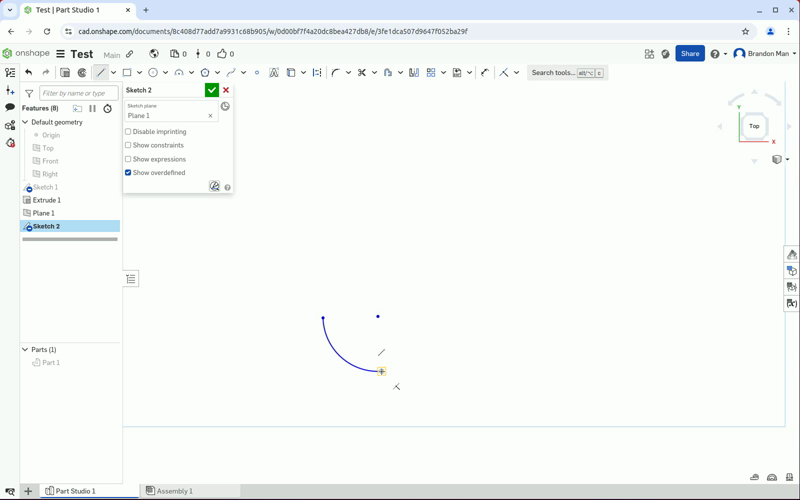
scroll(-6)
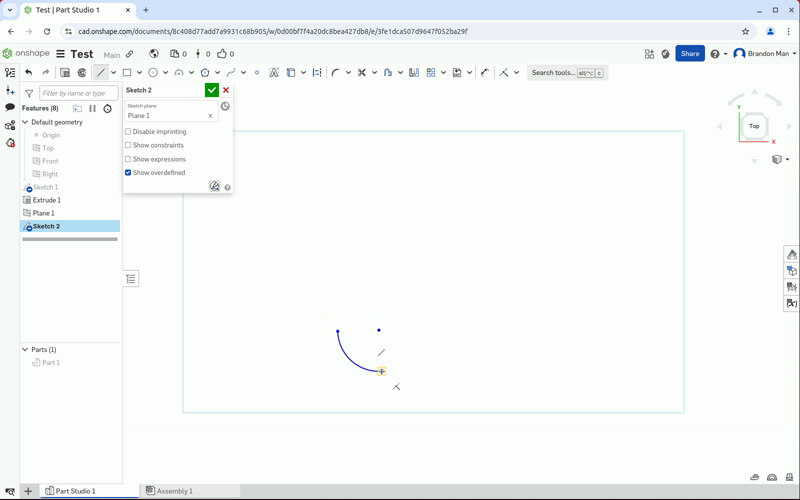
scroll(-6)
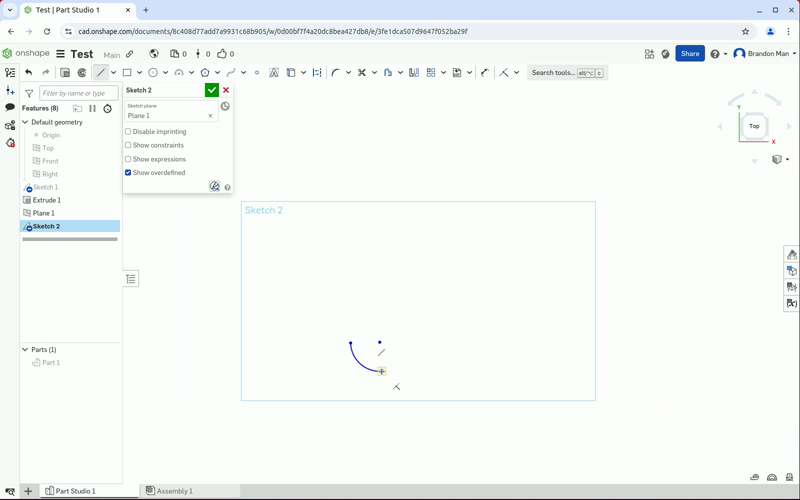
scroll(-6)
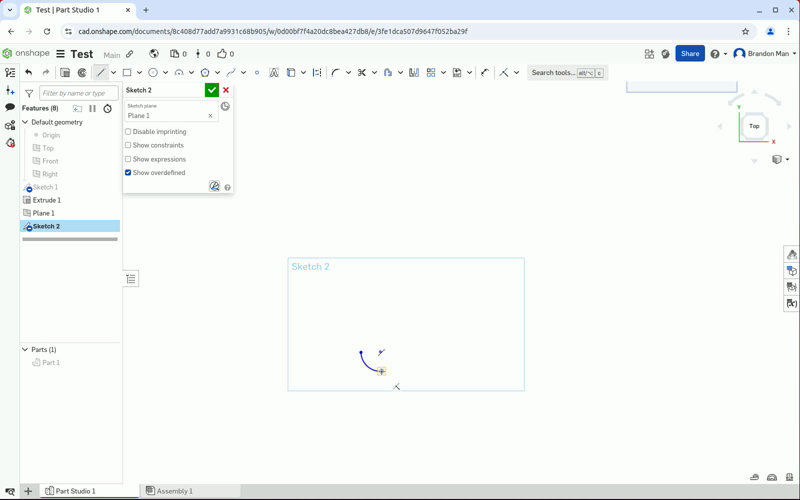
scroll(-6)
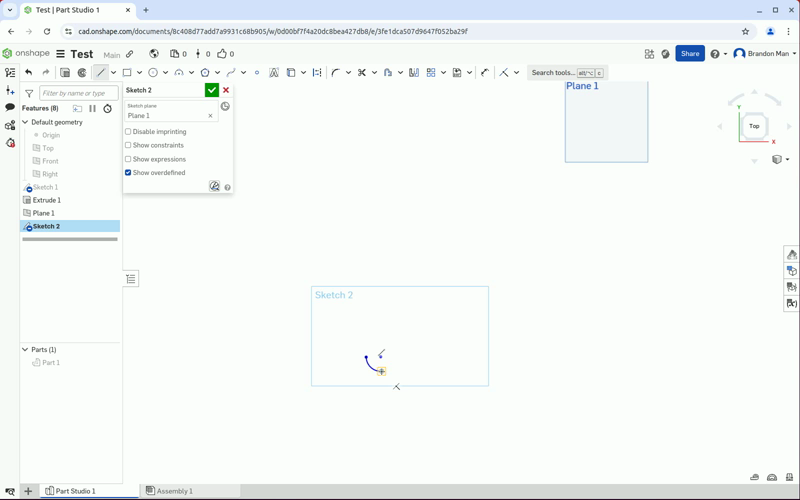
scroll(-6)
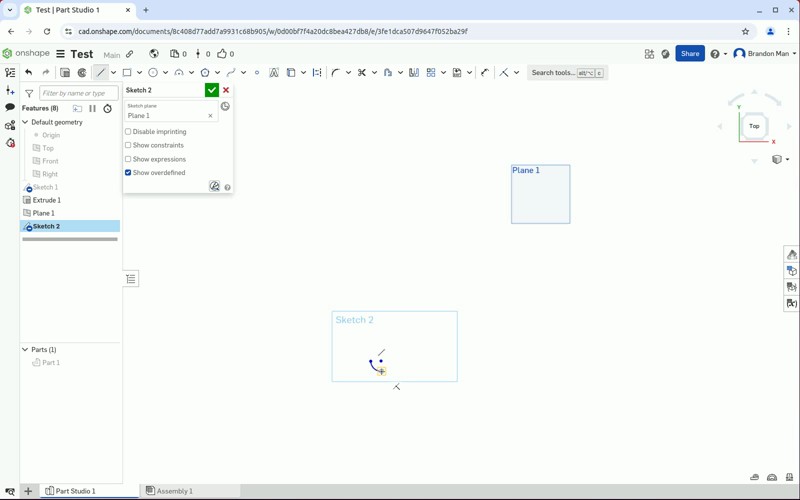
scroll(-6)
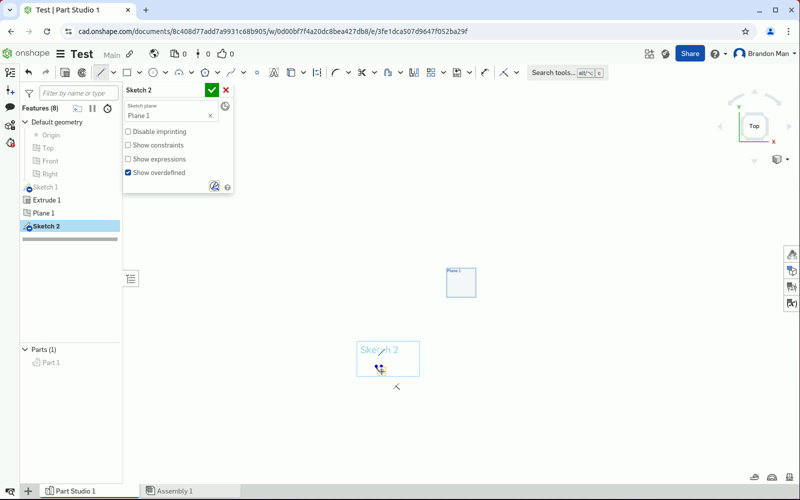
key_down(shift)
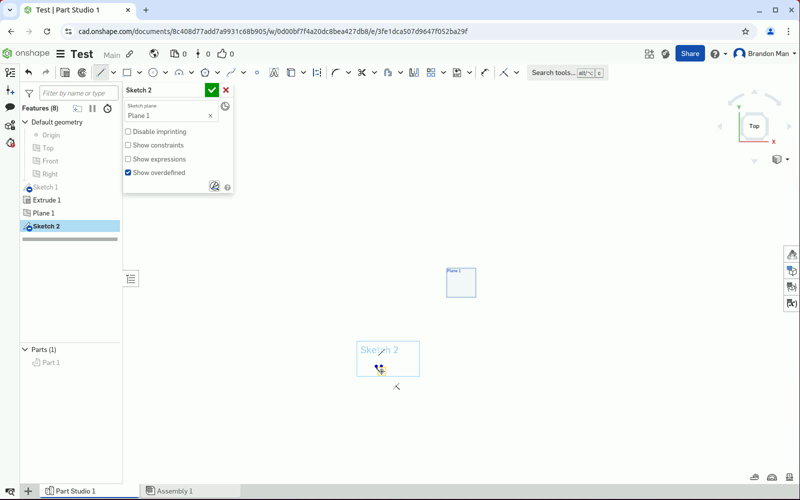
mouse_move(539, 371)
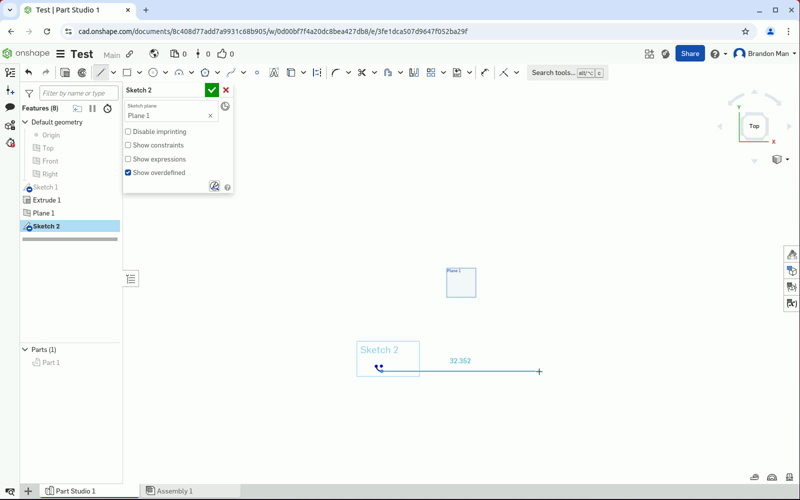
click(539, 371)
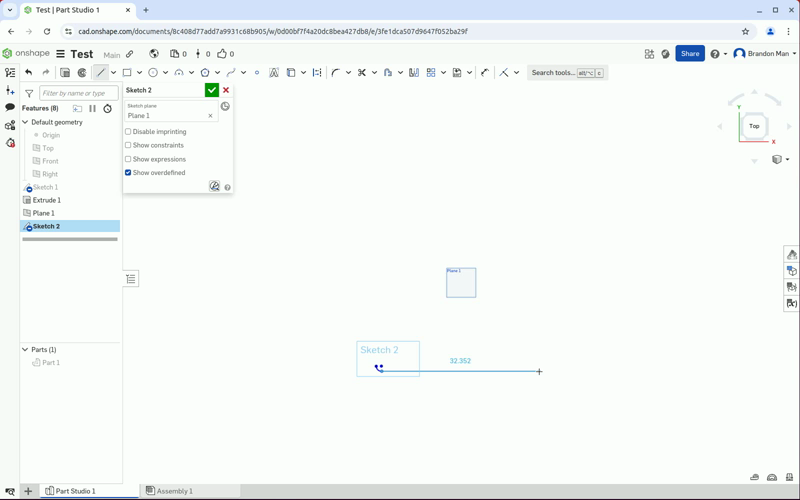
key_up(shift)
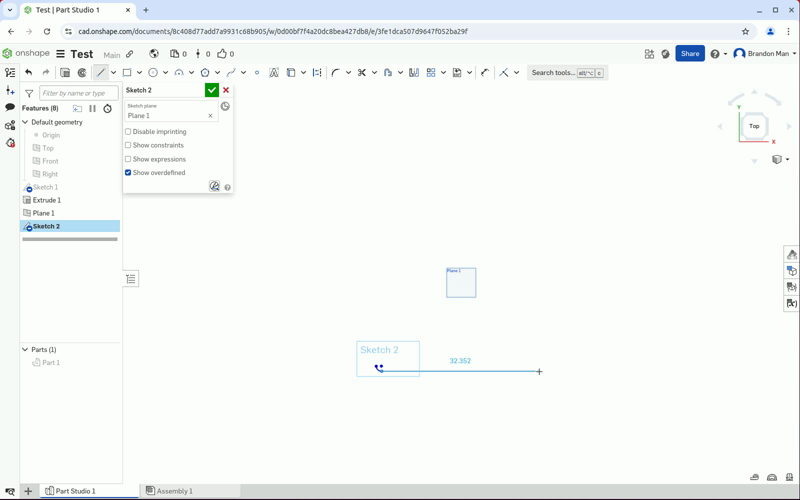
key(esc)
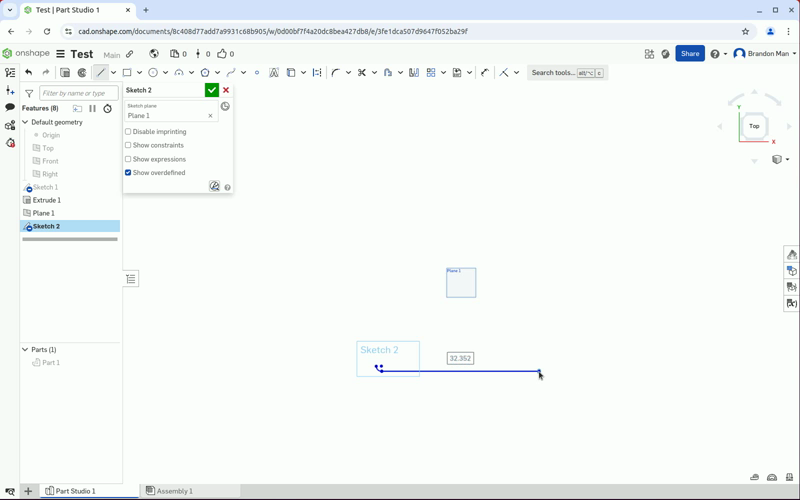
key(a)
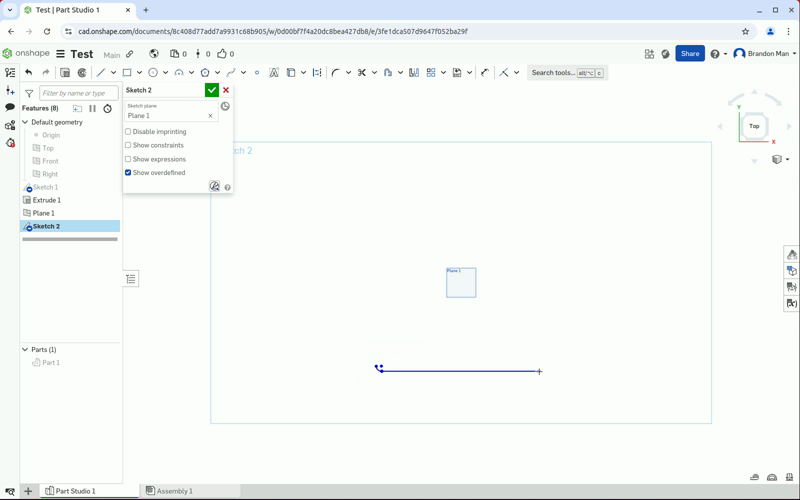
mouse_move(539, 371)
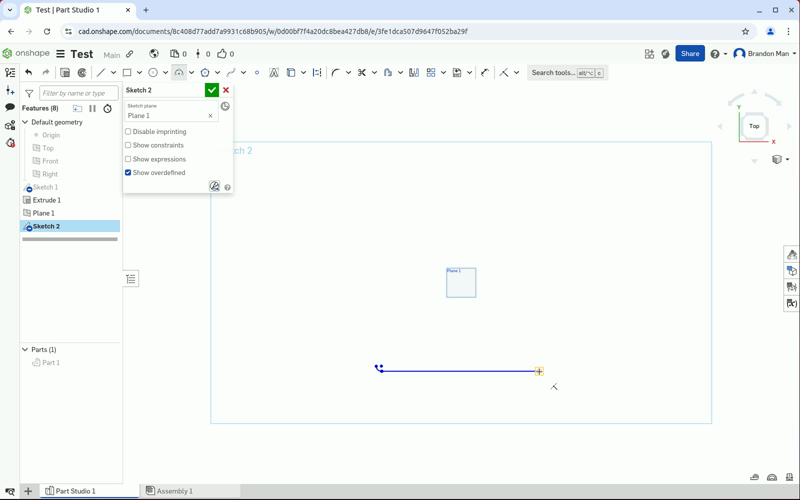
click(539, 371)
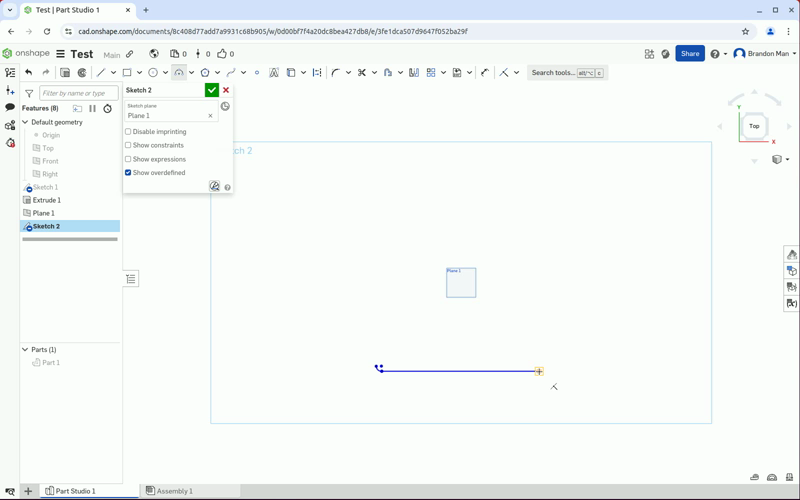
key_down(shift)
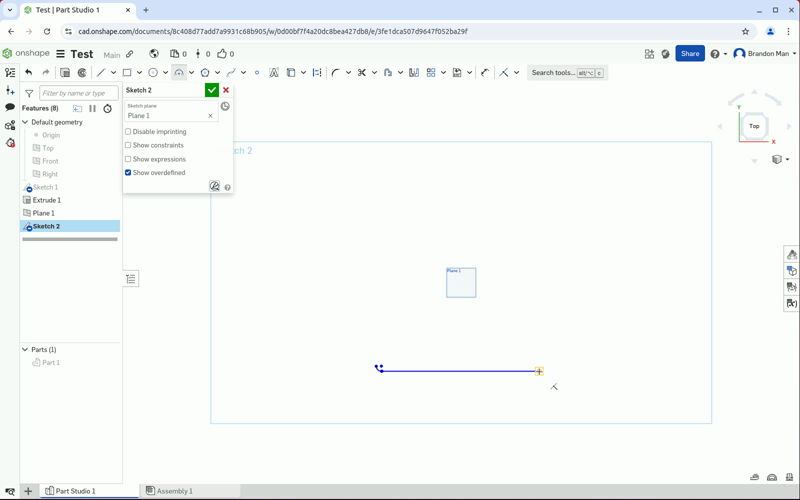
mouse_move(544, 366)
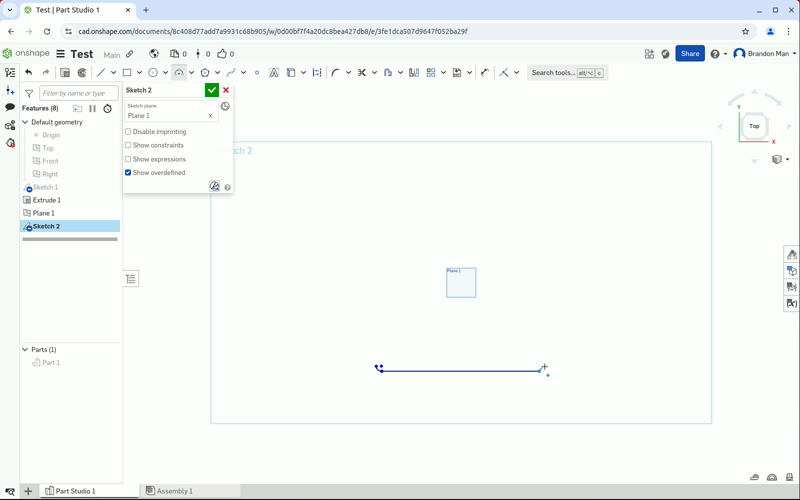
scroll(6)
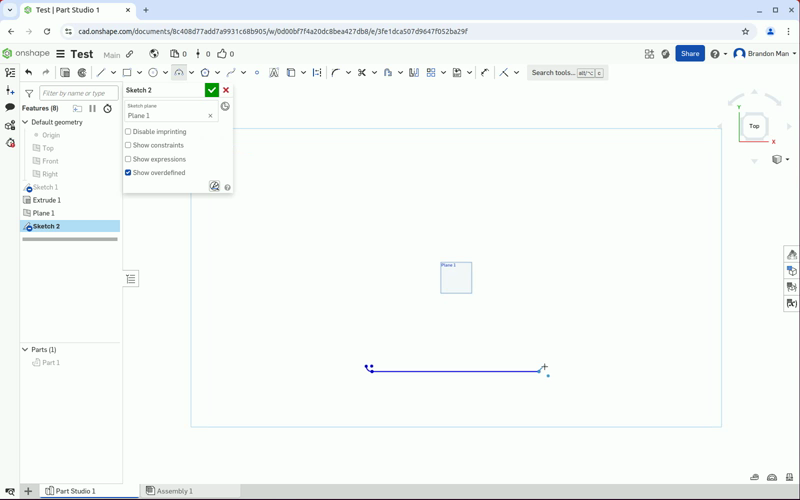
scroll(6)
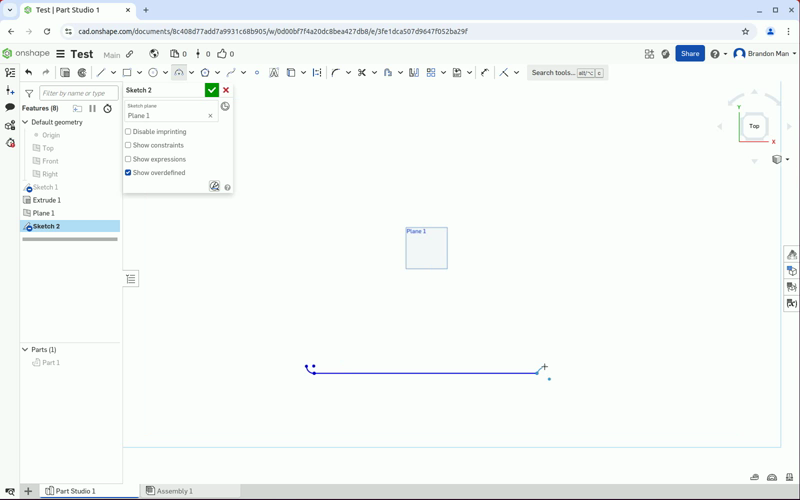
scroll(6)
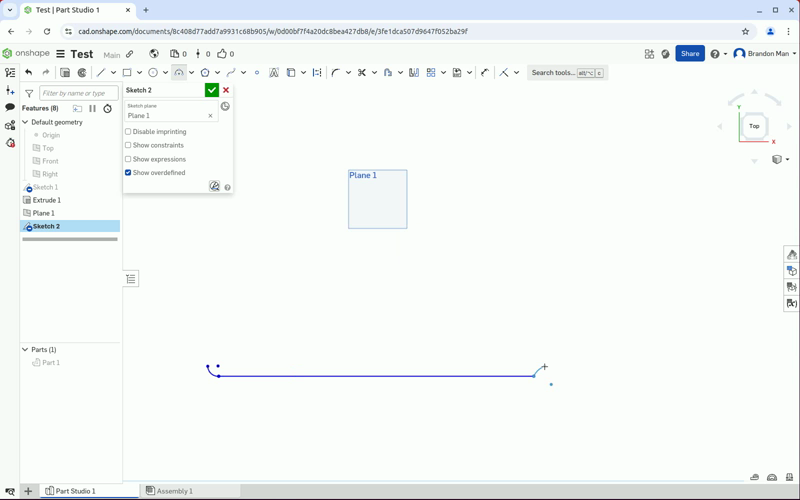
scroll(6)
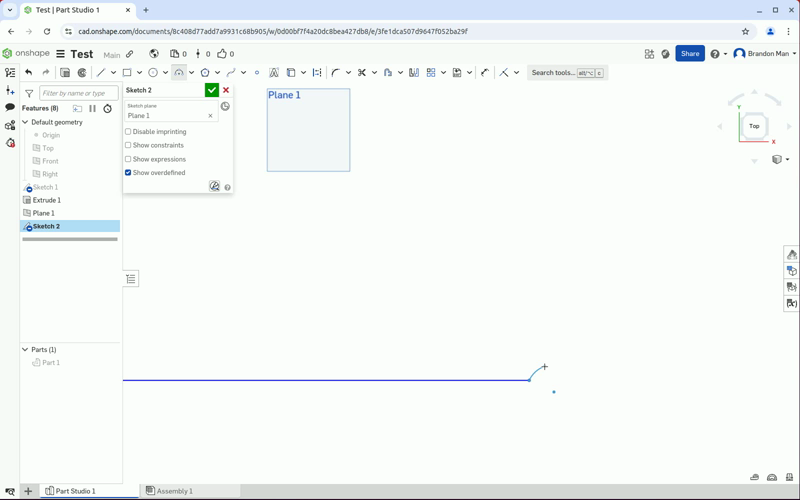
scroll(6)
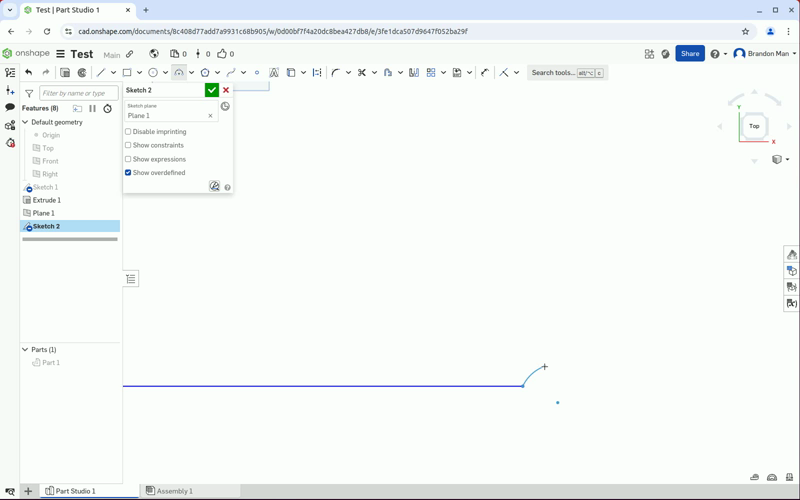
scroll(6)
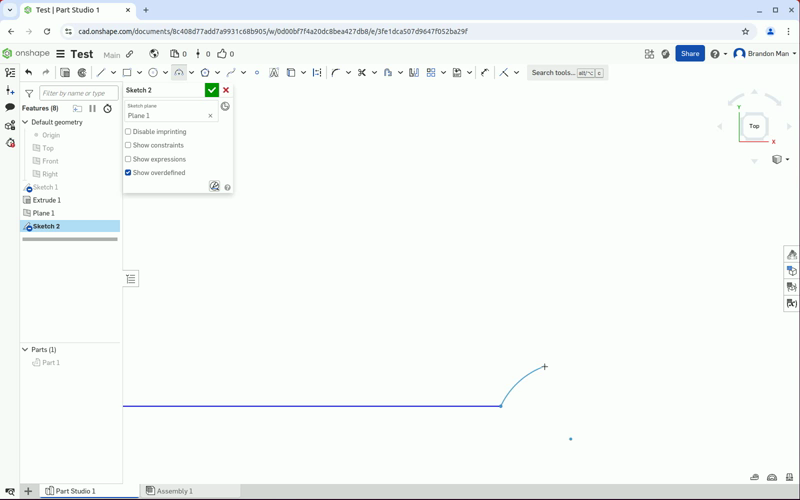
scroll(6)
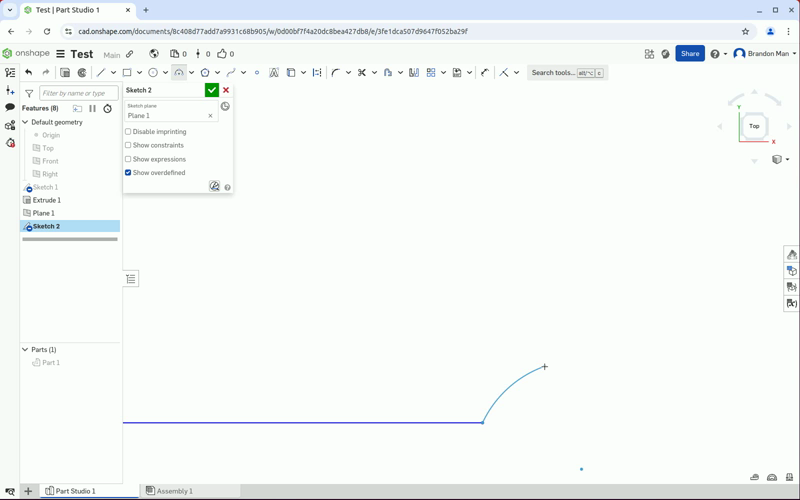
click(544, 366)
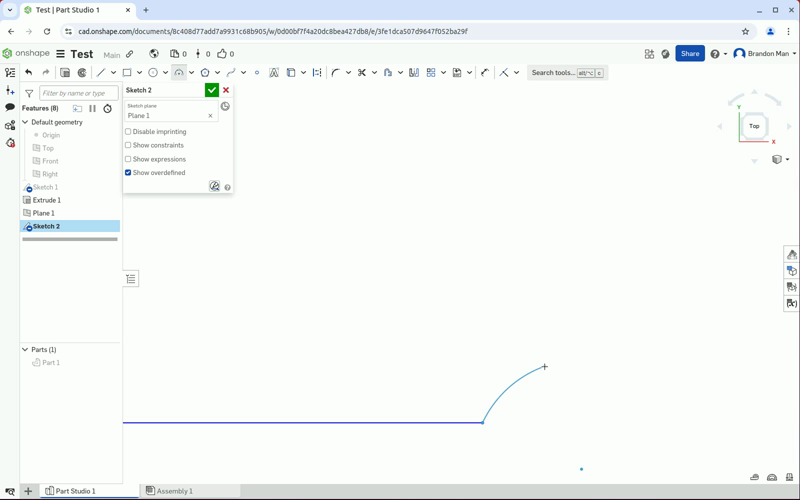
scroll(-6)
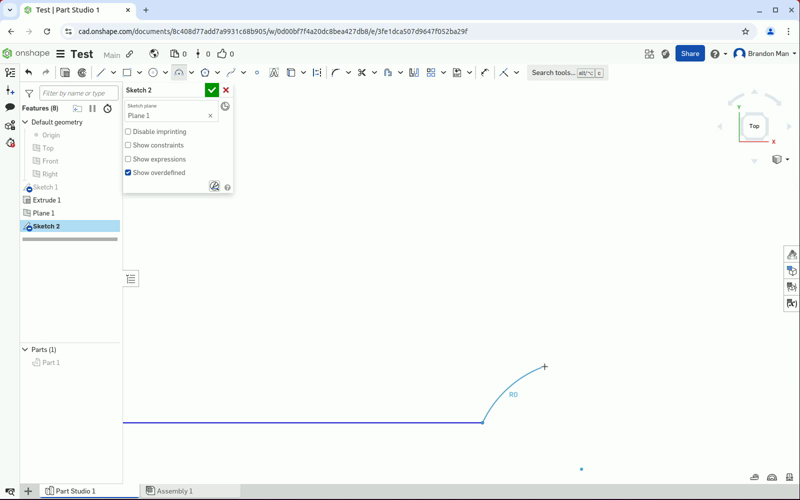
scroll(-6)
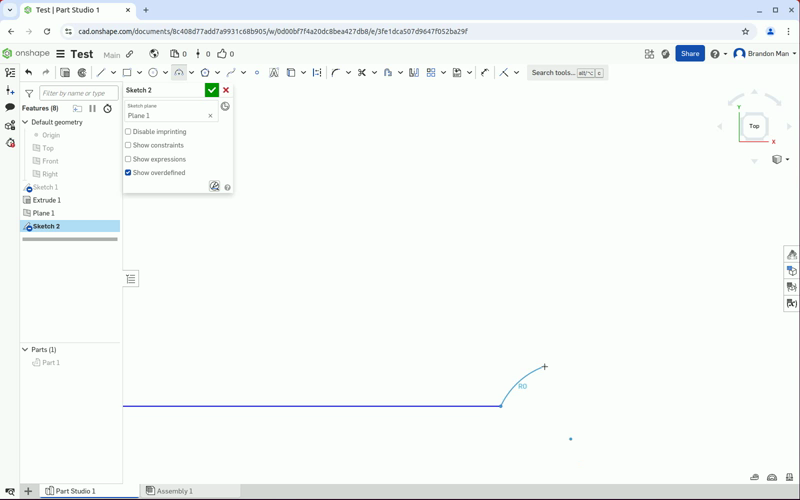
scroll(-6)
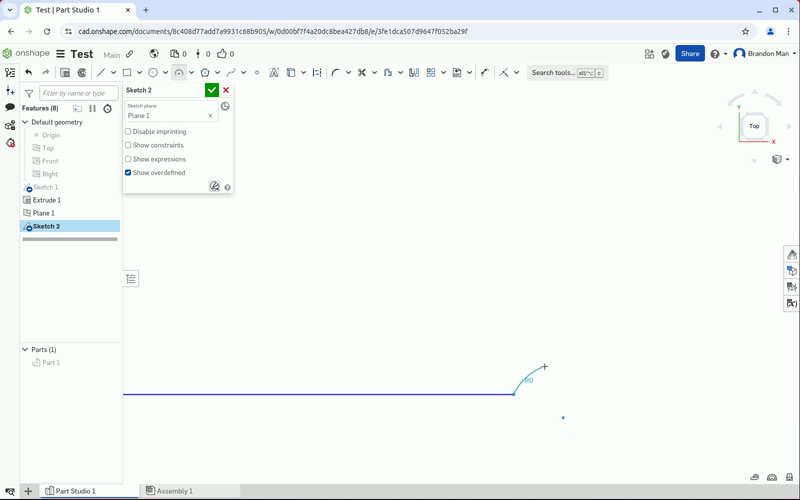
scroll(-6)
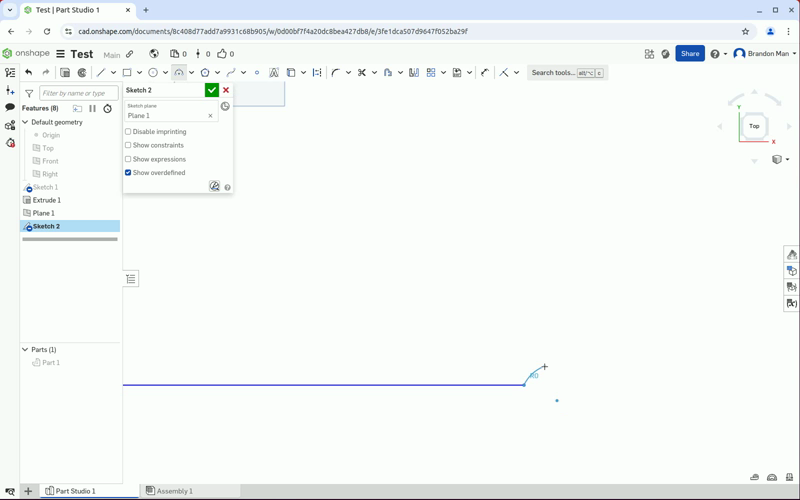
scroll(-6)
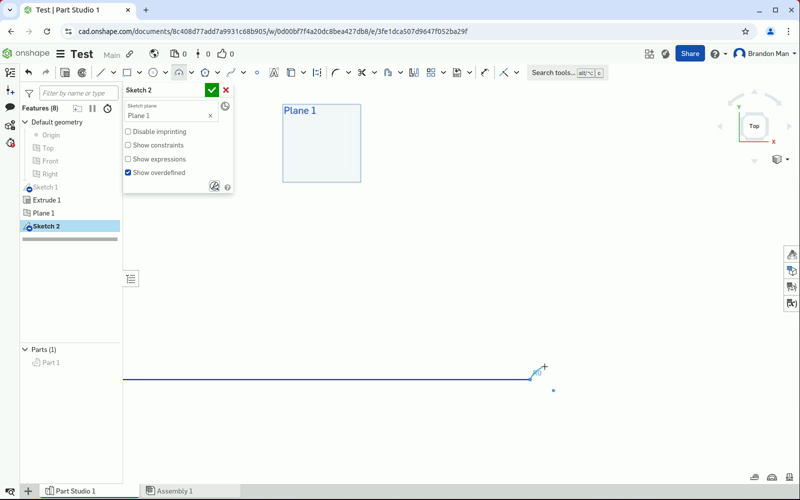
scroll(-6)
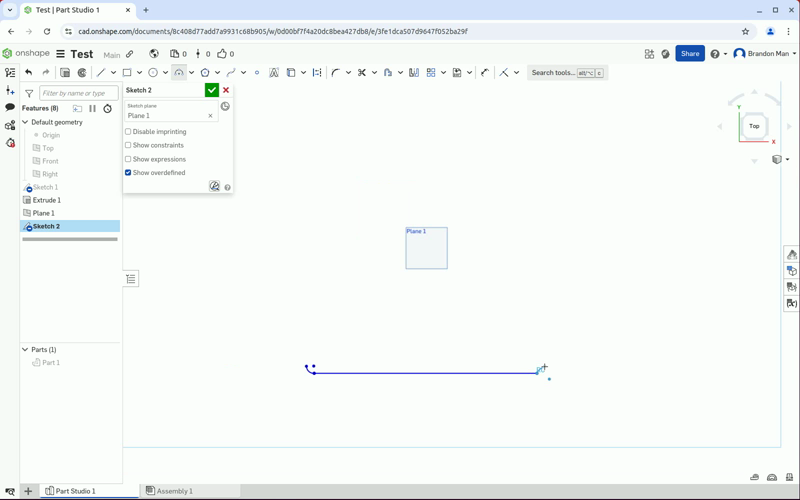
scroll(-6)
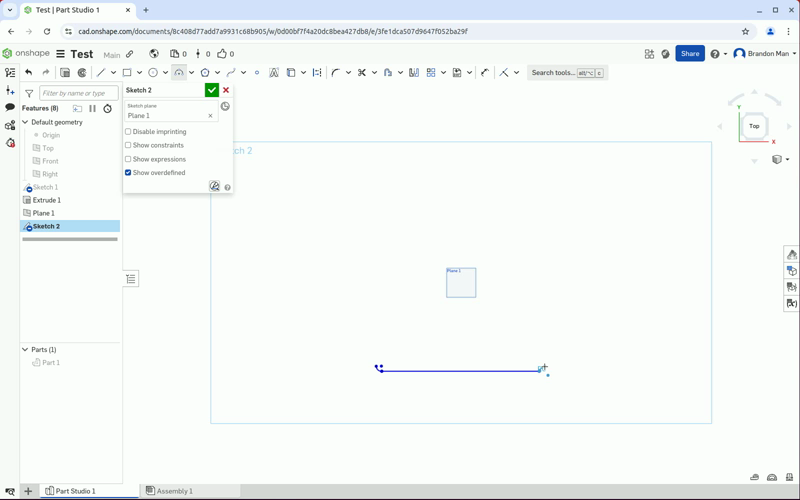
mouse_move(543, 369)
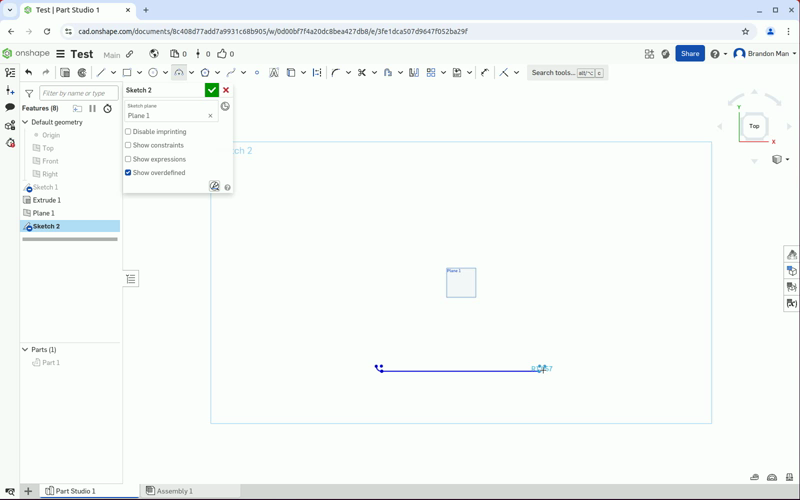
scroll(6)
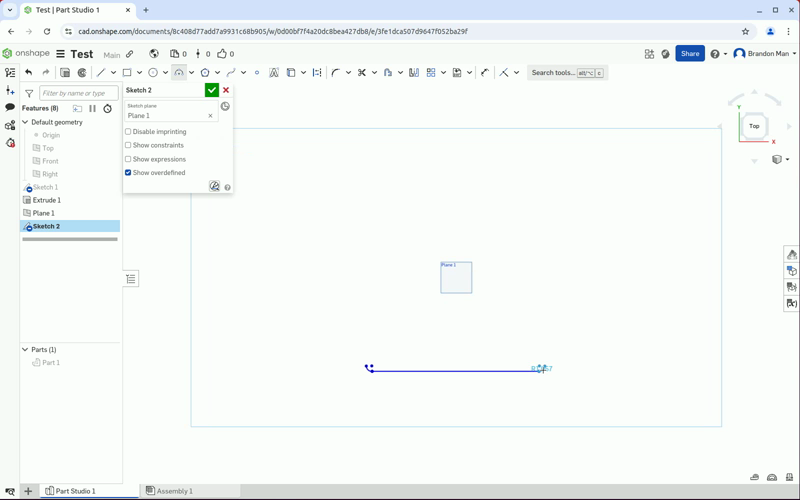
scroll(6)
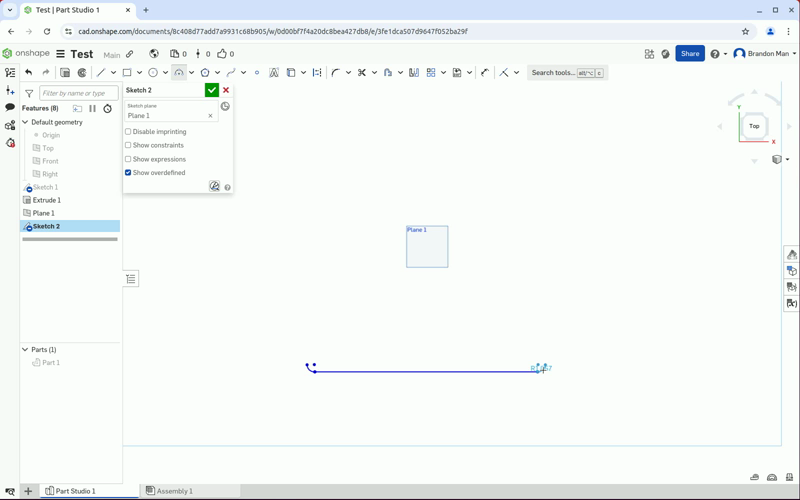
scroll(6)
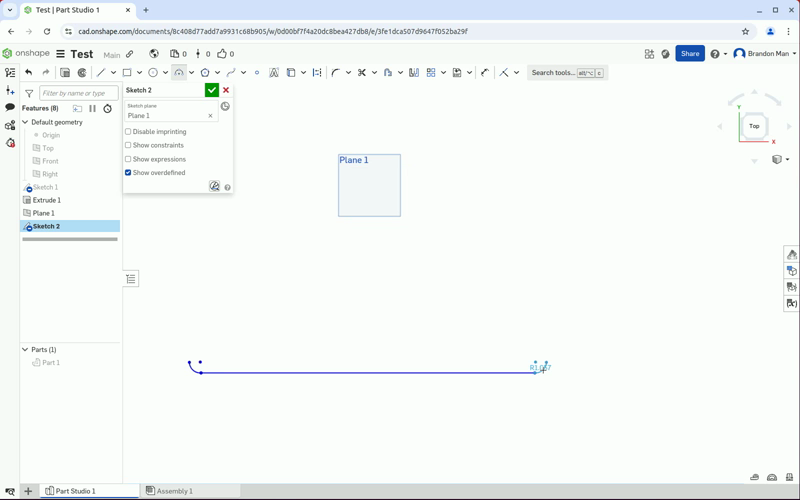
scroll(6)
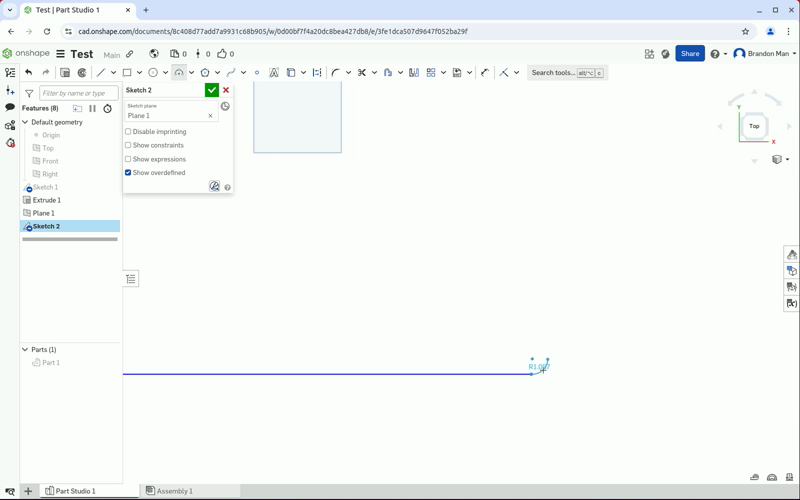
scroll(6)
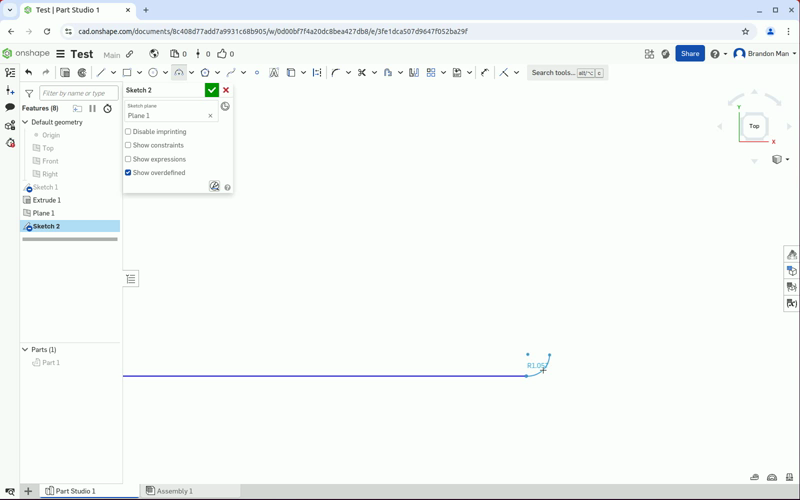
scroll(6)
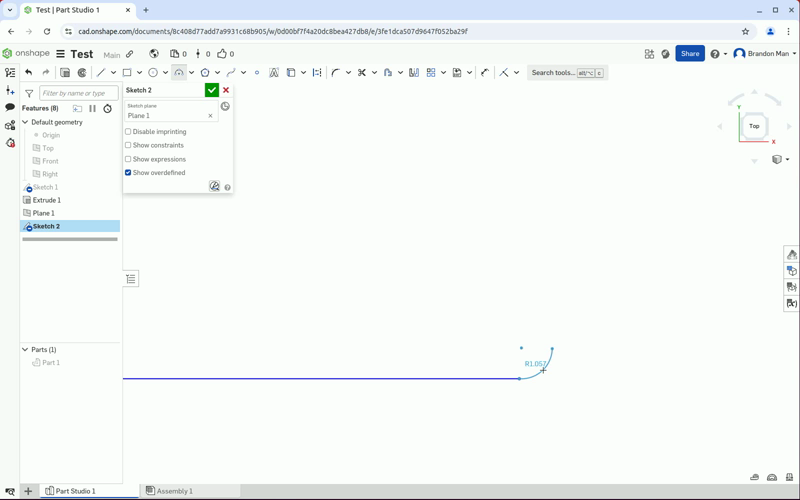
scroll(6)
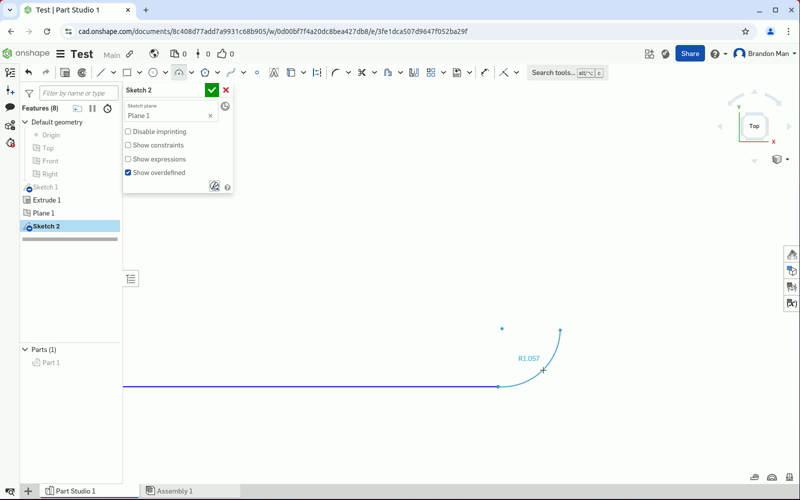
click(543, 369)
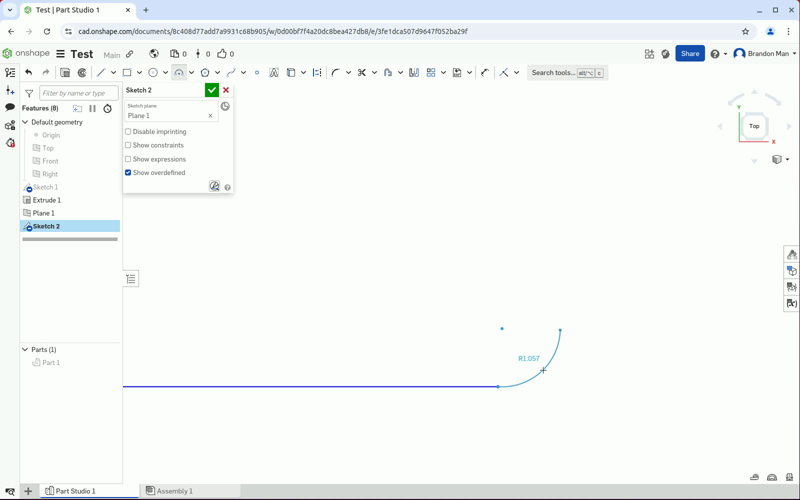
scroll(-6)
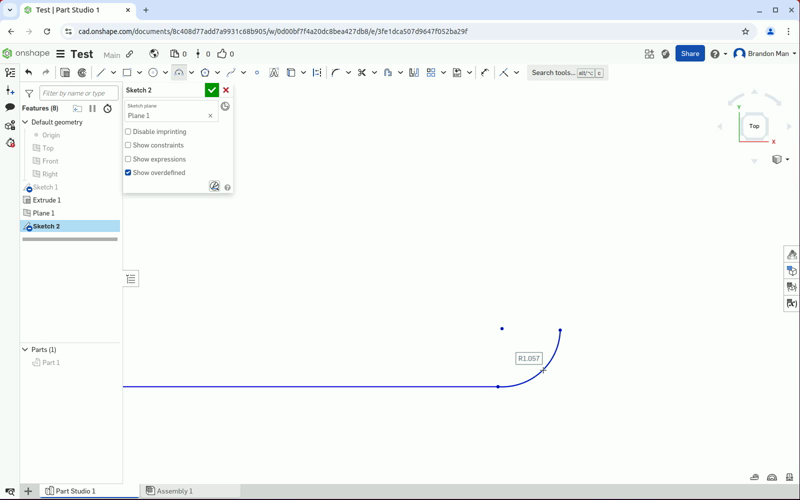
scroll(-6)
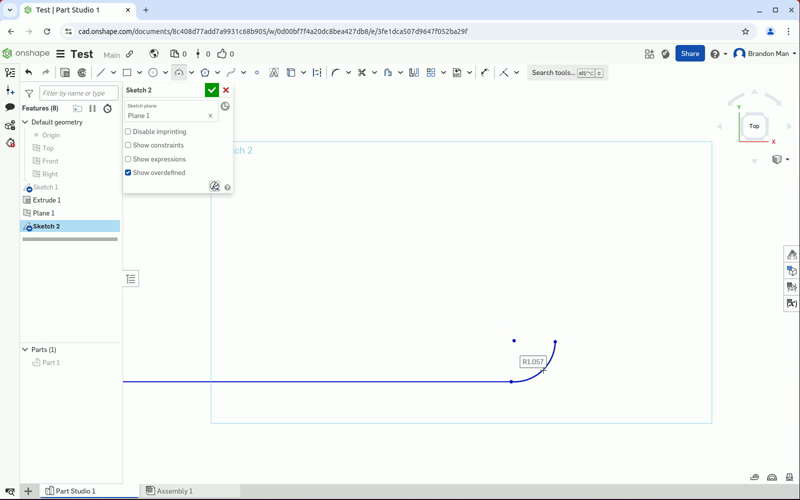
scroll(-6)
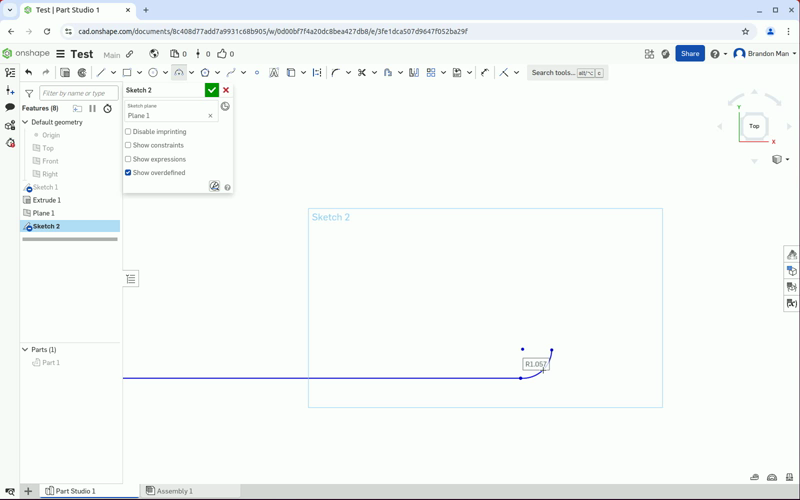
scroll(-6)
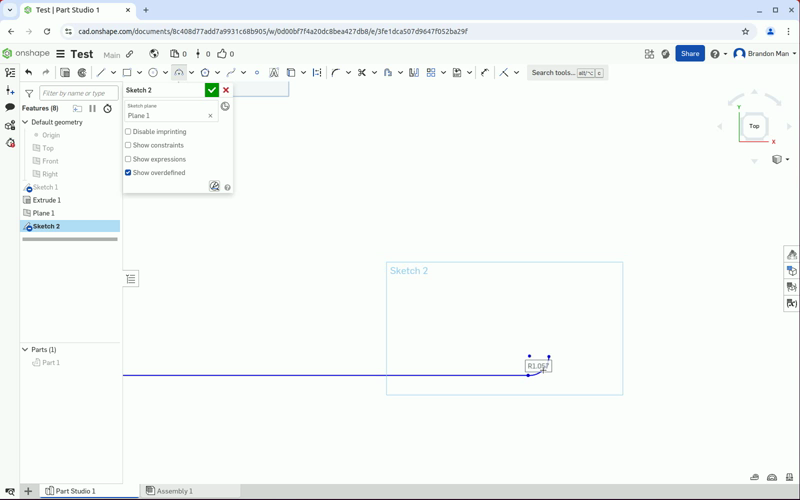
scroll(-6)
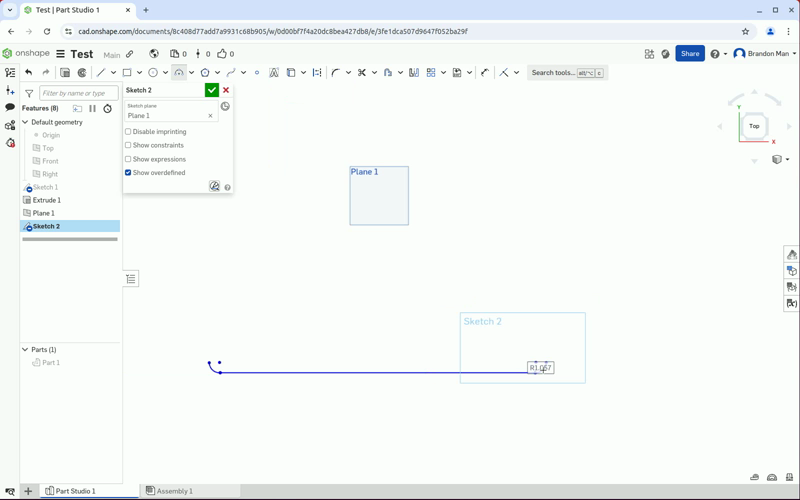
scroll(-6)
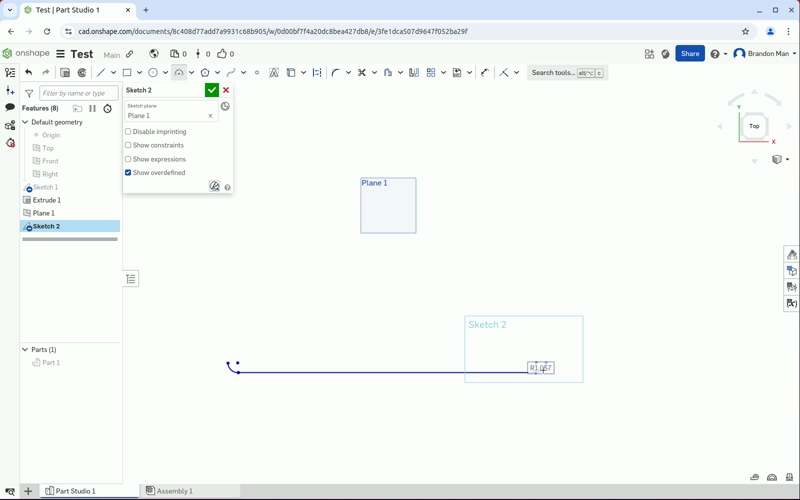
scroll(-6)
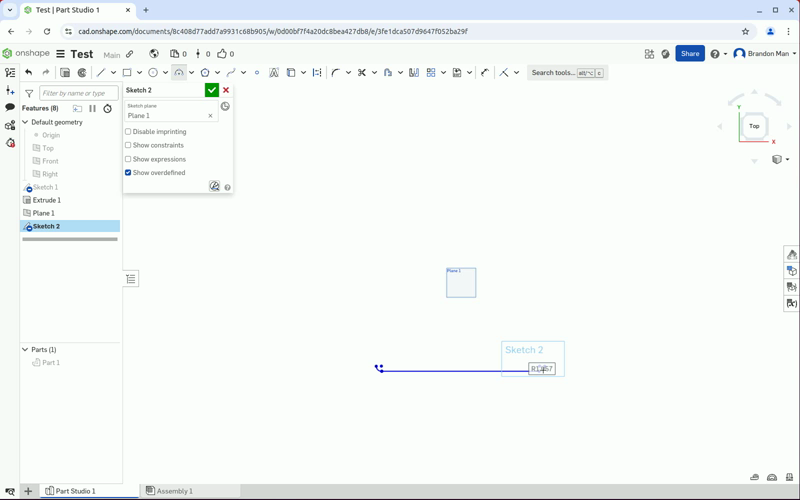
key_up(shift)
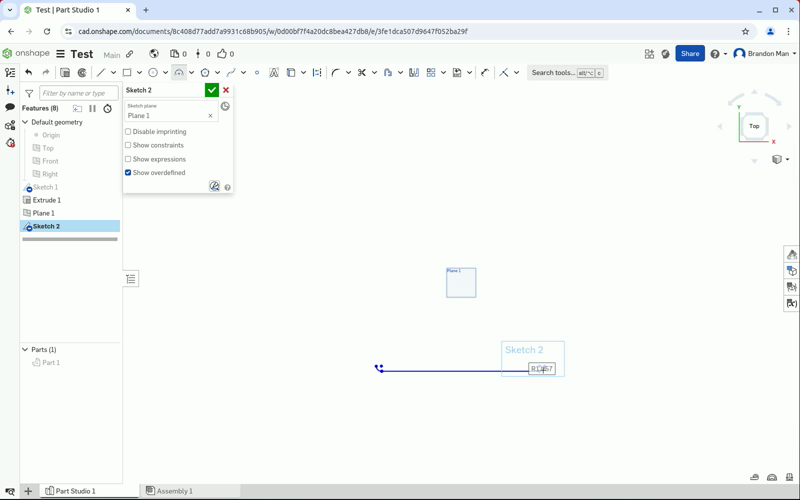
key(esc)
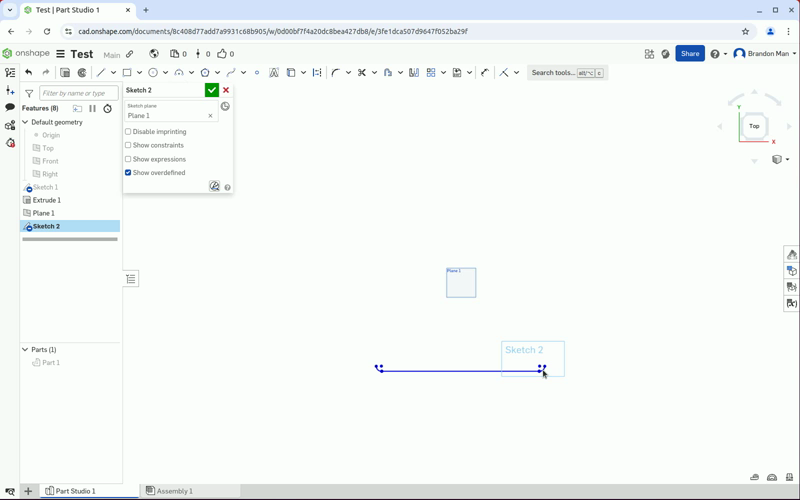
key(l)
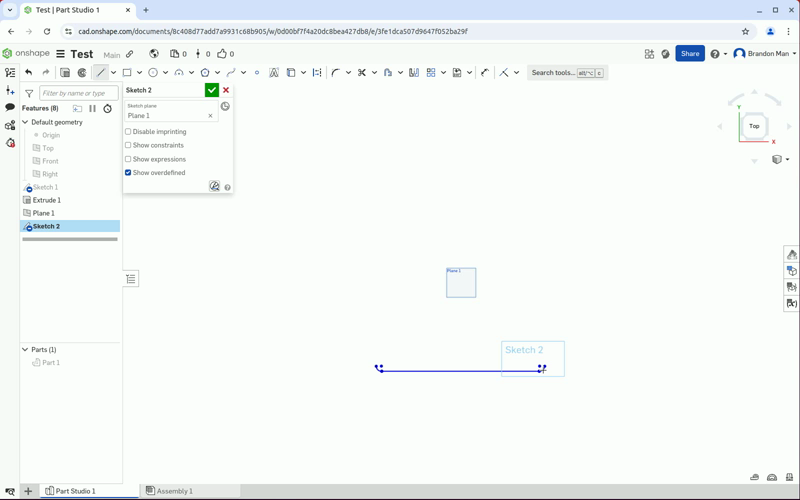
mouse_move(544, 366)
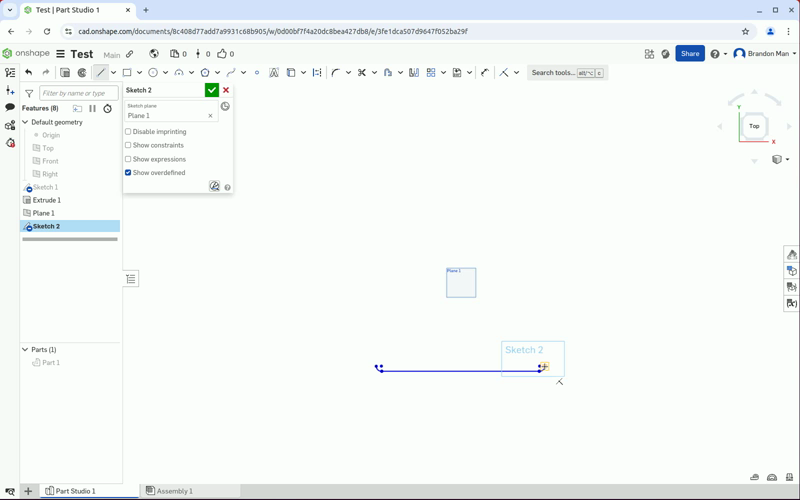
scroll(6)
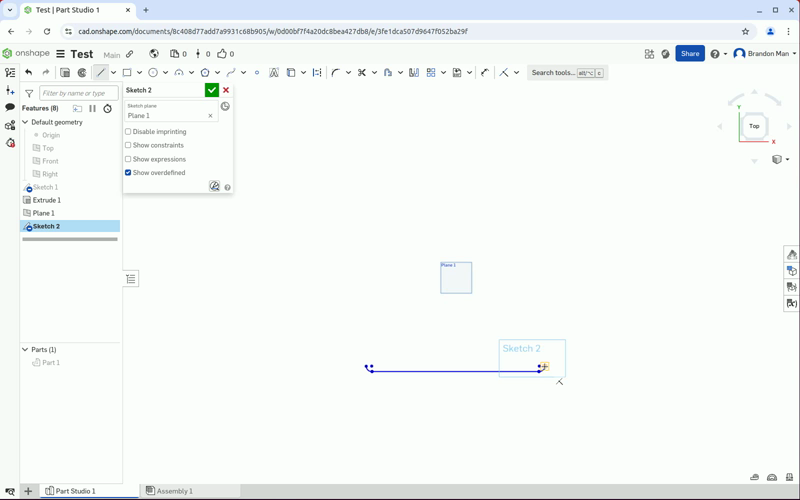
scroll(6)
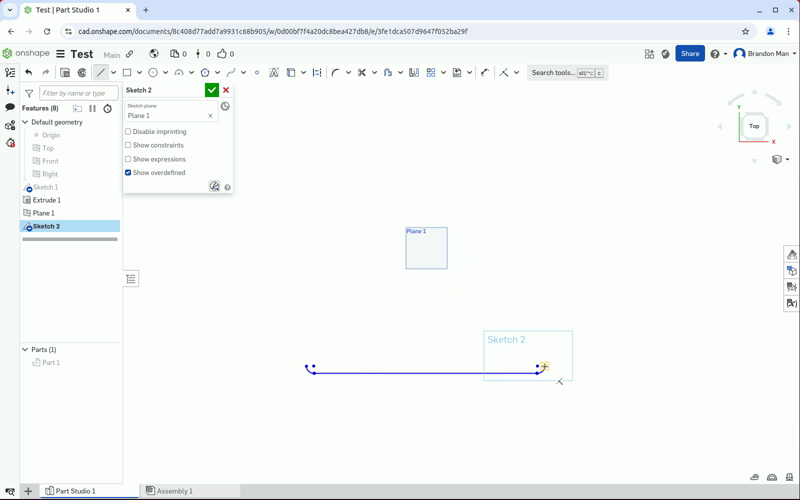
scroll(6)
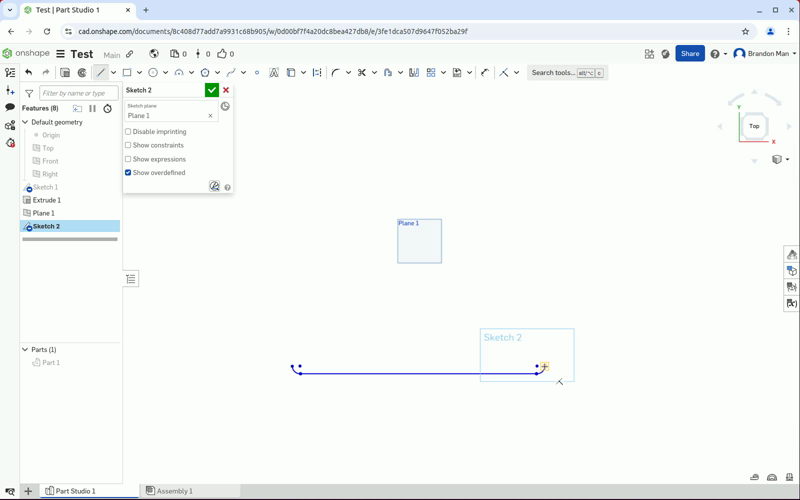
scroll(6)
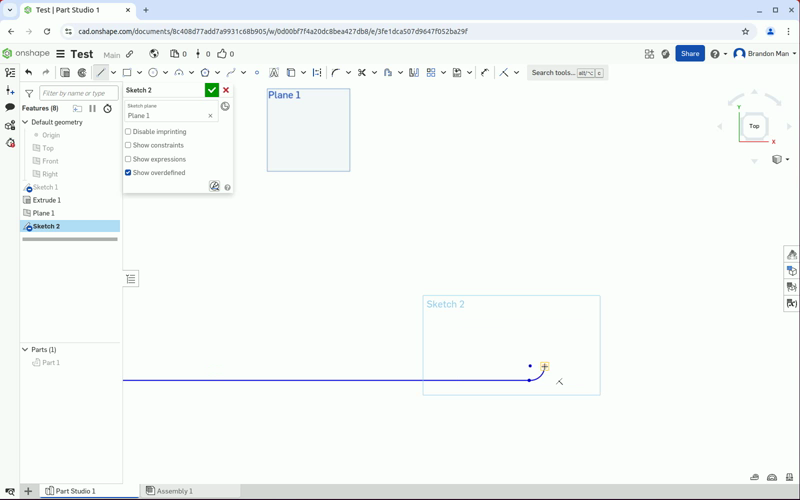
scroll(6)
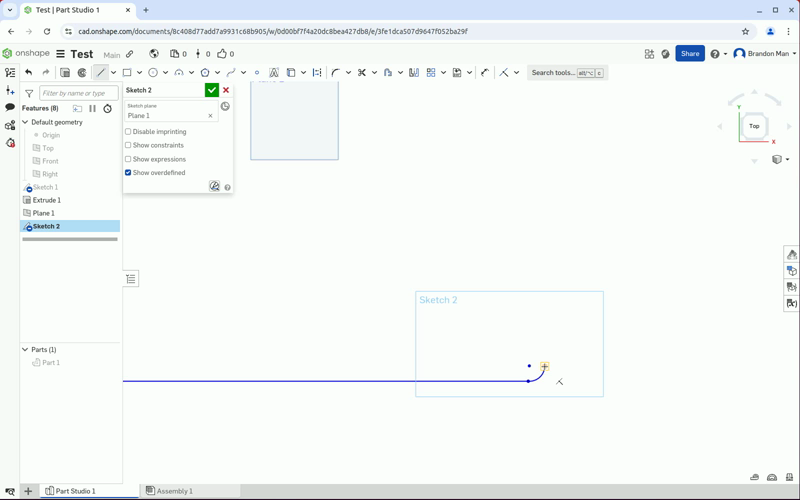
scroll(6)
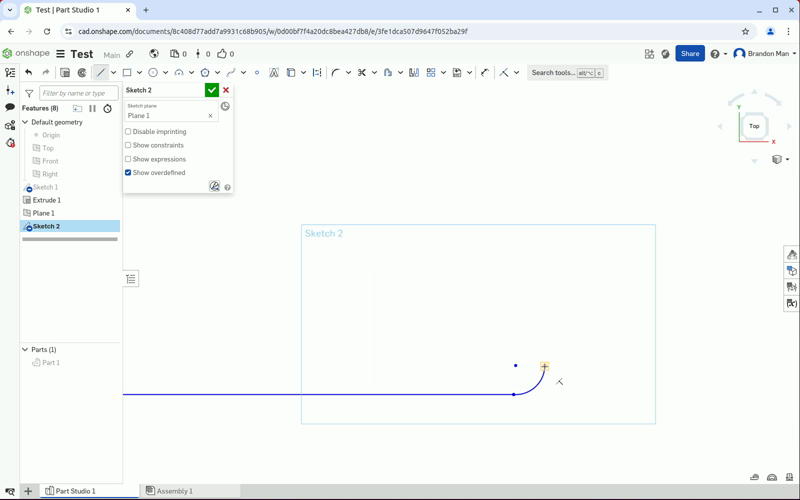
scroll(6)
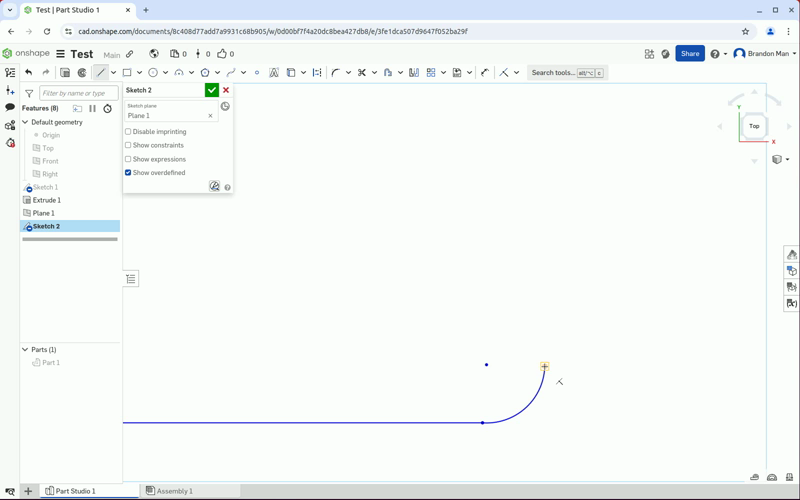
click(544, 366)
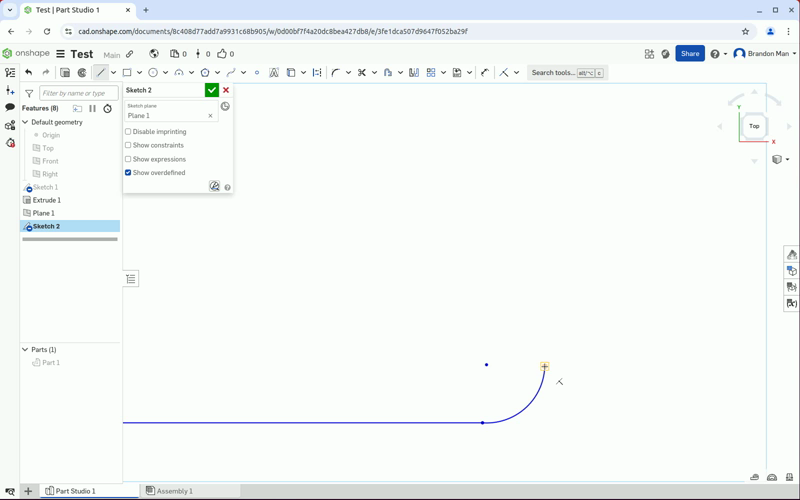
scroll(-6)
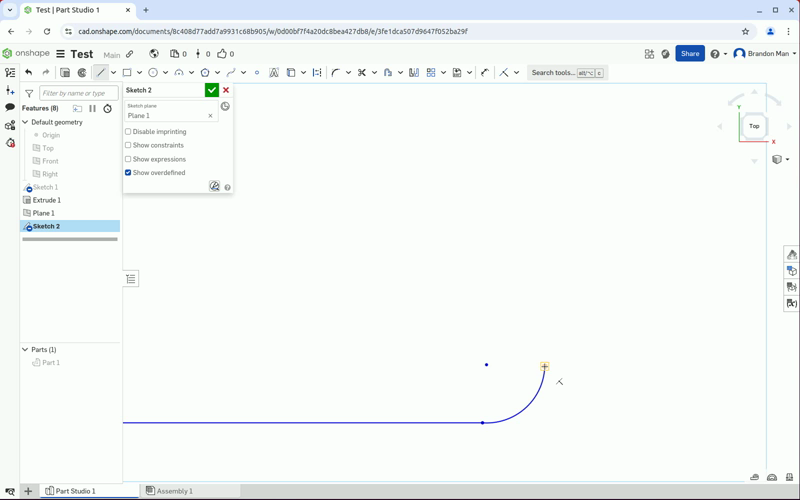
scroll(-6)
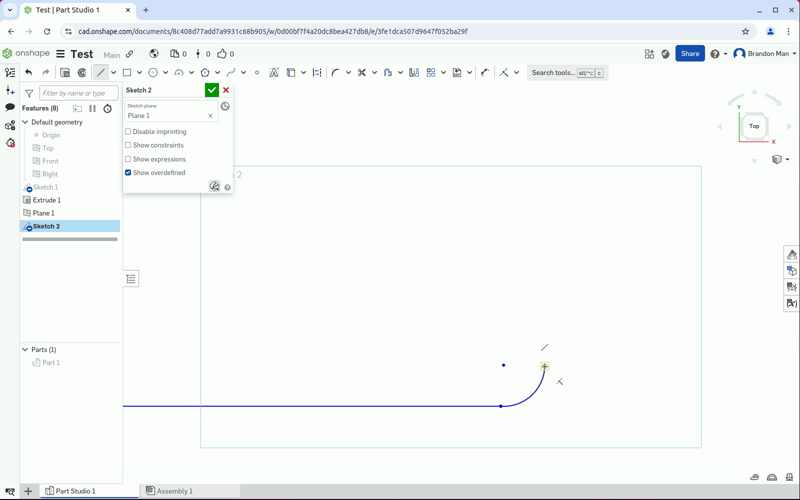
scroll(-6)
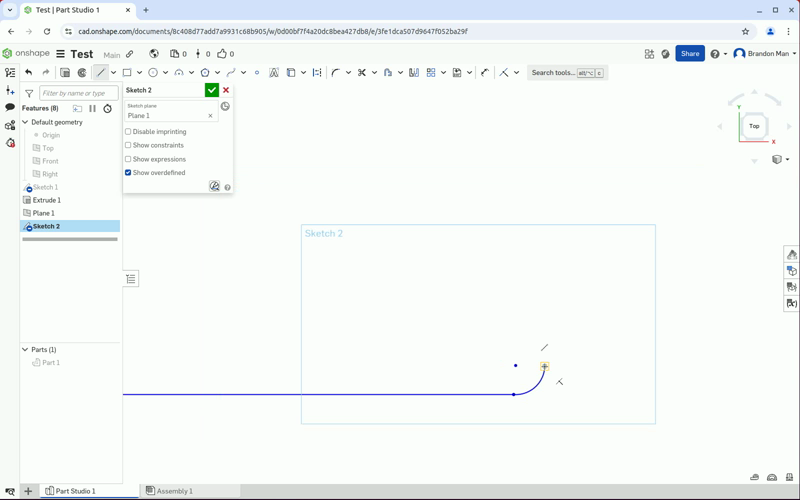
scroll(-6)
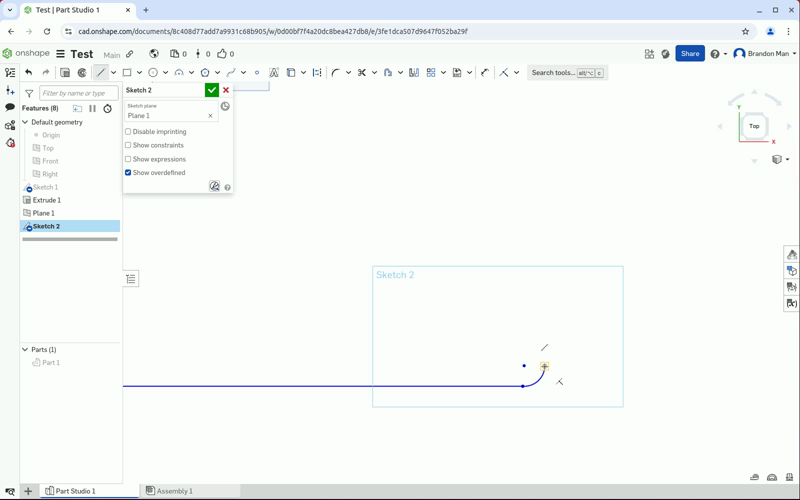
scroll(-6)
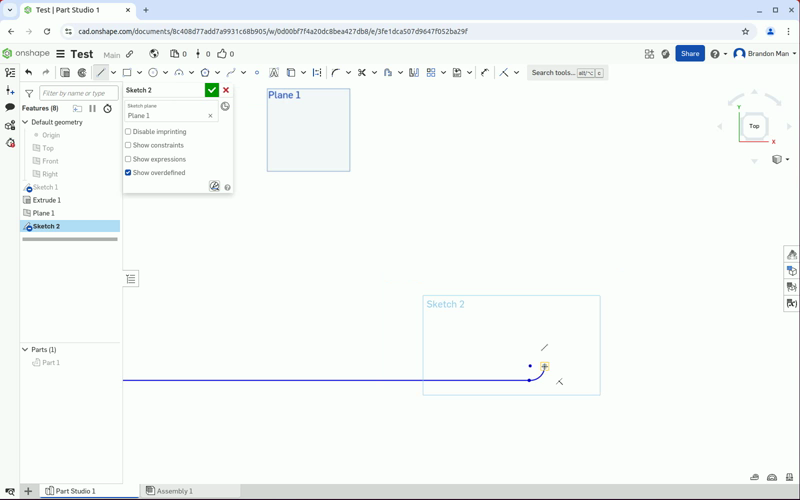
scroll(-6)
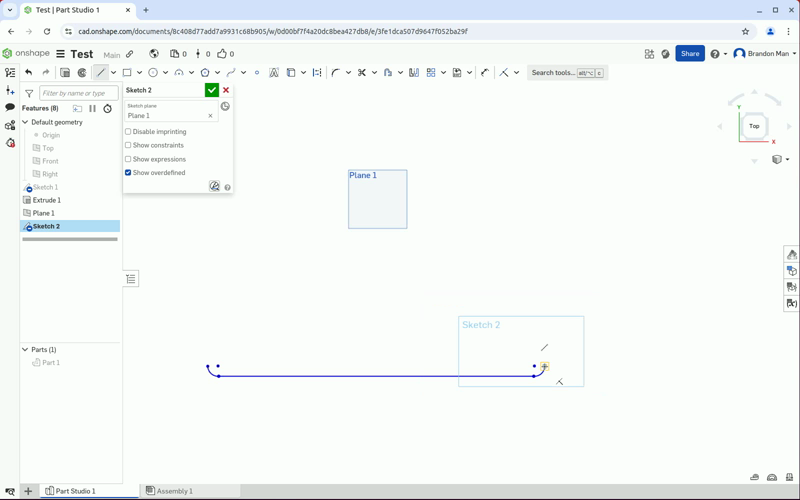
scroll(-6)
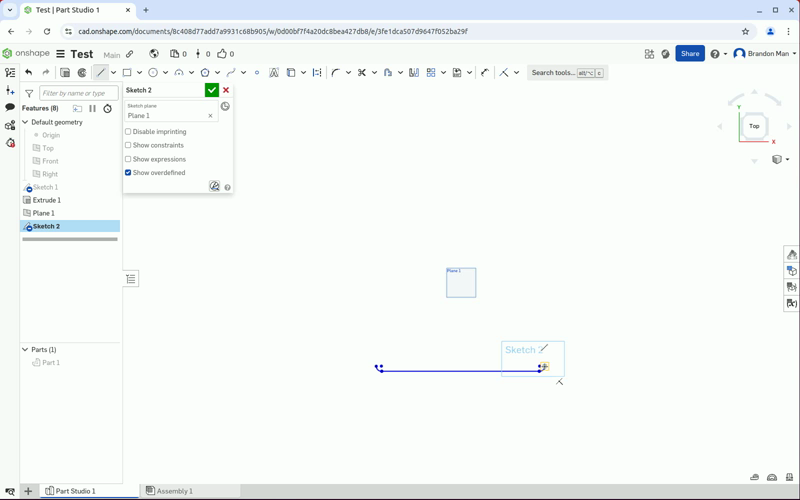
key_down(shift)
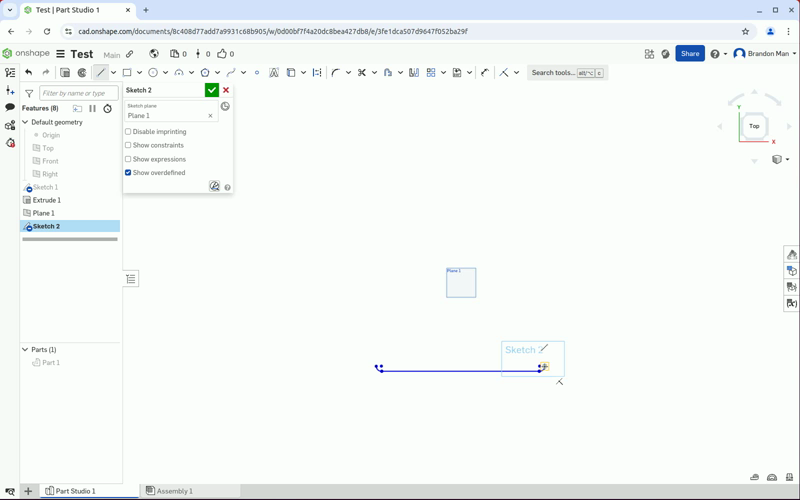
mouse_move(544, 208)
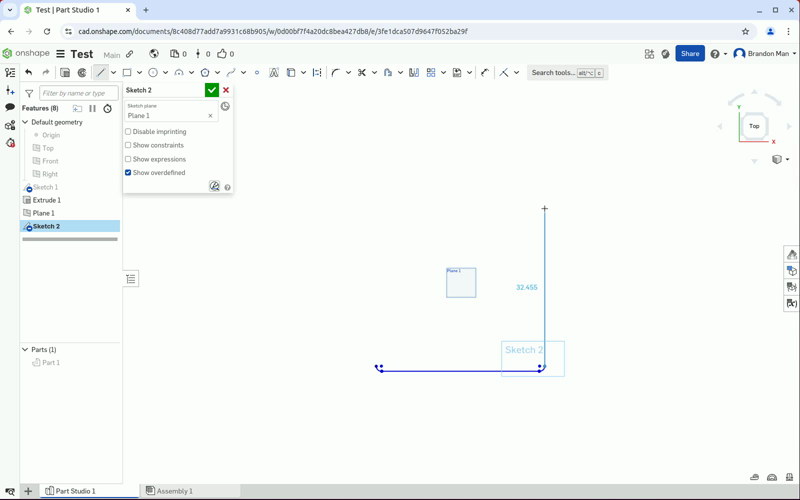
click(544, 208)
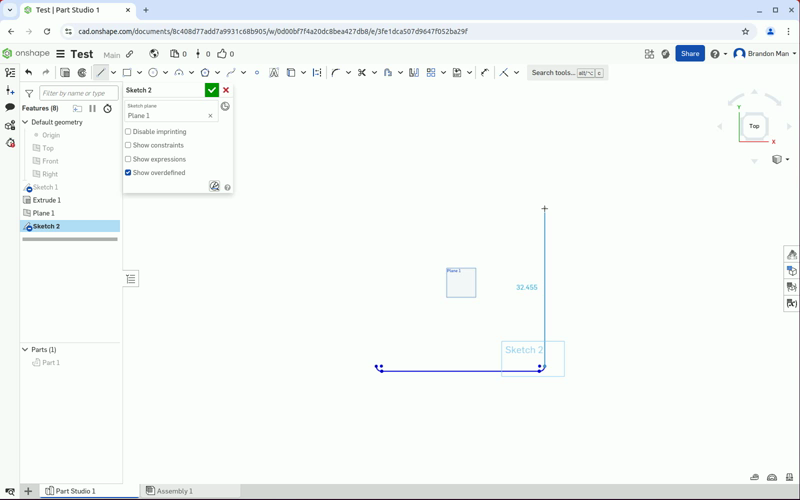
key_up(shift)
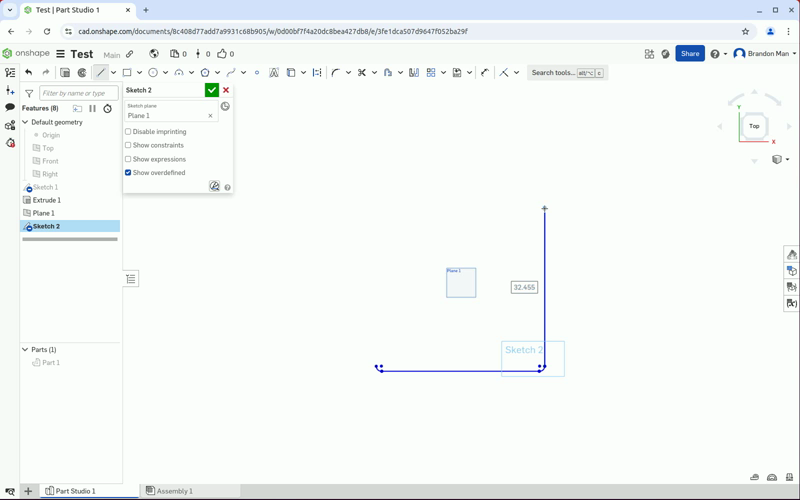
key(esc)
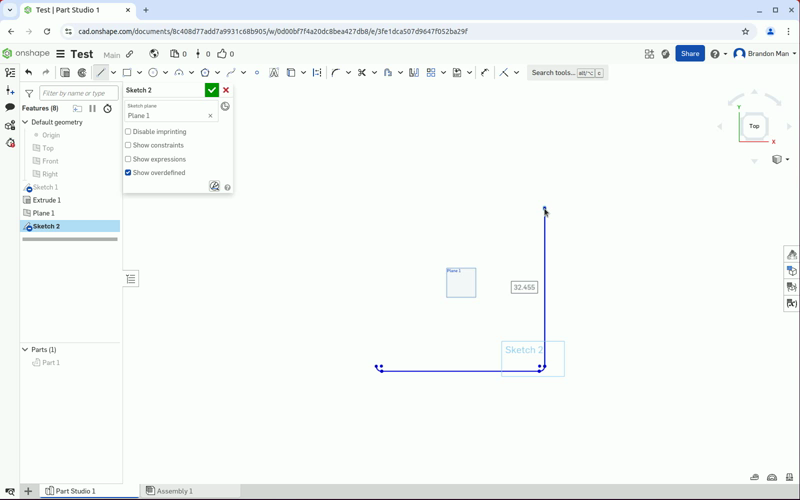
key(a)
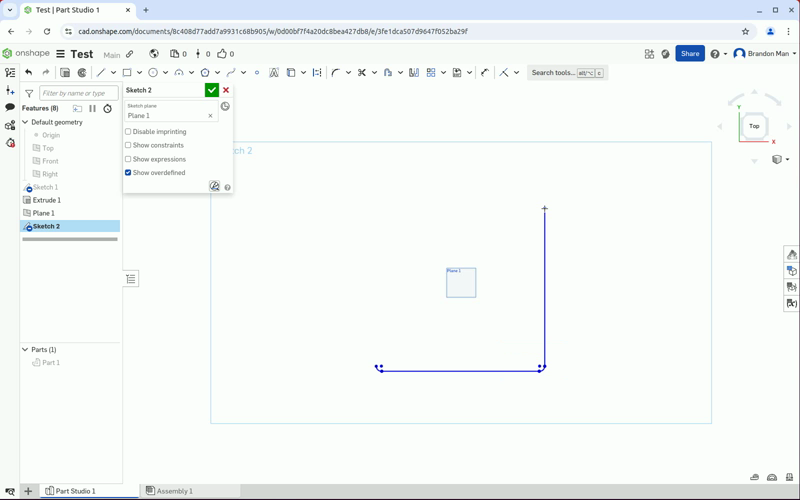
mouse_move(544, 208)
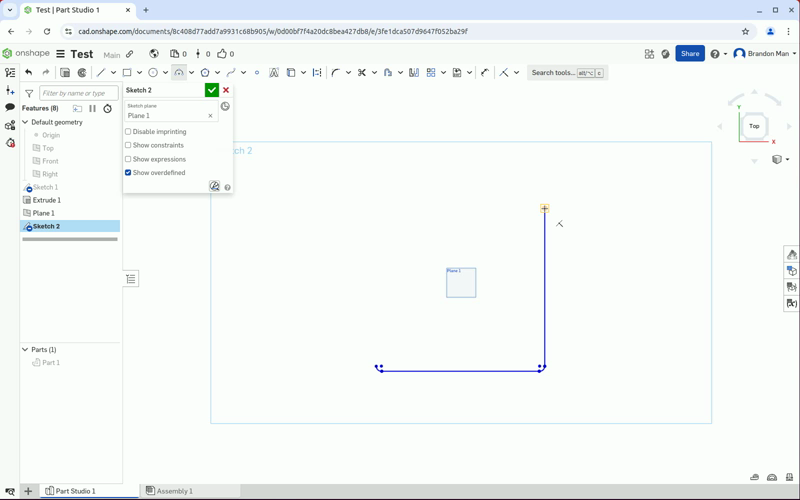
click(544, 208)
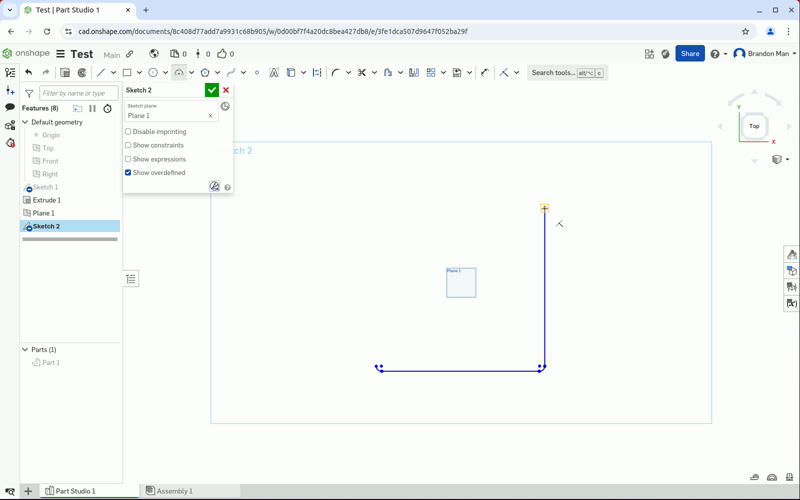
key_down(shift)
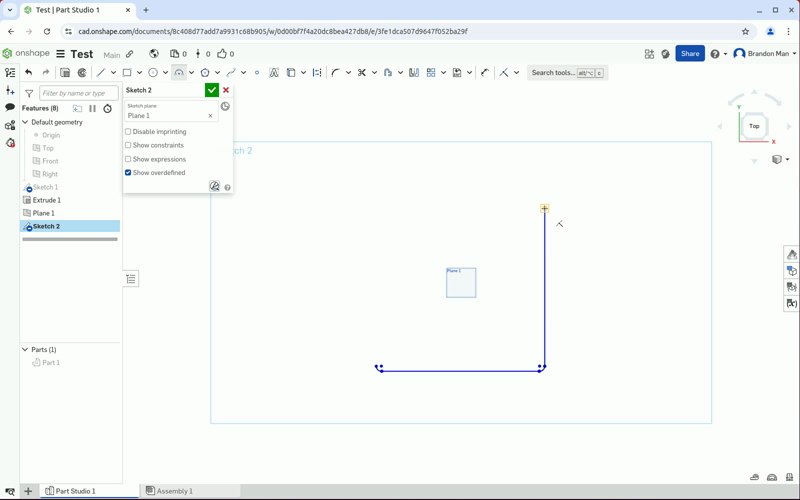
mouse_move(539, 203)
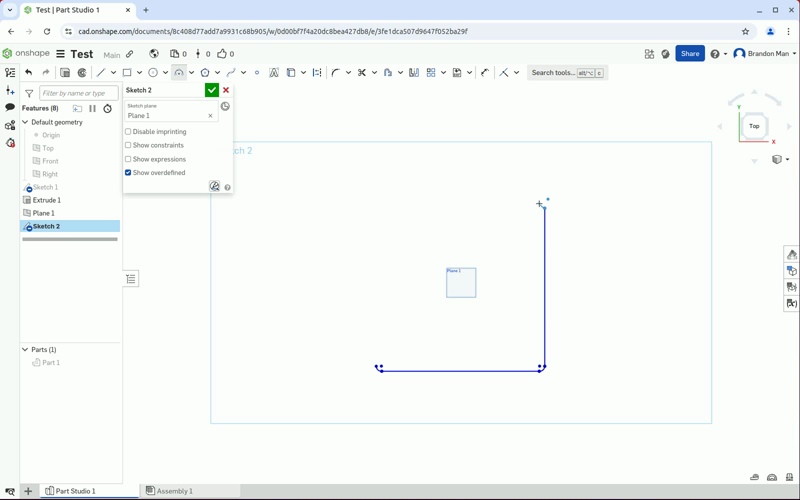
scroll(6)
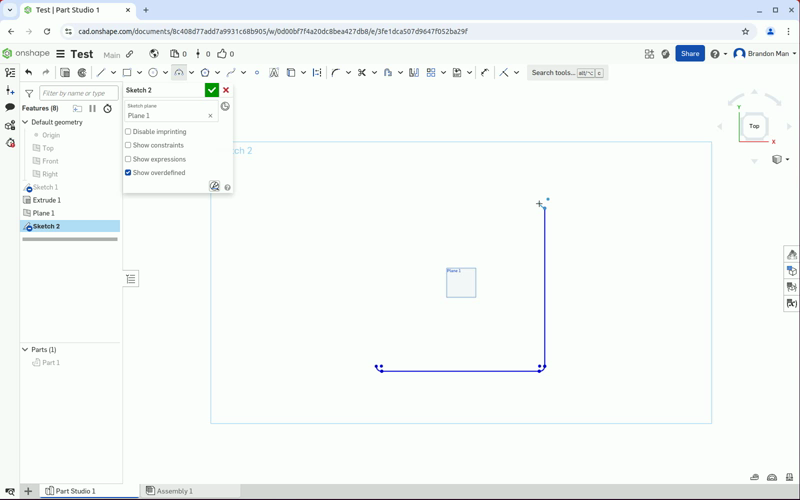
scroll(6)
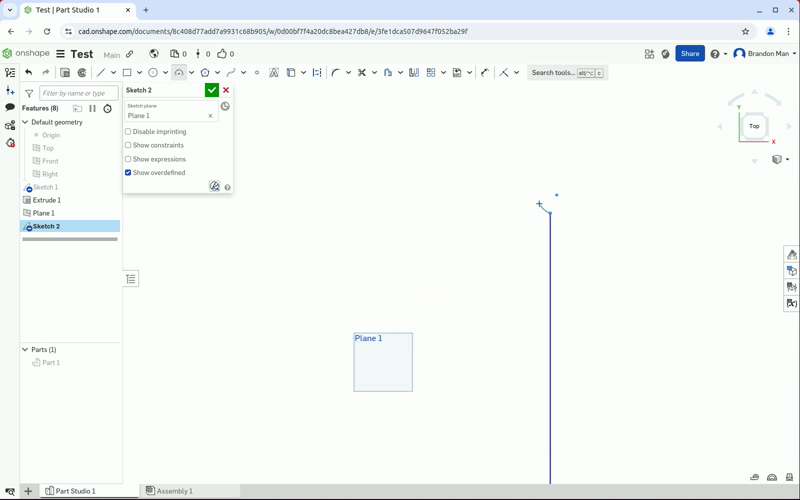
scroll(6)
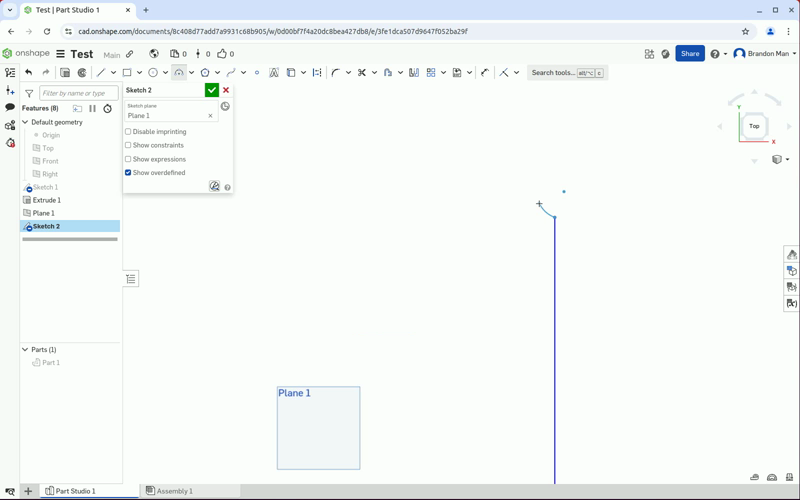
scroll(6)
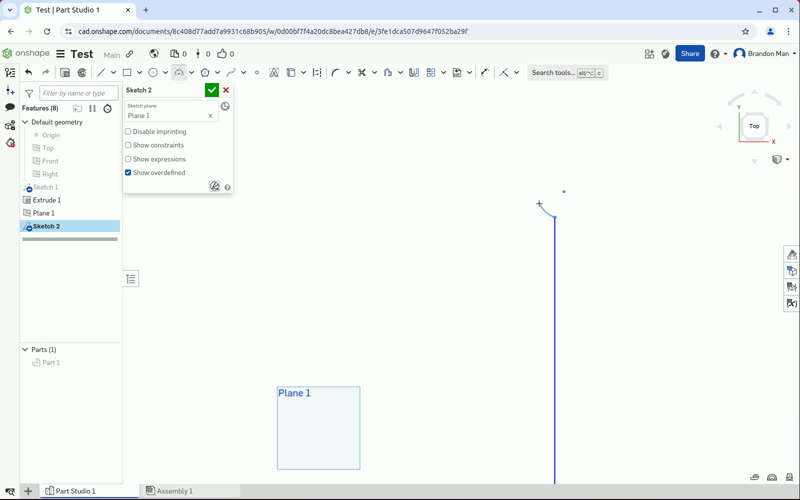
scroll(6)
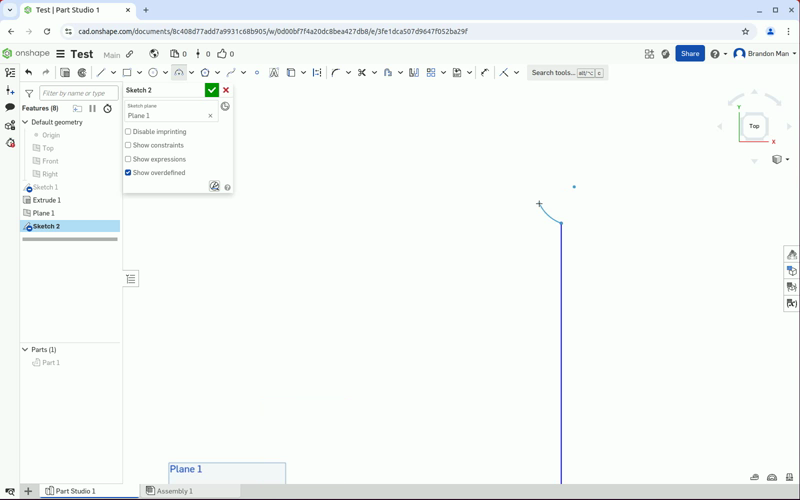
scroll(6)
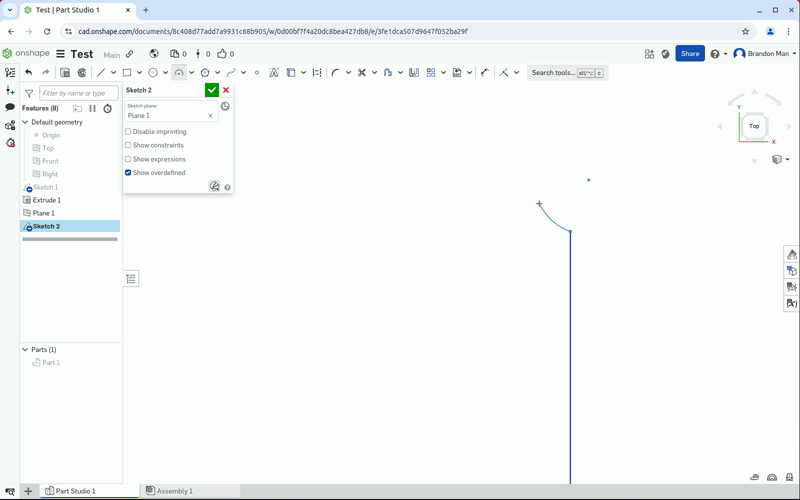
scroll(6)
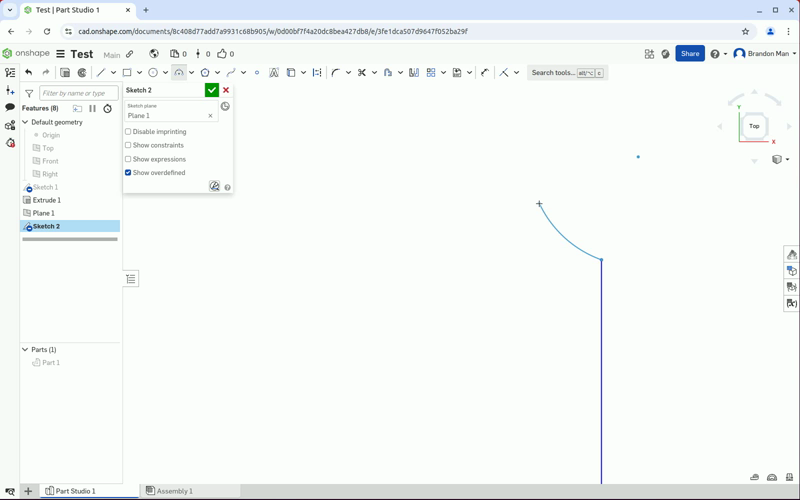
click(539, 203)
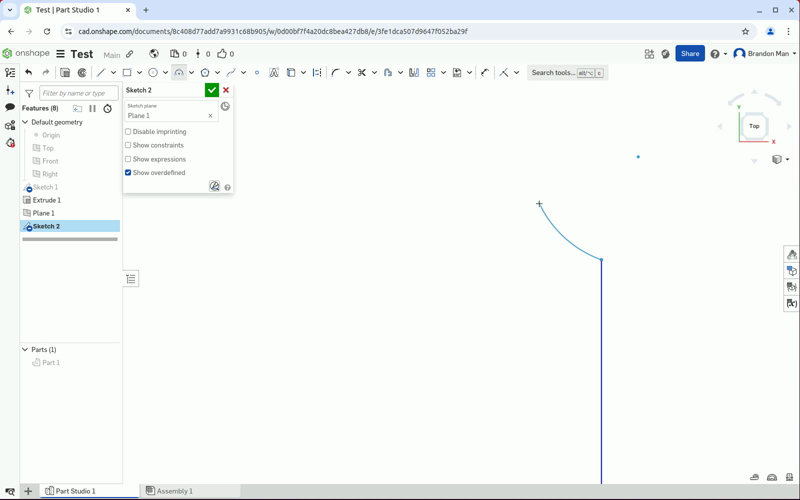
scroll(-6)
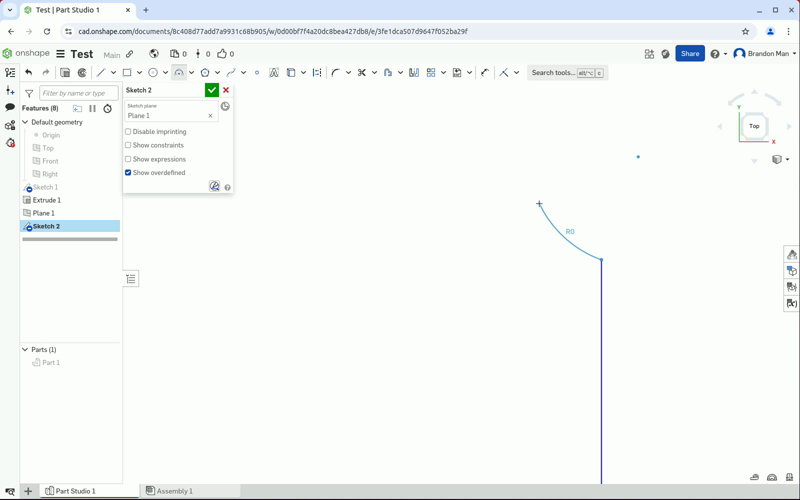
scroll(-6)
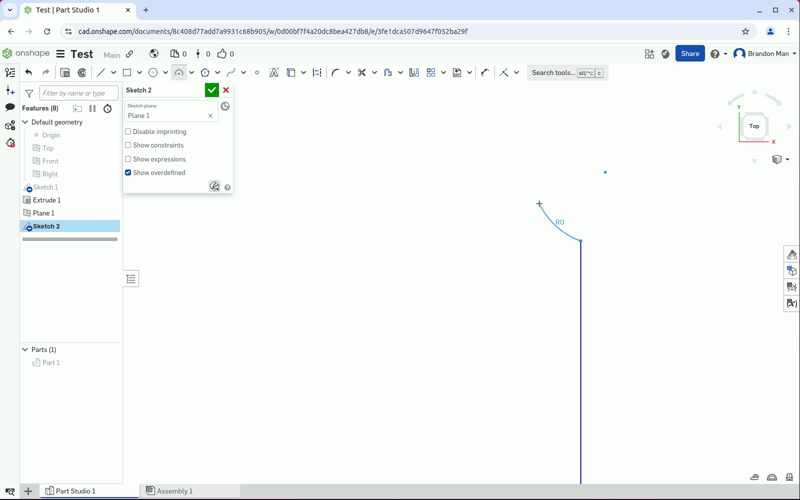
scroll(-6)
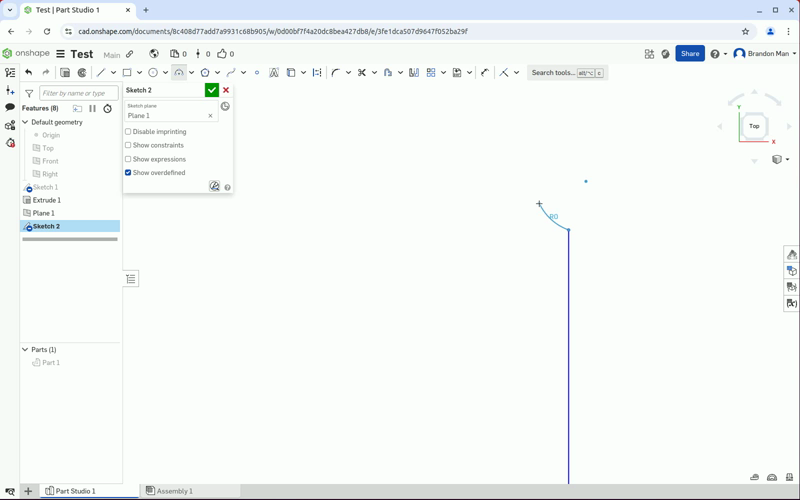
scroll(-6)
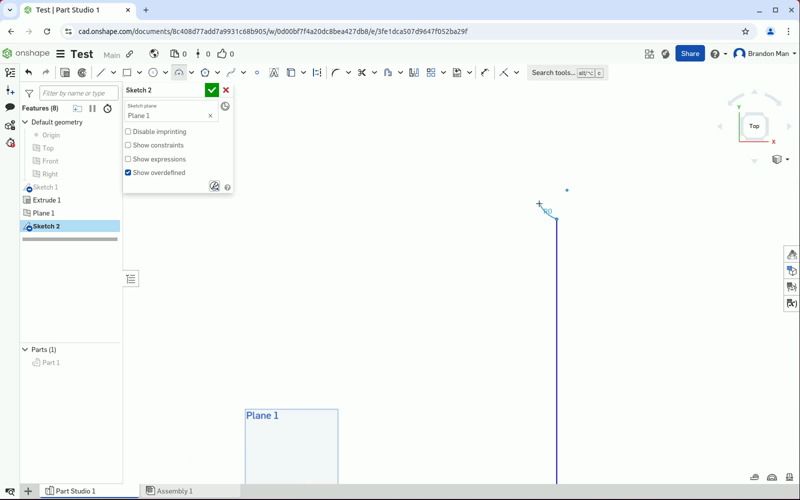
scroll(-6)
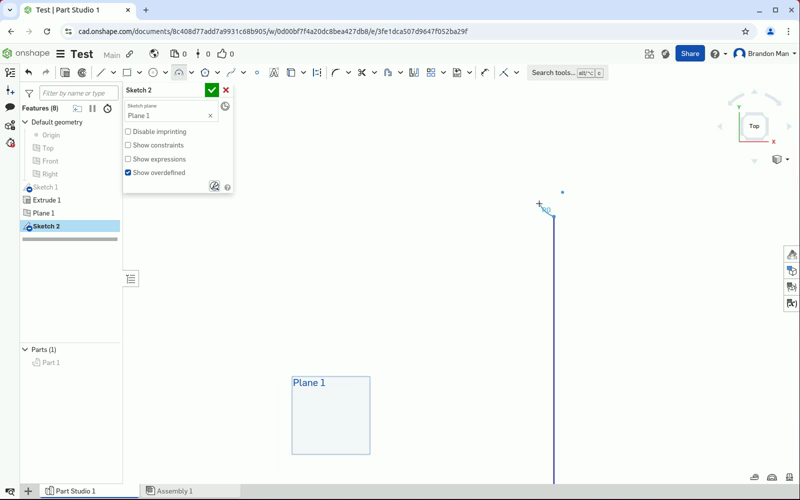
scroll(-6)
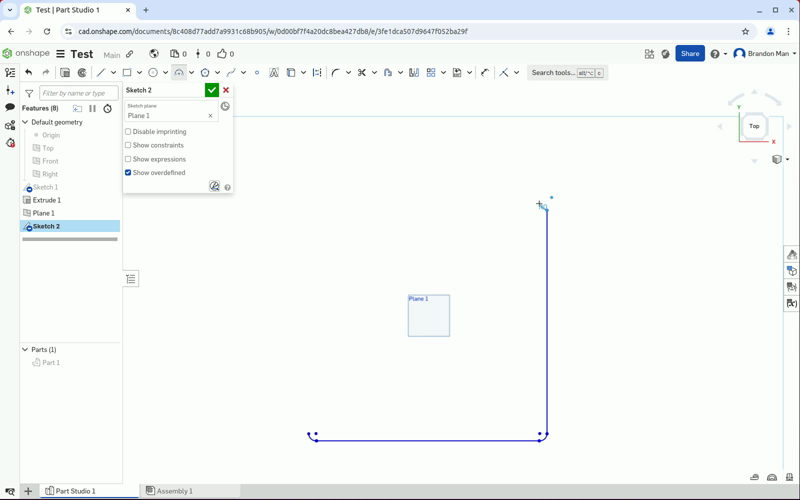
scroll(-6)
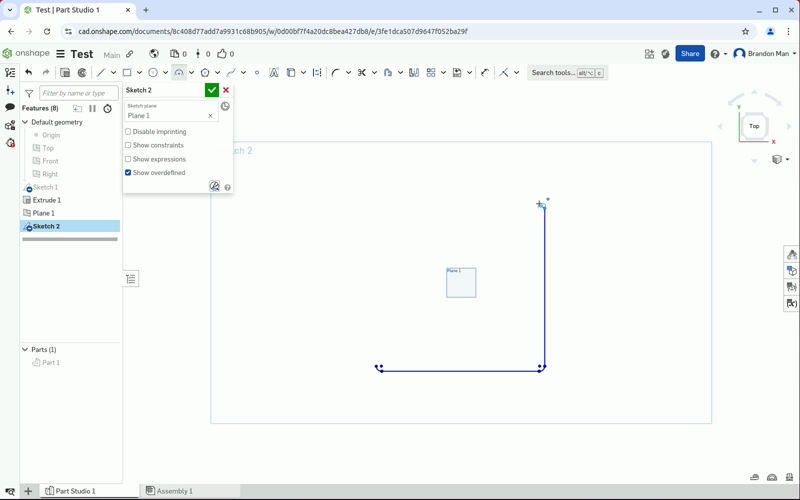
mouse_move(543, 204)
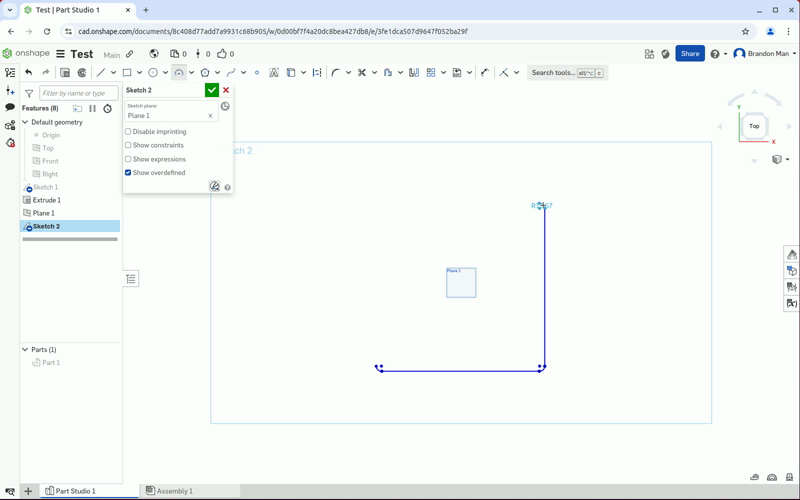
scroll(6)
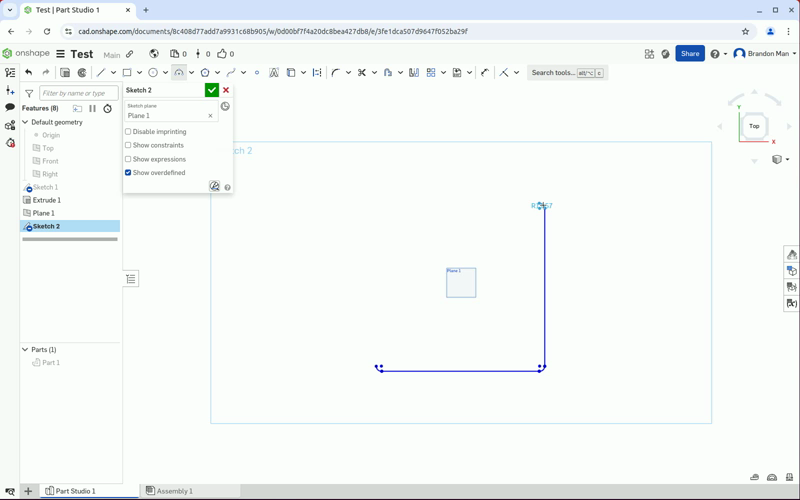
scroll(6)
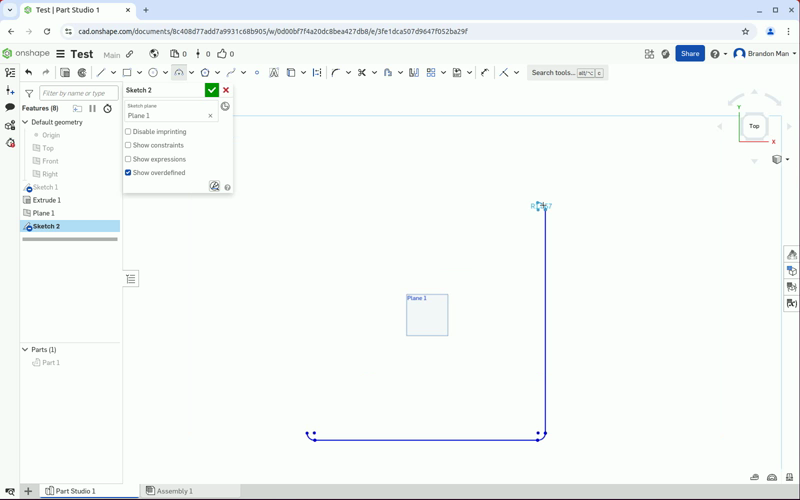
scroll(6)
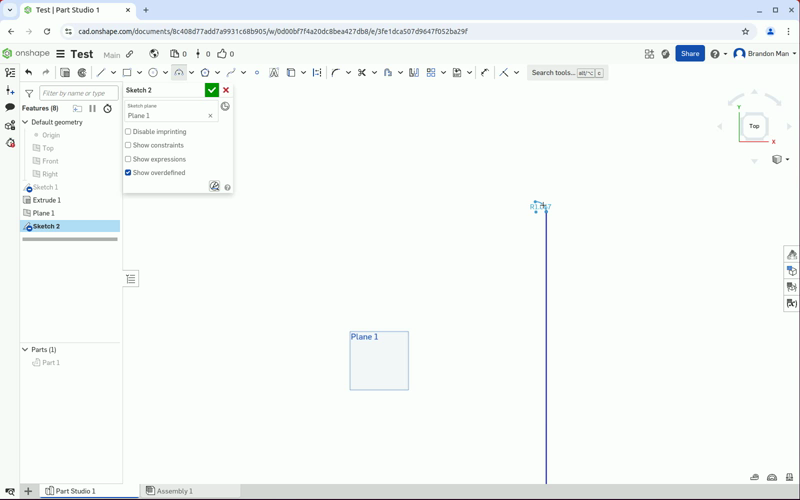
scroll(6)
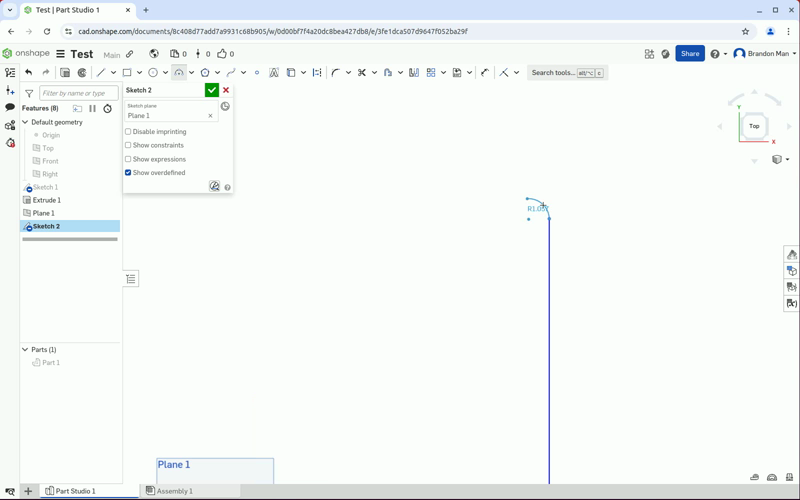
scroll(6)
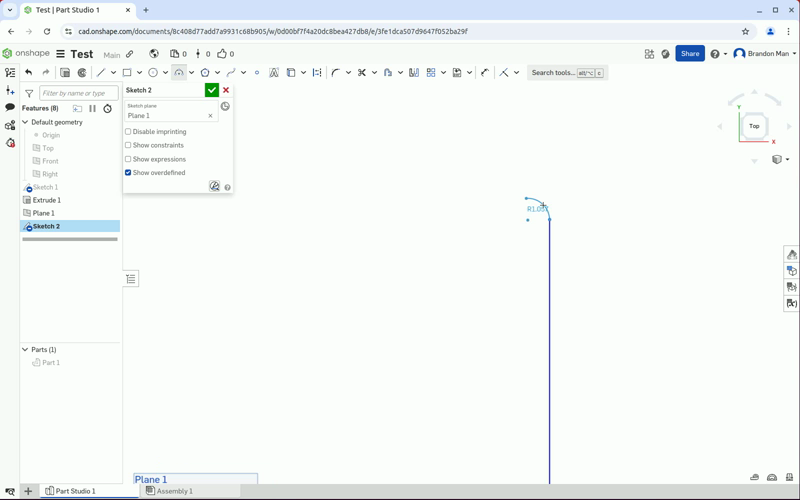
scroll(6)
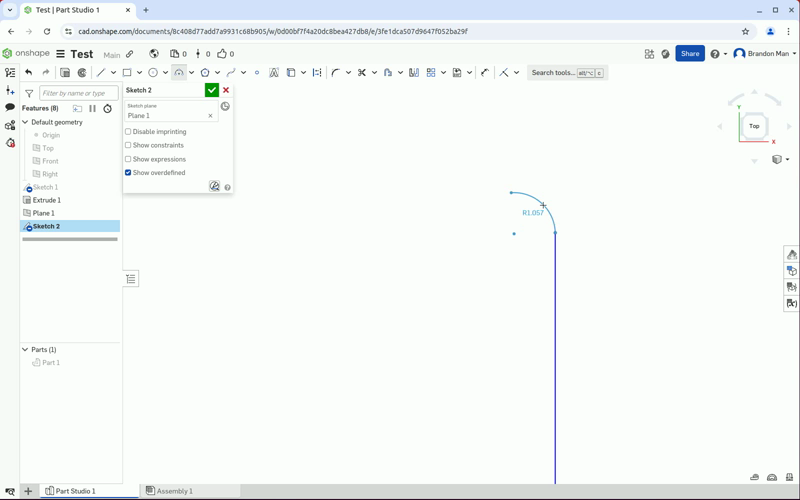
scroll(6)
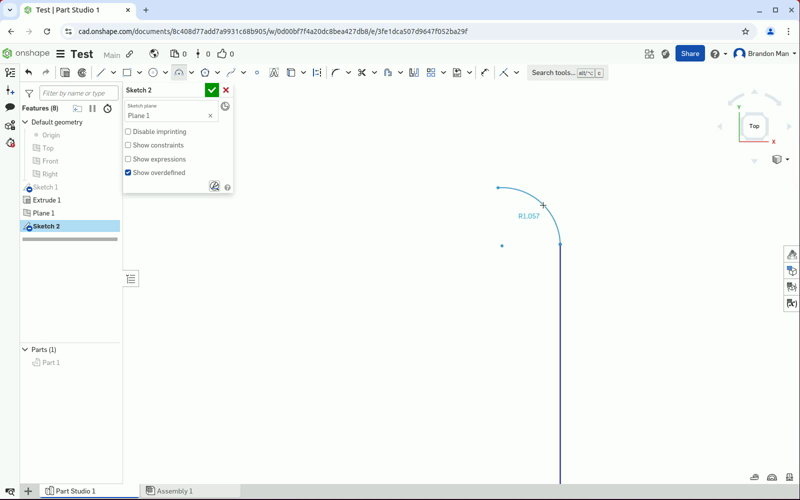
click(543, 204)
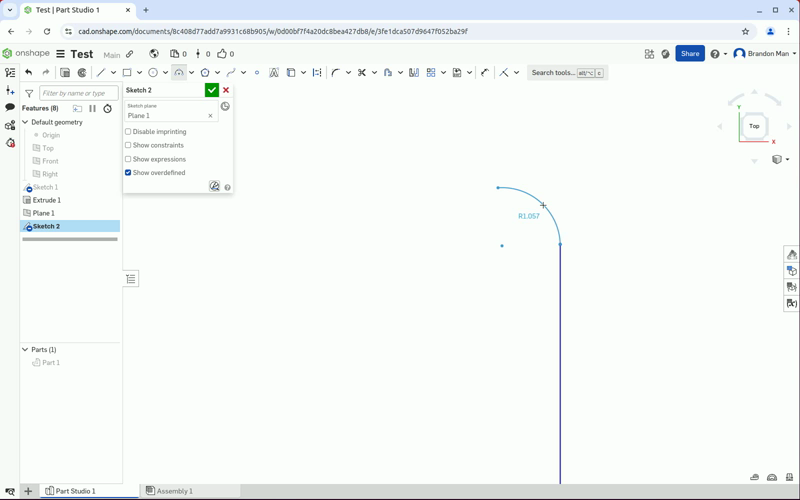
scroll(-6)
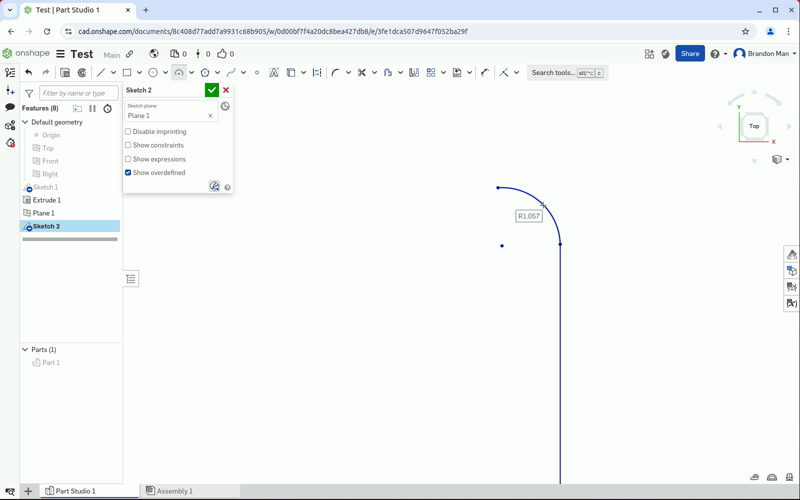
scroll(-6)
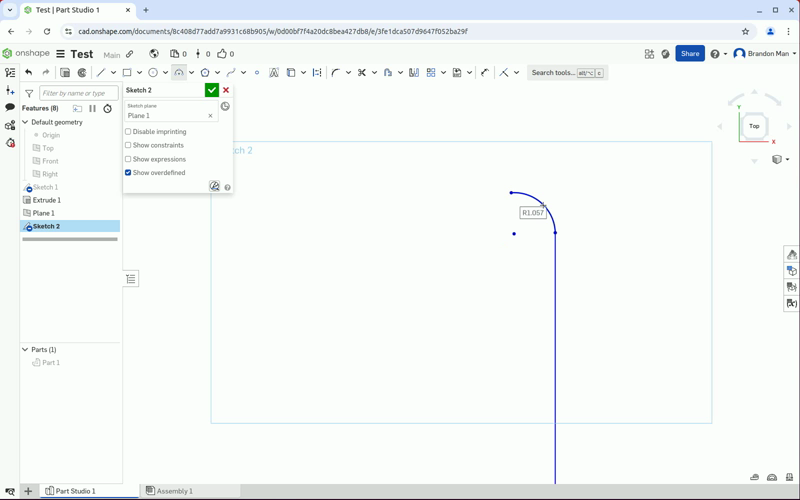
scroll(-6)
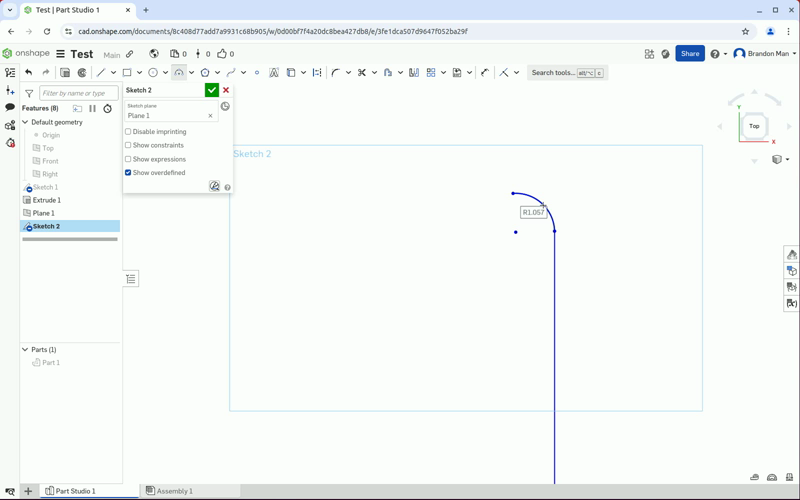
scroll(-6)
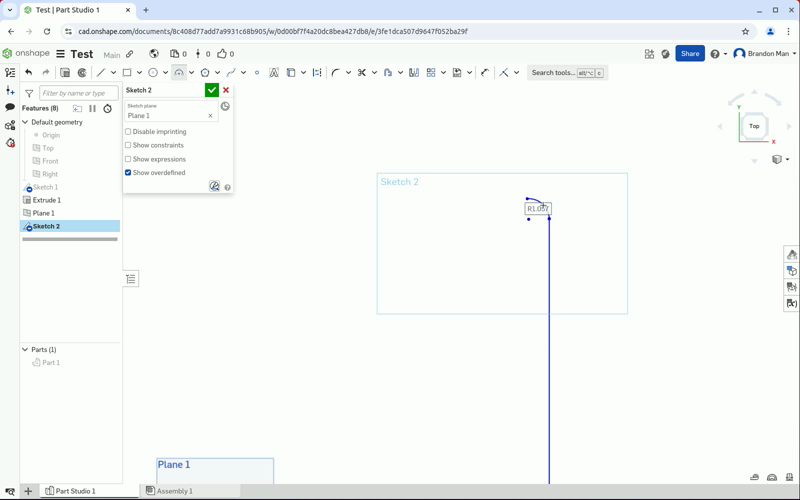
scroll(-6)
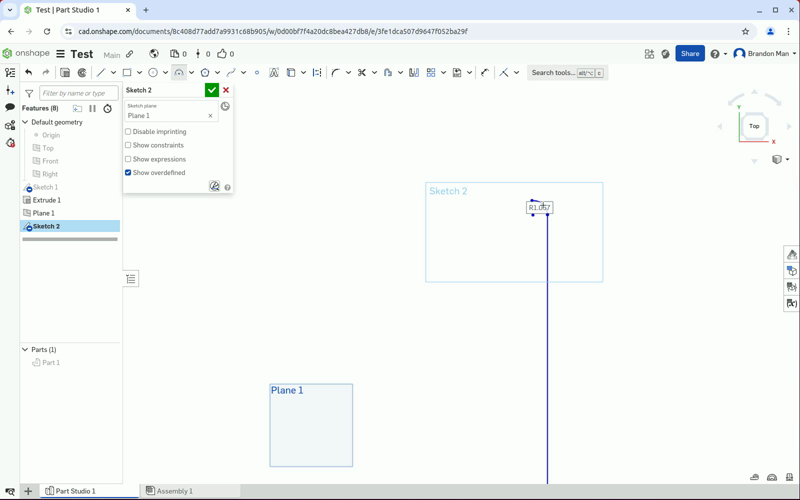
scroll(-6)
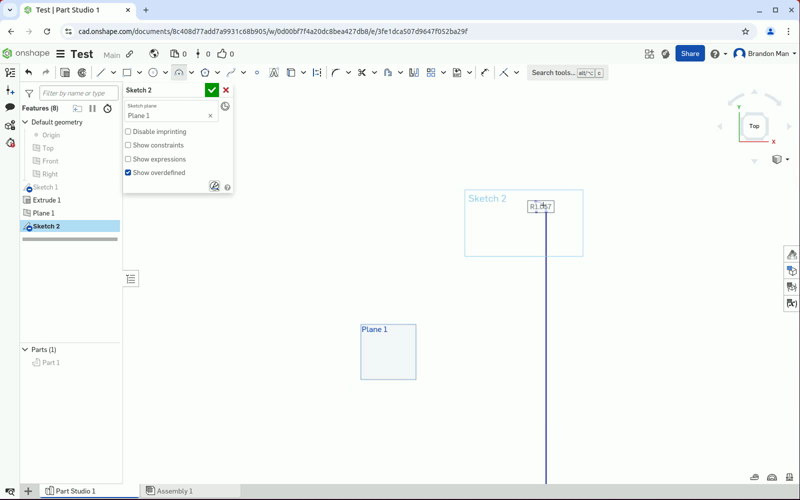
scroll(-6)
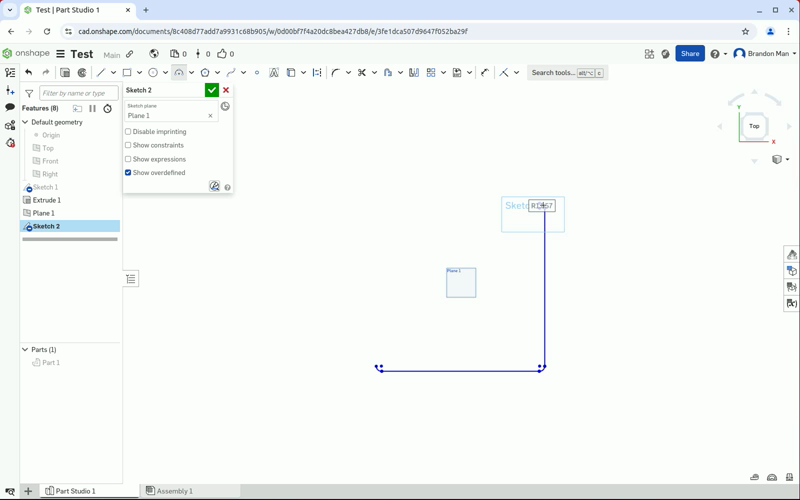
key_up(shift)
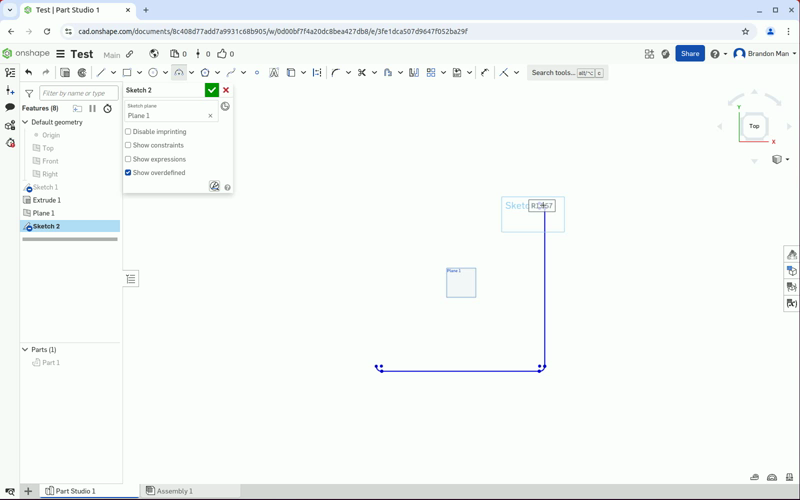
key(esc)
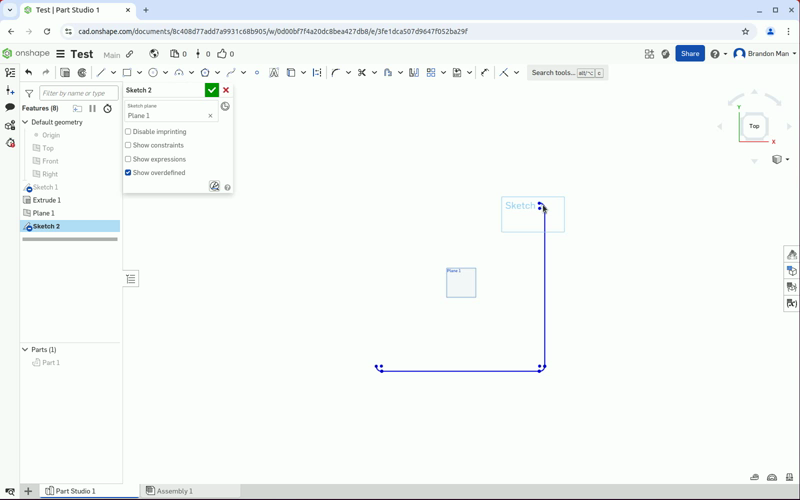
key(l)
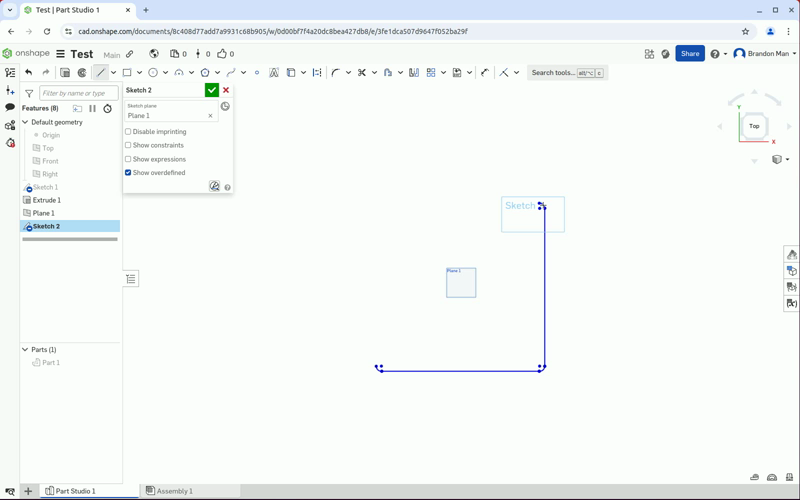
mouse_move(539, 203)
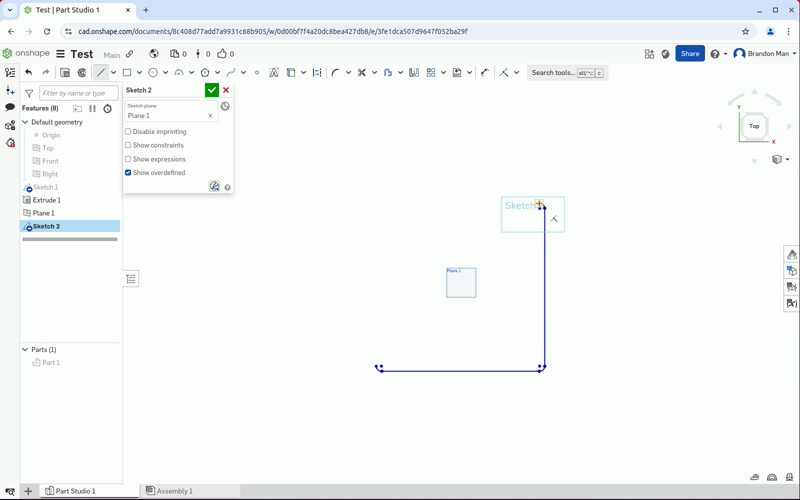
scroll(6)
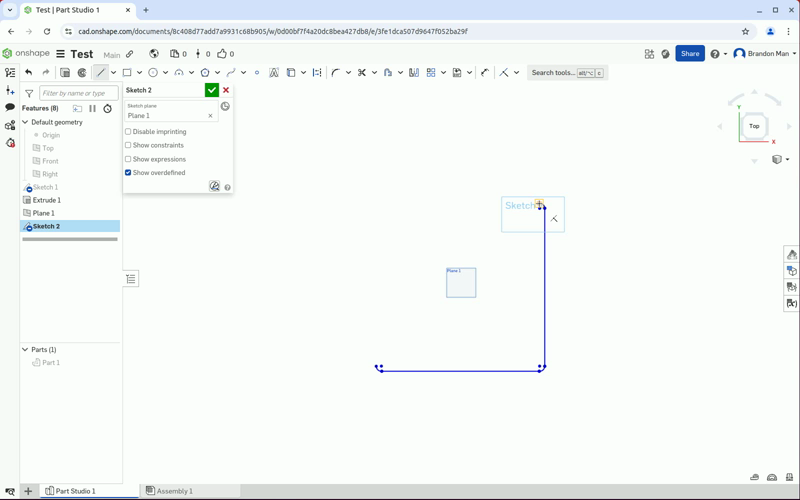
scroll(6)
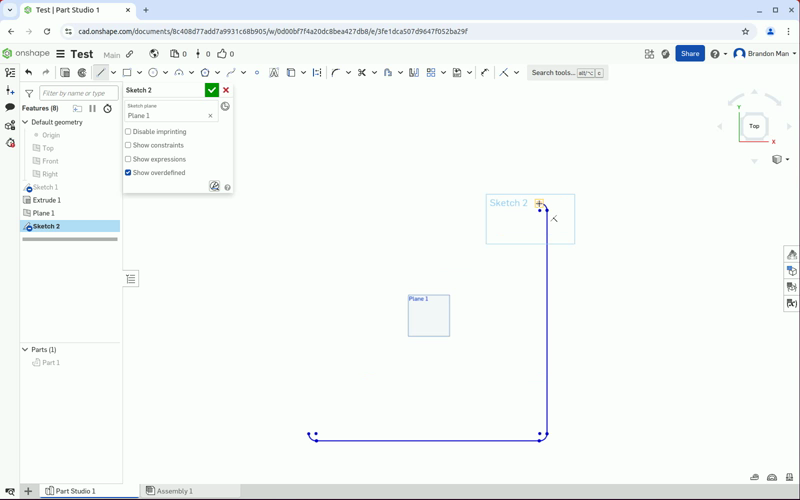
scroll(6)
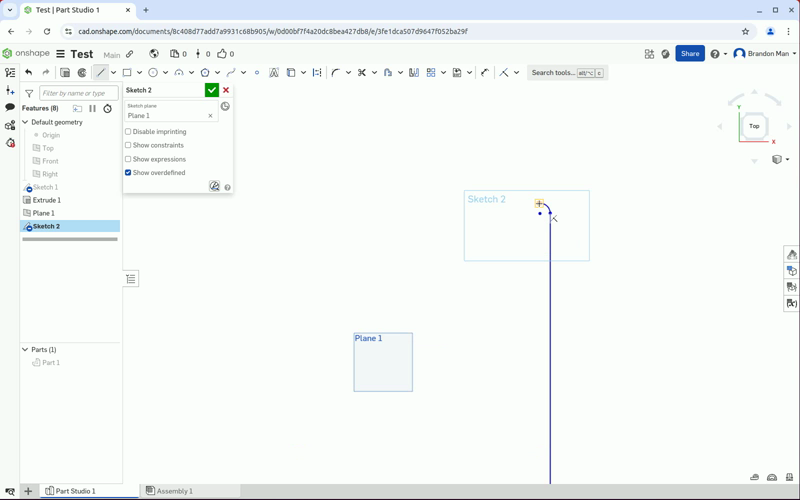
scroll(6)
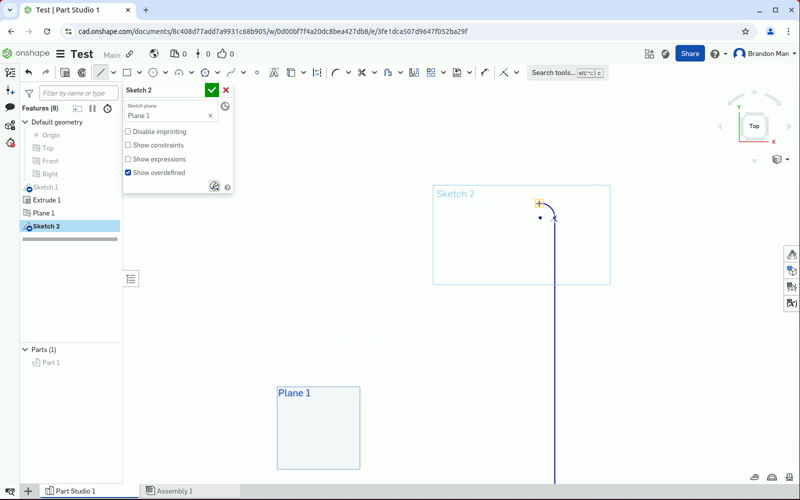
scroll(6)
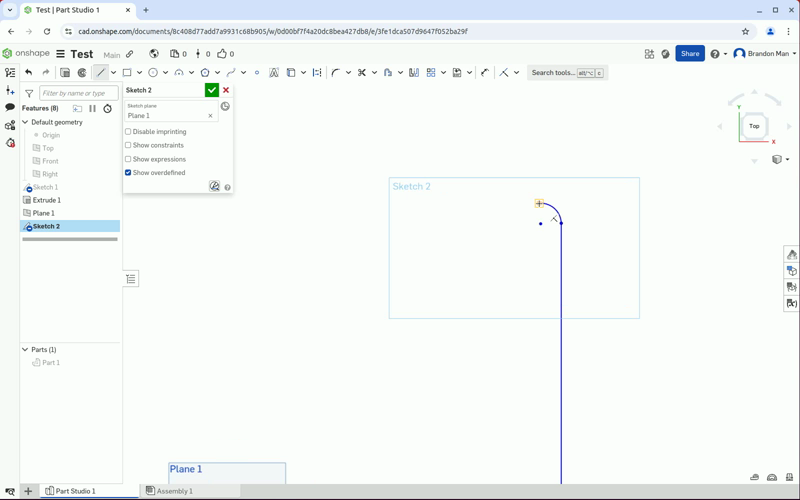
scroll(6)
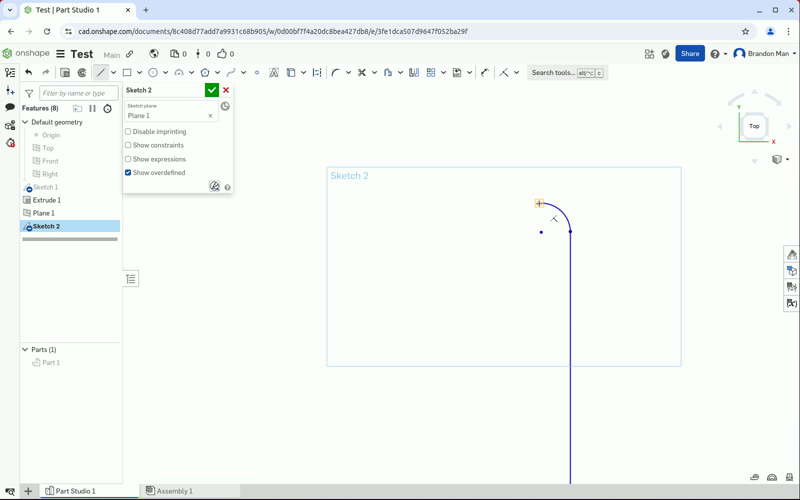
scroll(6)
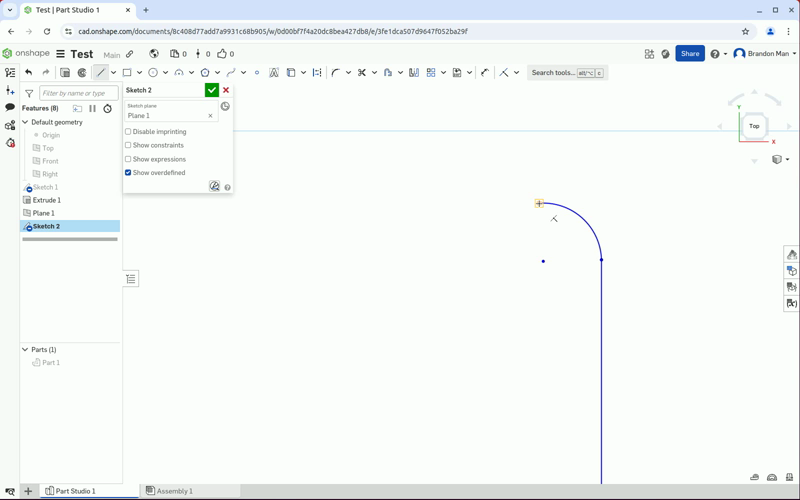
click(539, 203)
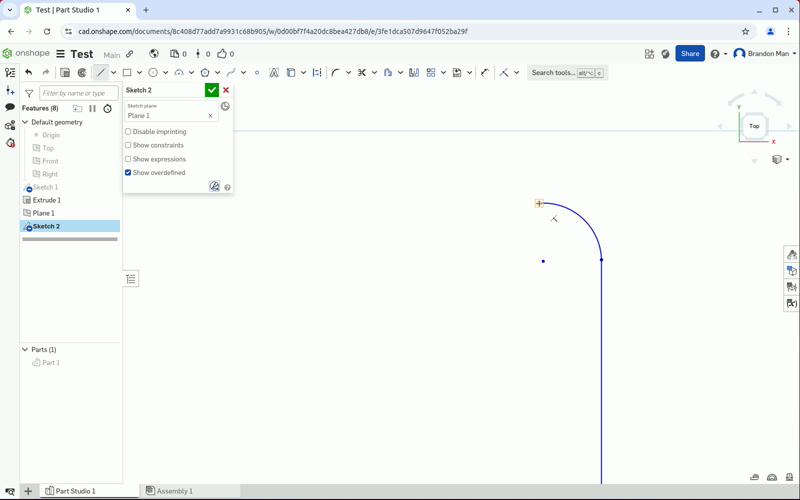
scroll(-6)
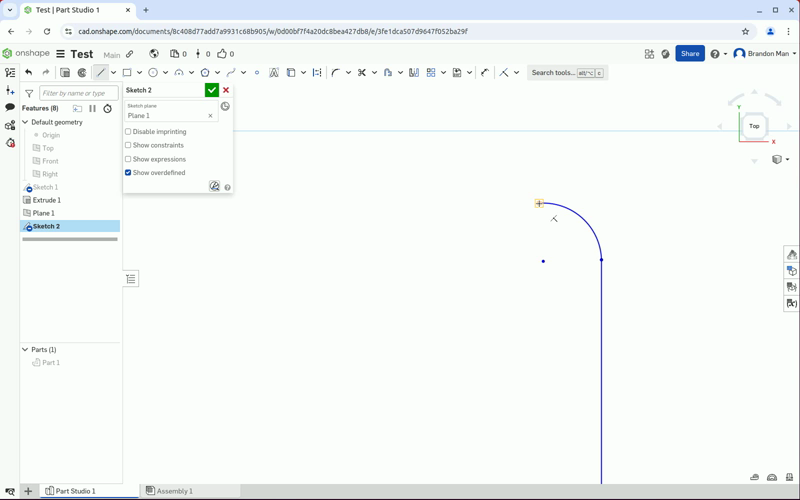
scroll(-6)
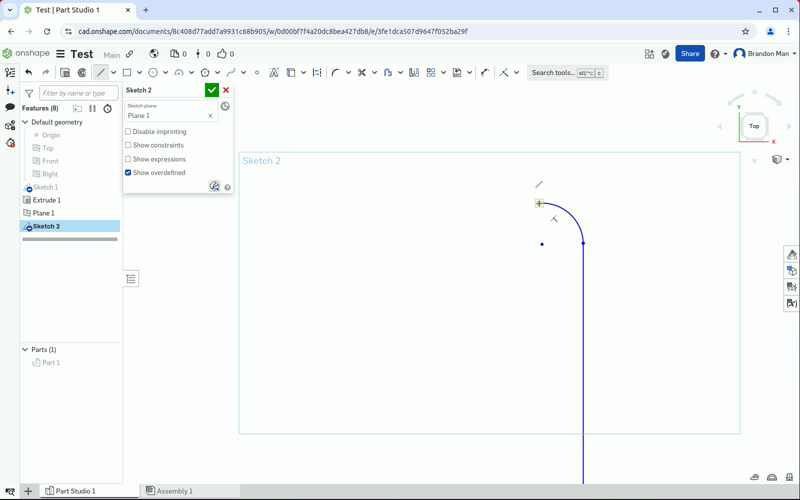
scroll(-6)
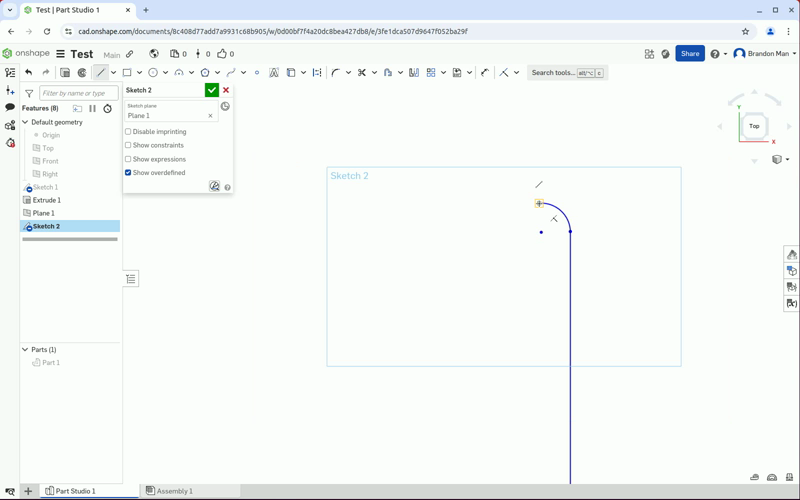
scroll(-6)
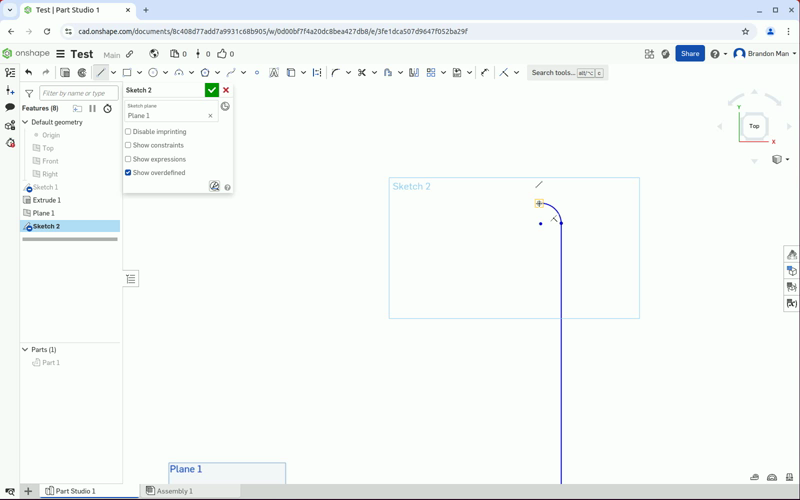
scroll(-6)
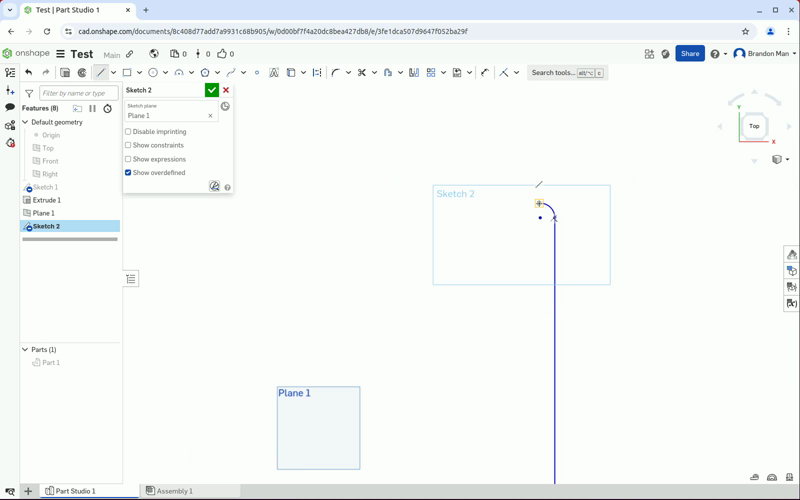
scroll(-6)
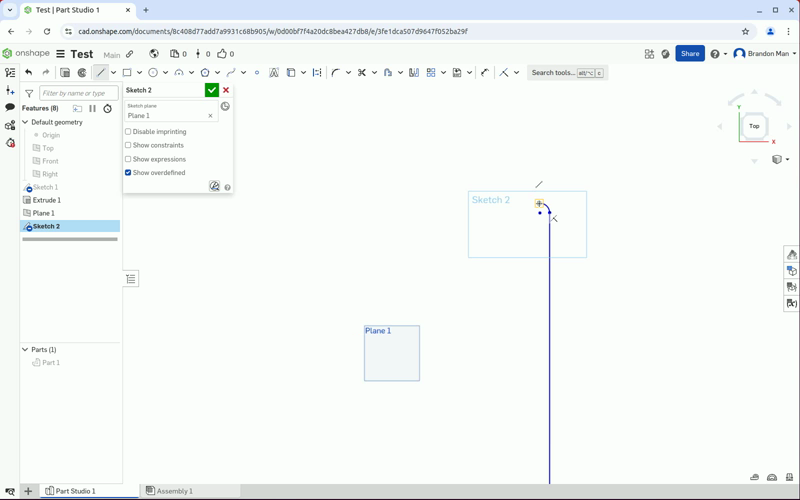
scroll(-6)
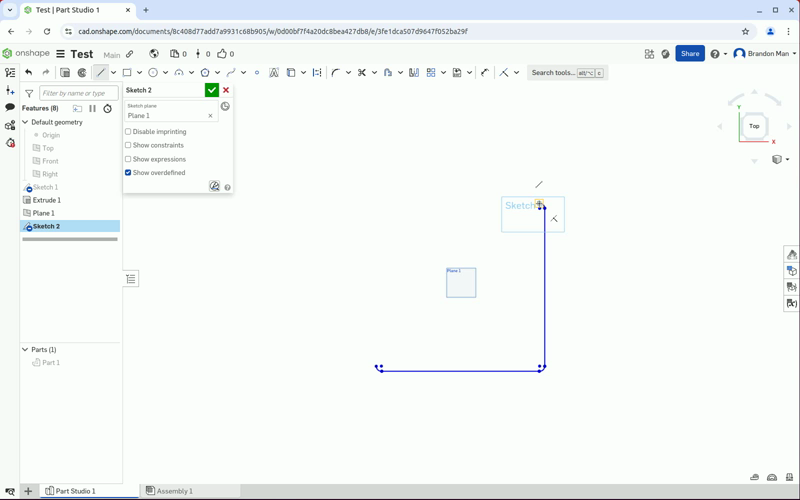
key_down(shift)
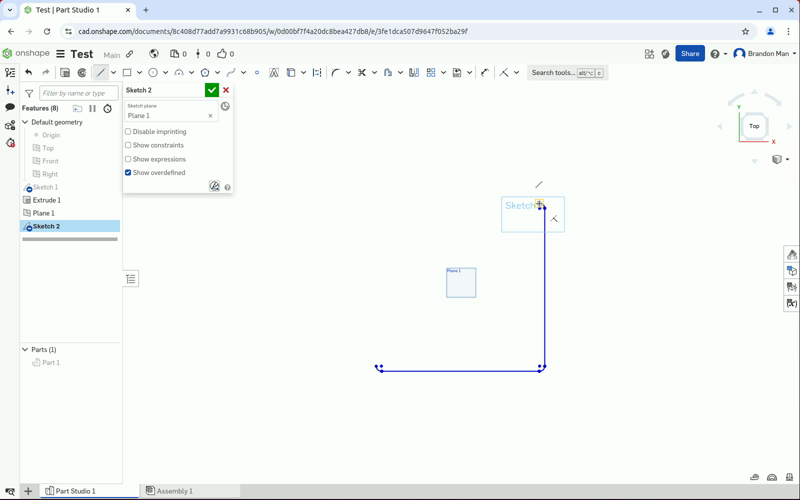
mouse_move(381, 203)
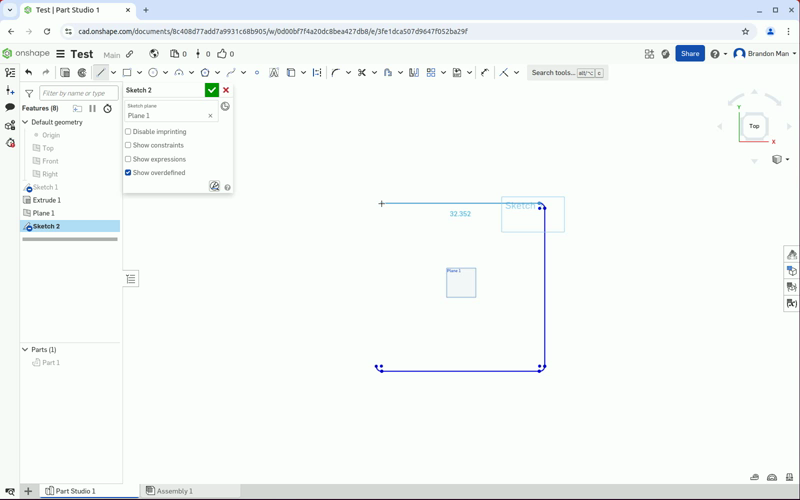
click(381, 203)
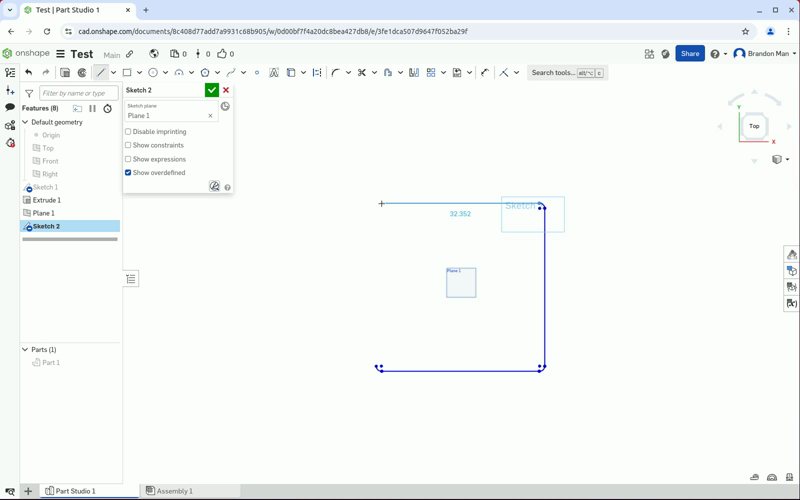
key_up(shift)
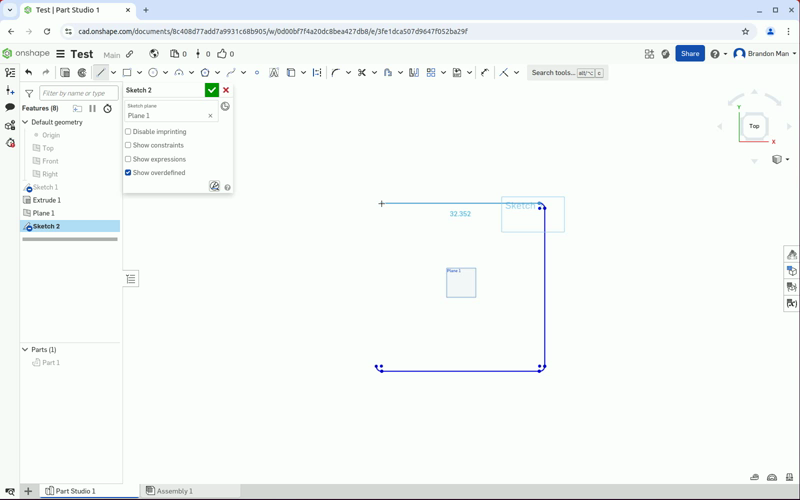
key(esc)
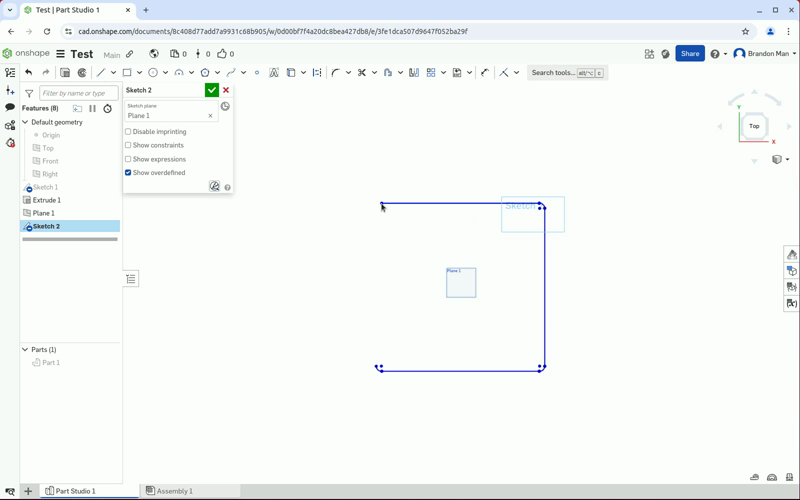
key(a)
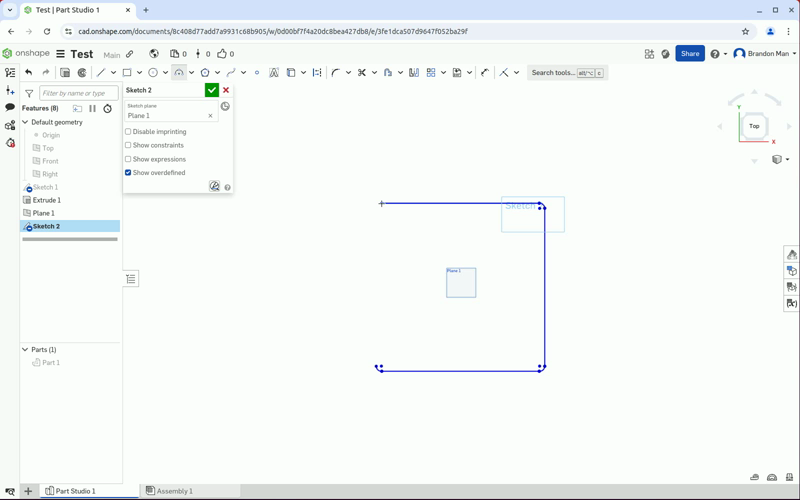
mouse_move(381, 203)
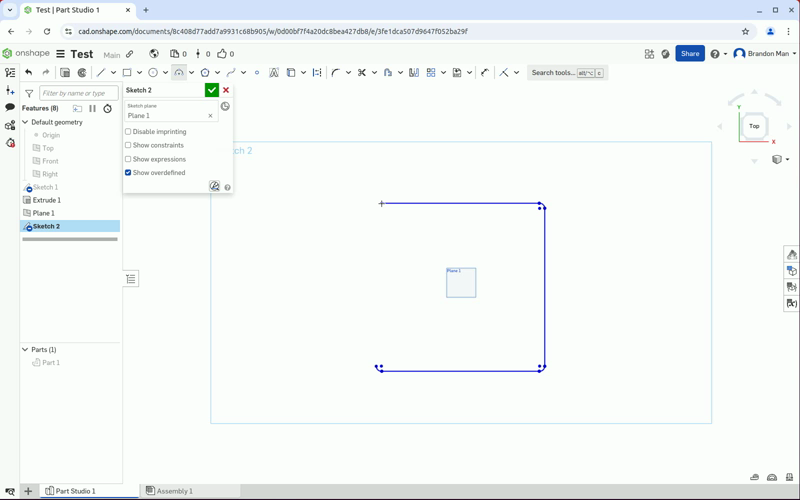
click(381, 203)
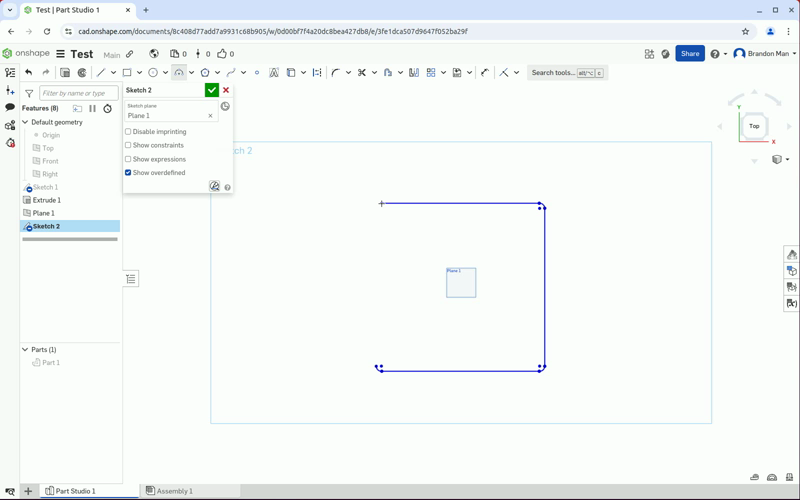
key_down(shift)
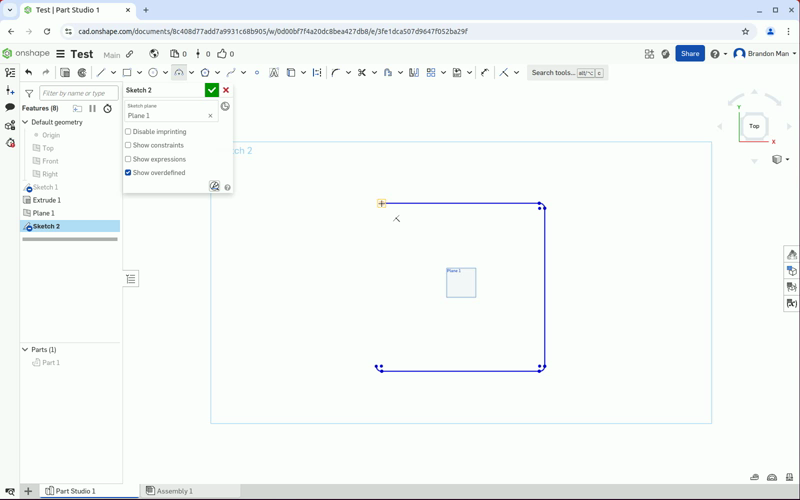
mouse_move(376, 208)
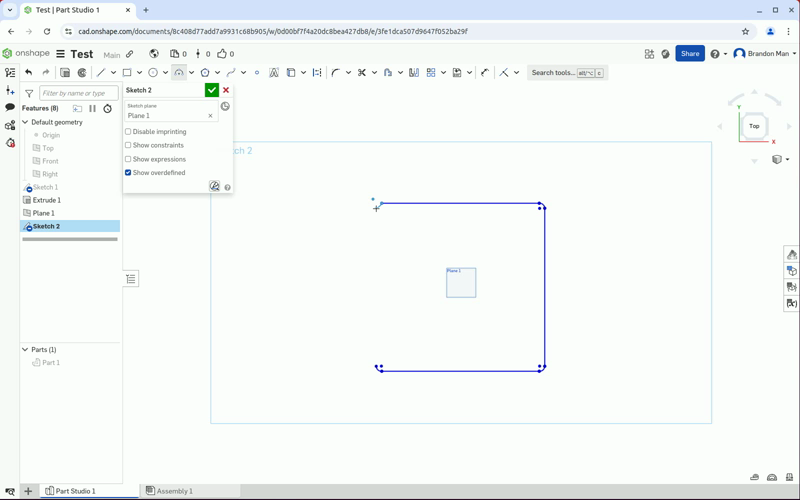
scroll(6)
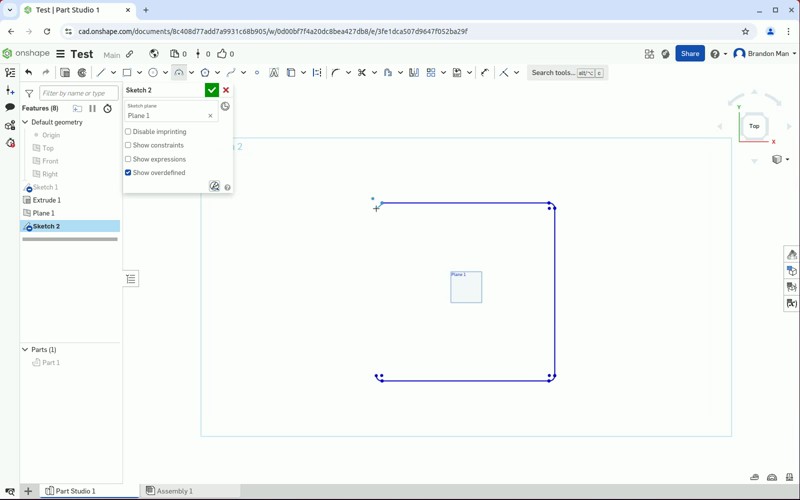
scroll(6)
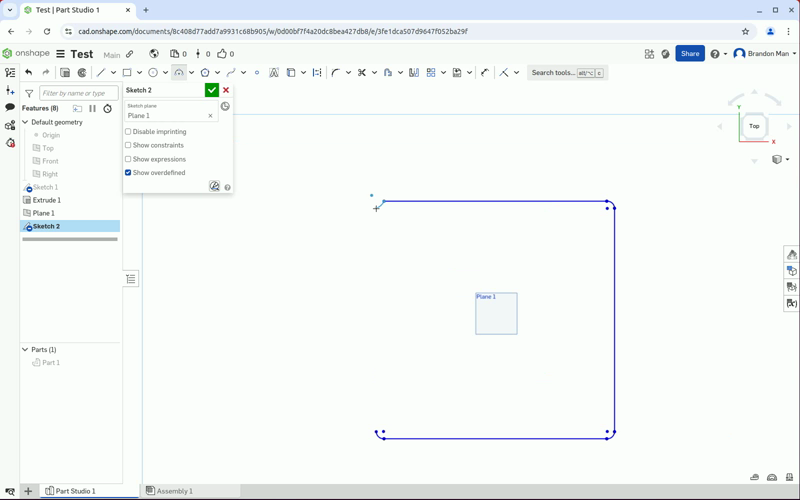
scroll(6)
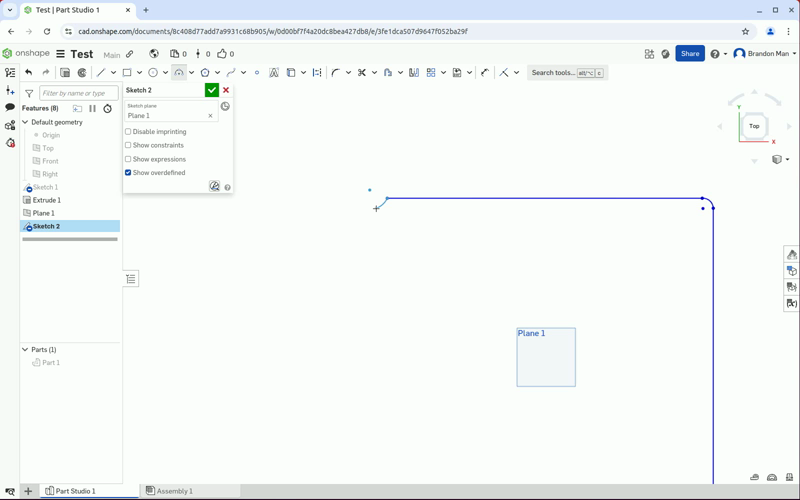
scroll(6)
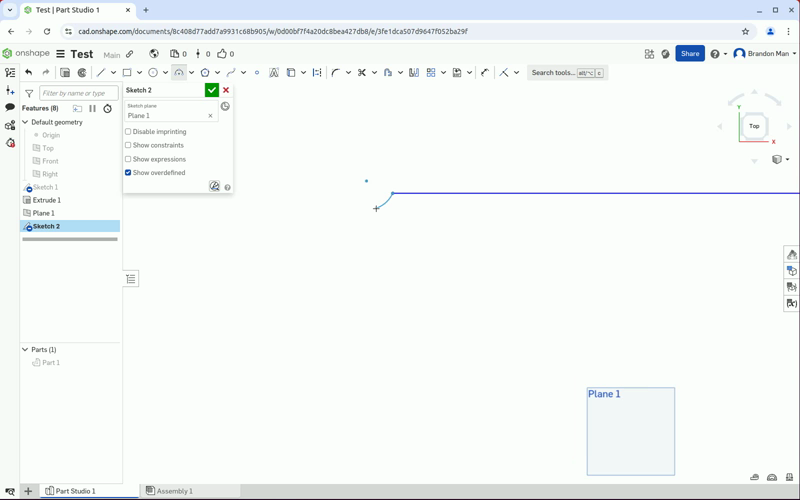
scroll(6)
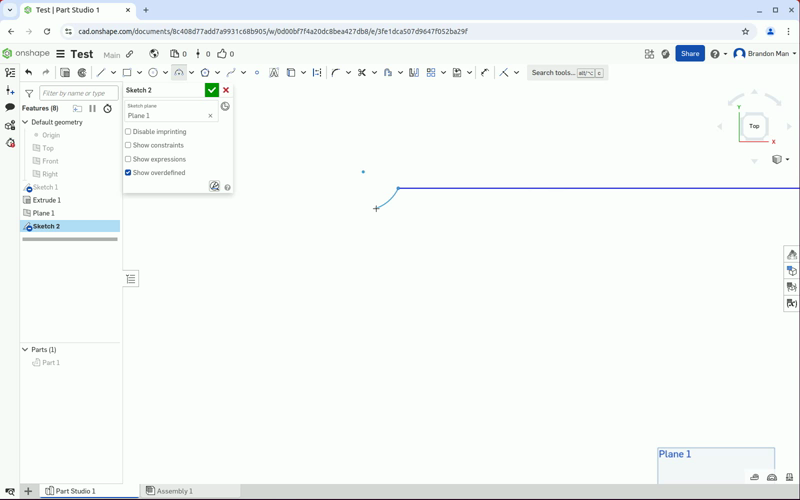
scroll(6)
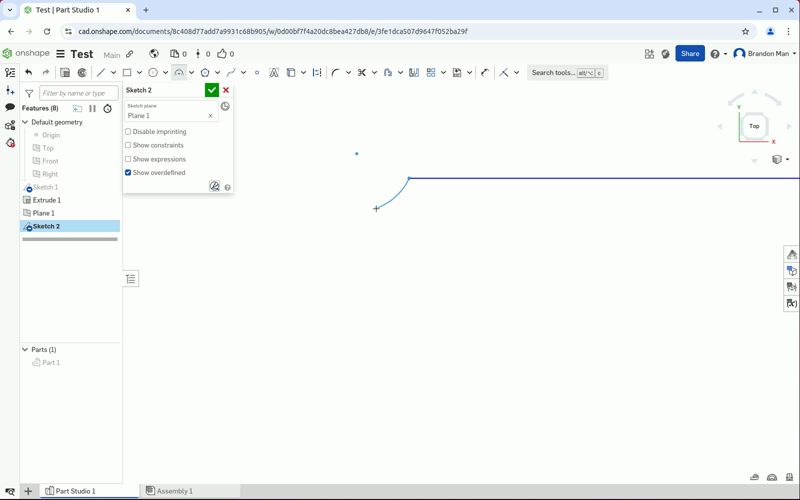
scroll(6)
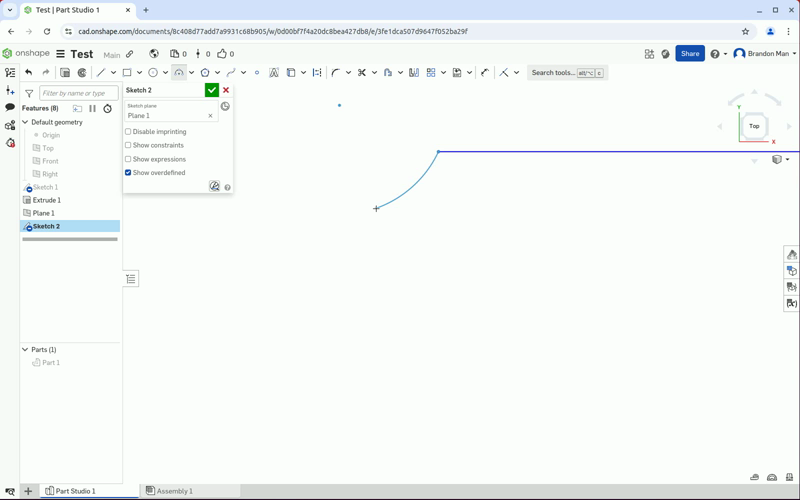
click(376, 208)
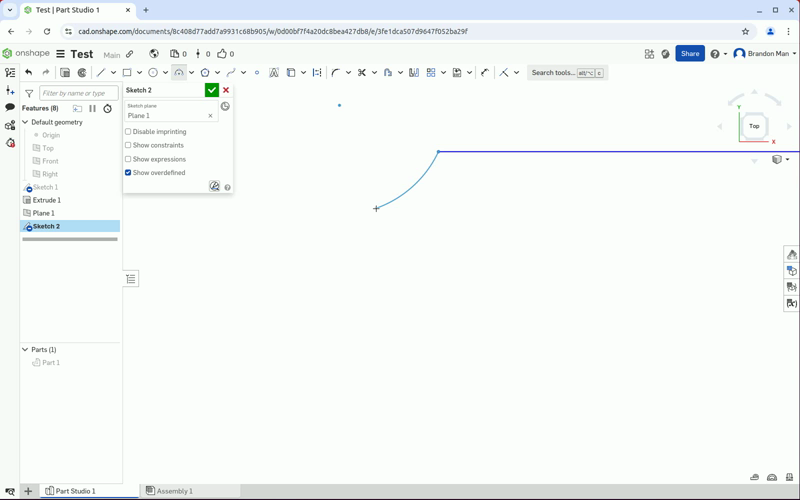
scroll(-6)
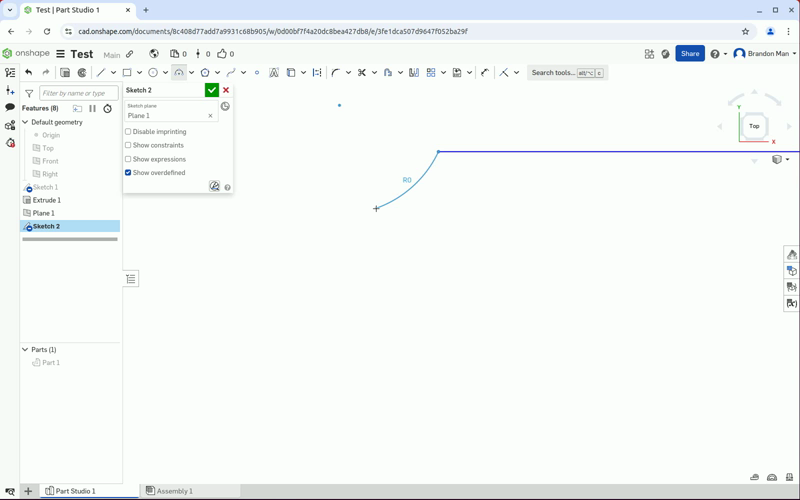
scroll(-6)
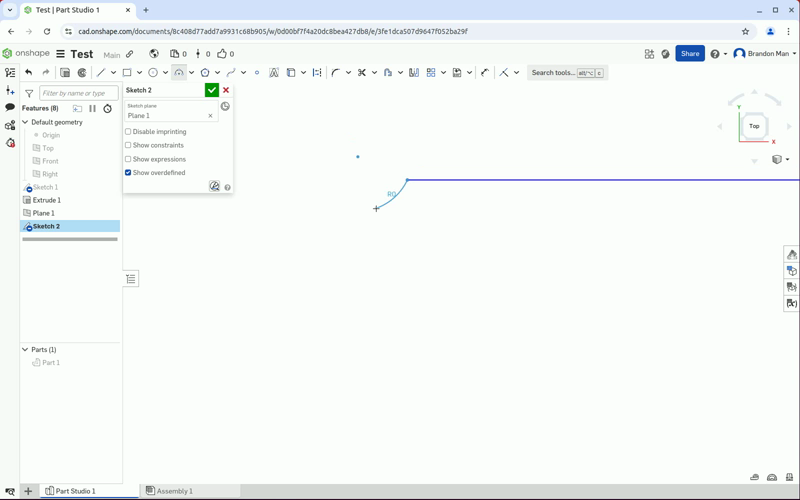
scroll(-6)
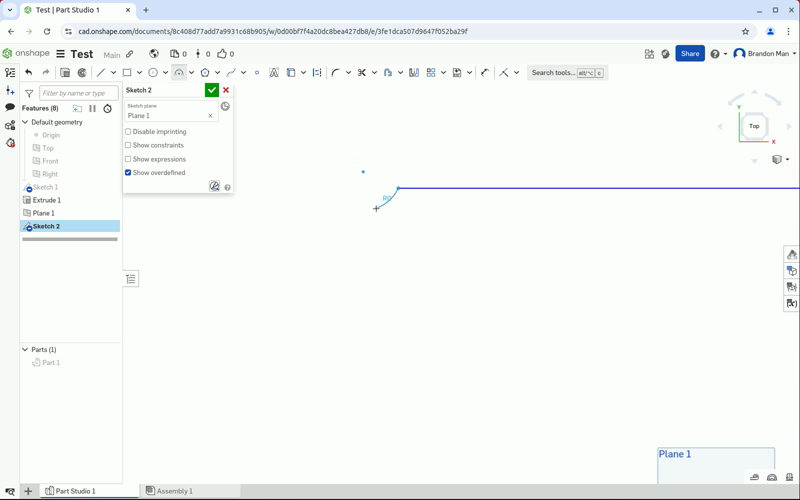
scroll(-6)
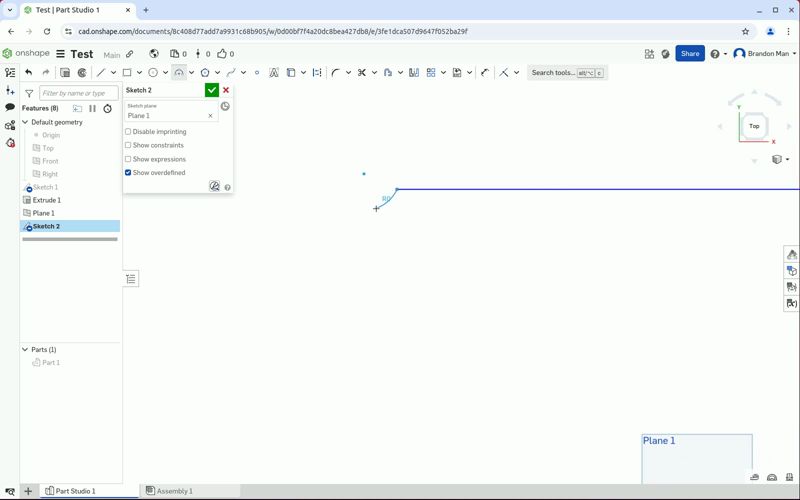
scroll(-6)
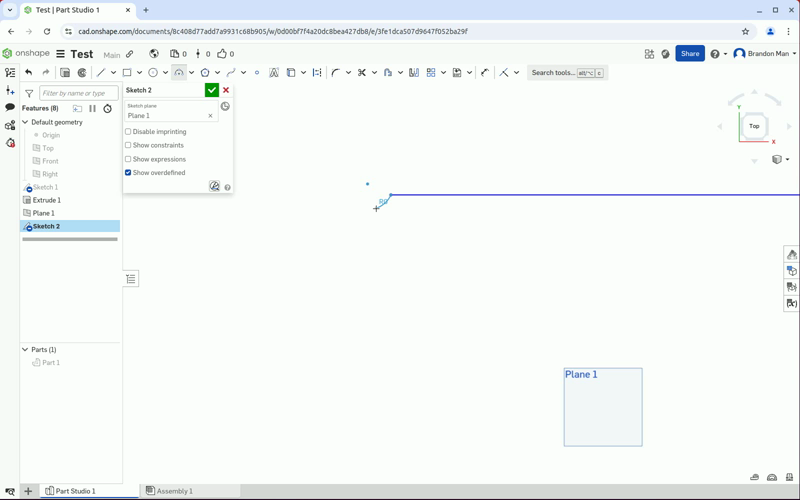
scroll(-6)
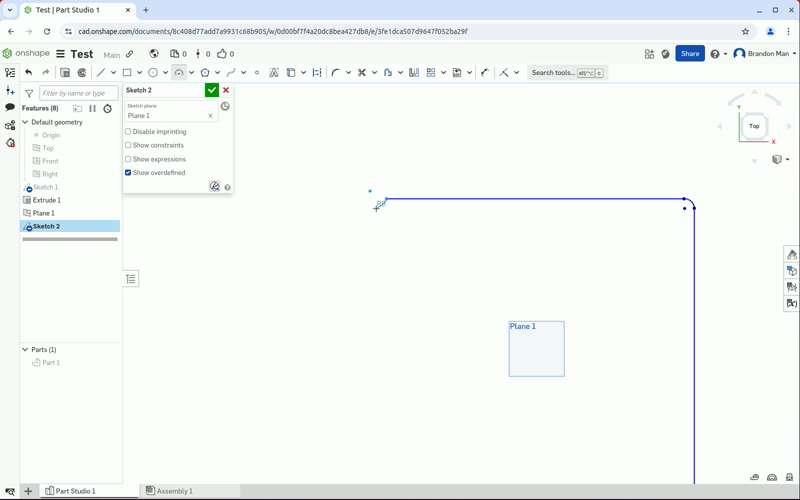
scroll(-6)
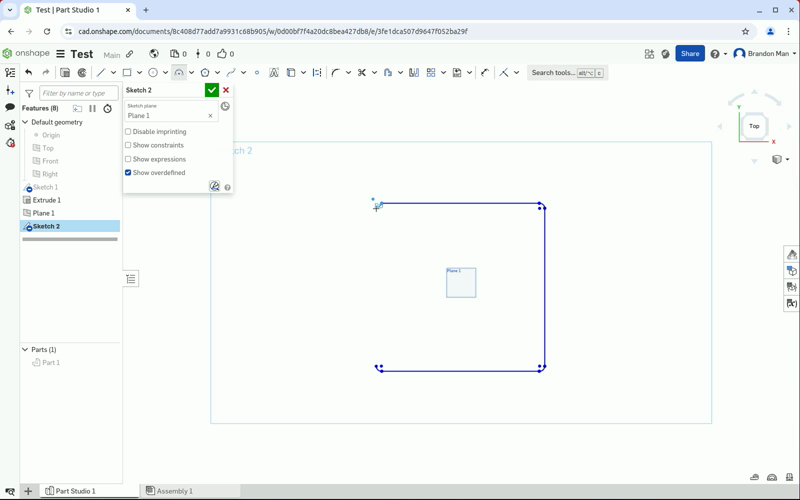
mouse_move(377, 204)
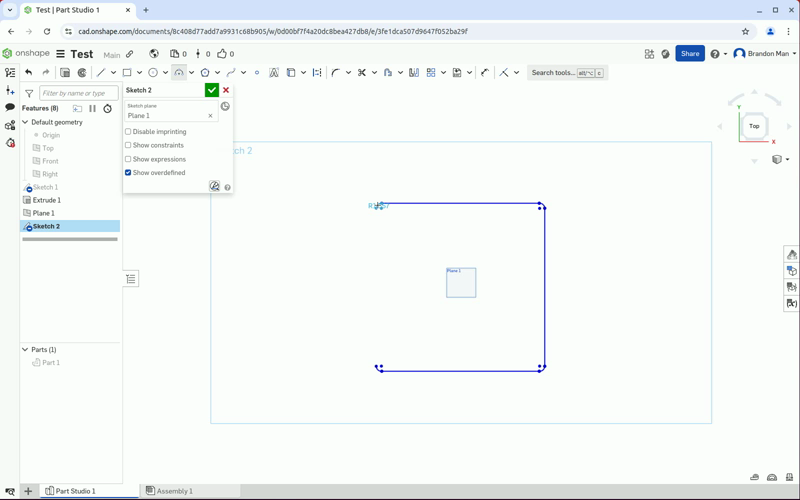
scroll(6)
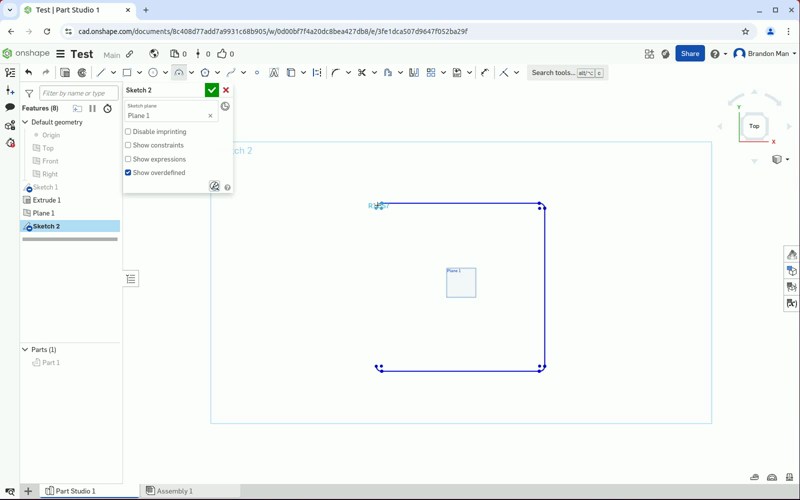
scroll(6)
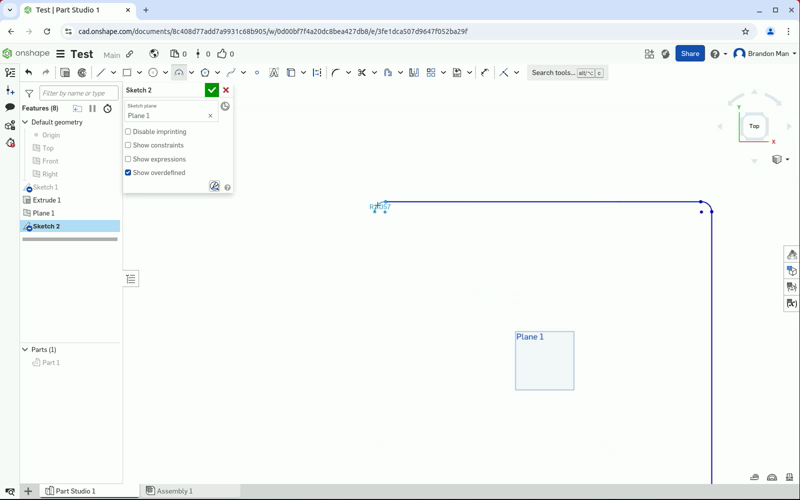
scroll(6)
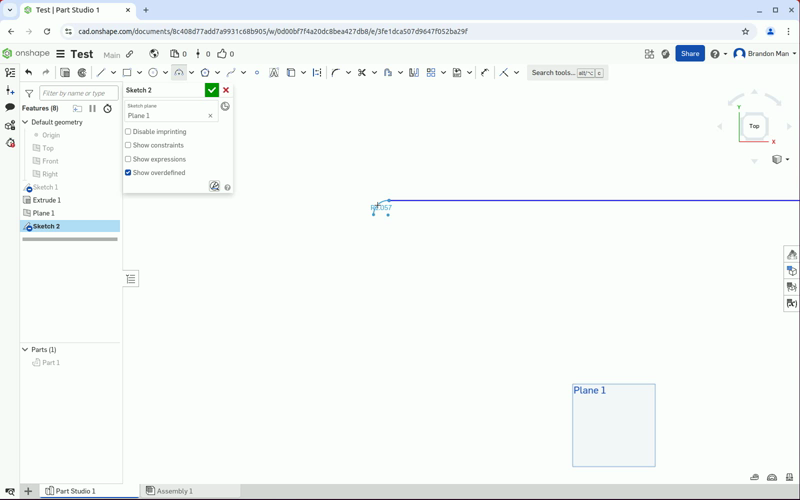
scroll(6)
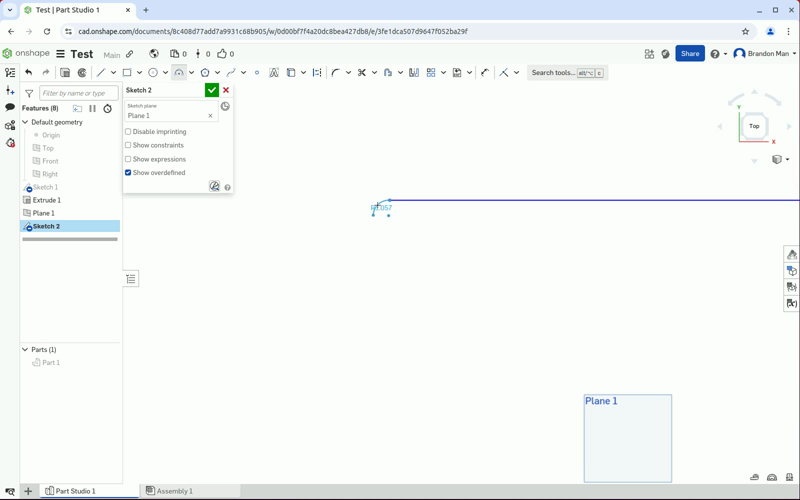
scroll(6)
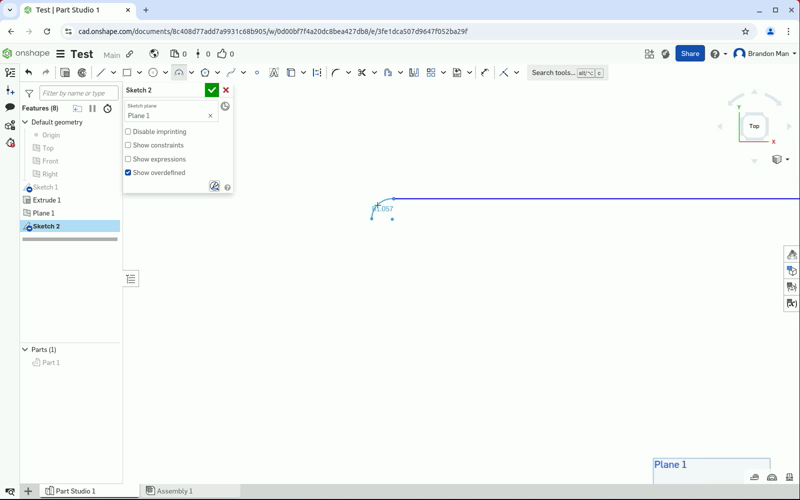
scroll(6)
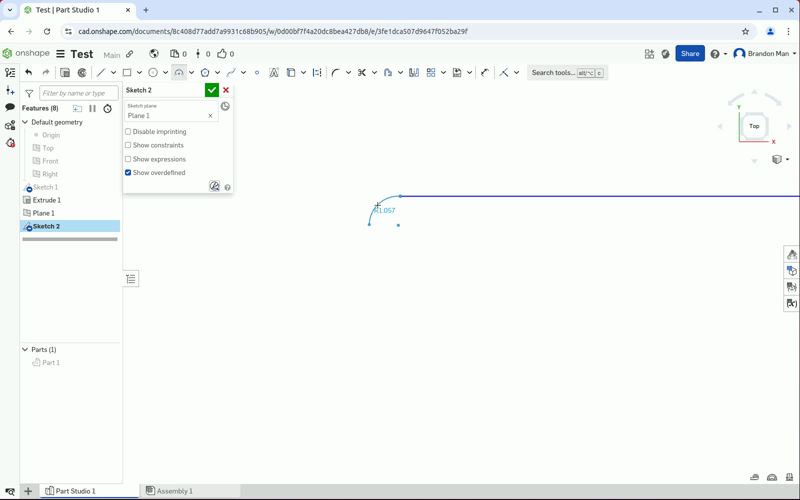
scroll(6)
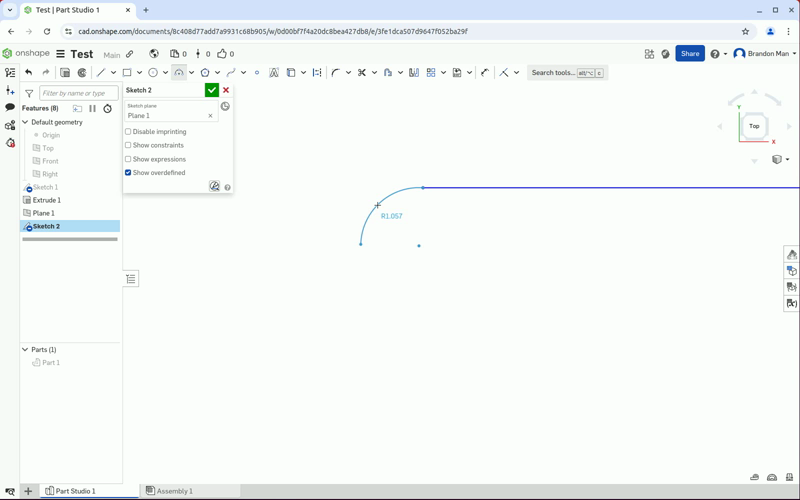
click(377, 204)
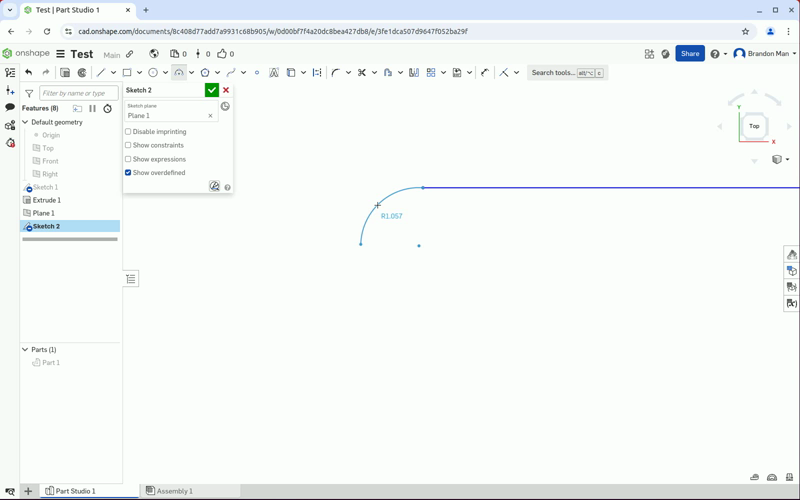
scroll(-6)
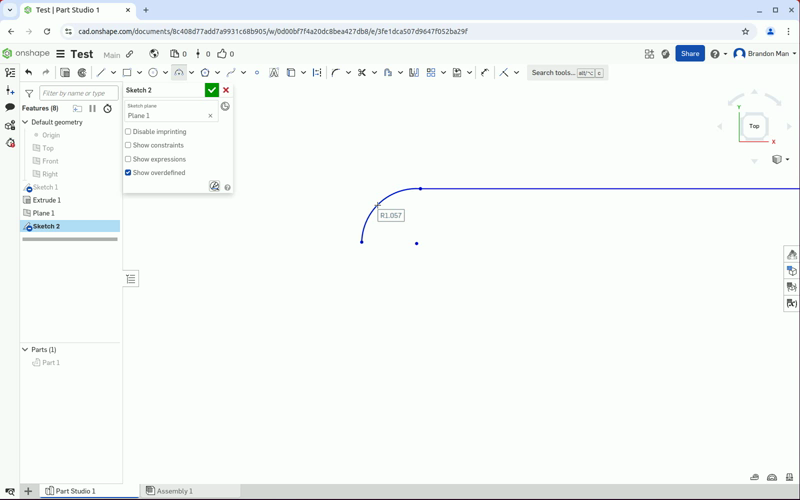
scroll(-6)
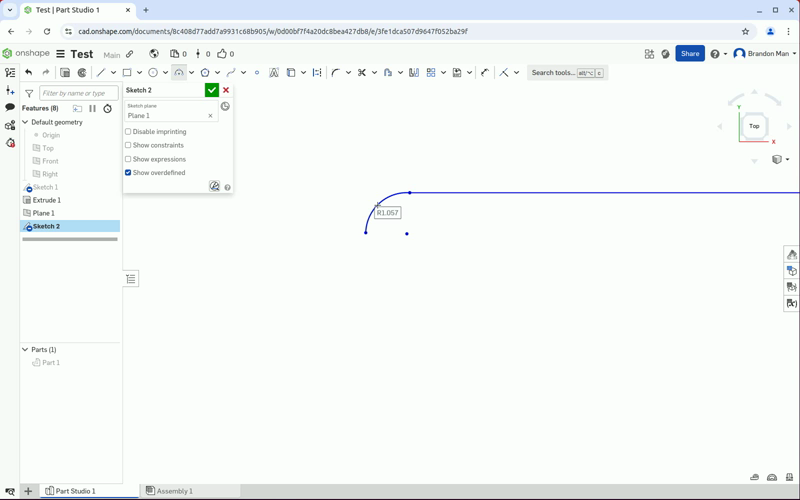
scroll(-6)
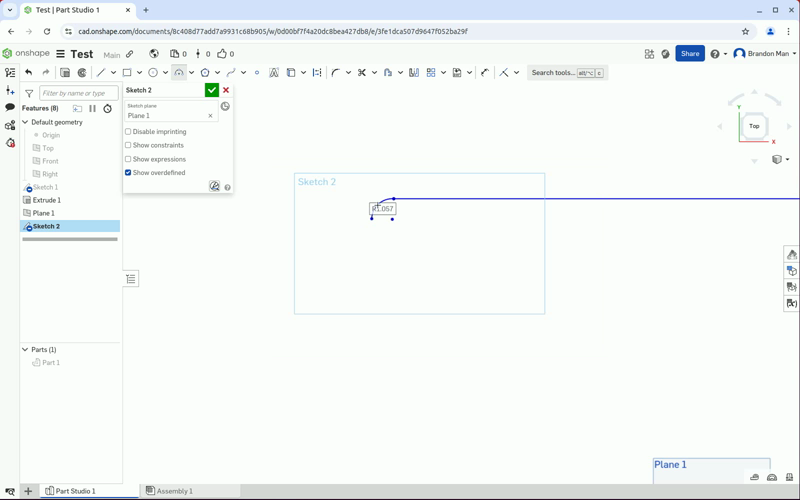
scroll(-6)
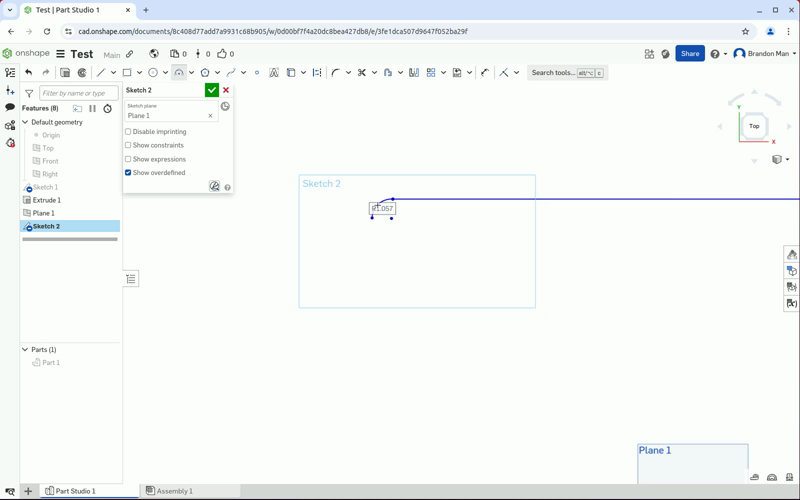
scroll(-6)
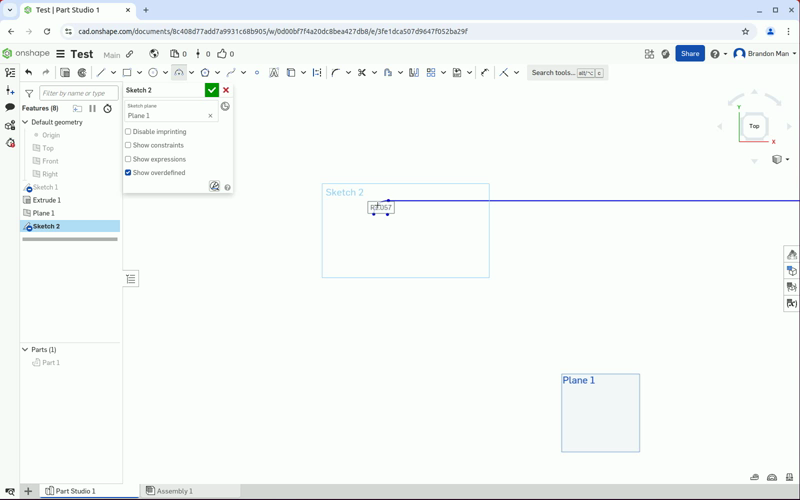
scroll(-6)
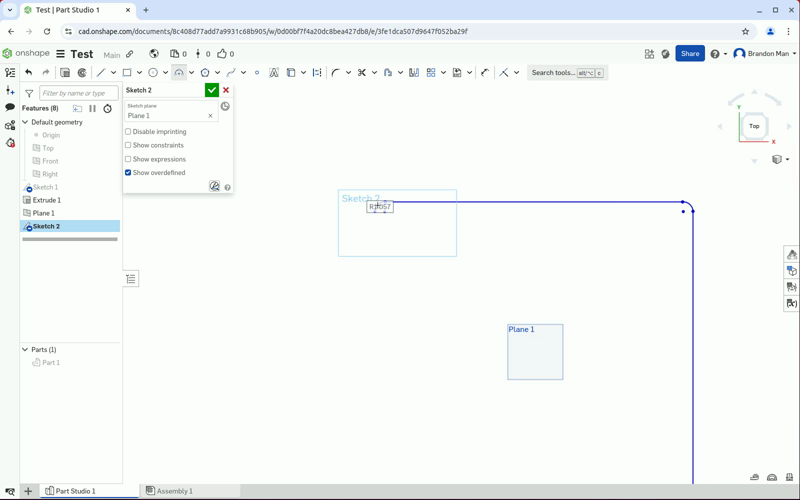
scroll(-6)
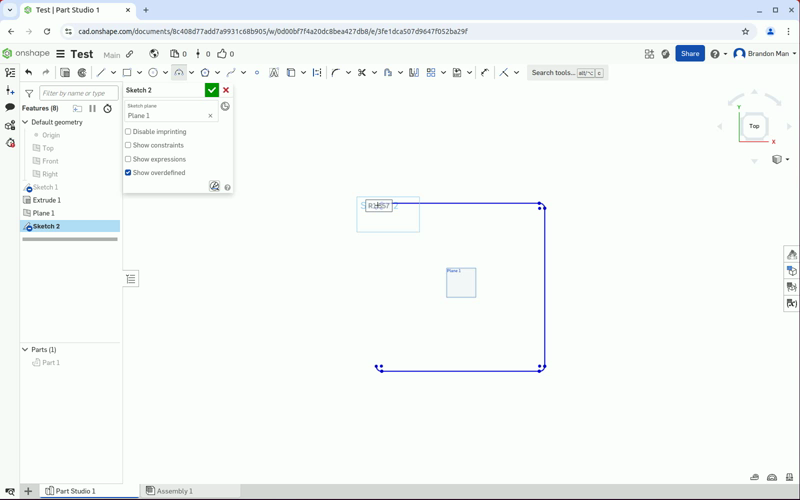
key_up(shift)
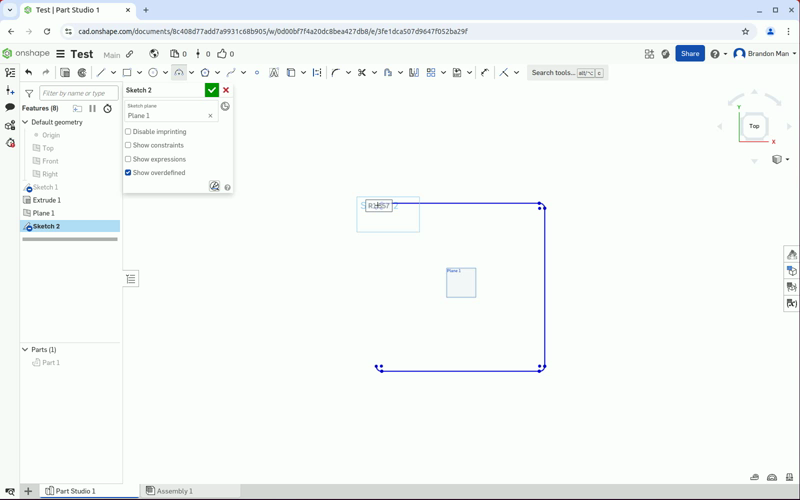
key(esc)
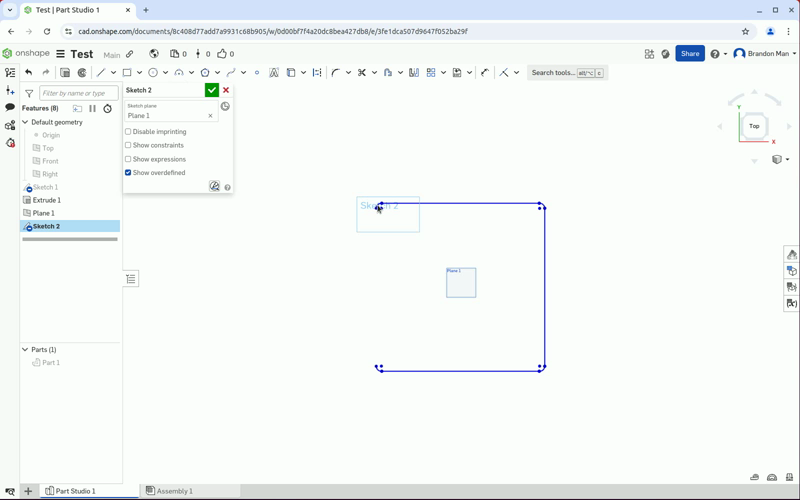
key(l)
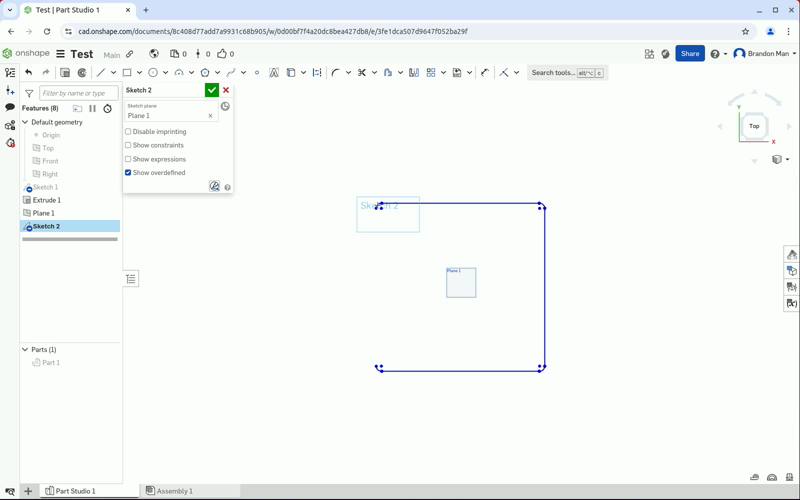
mouse_move(376, 208)
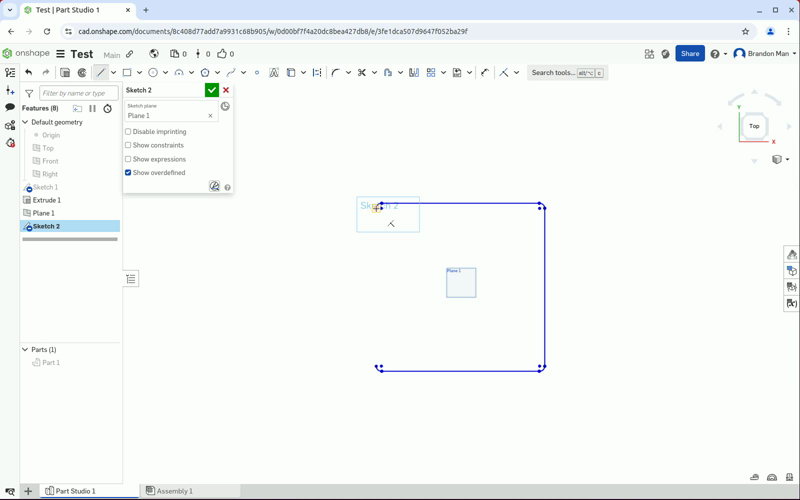
scroll(6)
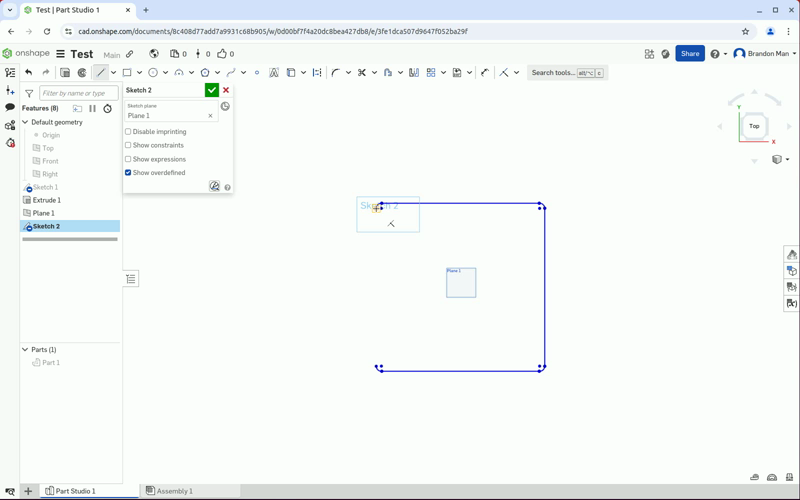
scroll(6)
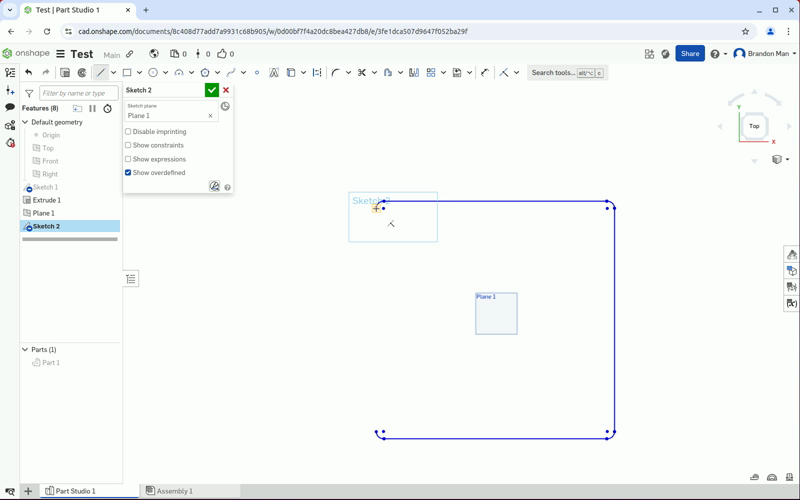
scroll(6)
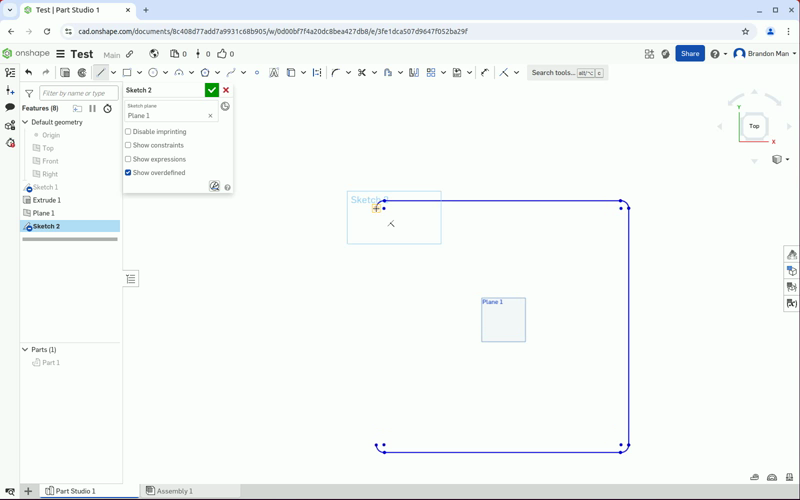
scroll(6)
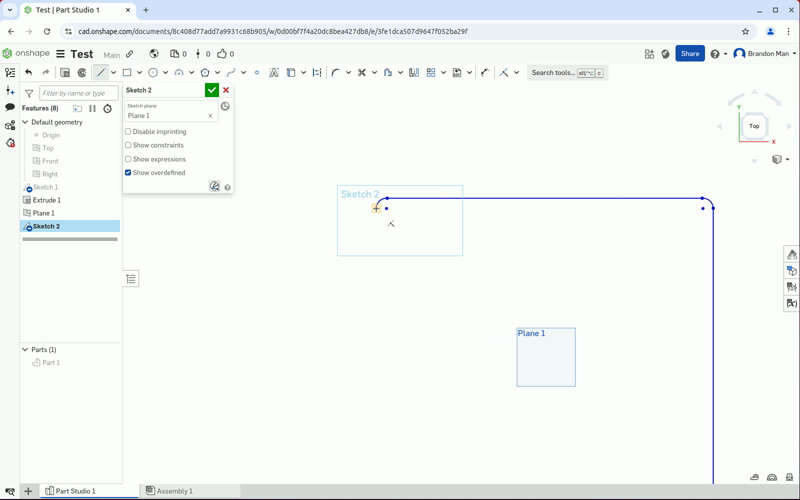
scroll(6)
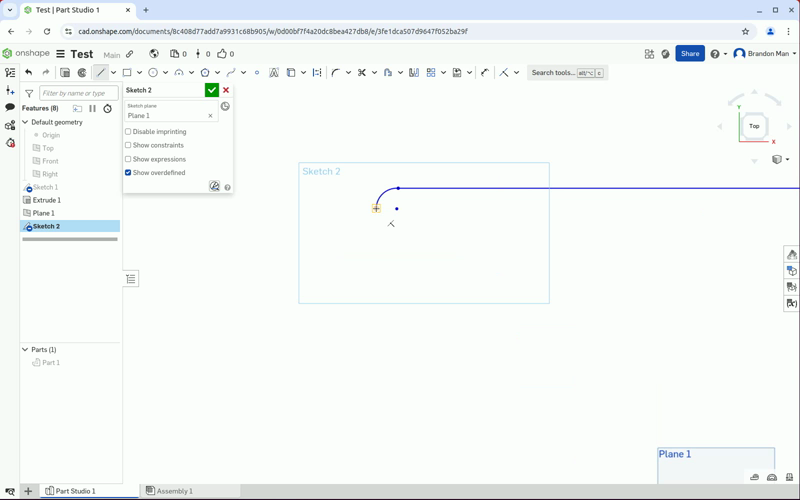
scroll(6)
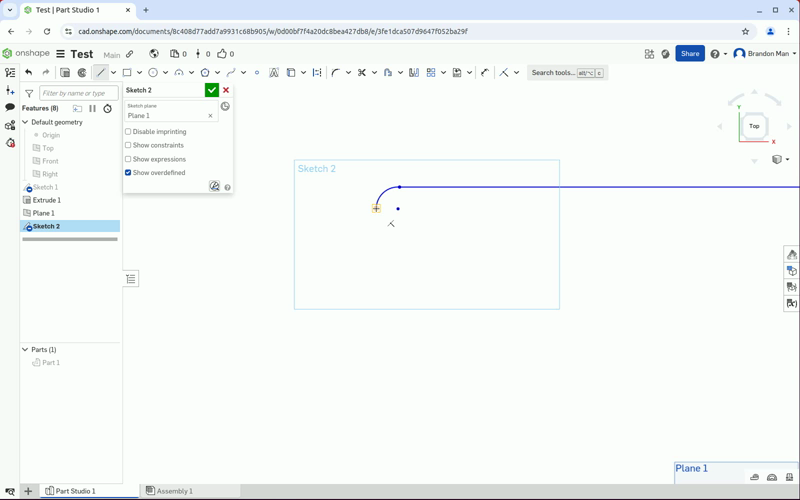
scroll(6)
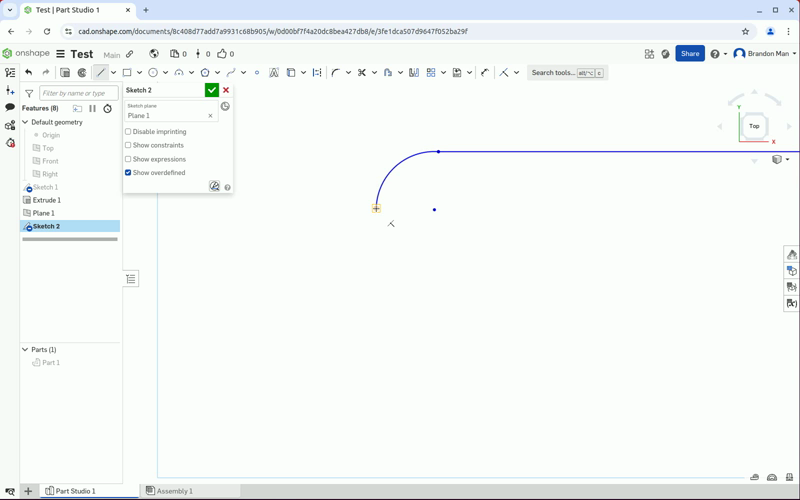
click(376, 208)
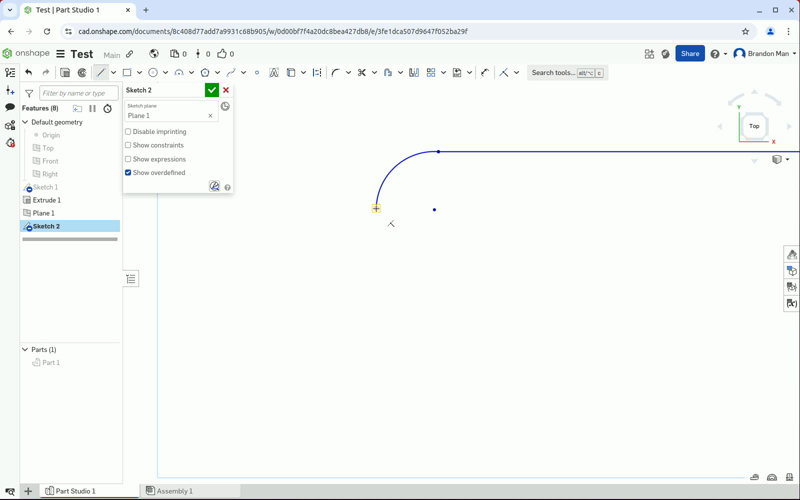
scroll(-6)
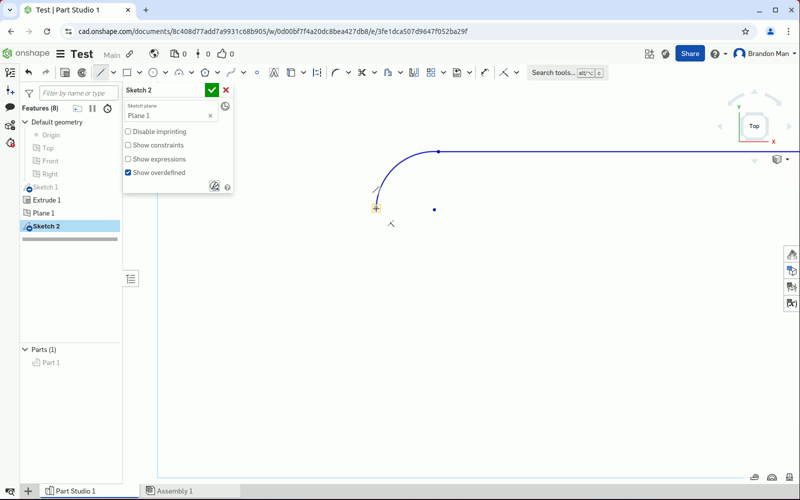
scroll(-6)
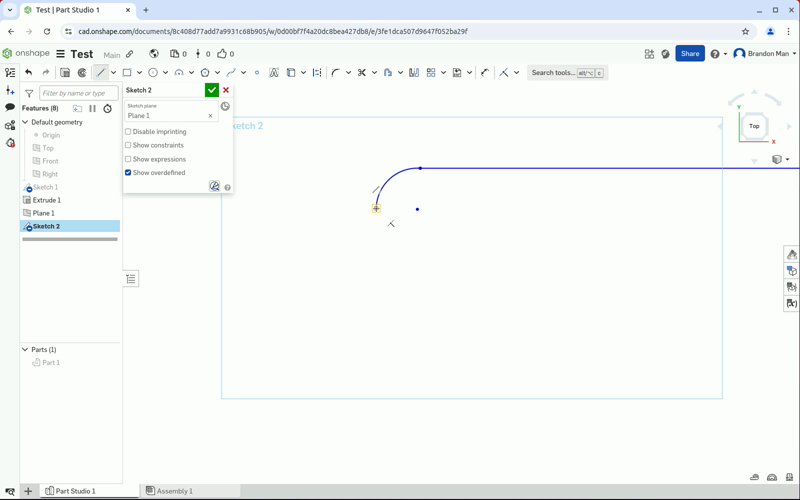
scroll(-6)
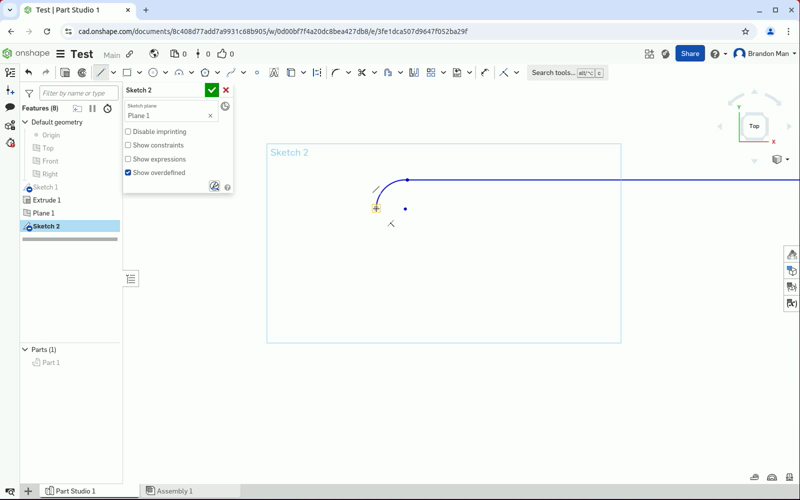
scroll(-6)
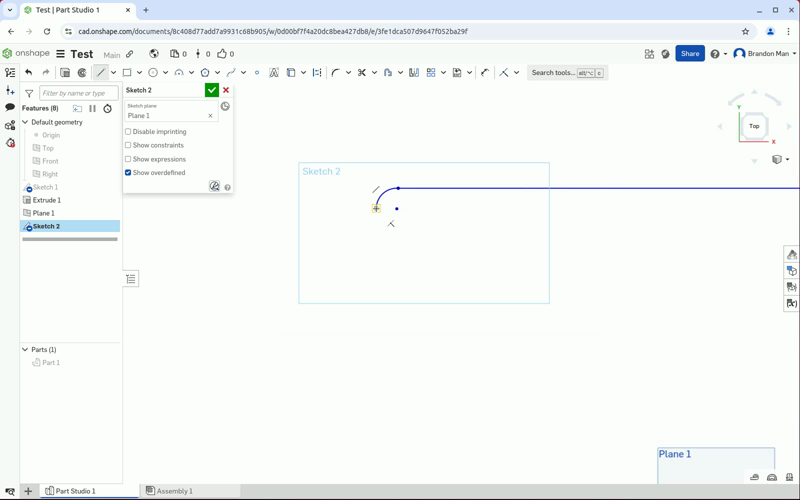
scroll(-6)
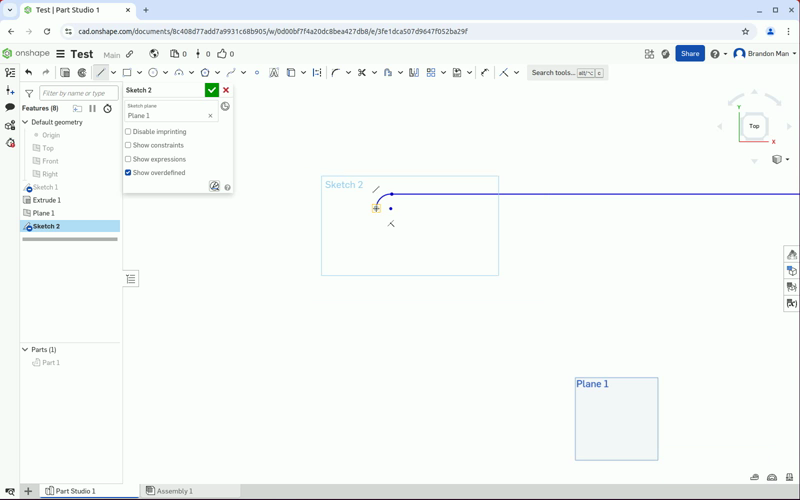
scroll(-6)
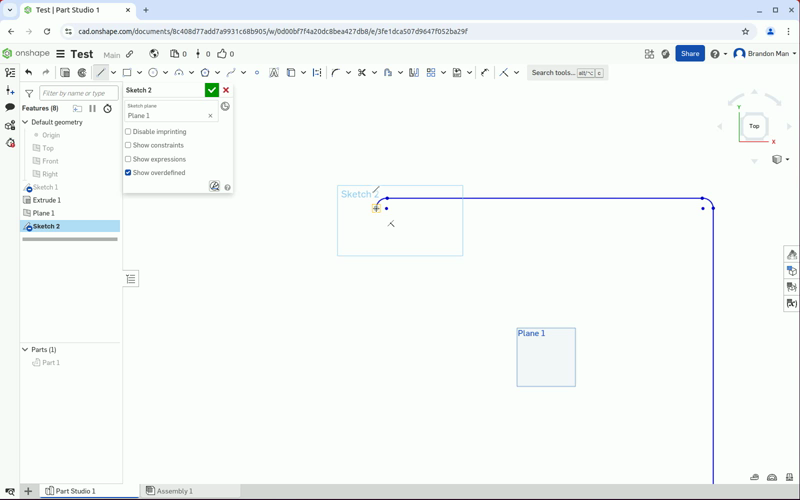
scroll(-6)
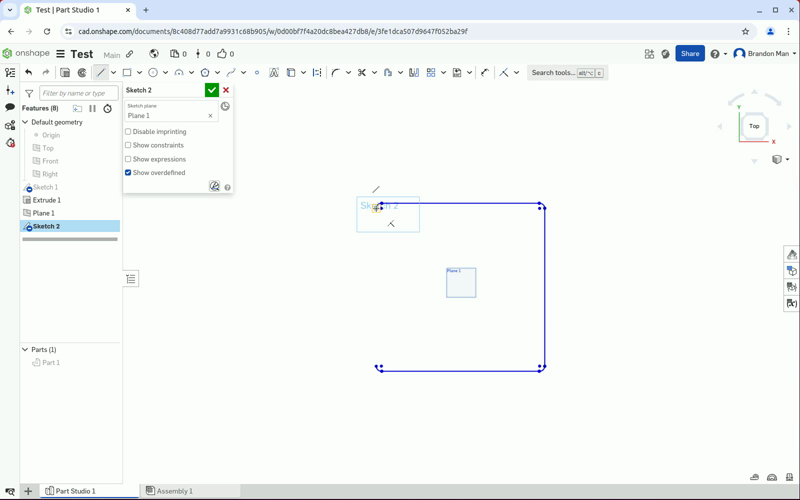
key_down(shift)
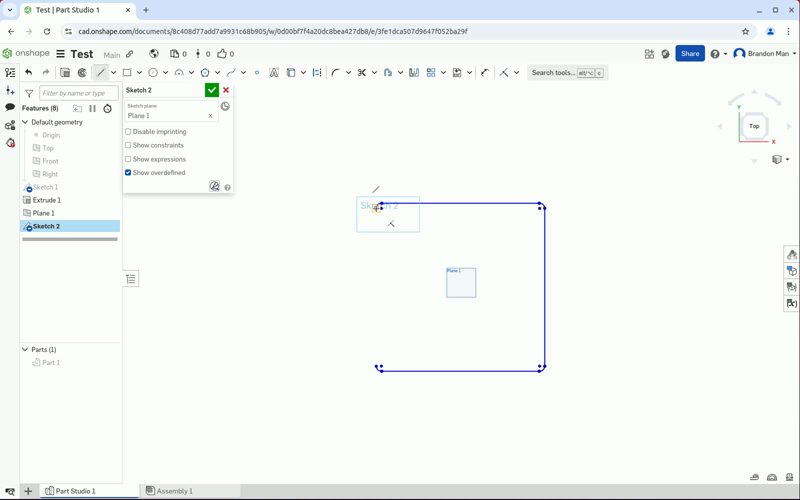
mouse_move(376, 366)
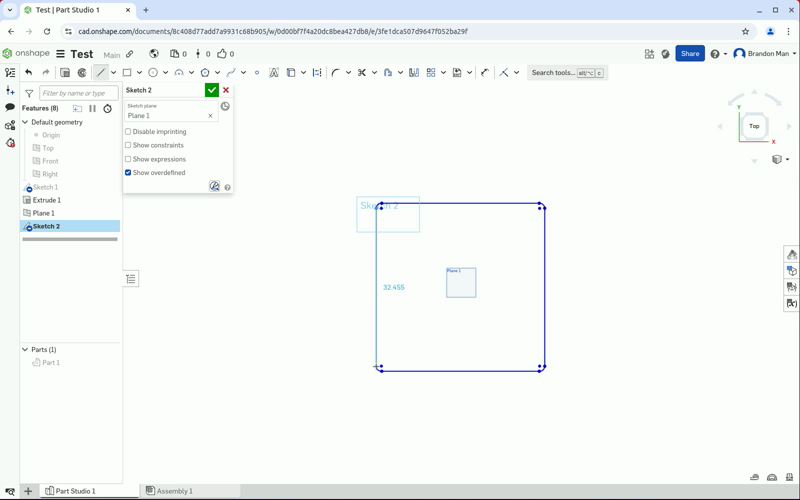
scroll(6)
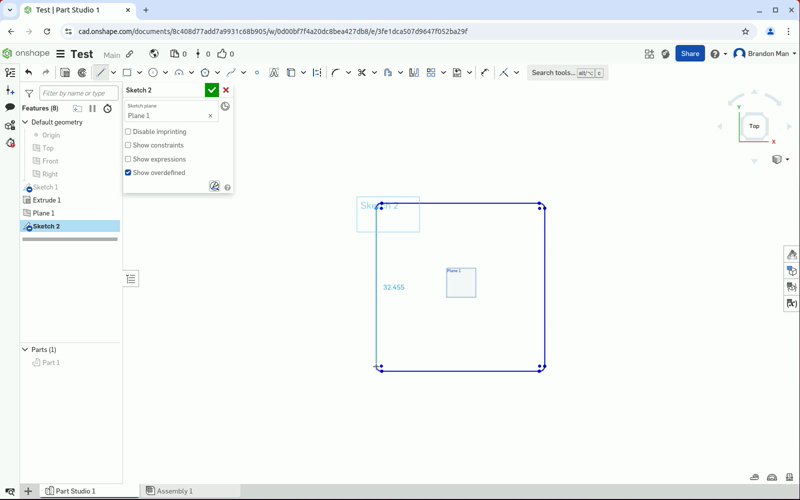
scroll(6)
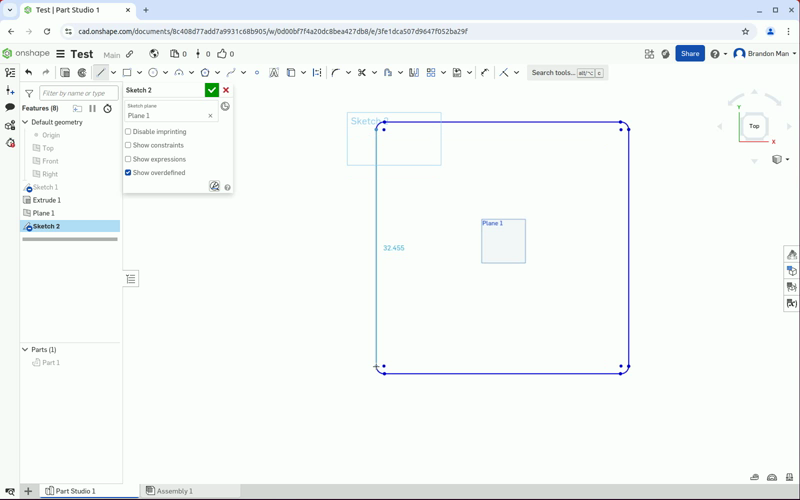
scroll(6)
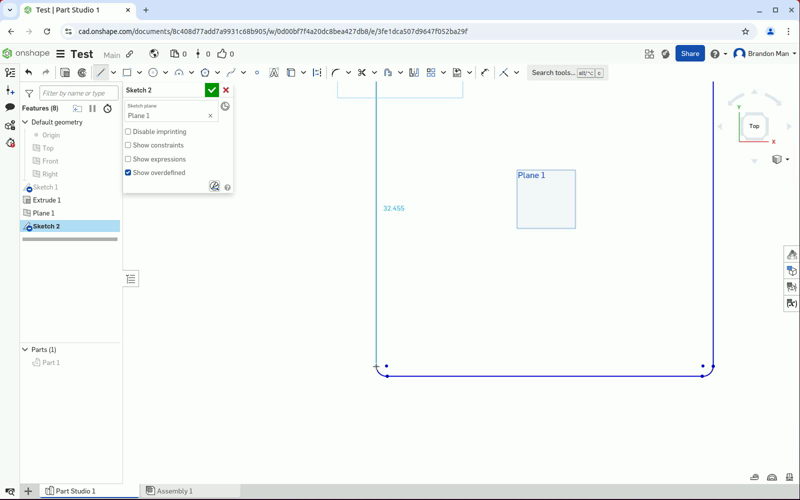
scroll(6)
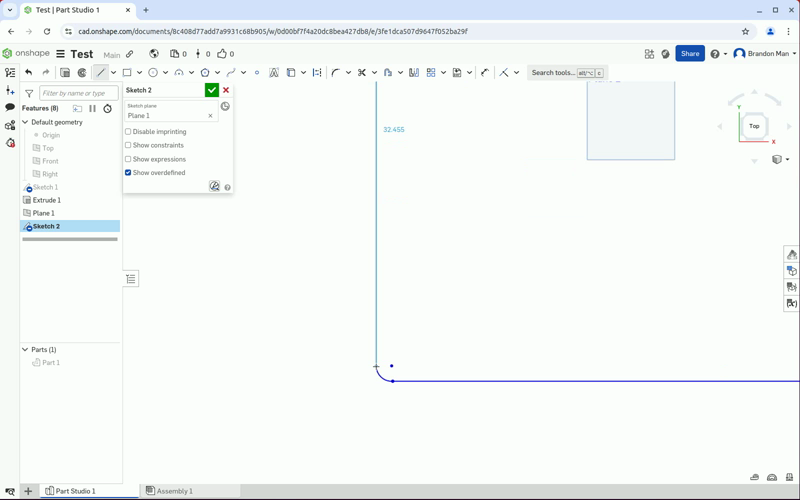
scroll(6)
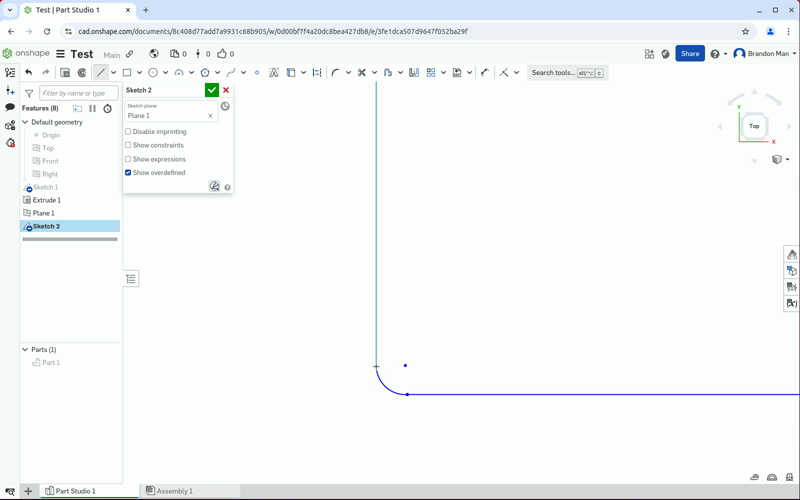
scroll(6)
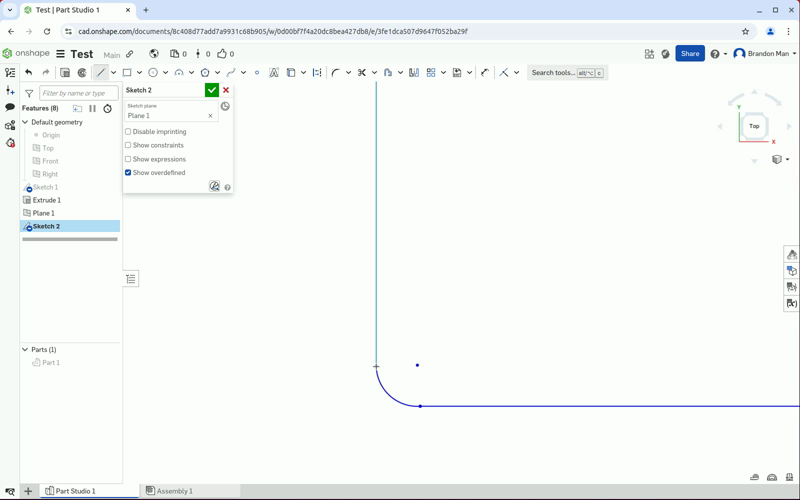
scroll(6)
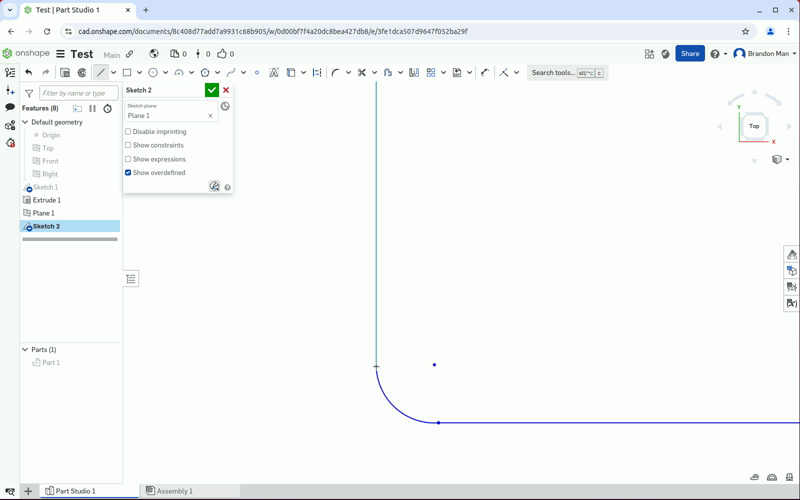
key_up(shift)
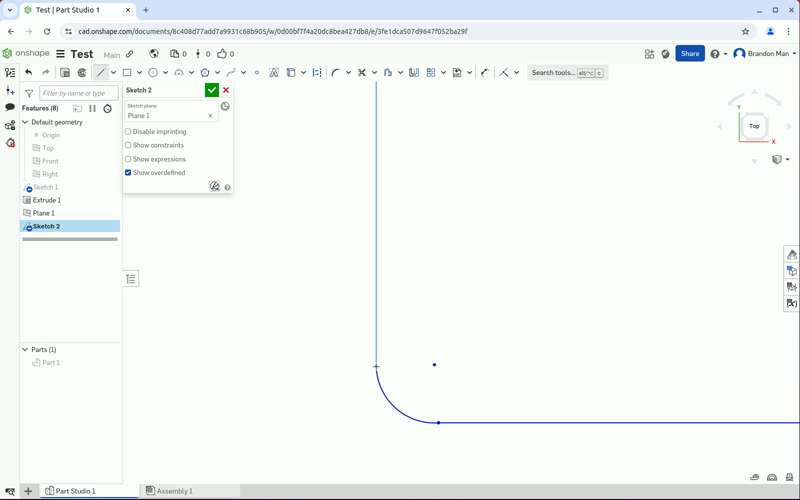
click(376, 366)
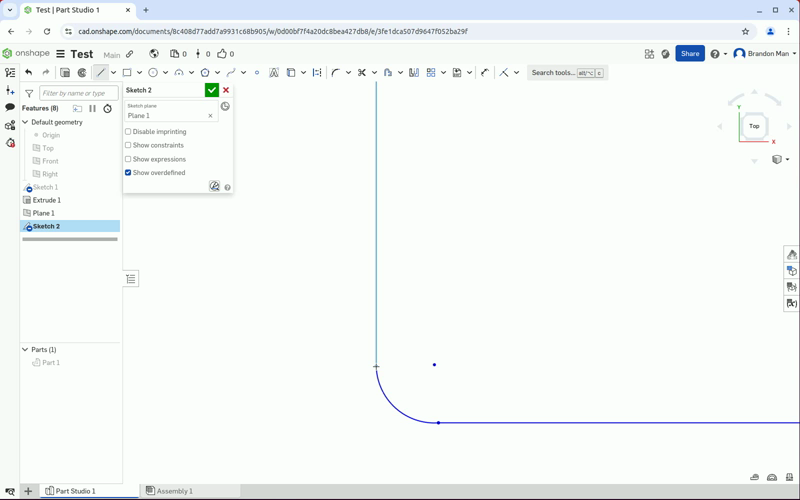
scroll(-6)
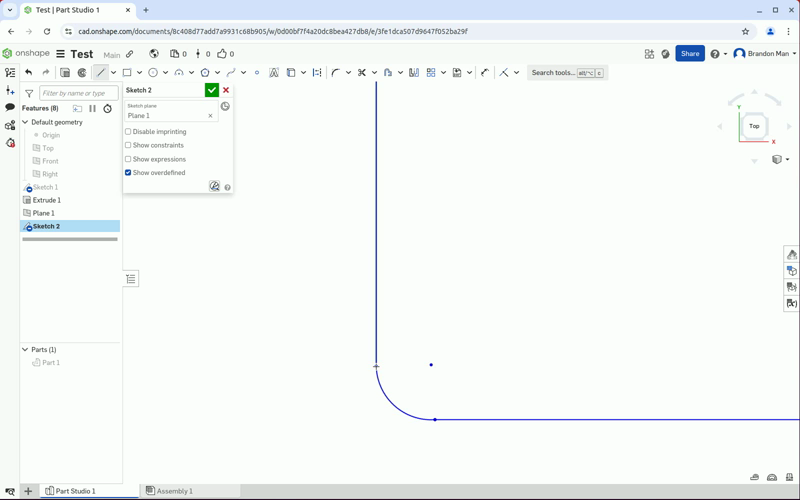
scroll(-6)
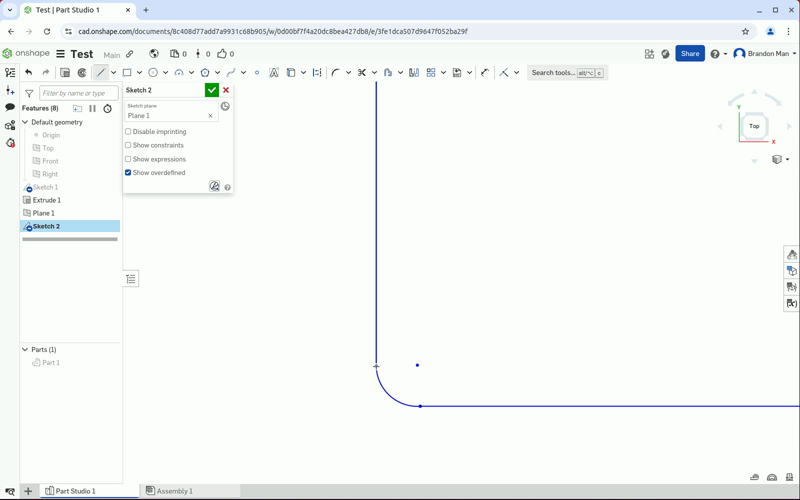
scroll(-6)
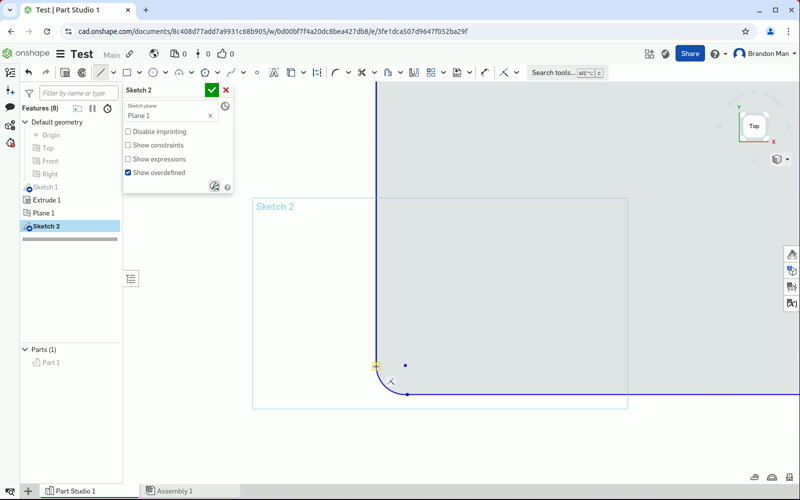
scroll(-6)
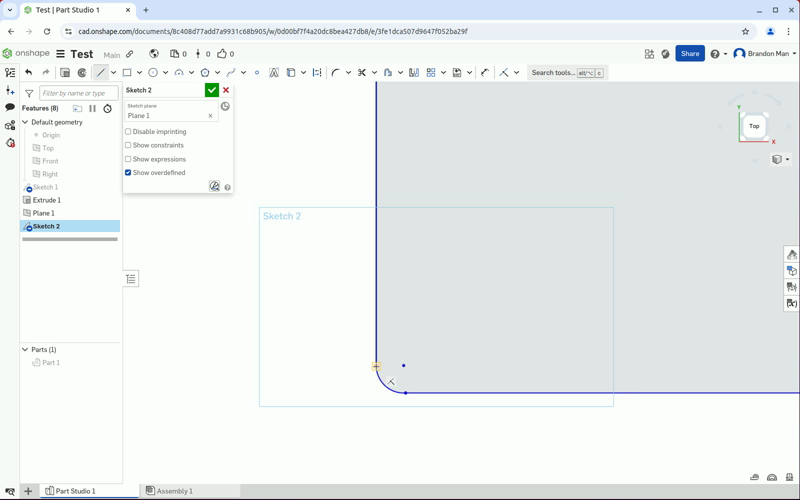
scroll(-6)
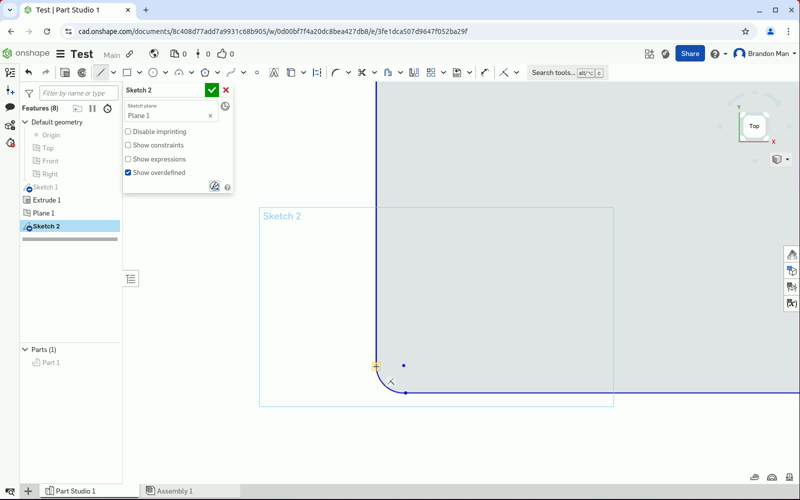
scroll(-6)
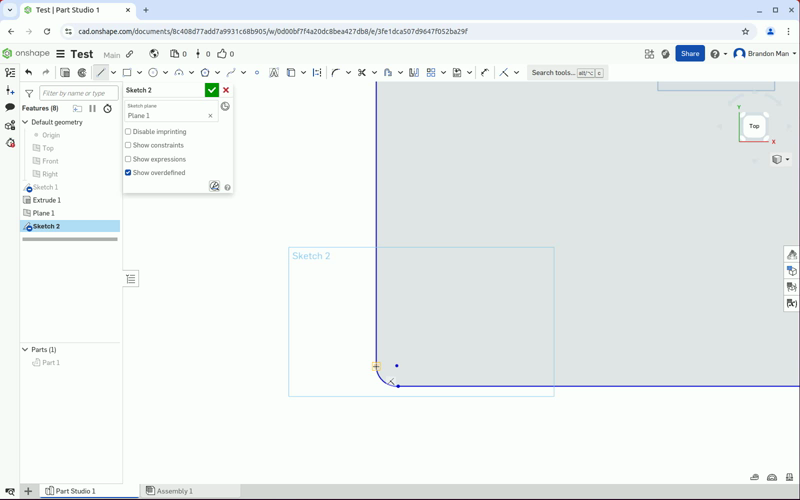
scroll(-6)
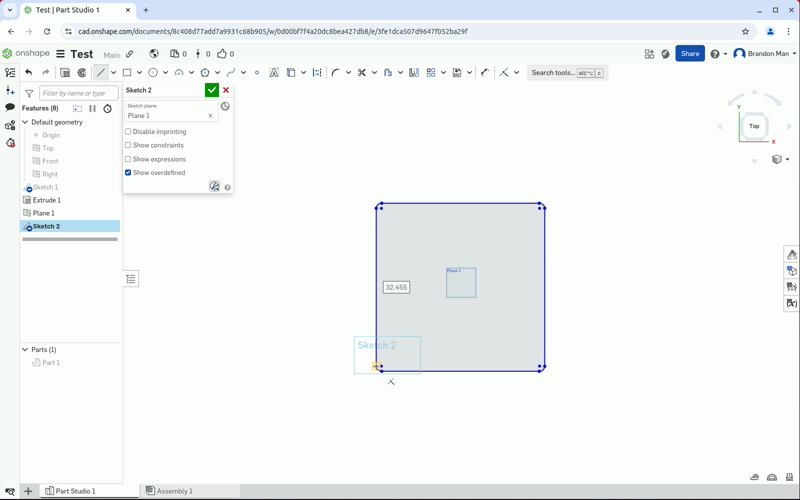
key(esc)
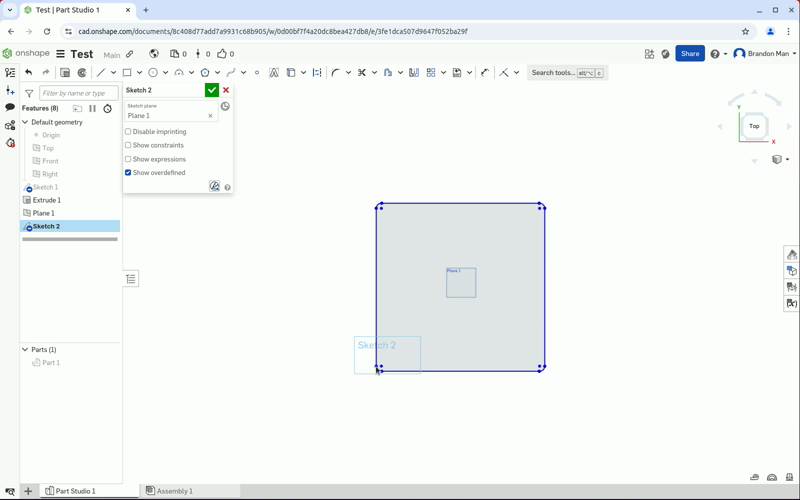
mouse_move(433, 223)
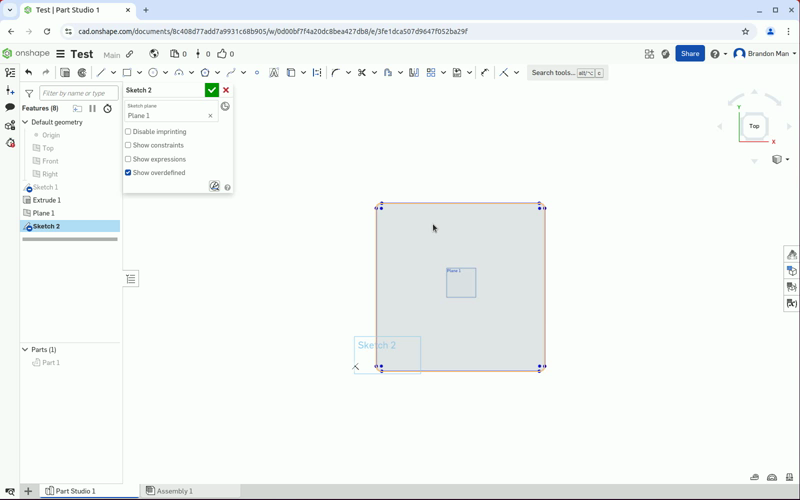
click(433, 223)
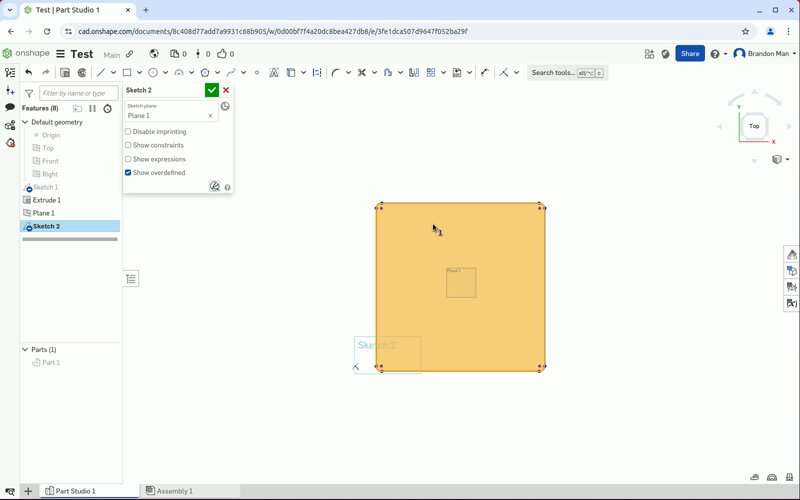
mouse_move(73, 352)
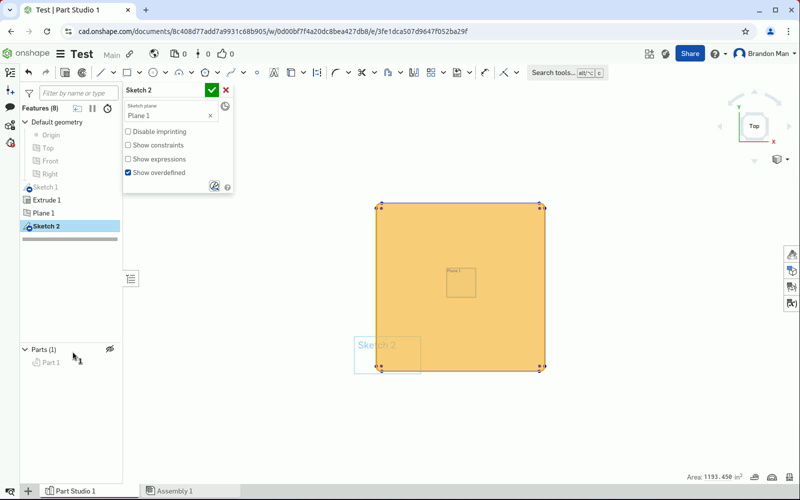
key(shift+y)
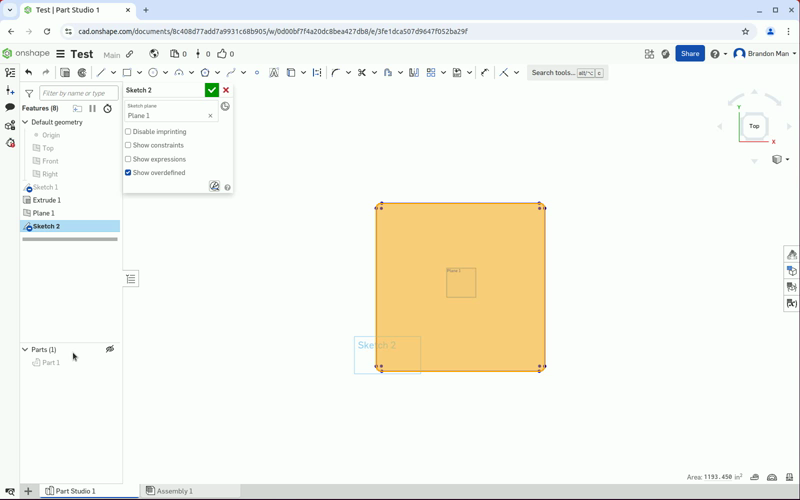
key(shift+e)
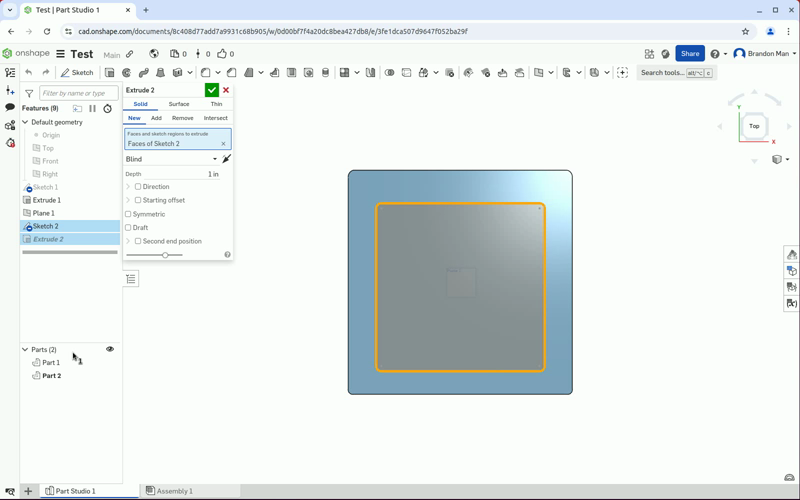
mouse_move(143, 106)
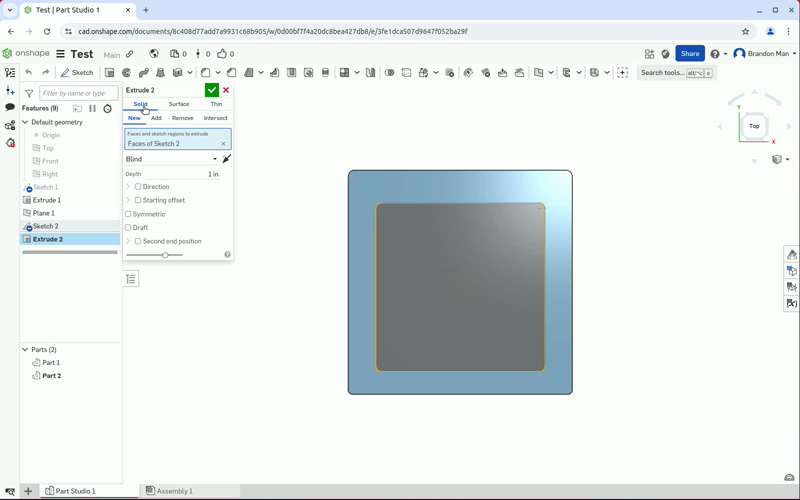
click(143, 106)
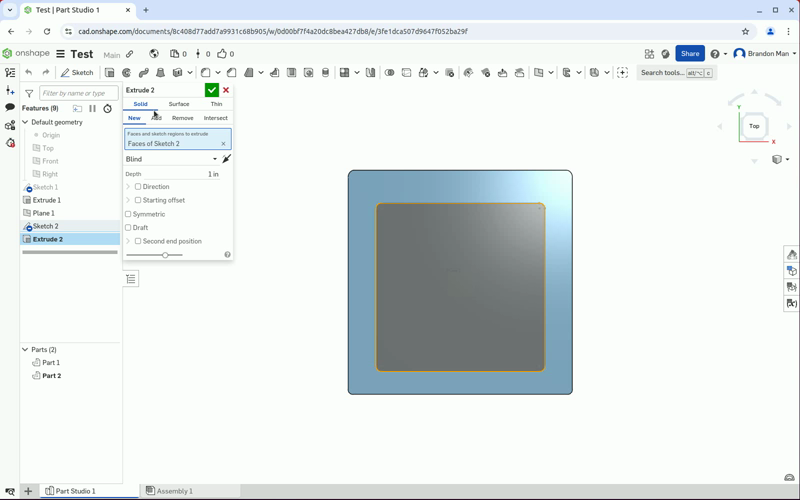
mouse_move(186, 120)
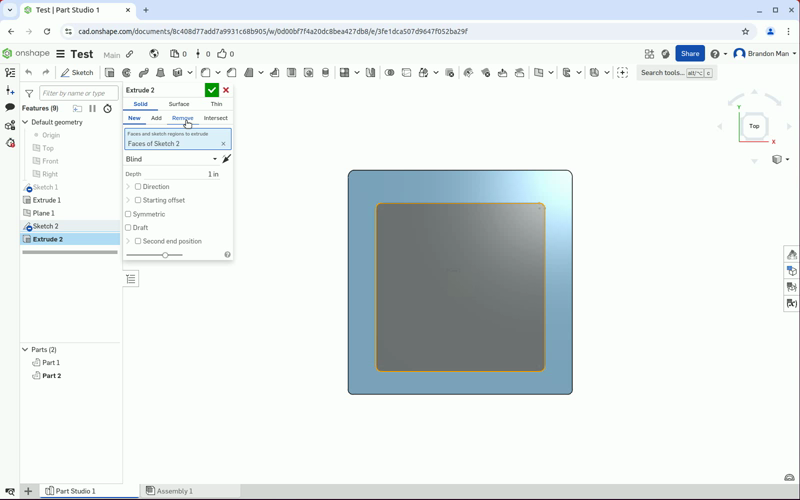
click(186, 120)
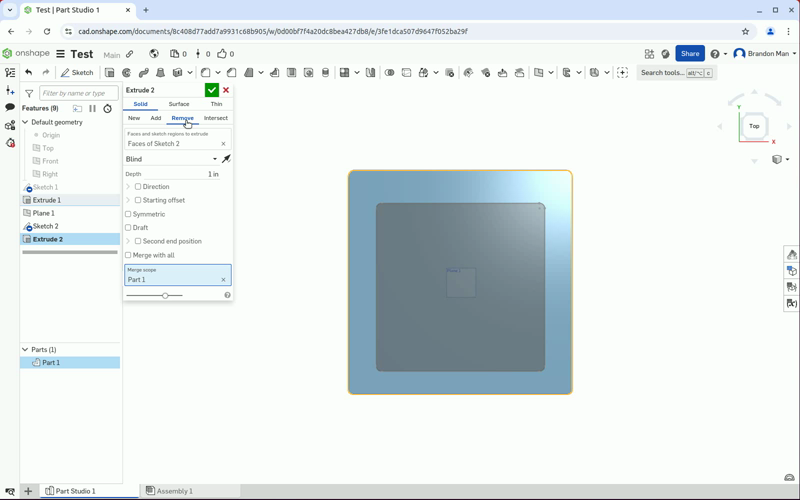
key(tab, 4)
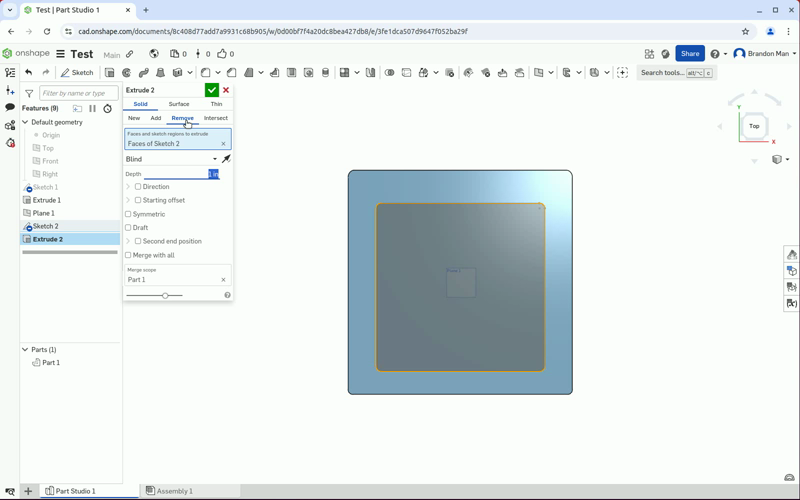
text(1.685)
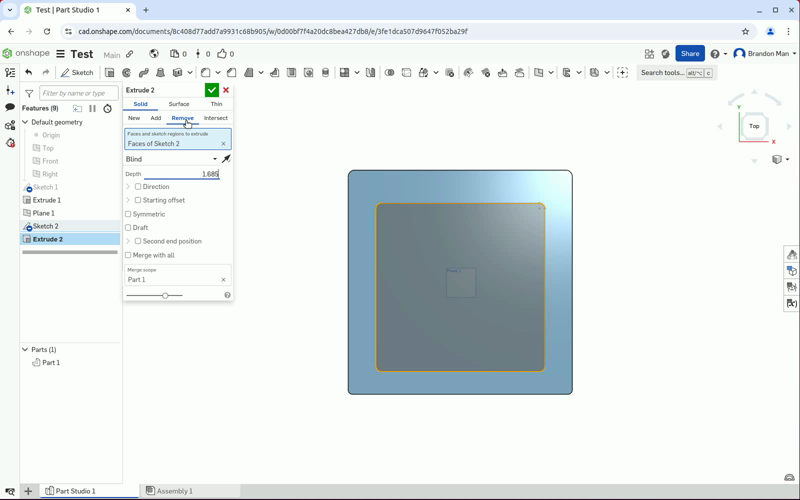
key(tab, 6)
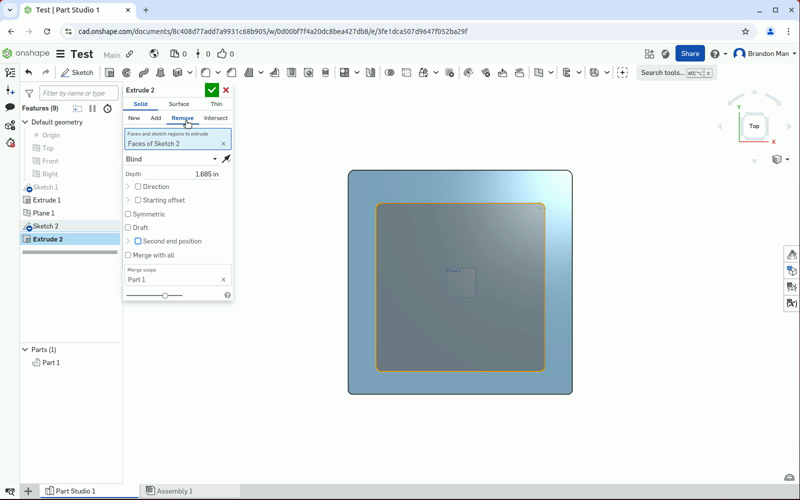
key(space)
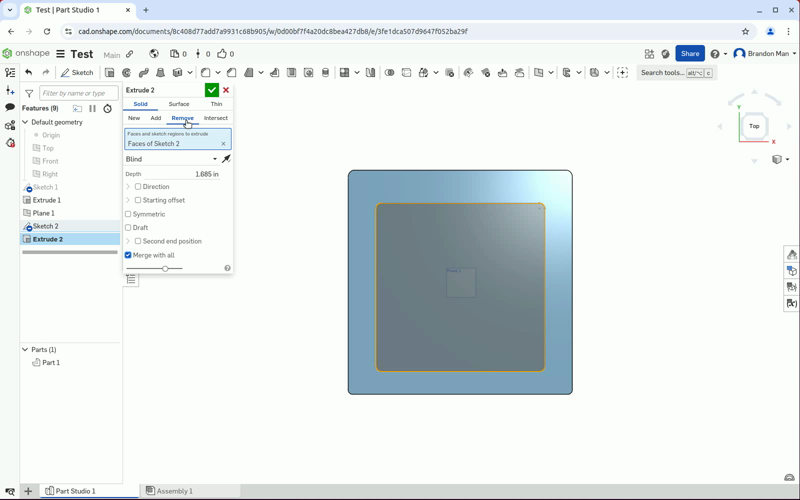
key(enter)
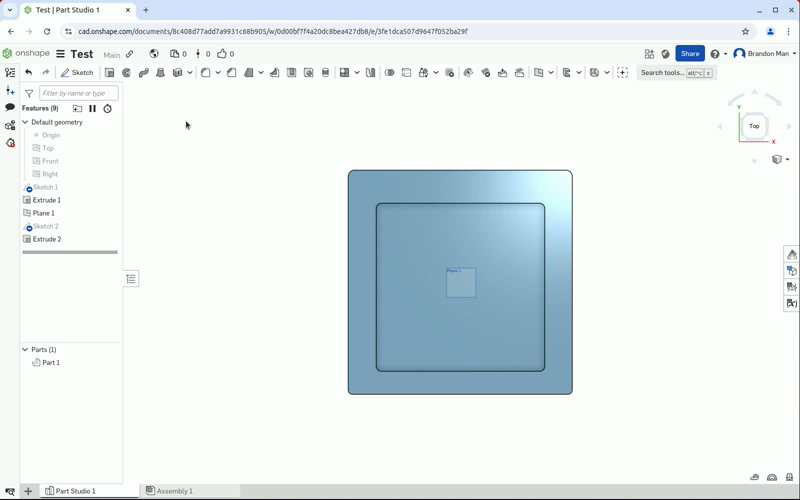
key(shift+h)
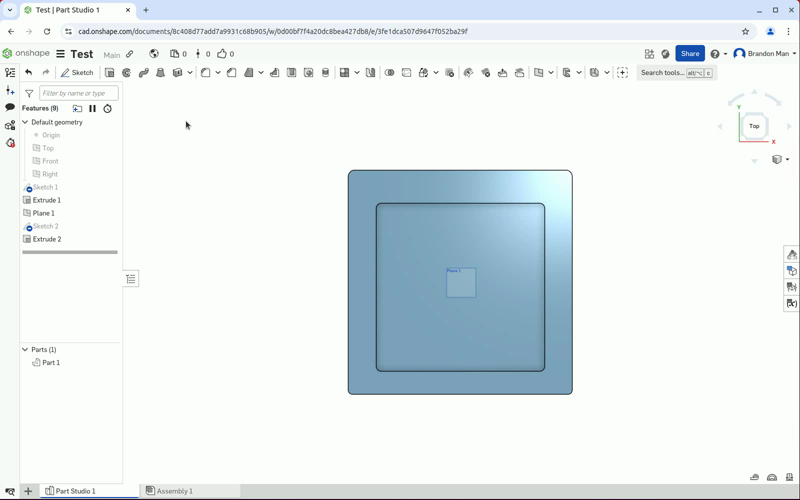
key(shift+h)
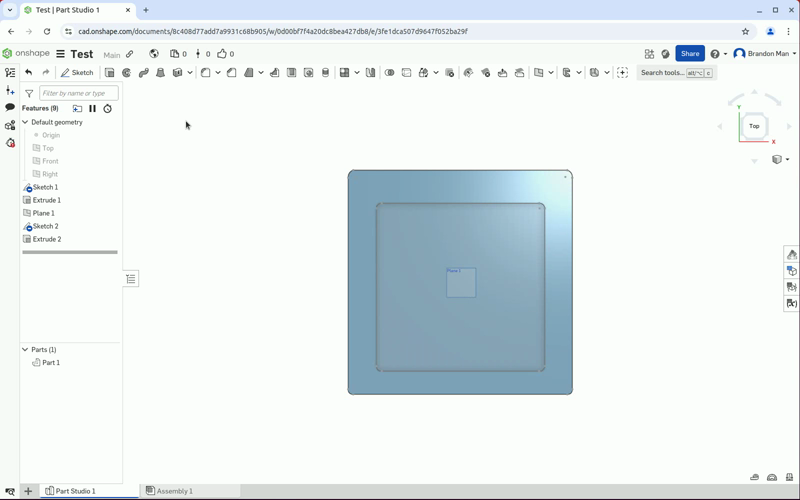
key(shift+7)
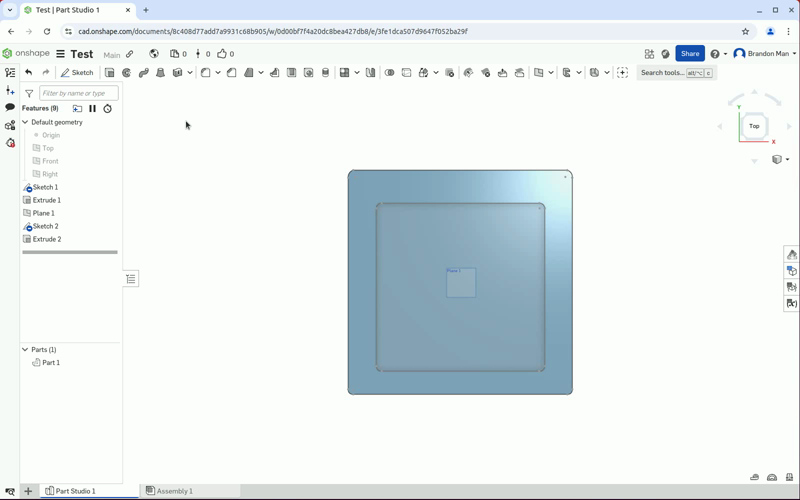
key(up, 3)
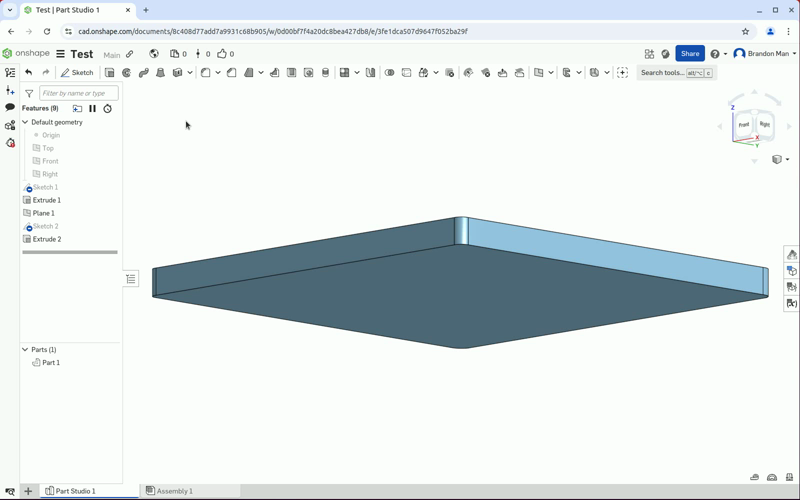
key(left, 3)
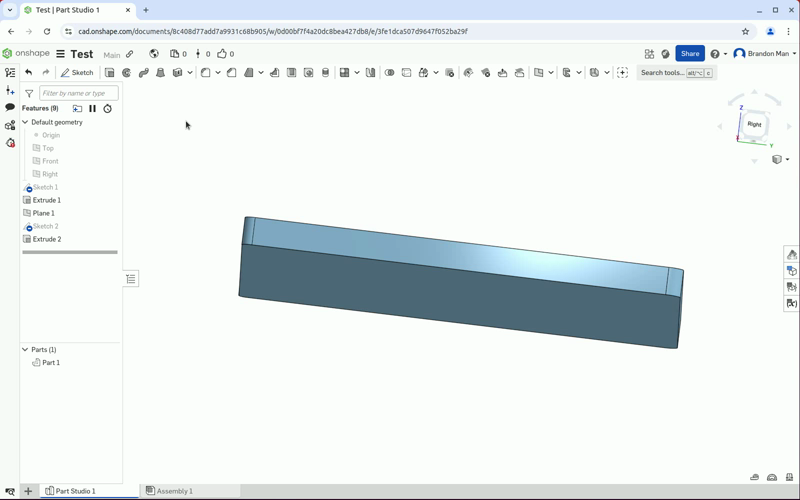
key(right, 3)
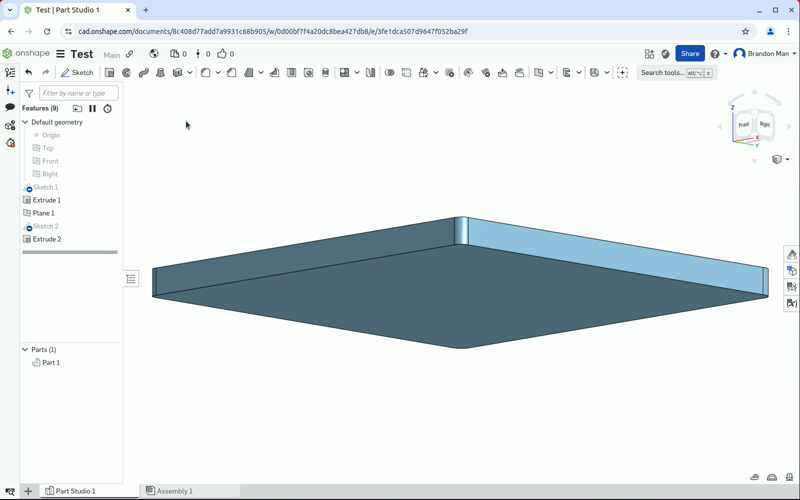
key(down, 3)
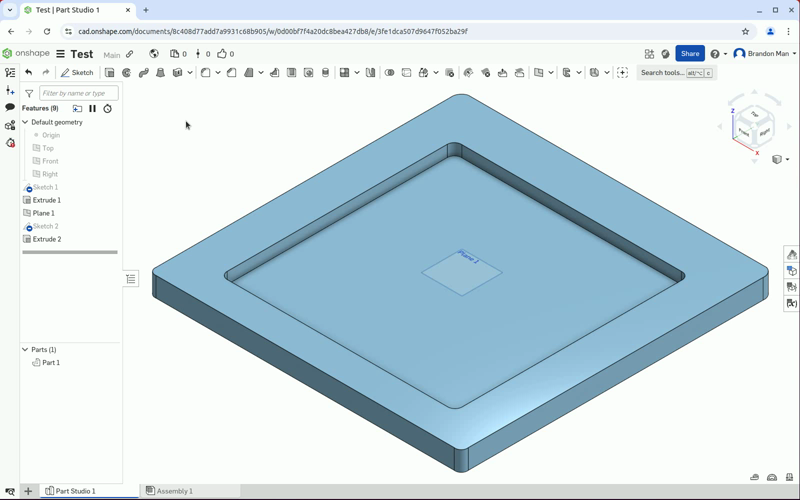
mouse_move(73, 189)
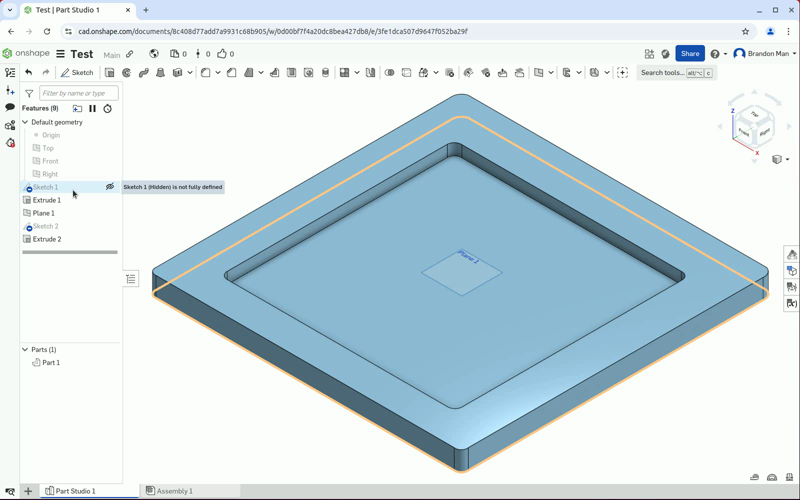
click(73, 189)